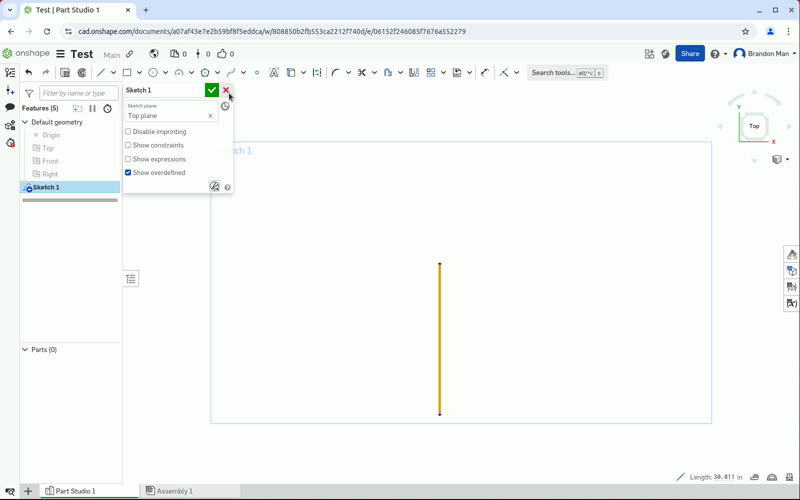
key(shift+h)
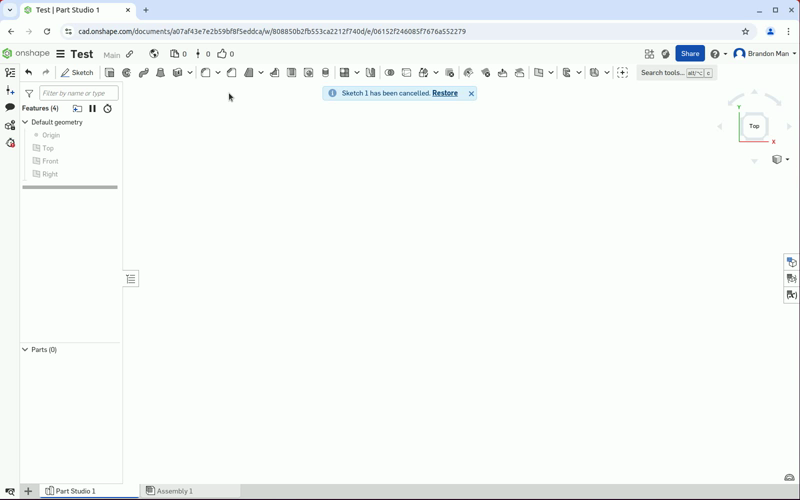
mouse_move(73, 352)
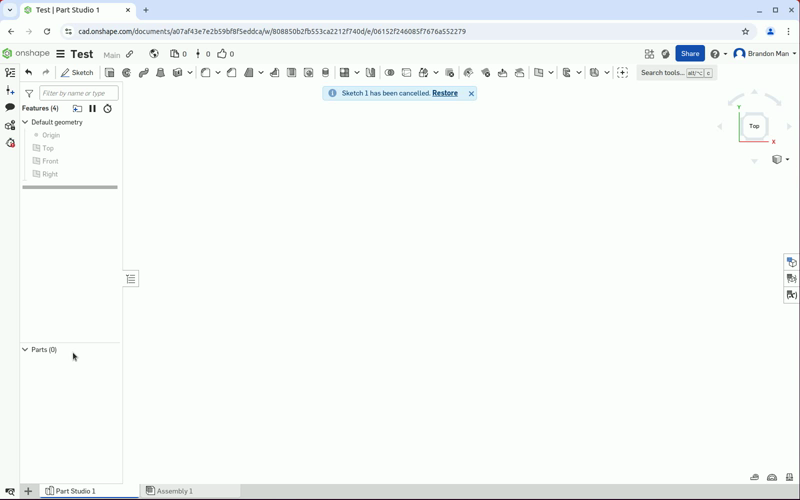
key(y)
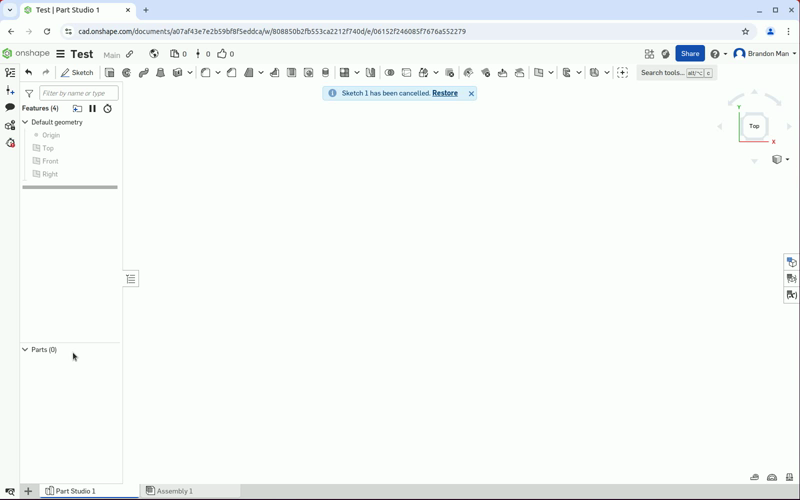
key(shift+p)
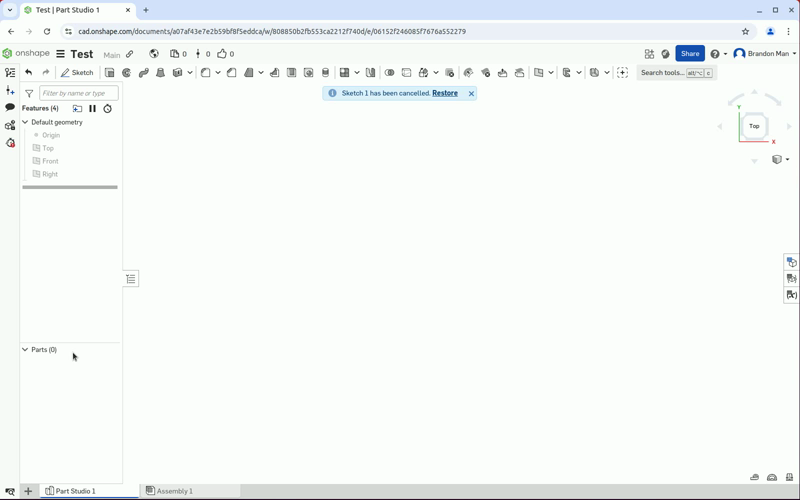
key(space)
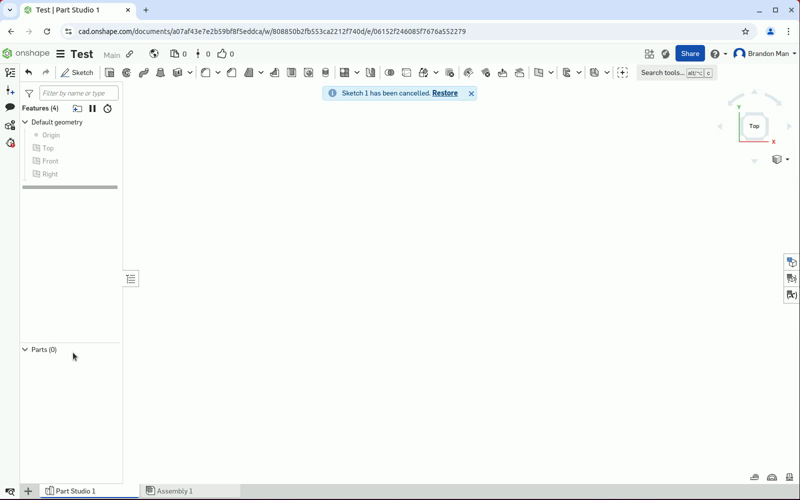
key_down(shift)
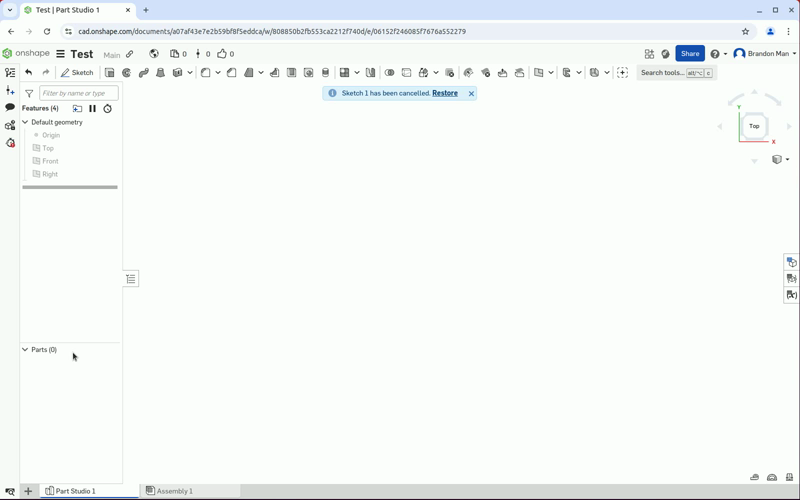
key(up)
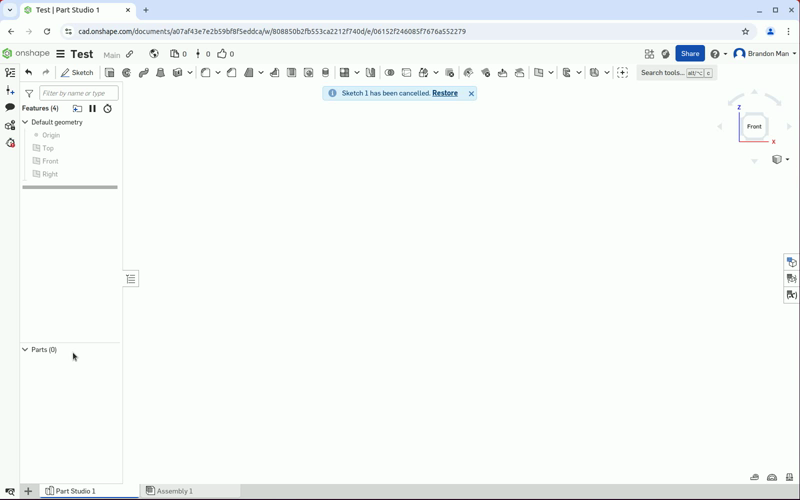
key_up(shift)
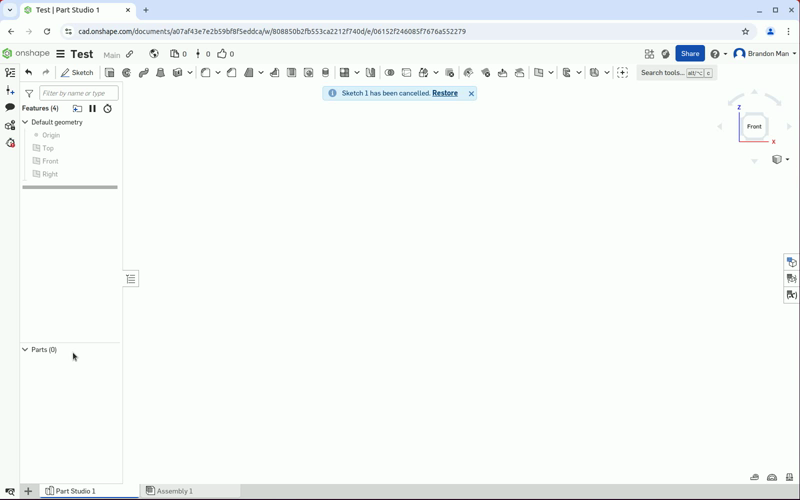
mouse_move(73, 352)
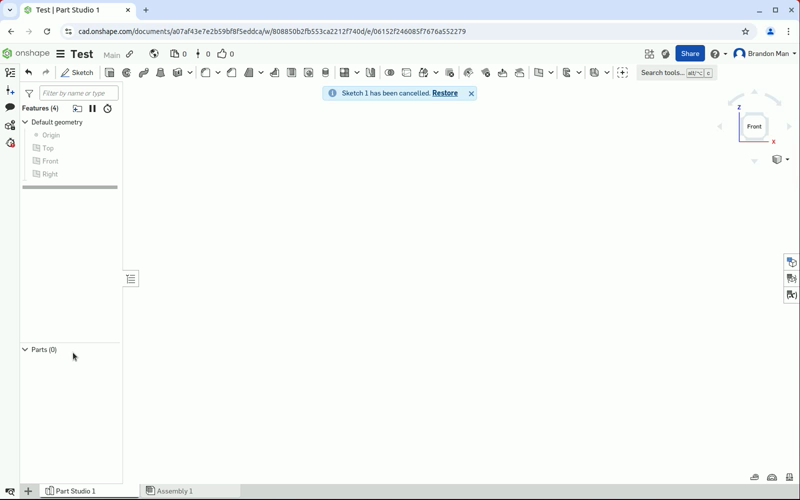
key(shift+y)
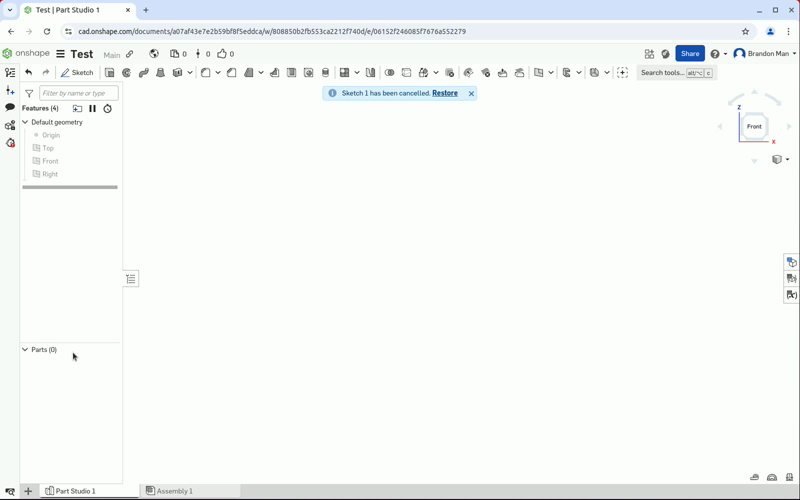
key(shift+s)
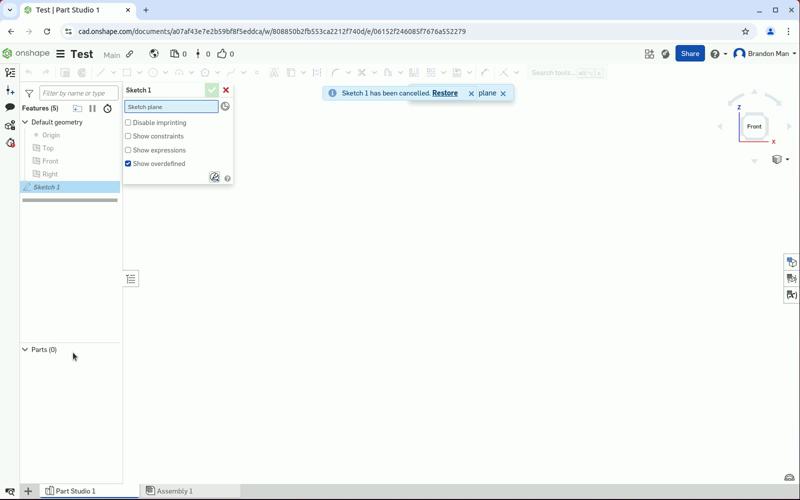
mouse_move(73, 163)
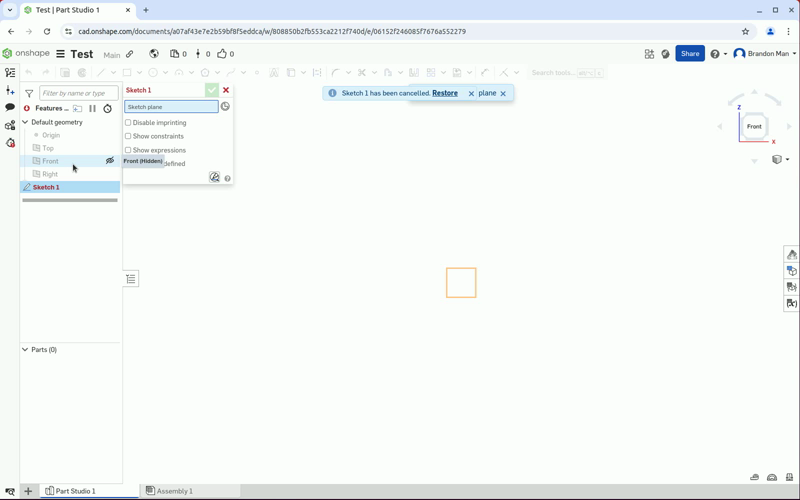
click(73, 163)
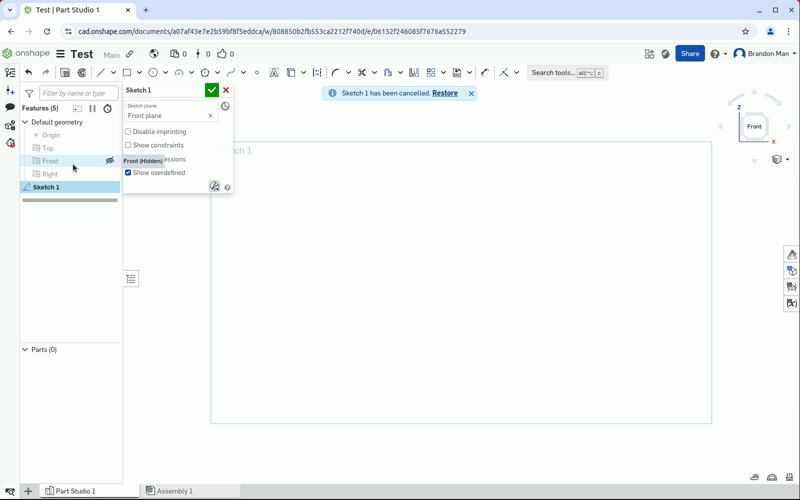
mouse_move(73, 352)
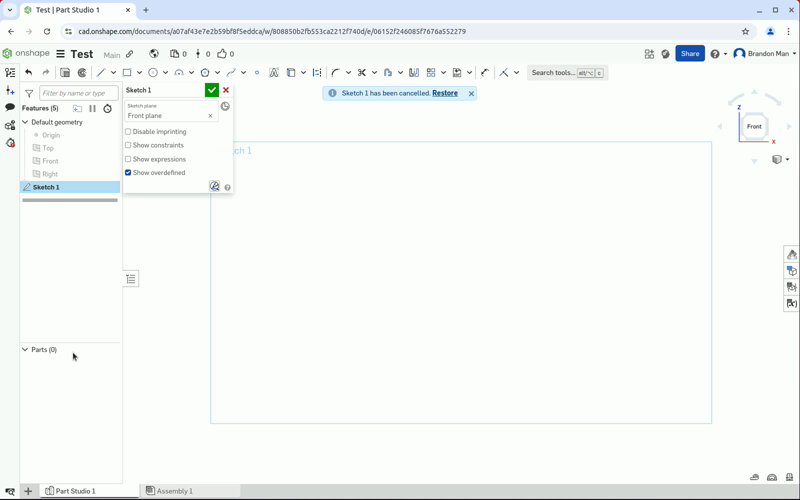
key(y)
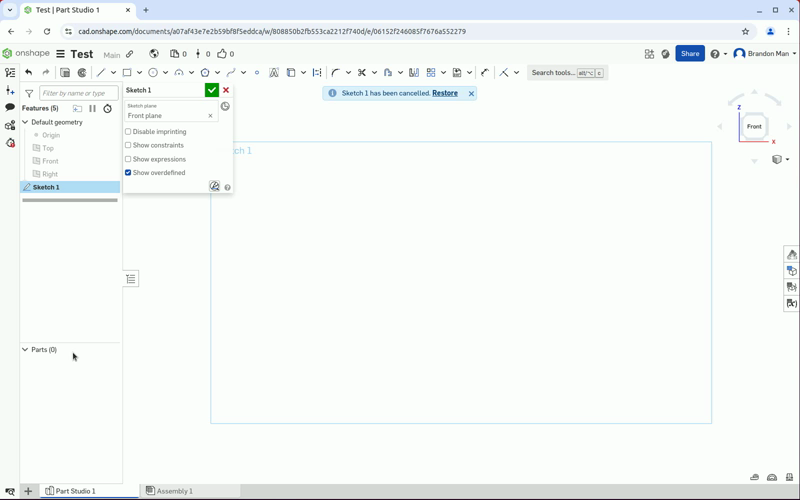
key(l)
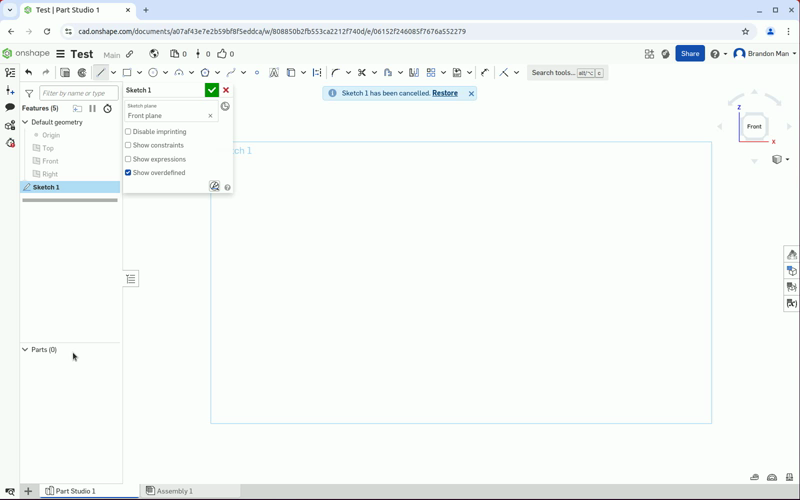
key_down(shift)
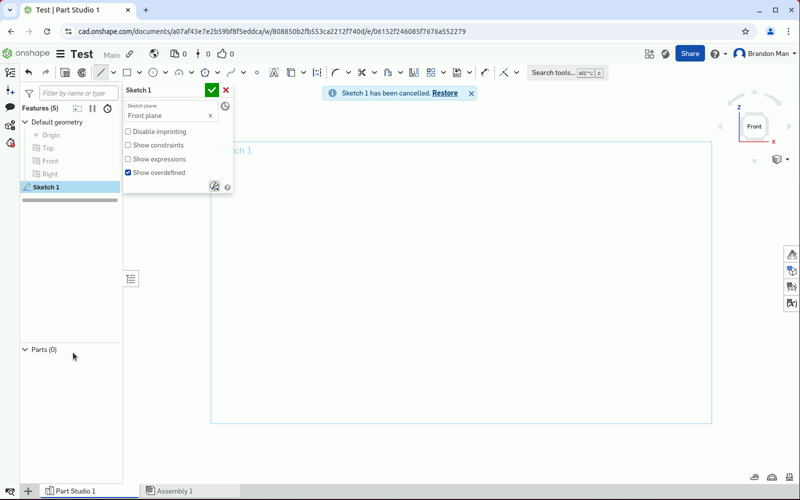
mouse_move(460, 383)
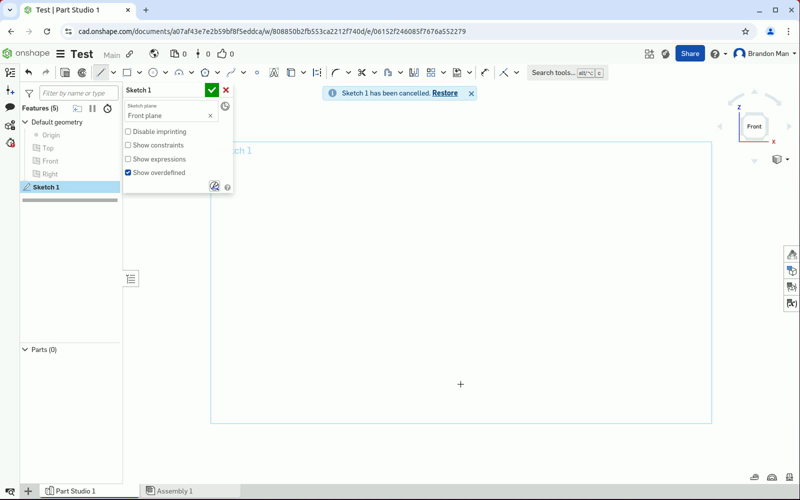
click(460, 383)
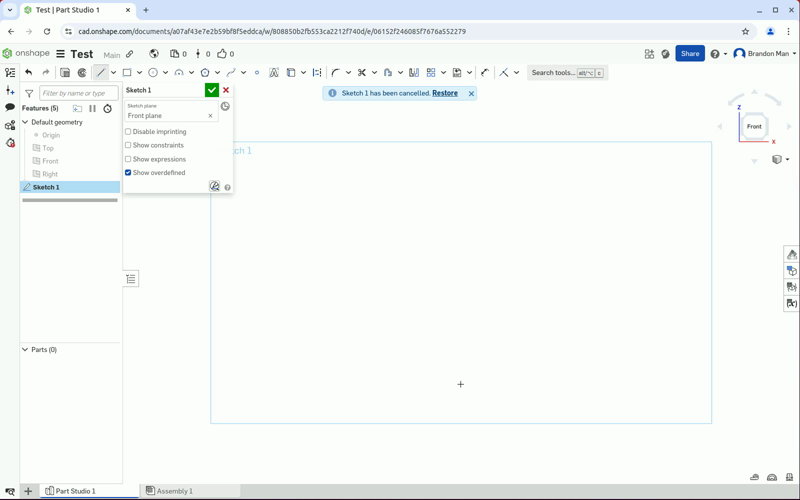
key_up(shift)
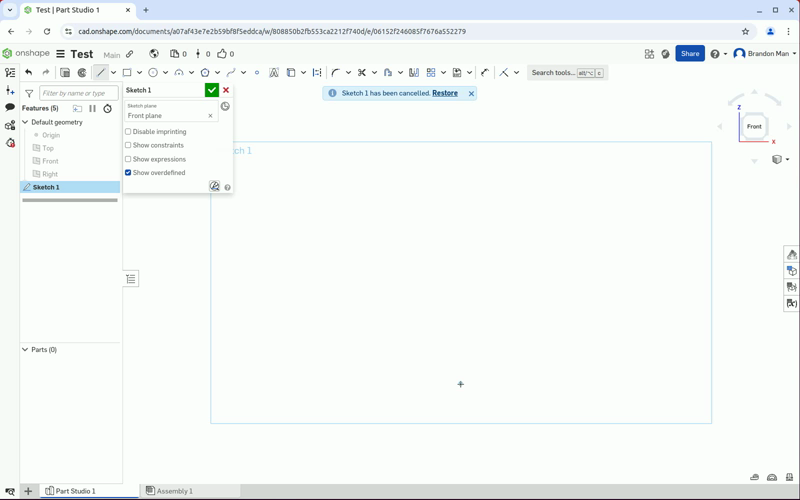
key_down(shift)
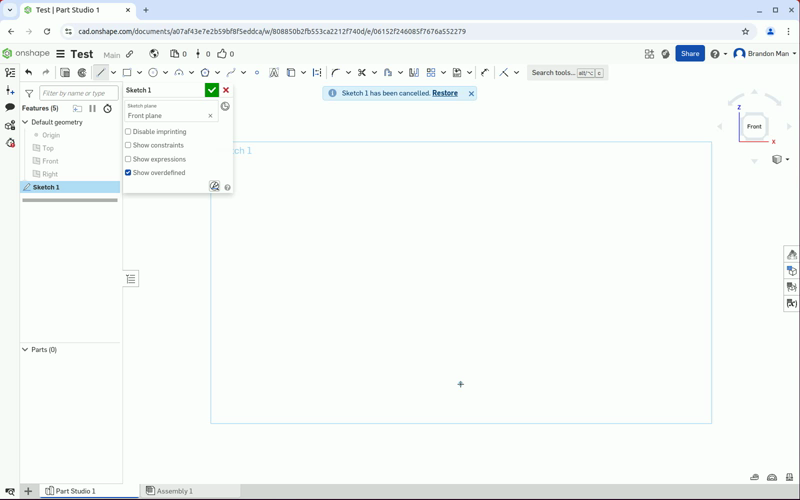
mouse_move(490, 383)
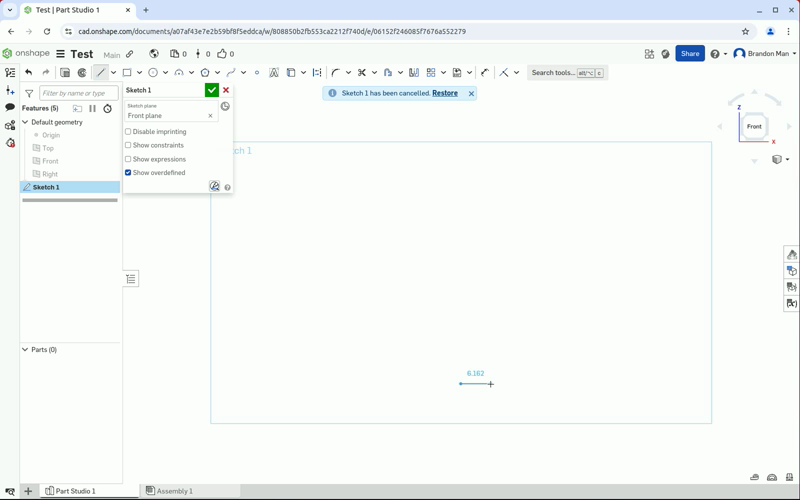
mouse_move(467, 383)
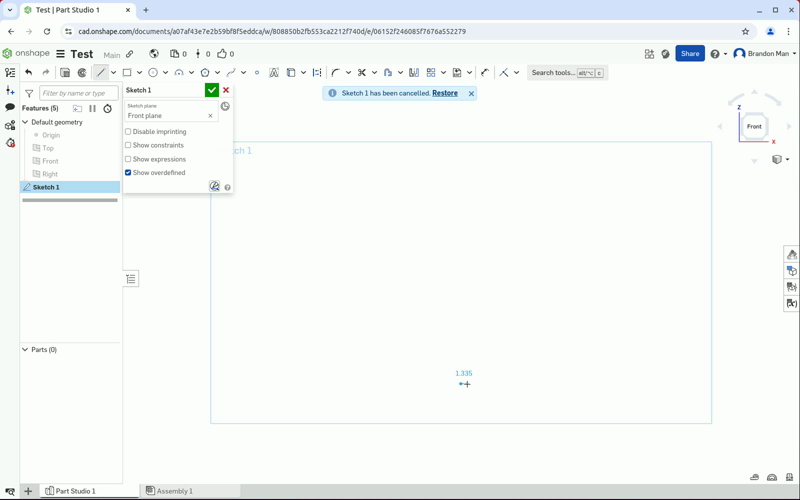
scroll(6)
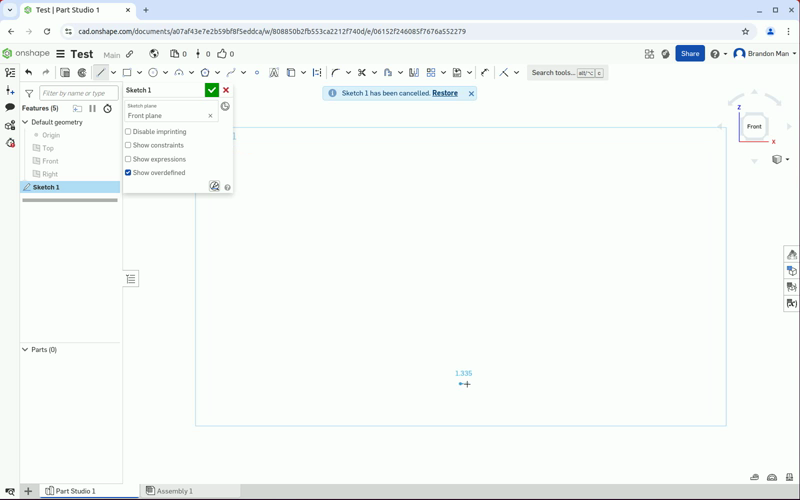
scroll(6)
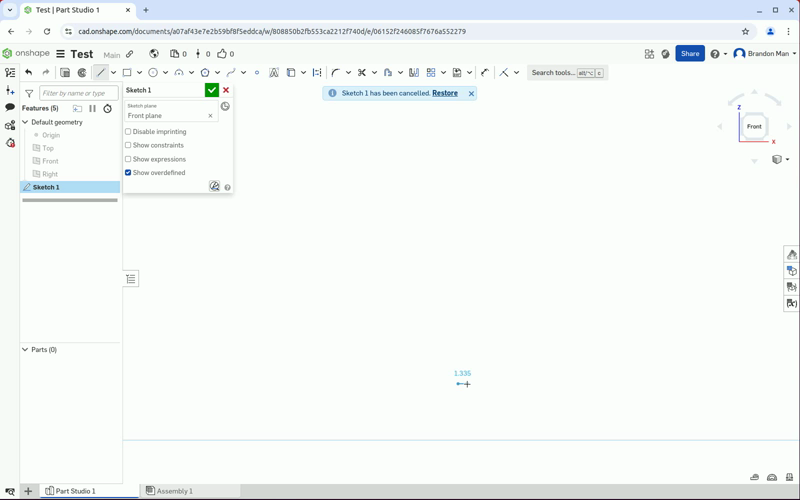
scroll(6)
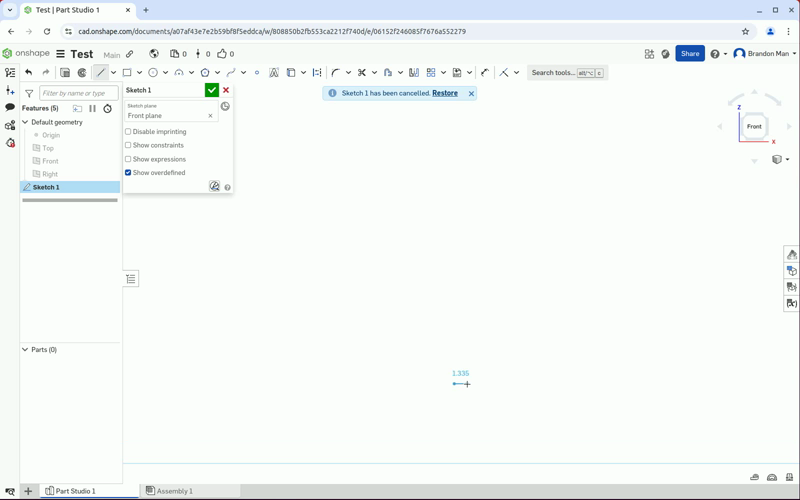
scroll(6)
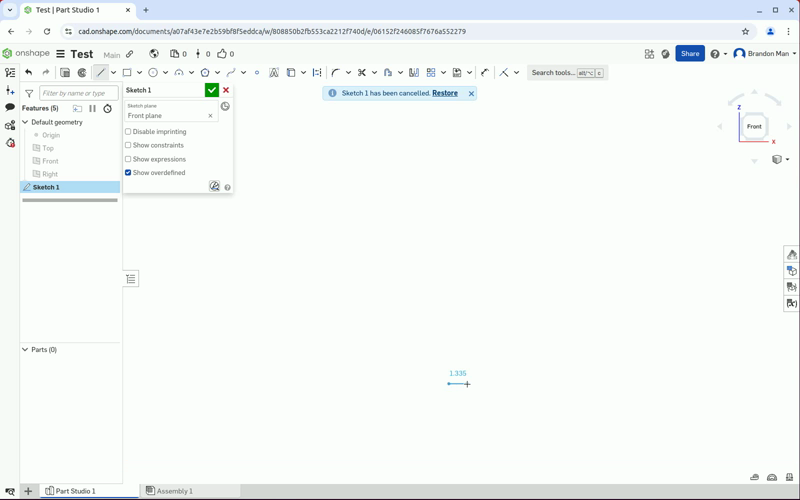
scroll(6)
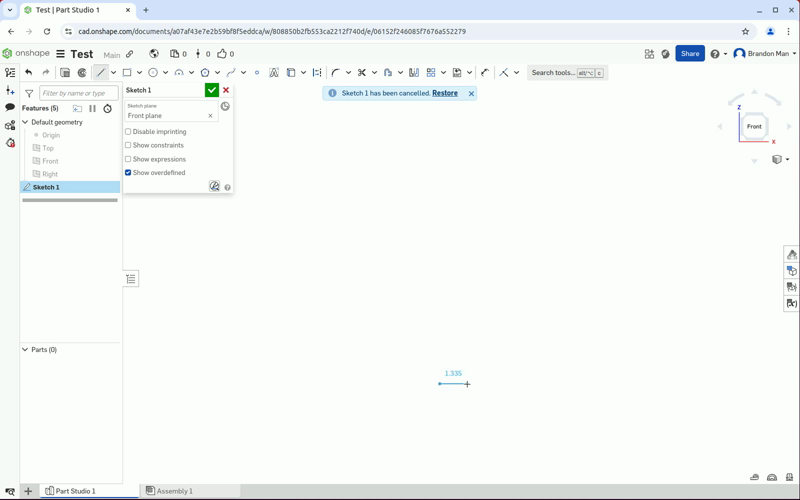
scroll(6)
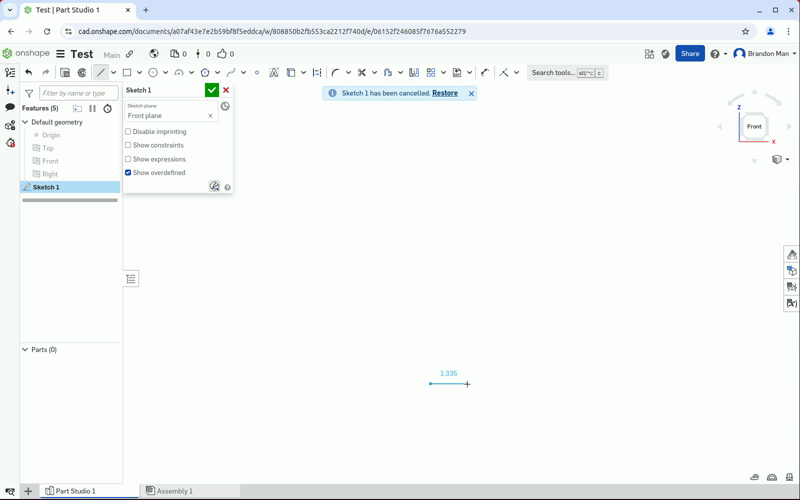
scroll(6)
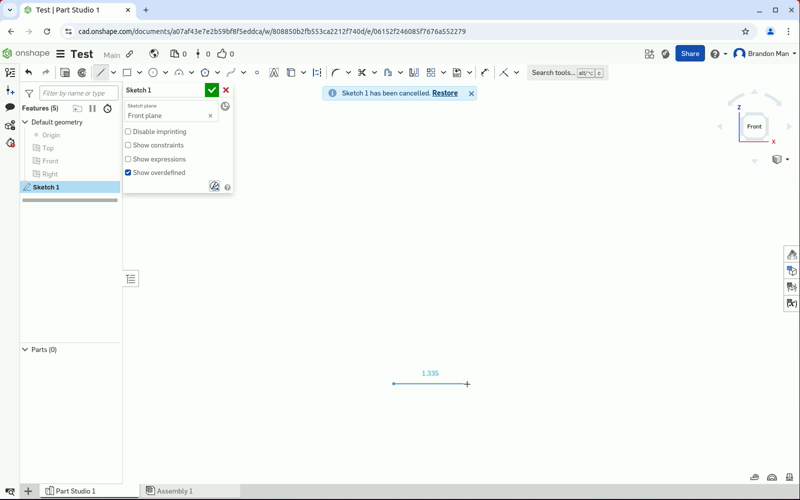
click(467, 383)
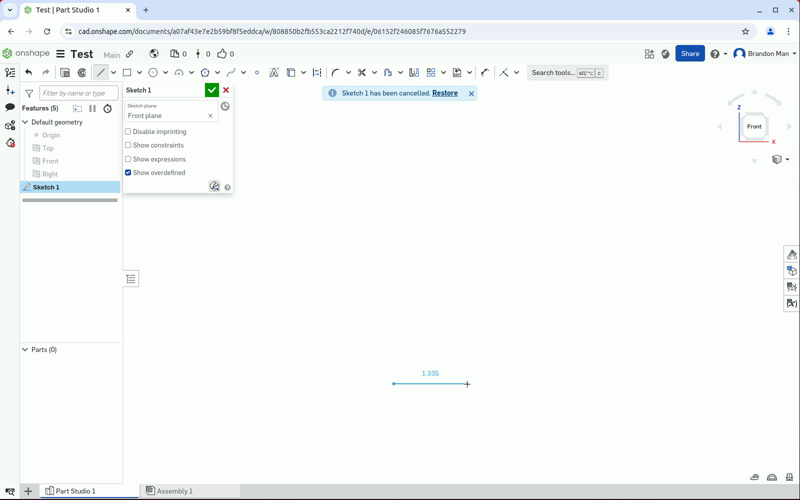
scroll(-6)
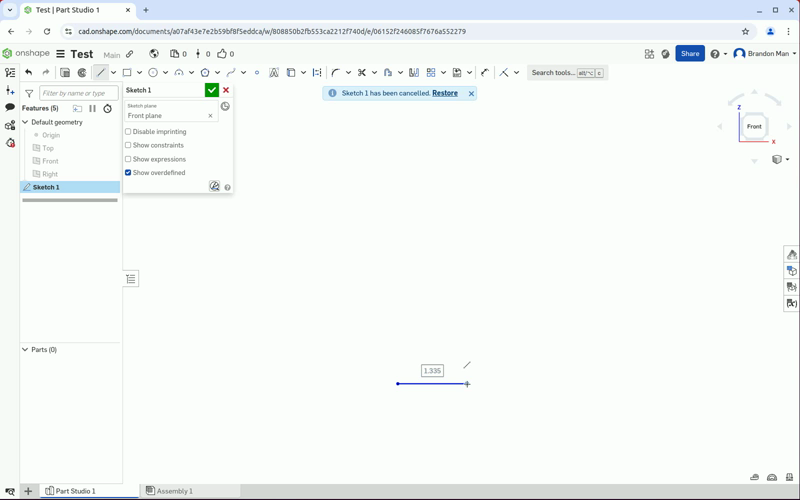
scroll(-6)
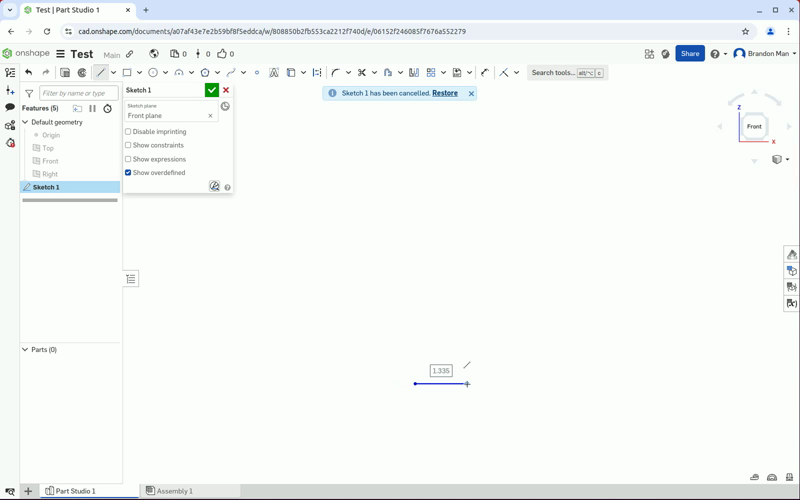
scroll(-6)
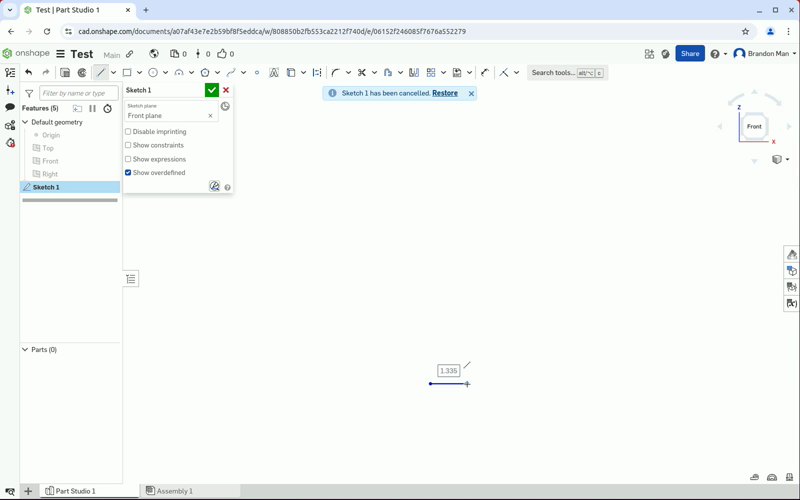
scroll(-6)
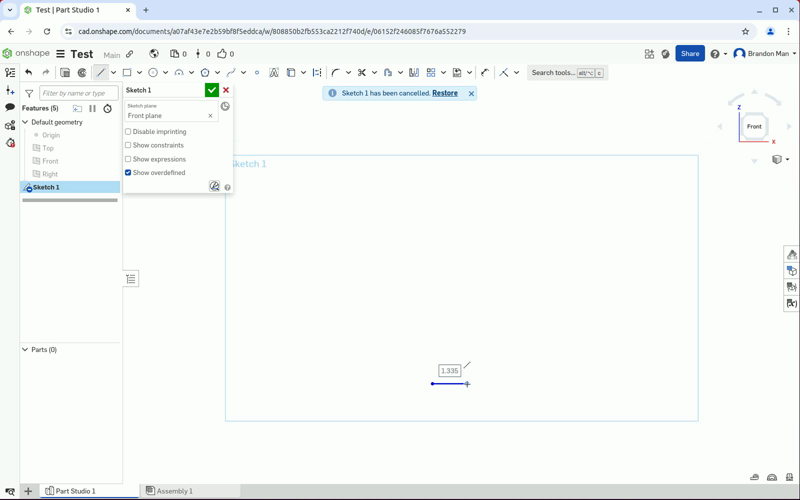
scroll(-6)
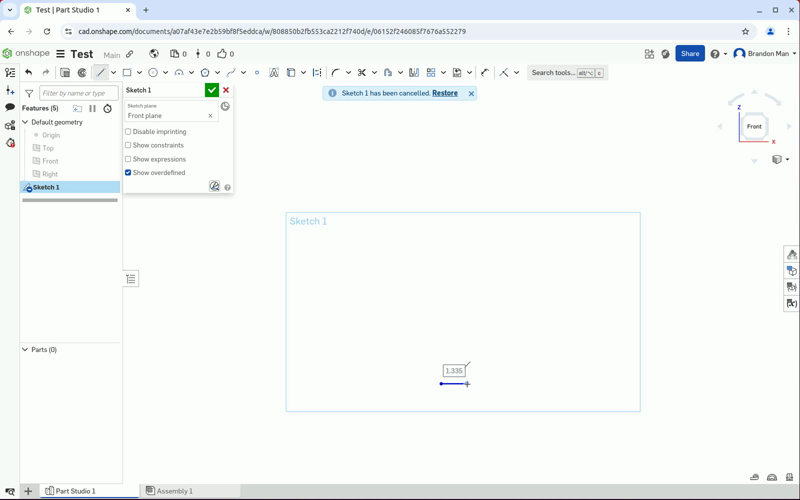
scroll(-6)
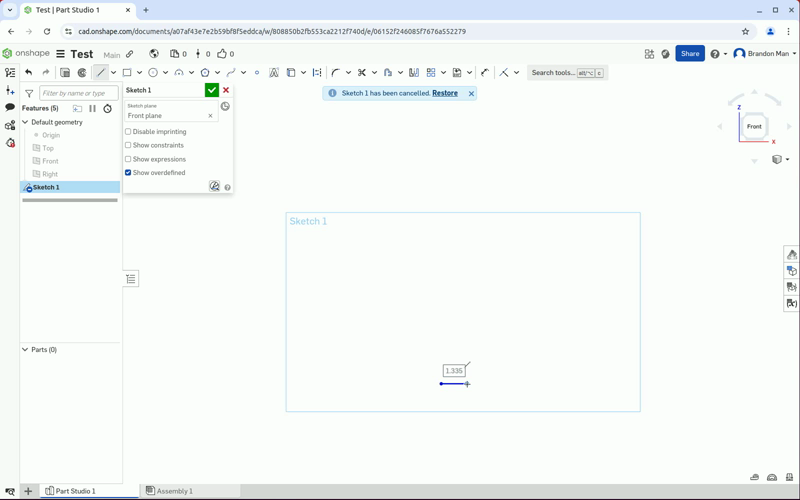
scroll(-6)
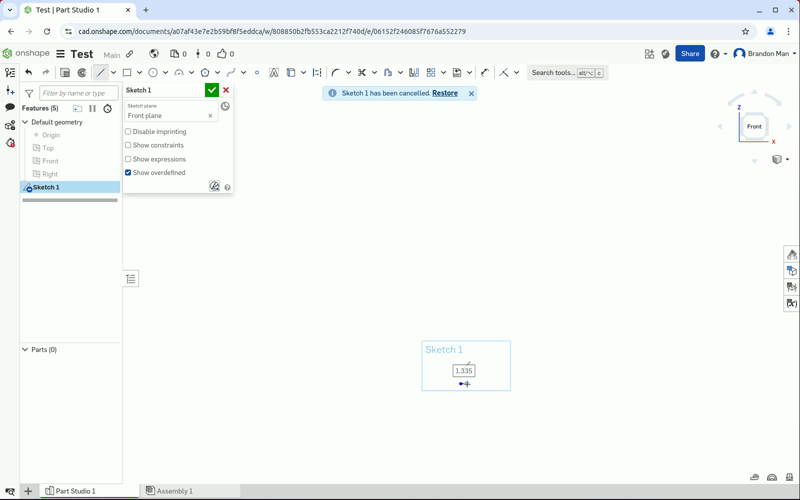
key_up(shift)
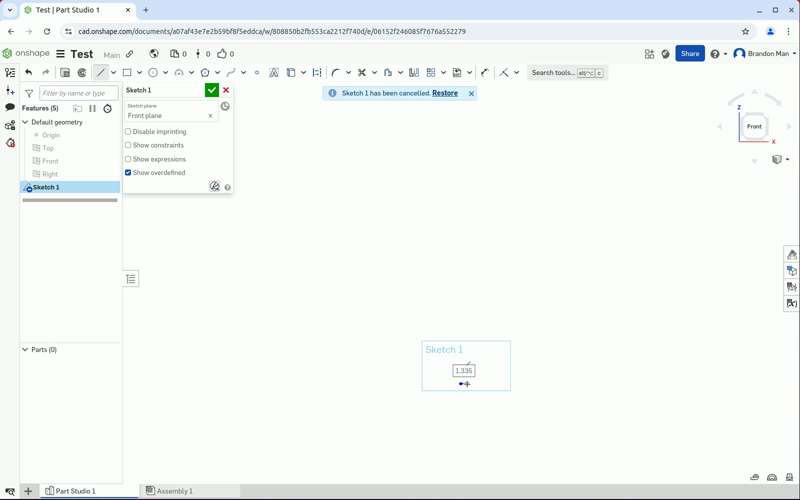
key_down(shift)
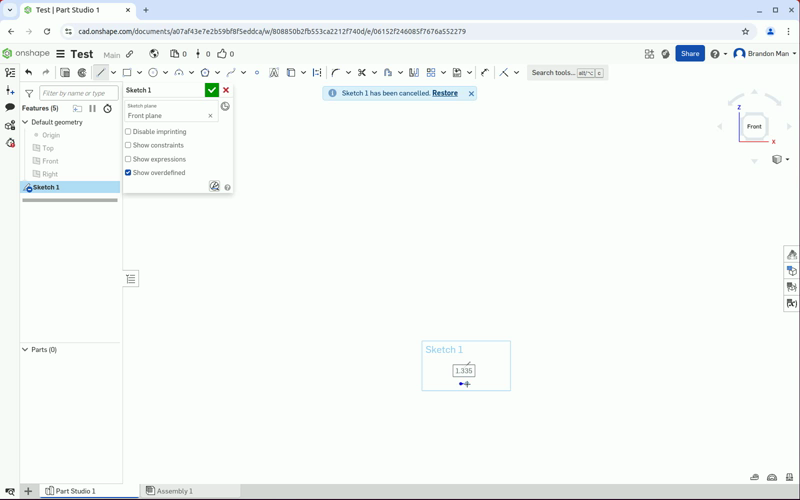
mouse_move(467, 283)
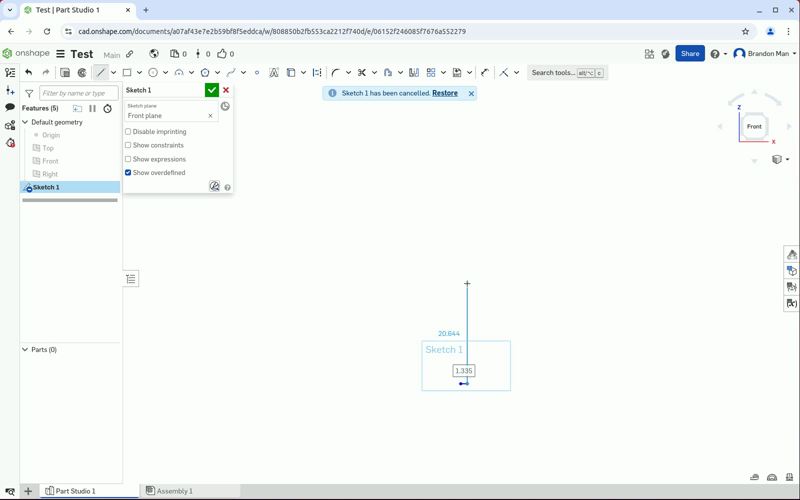
click(467, 283)
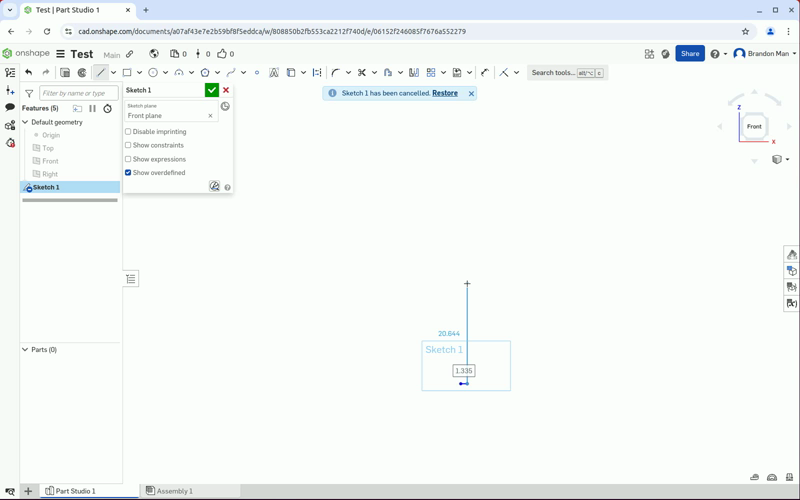
key_up(shift)
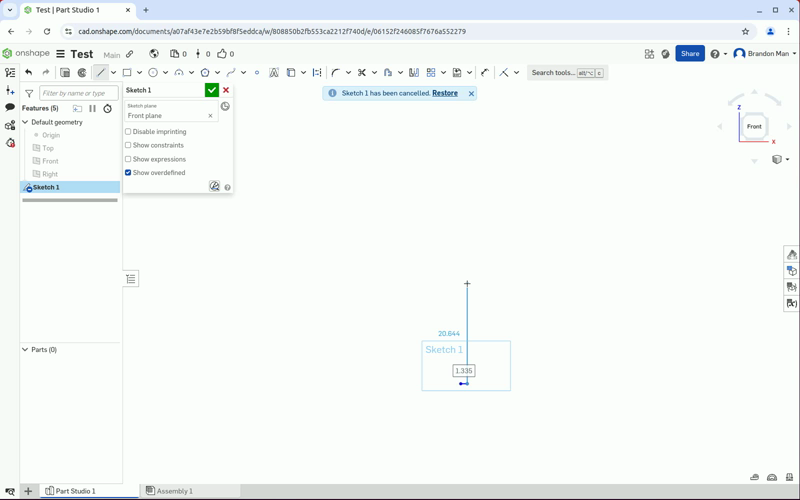
key_down(shift)
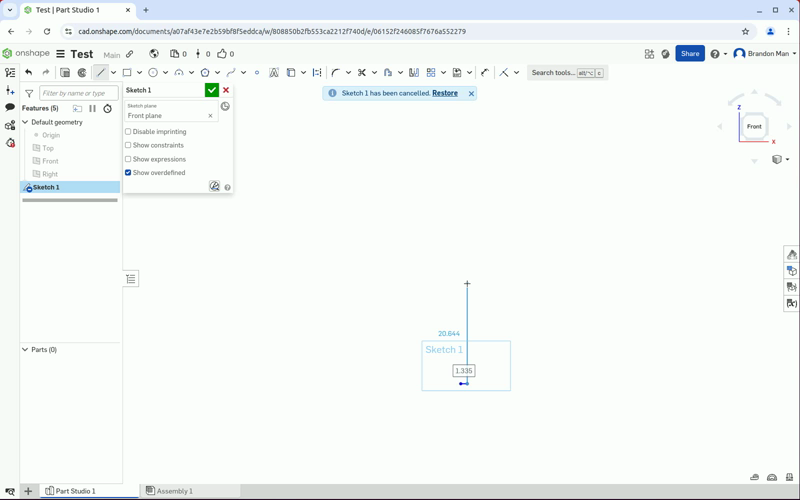
mouse_move(483, 171)
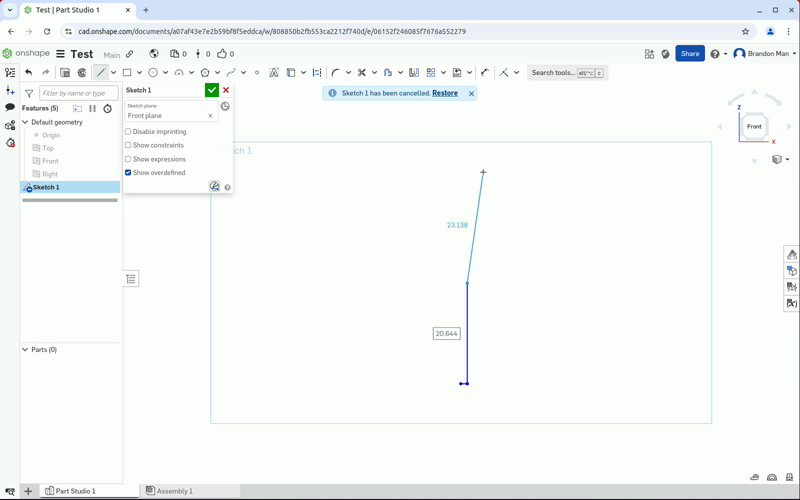
click(483, 171)
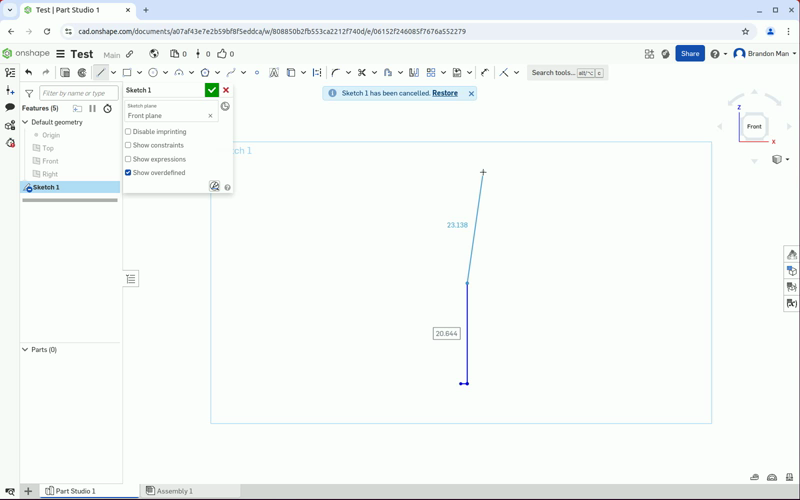
key_up(shift)
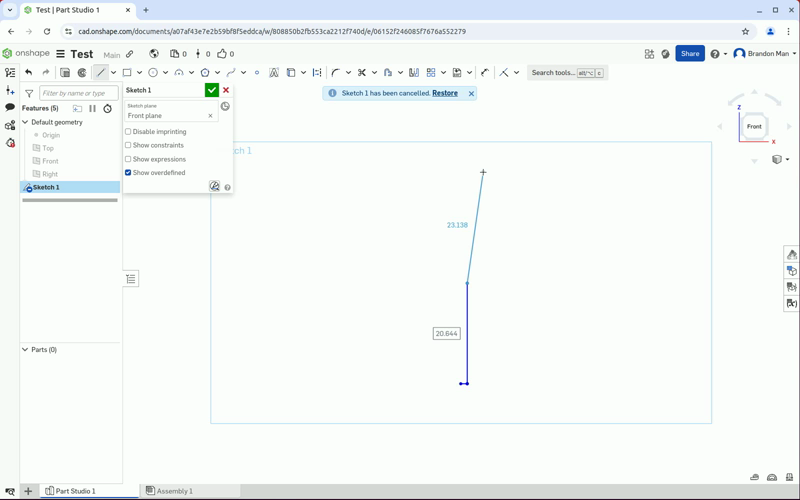
key_down(shift)
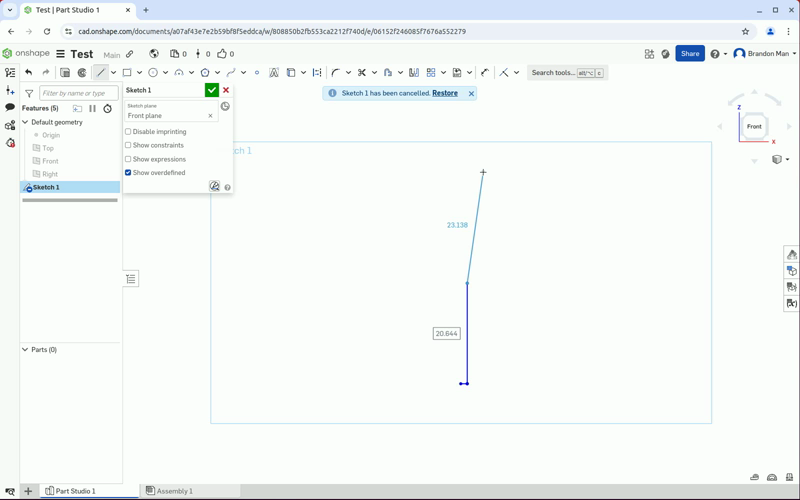
mouse_move(513, 171)
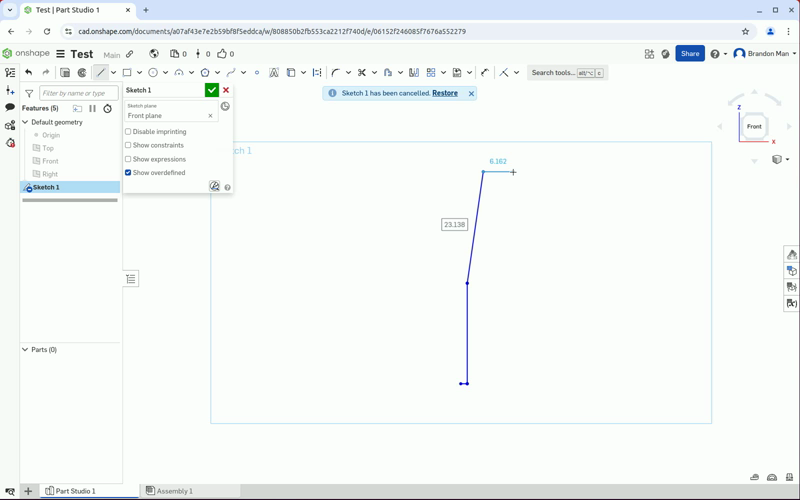
mouse_move(476, 171)
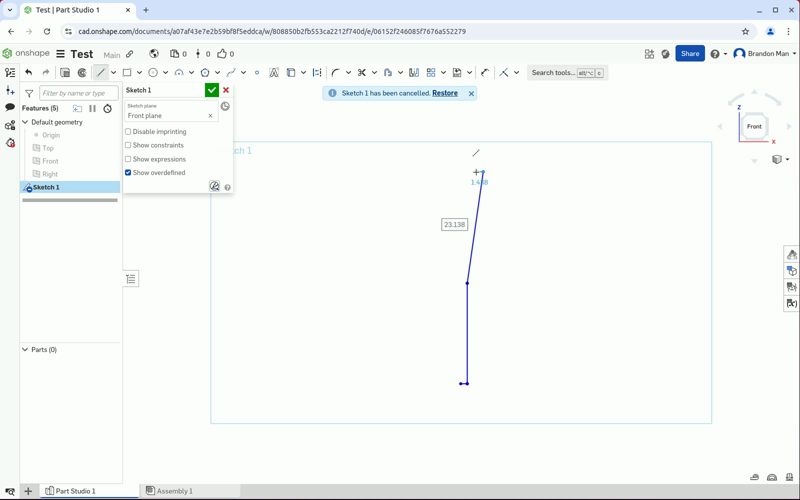
scroll(6)
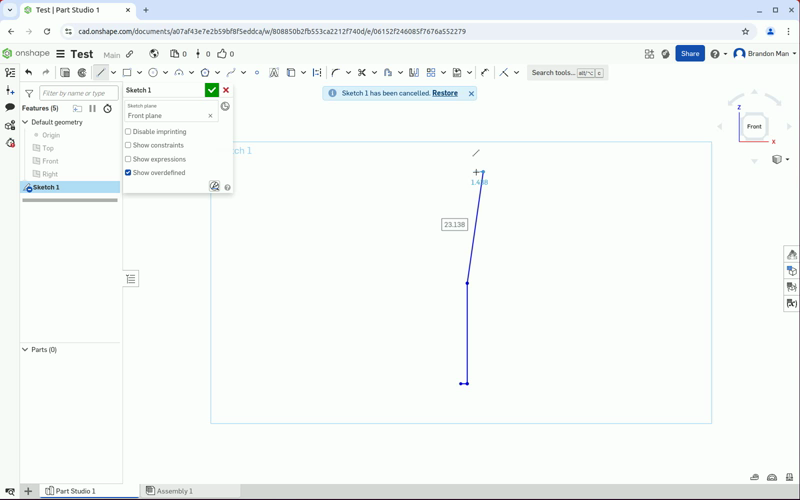
scroll(6)
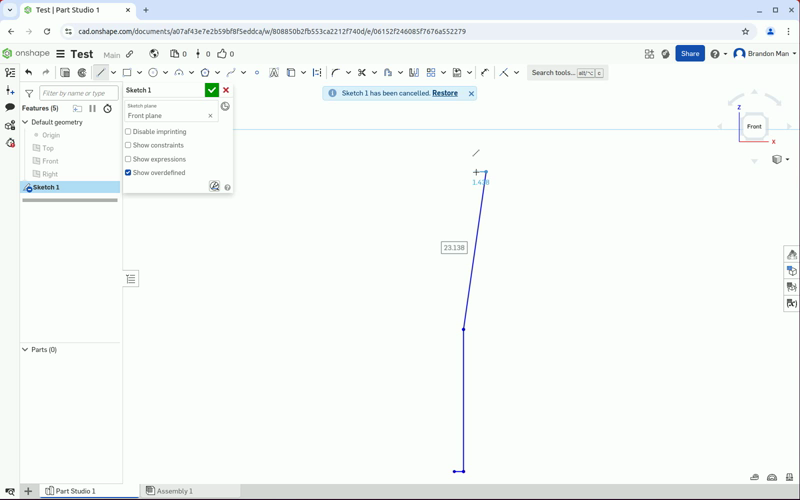
scroll(6)
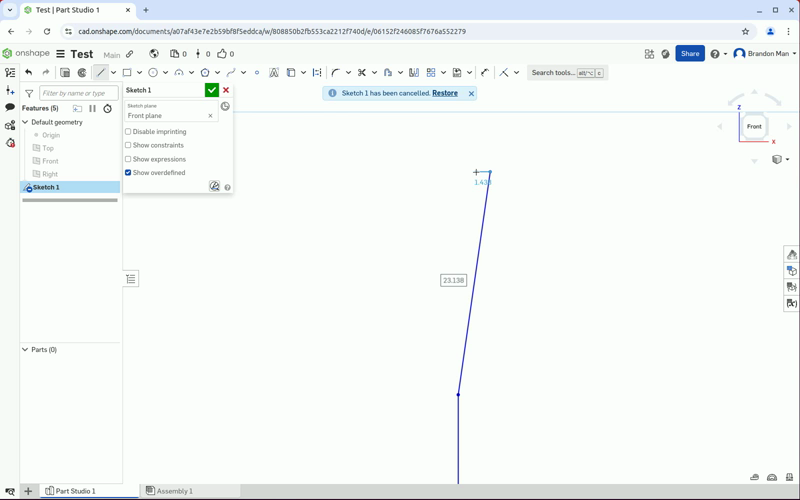
scroll(6)
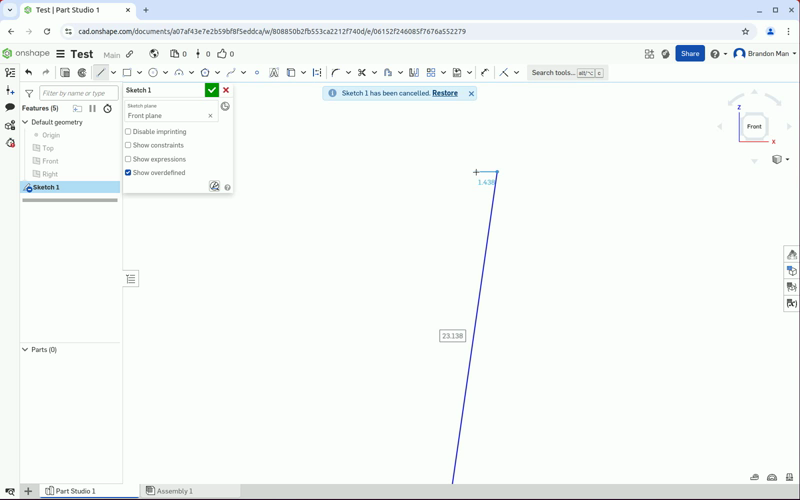
scroll(6)
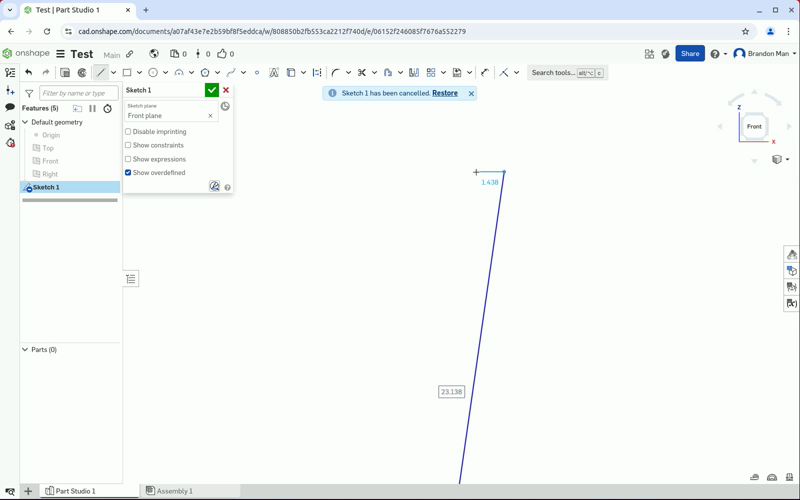
scroll(6)
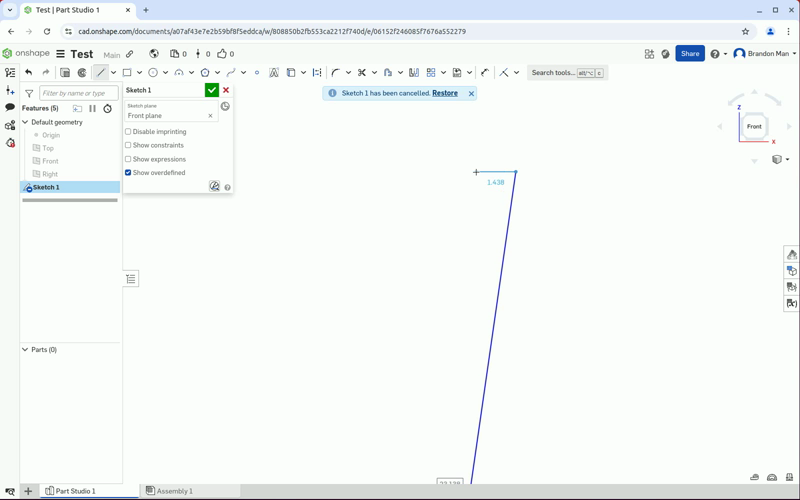
scroll(6)
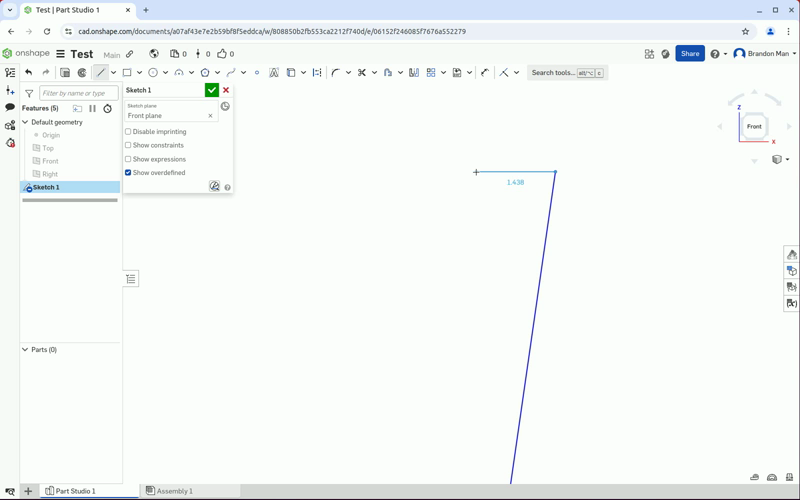
click(476, 171)
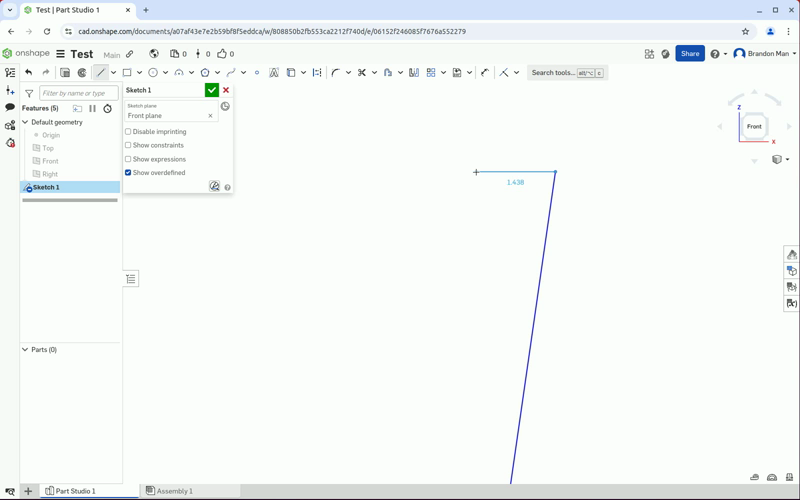
scroll(-6)
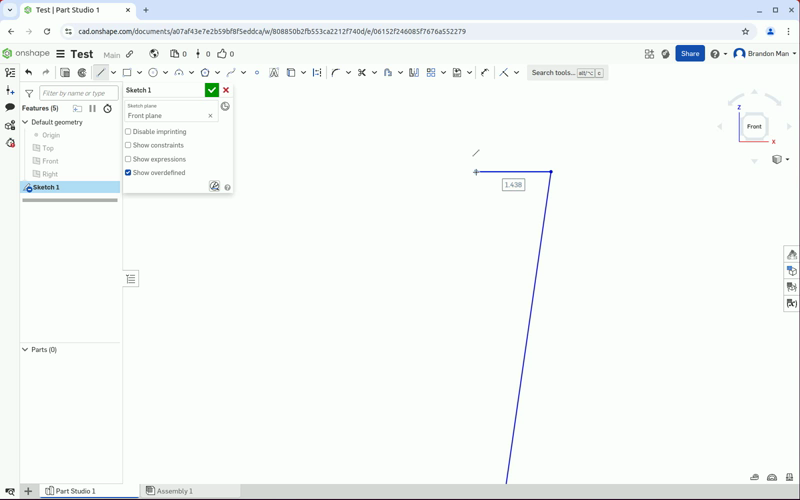
scroll(-6)
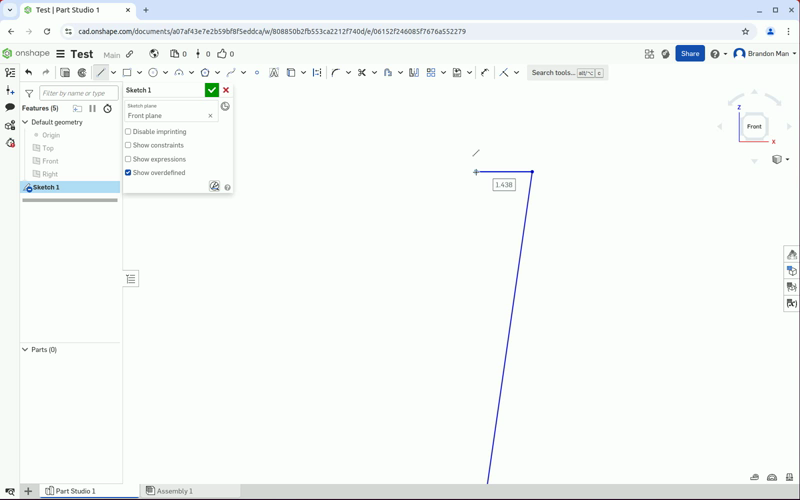
scroll(-6)
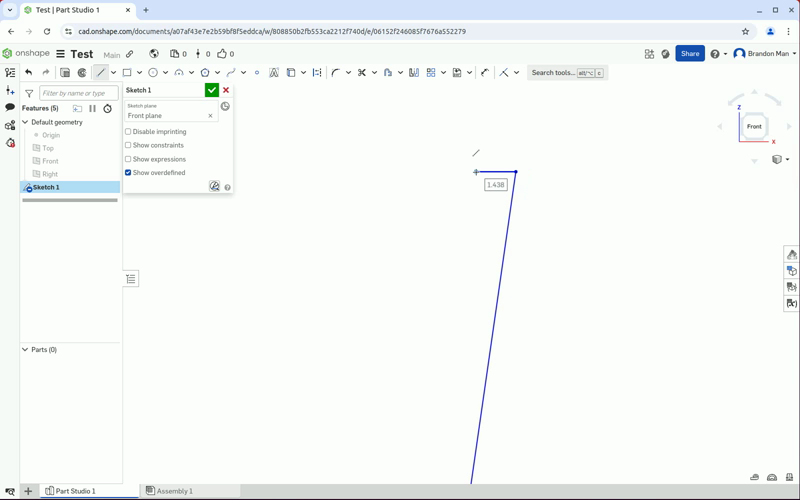
scroll(-6)
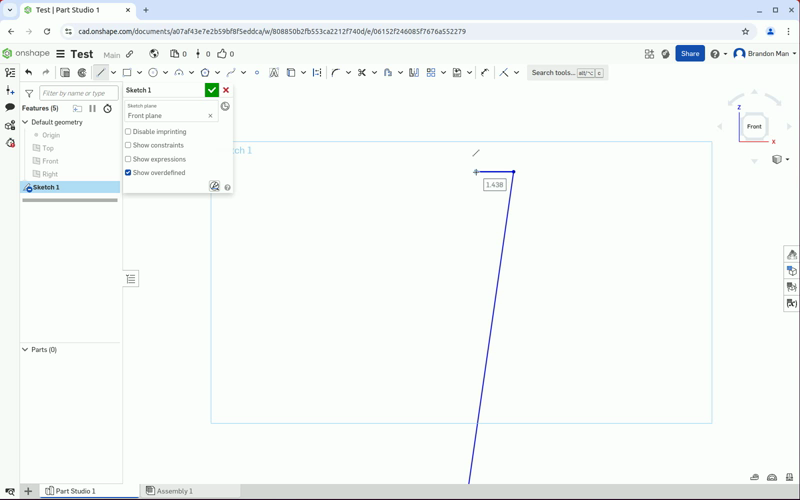
scroll(-6)
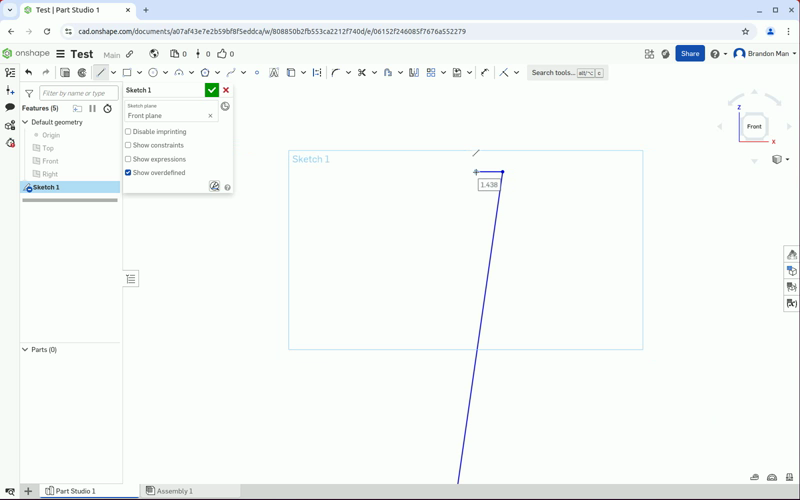
scroll(-6)
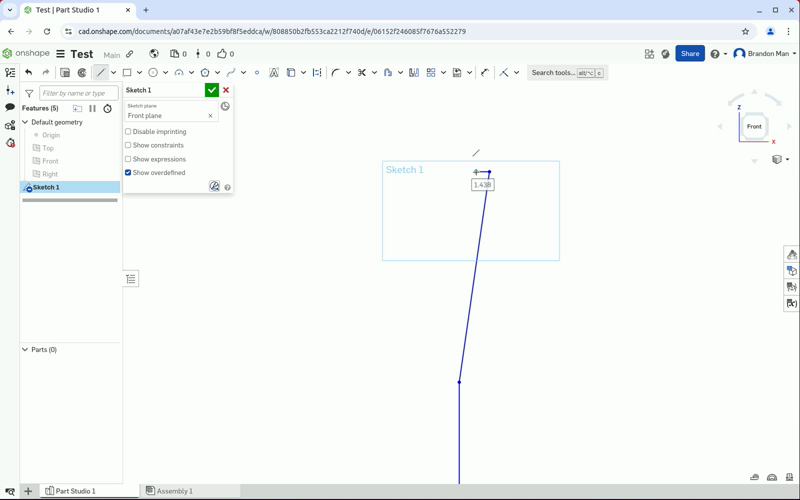
scroll(-6)
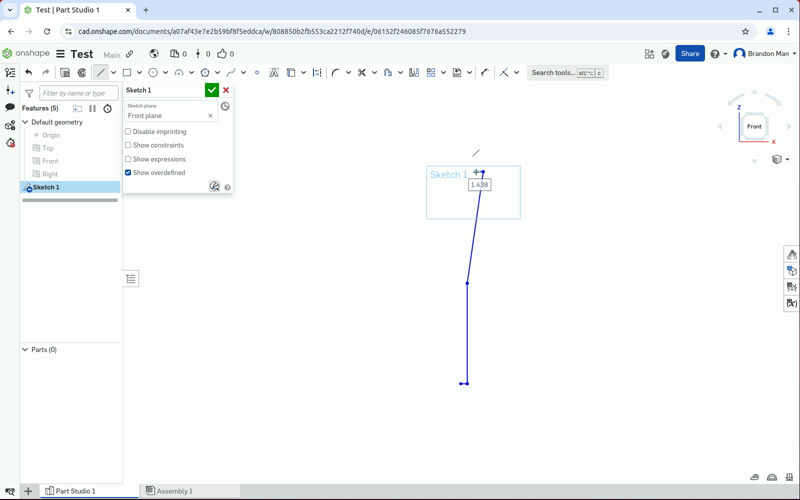
key_up(shift)
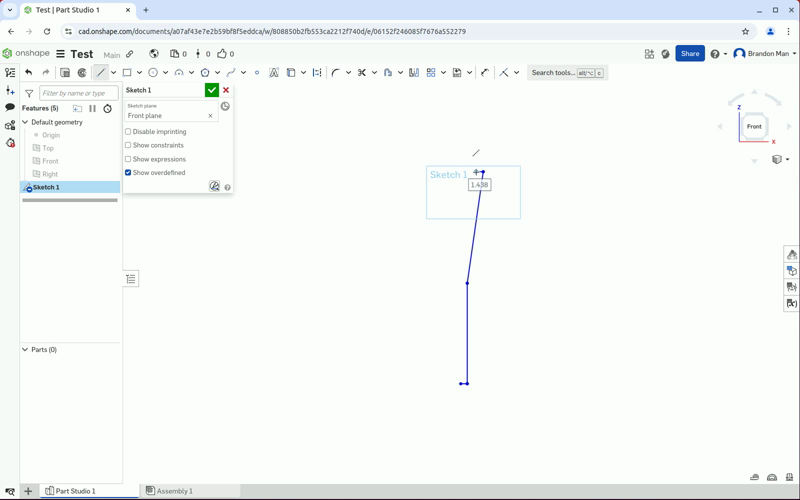
key_down(shift)
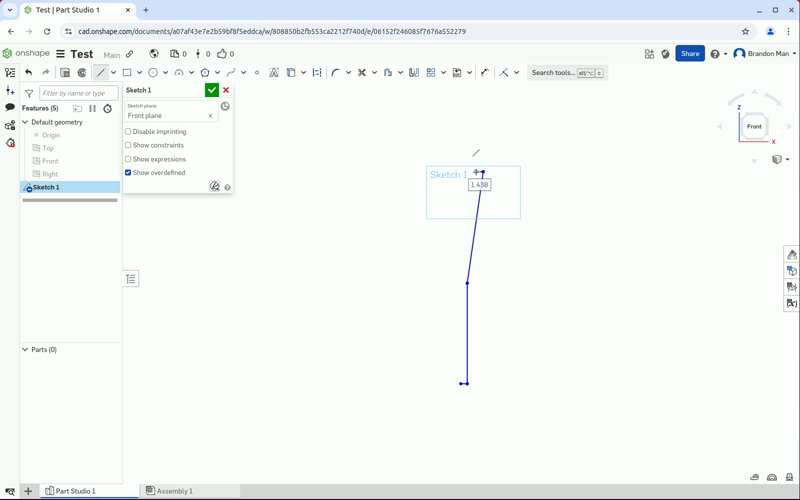
mouse_move(460, 283)
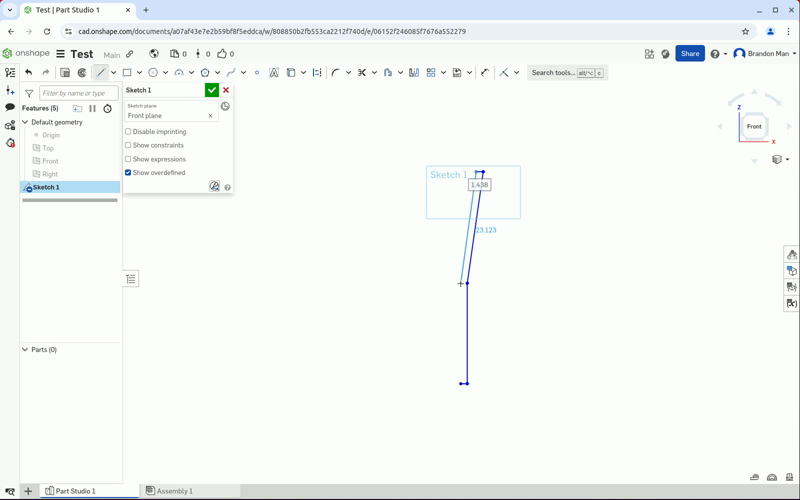
click(460, 283)
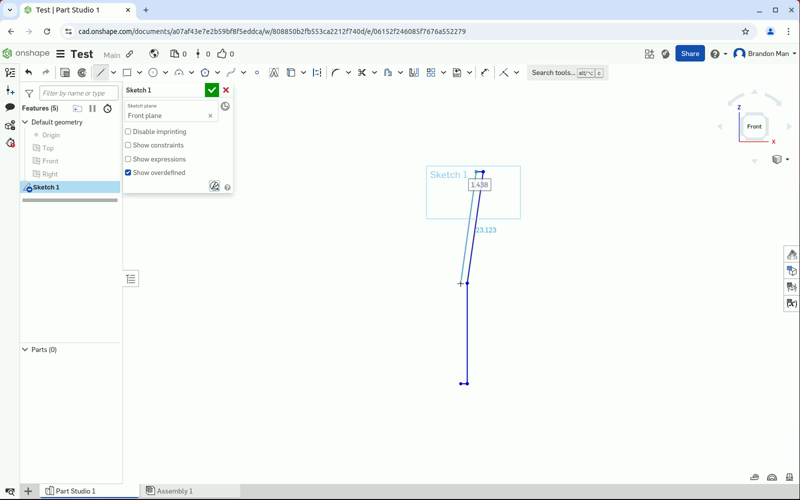
key_up(shift)
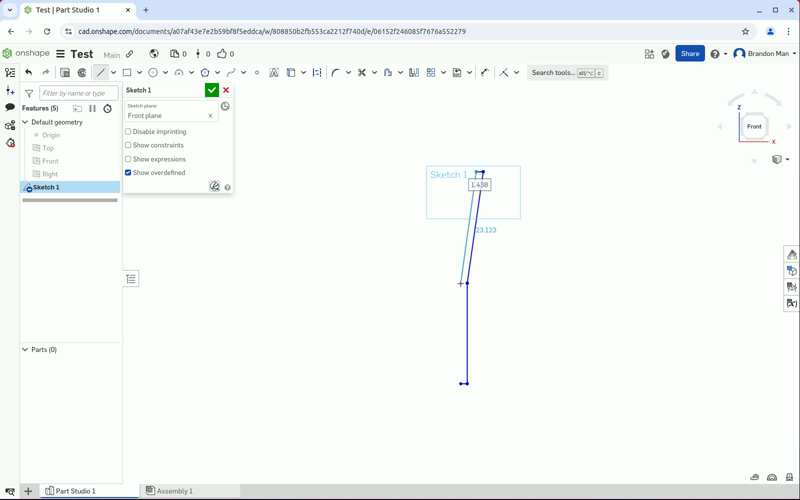
key_down(shift)
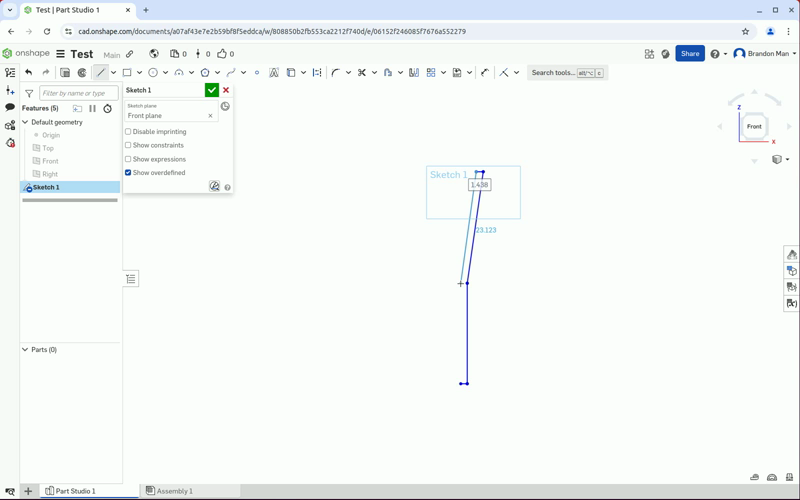
mouse_move(460, 383)
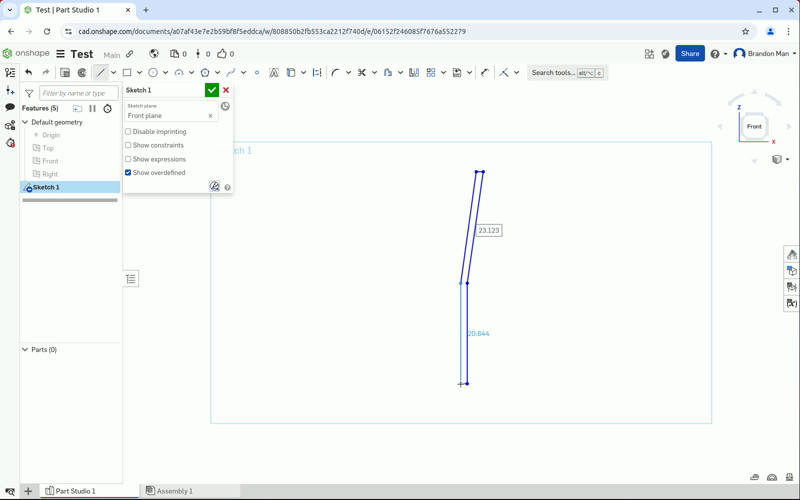
key_up(shift)
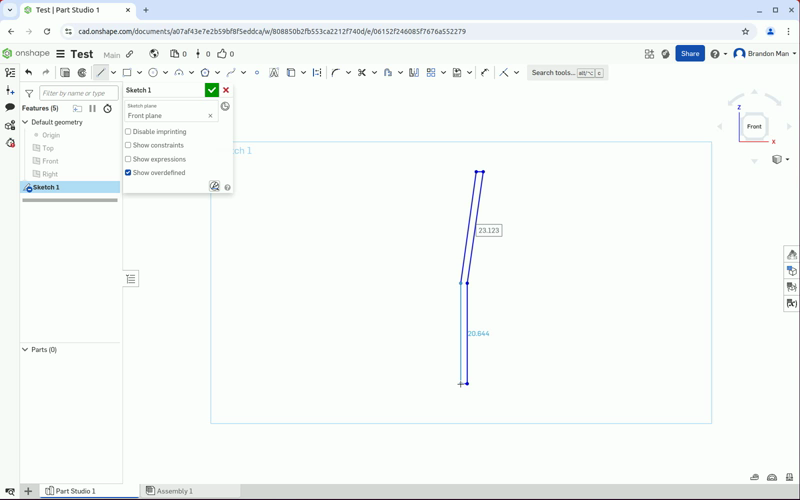
click(460, 383)
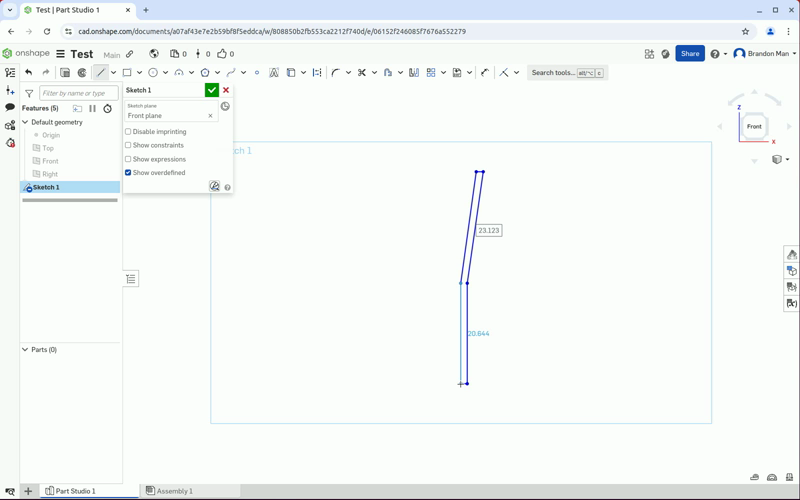
key(esc)
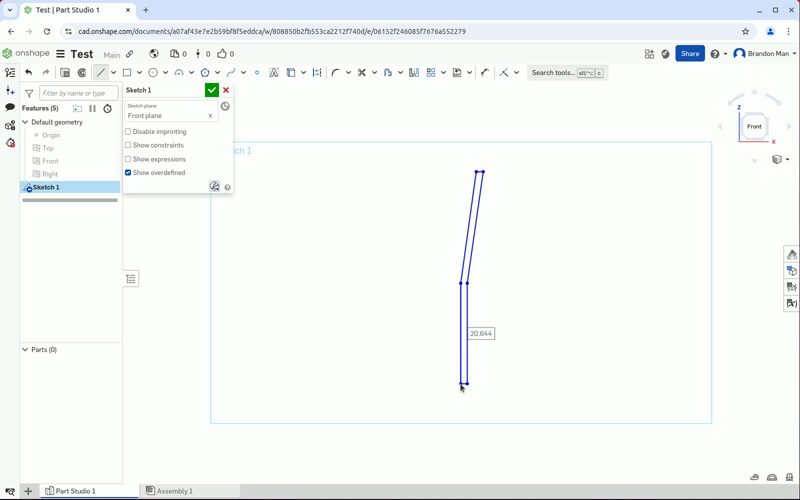
mouse_move(467, 262)
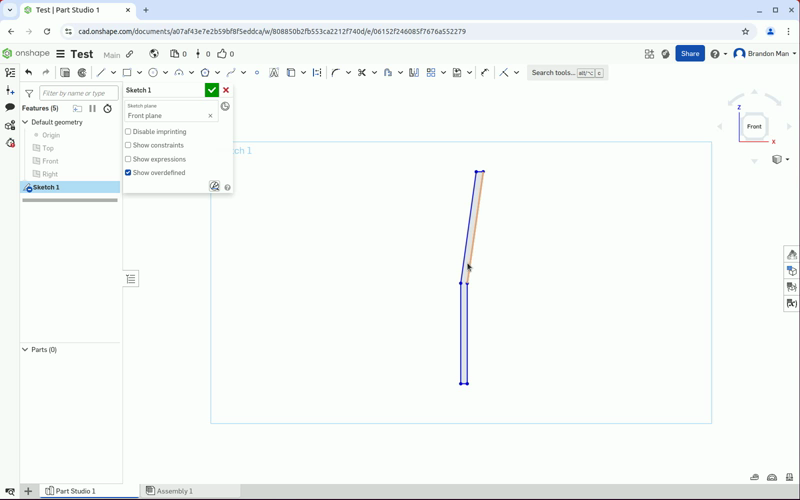
scroll(6)
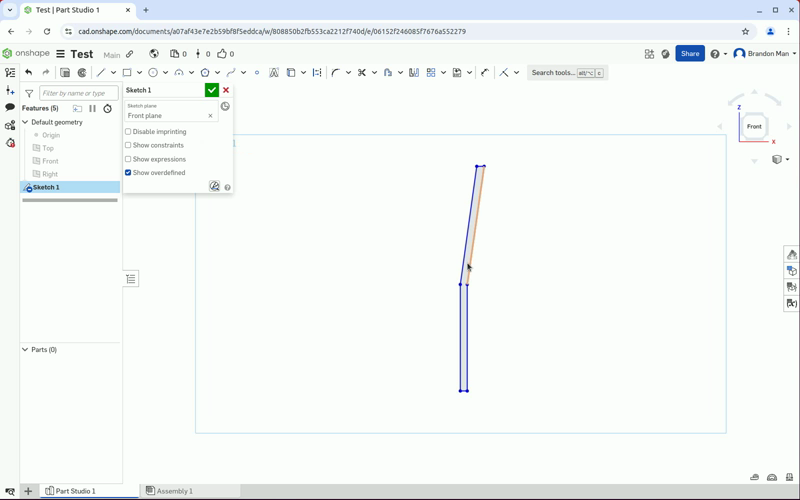
scroll(6)
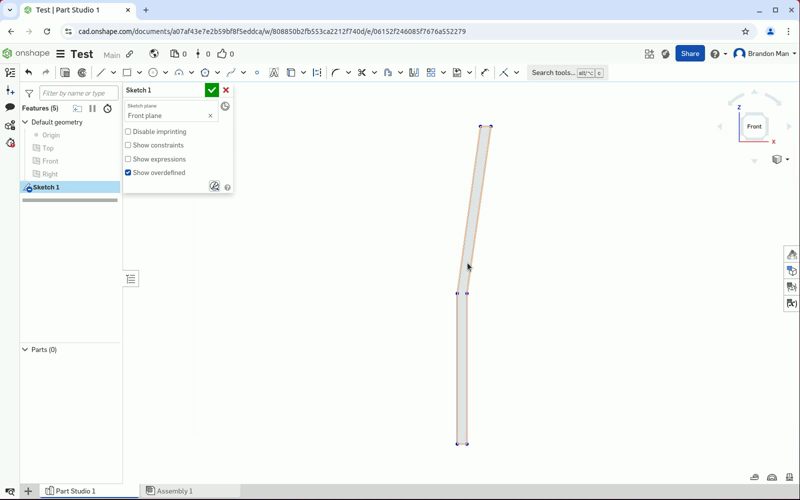
scroll(6)
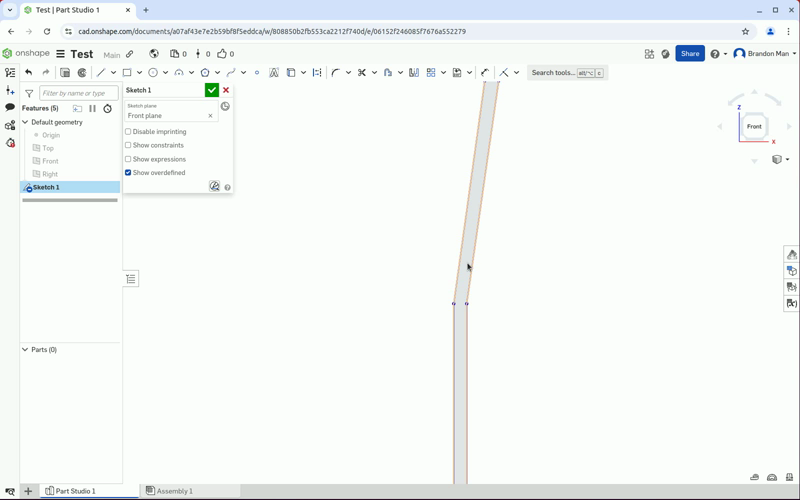
scroll(6)
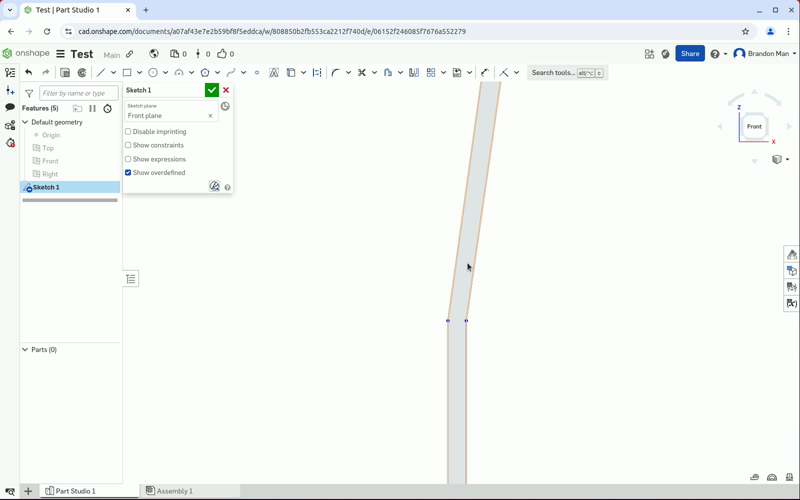
scroll(6)
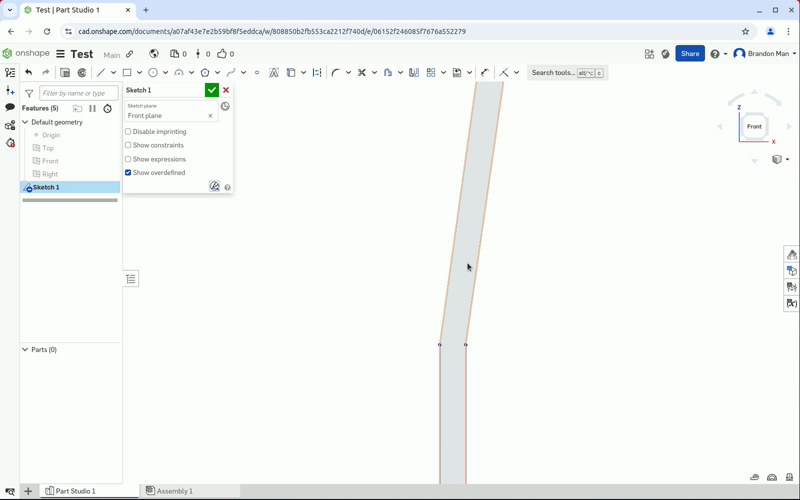
scroll(6)
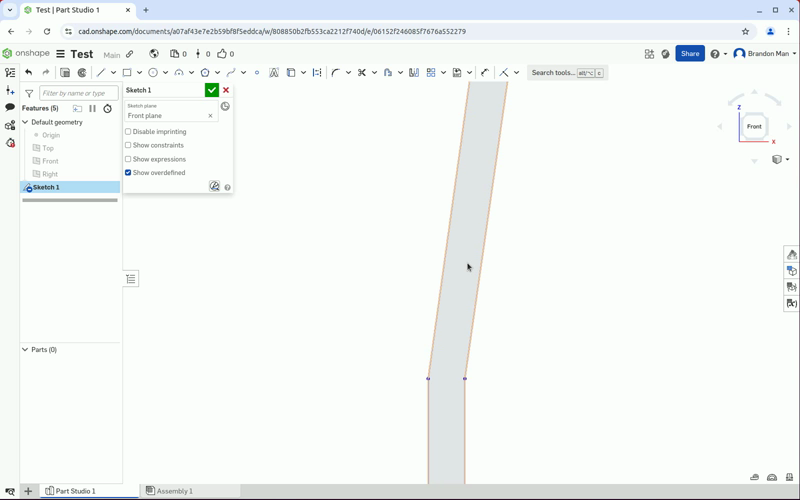
scroll(6)
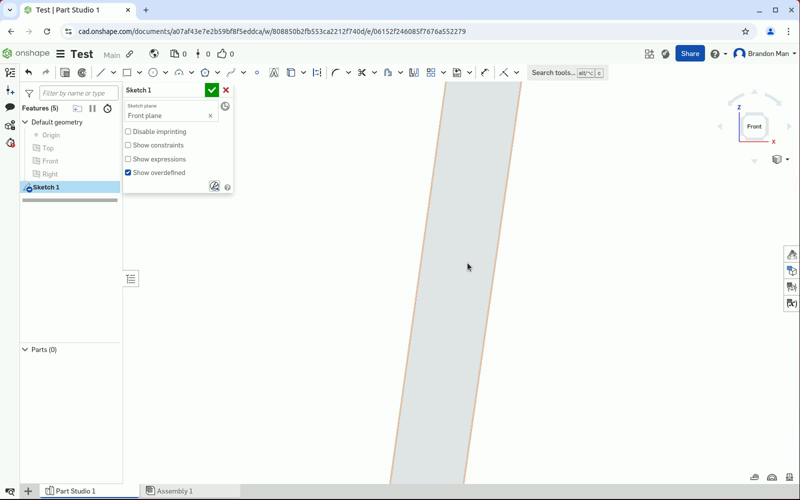
click(467, 262)
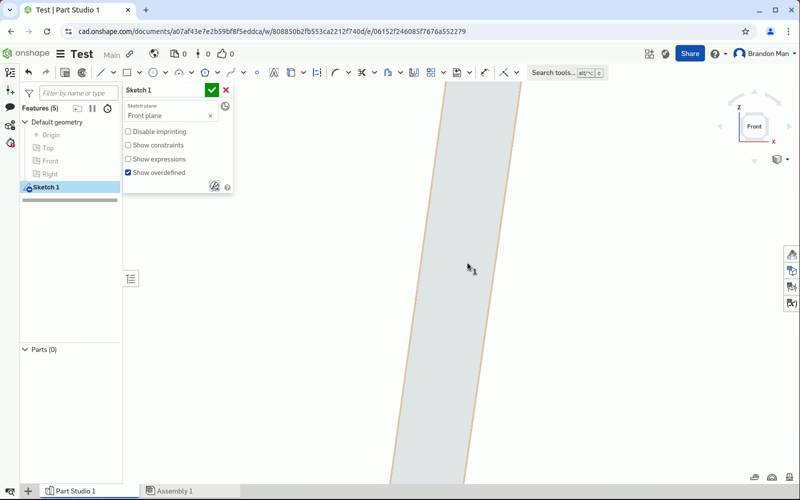
scroll(-6)
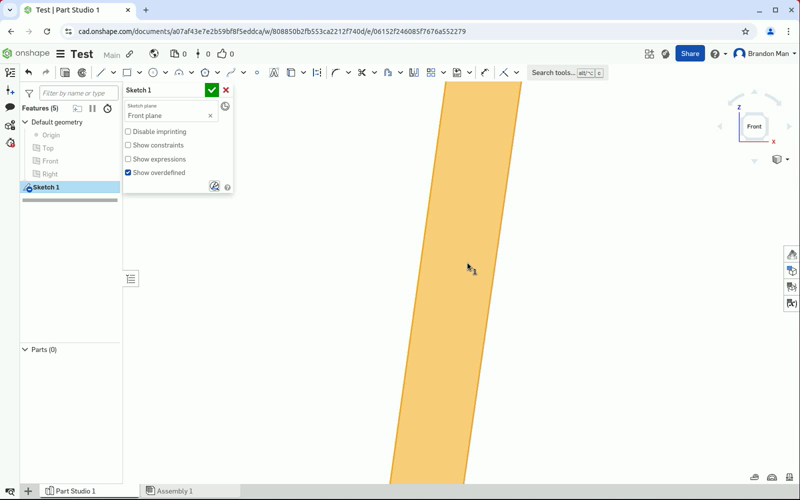
scroll(-6)
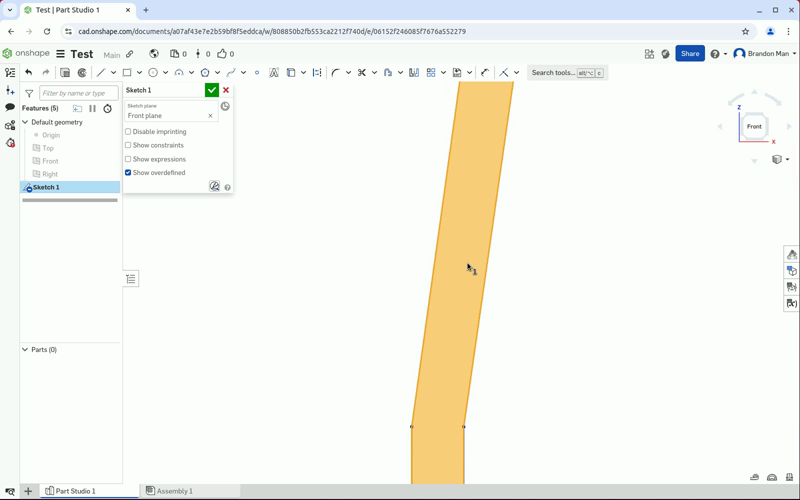
scroll(-6)
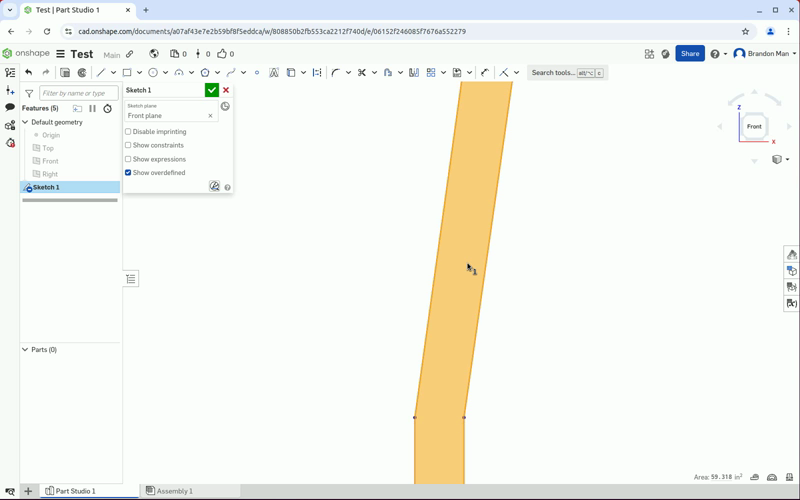
scroll(-6)
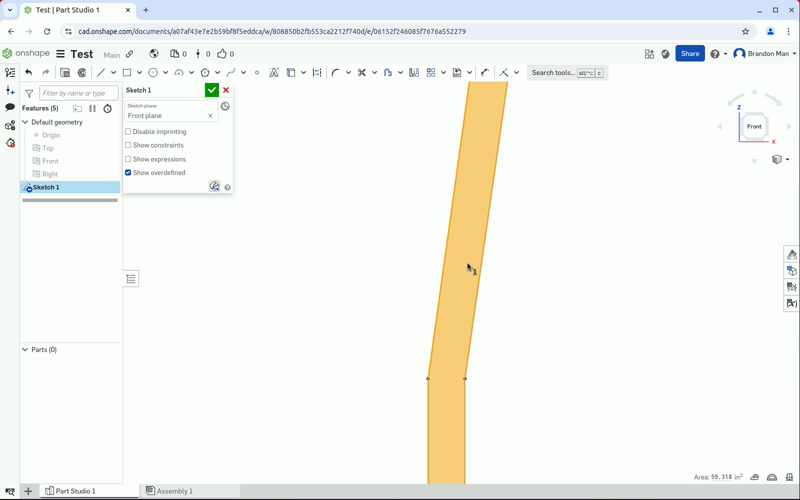
scroll(-6)
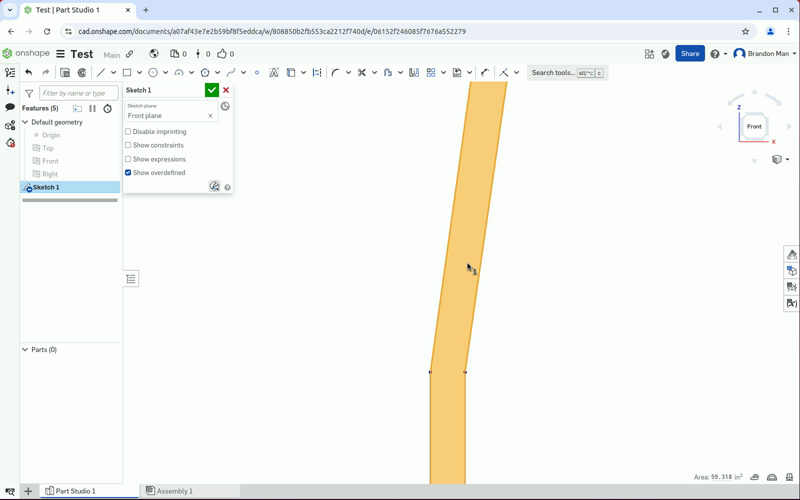
scroll(-6)
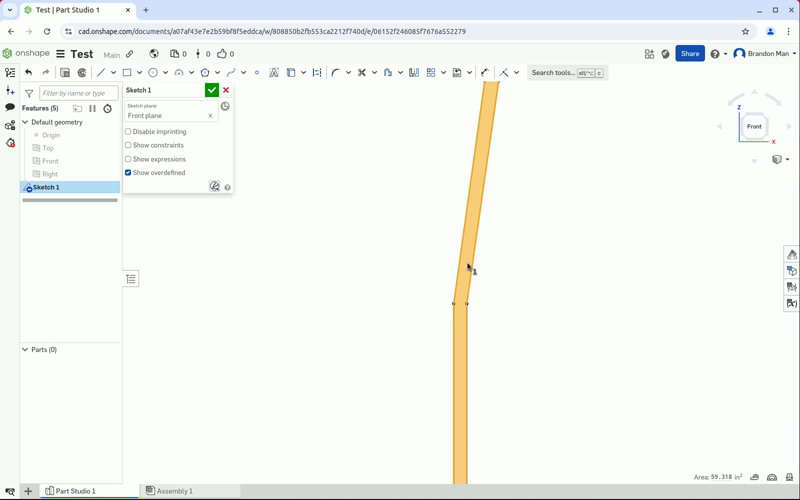
scroll(-6)
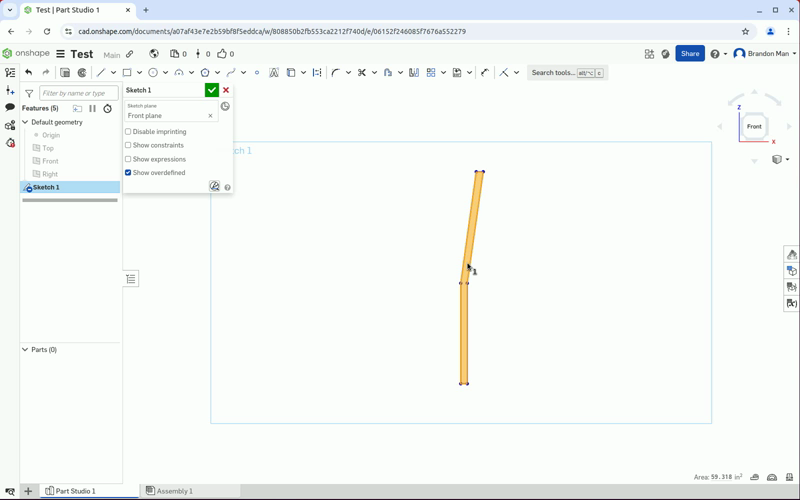
mouse_move(73, 352)
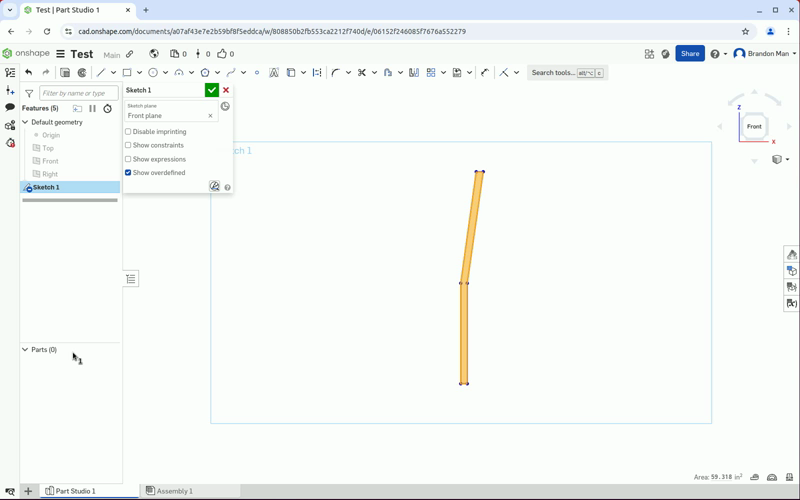
key(shift+y)
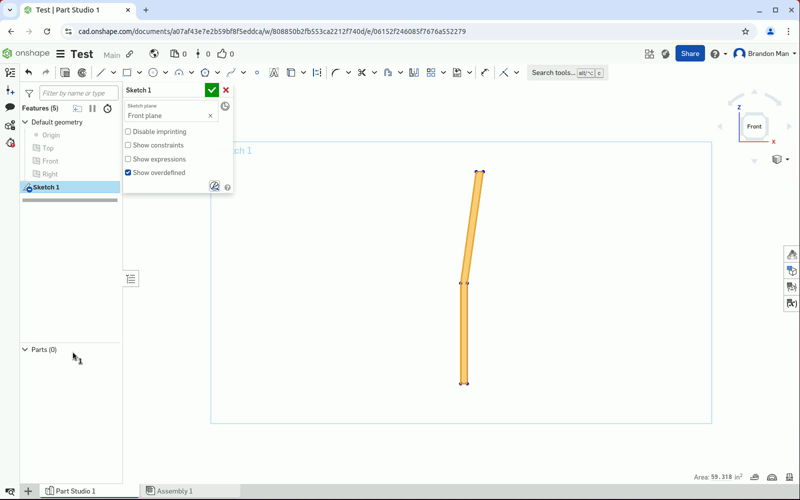
key(shift+e)
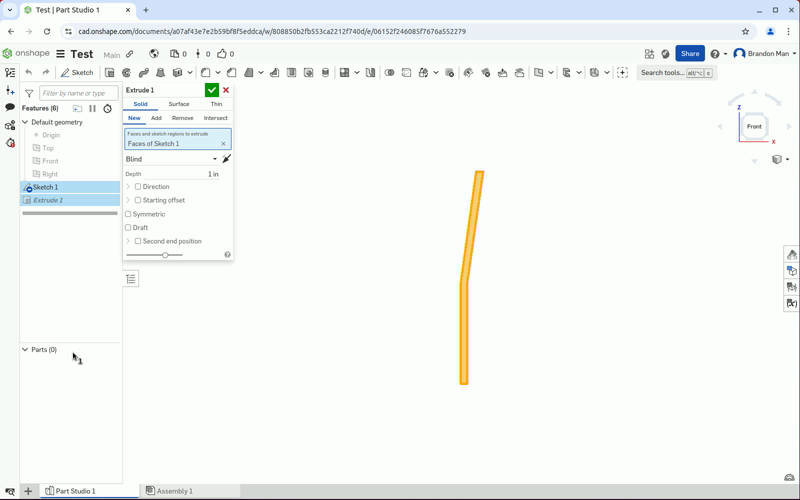
mouse_move(143, 106)
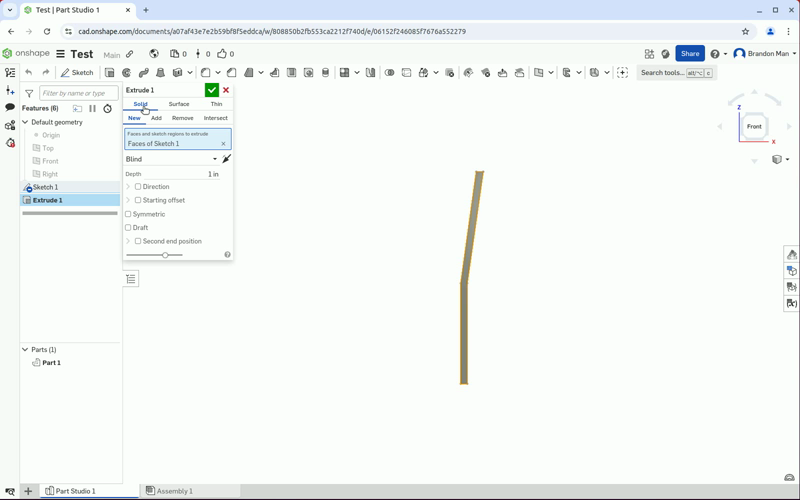
click(143, 106)
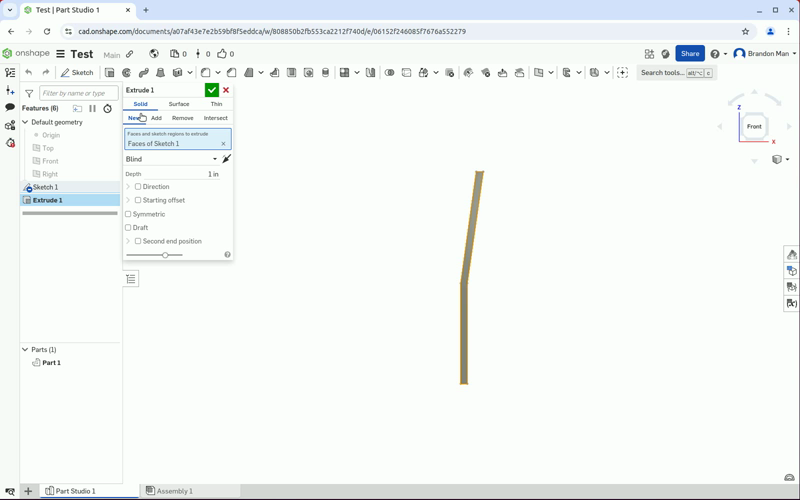
mouse_move(137, 120)
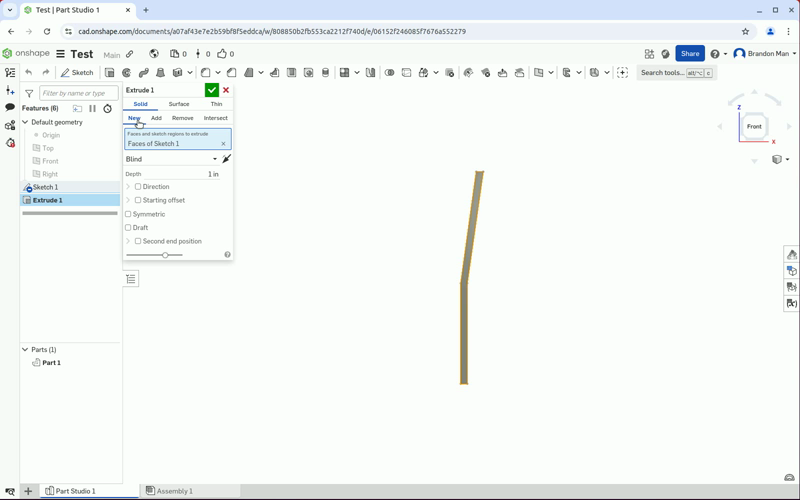
click(137, 120)
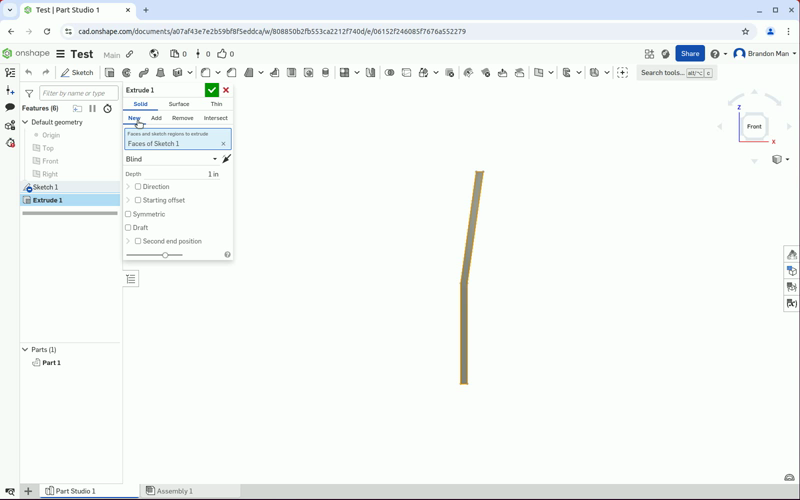
key(tab, 4)
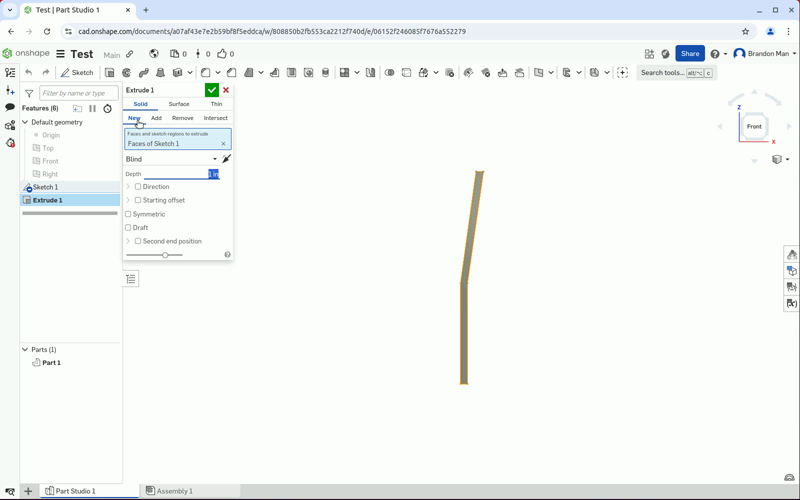
text(1.444)
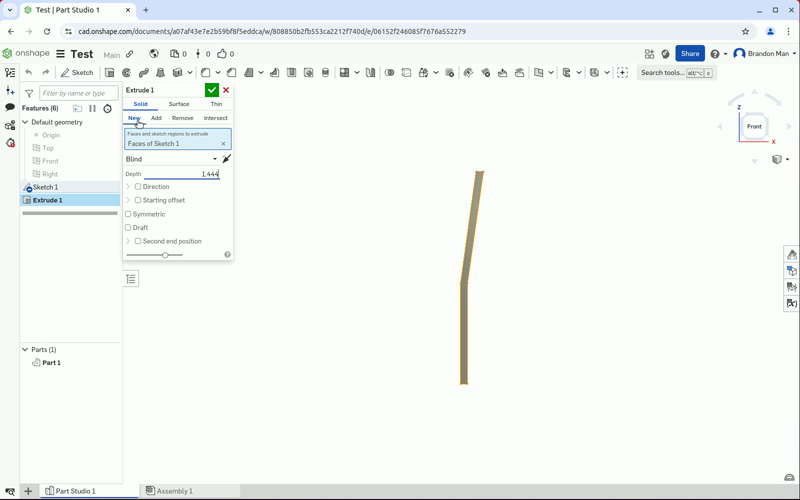
key(enter)
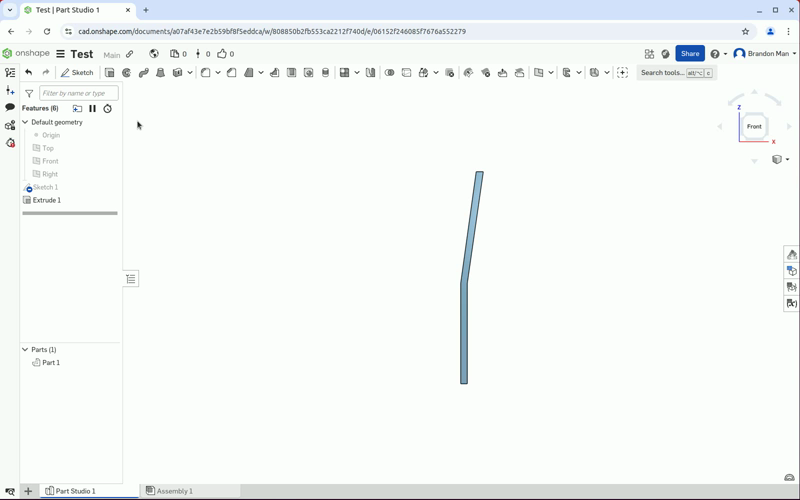
key(shift+h)
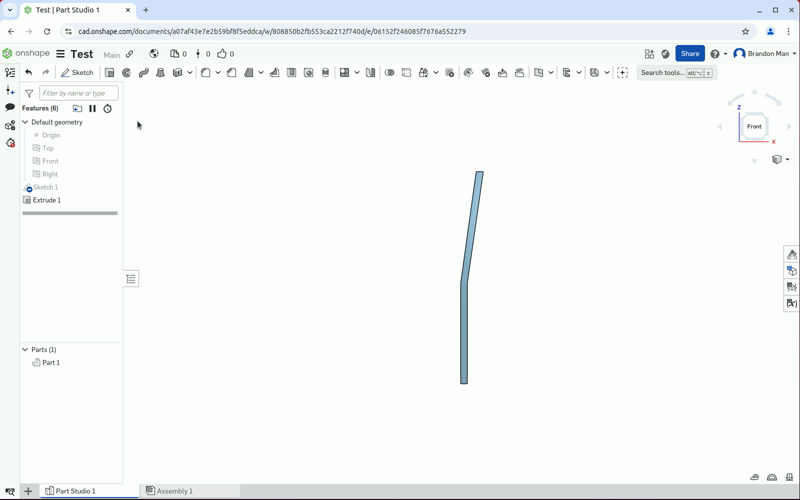
key(shift+h)
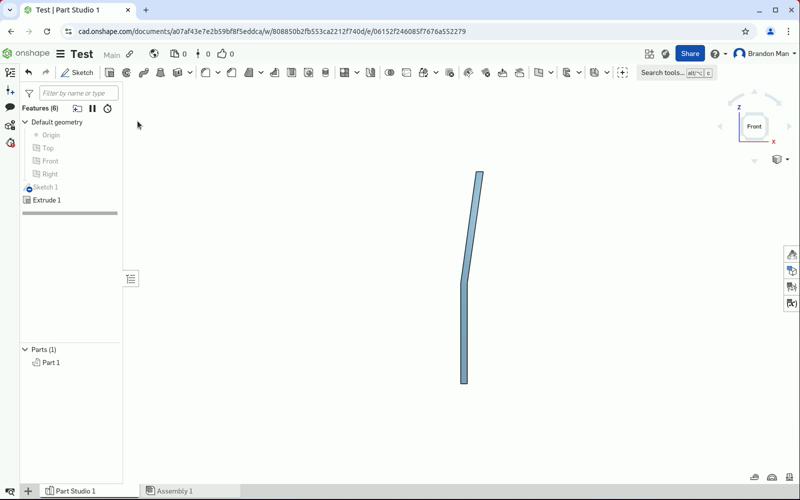
mouse_move(73, 189)
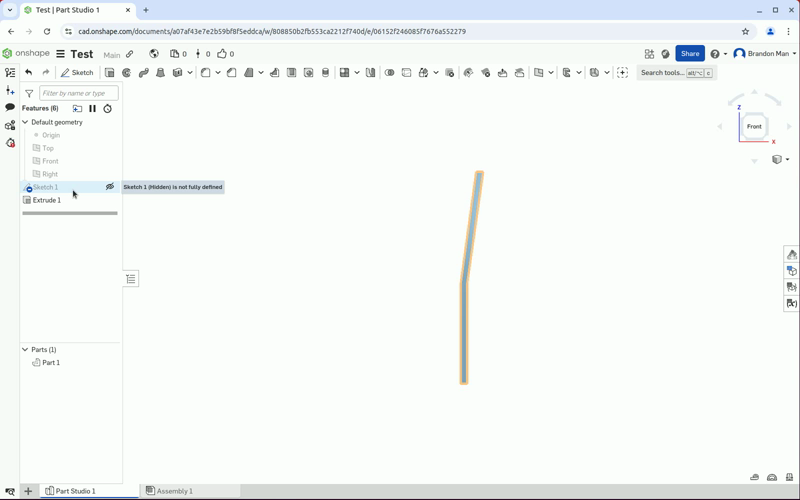
click(73, 189)
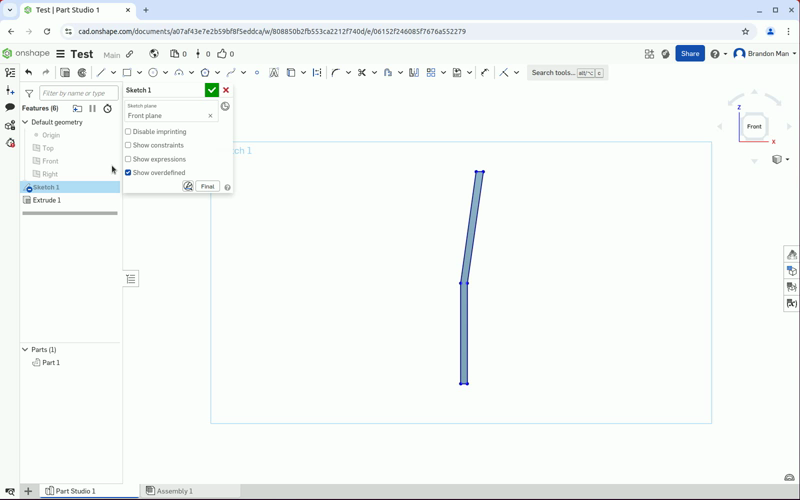
mouse_move(229, 92)
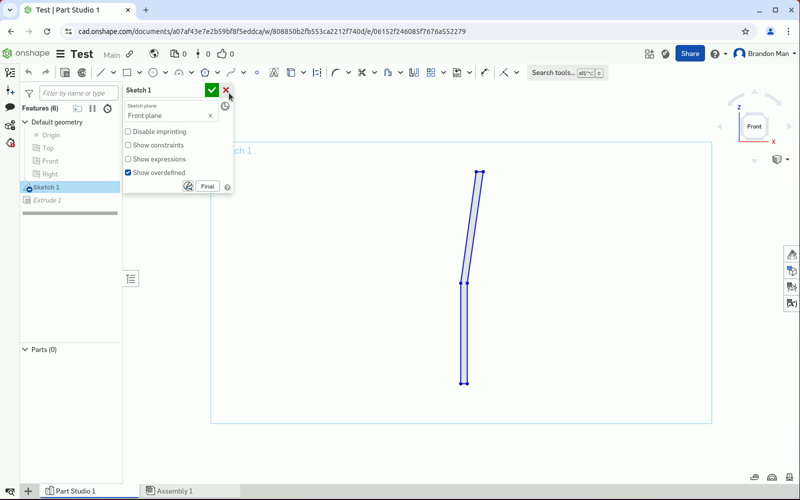
click(229, 92)
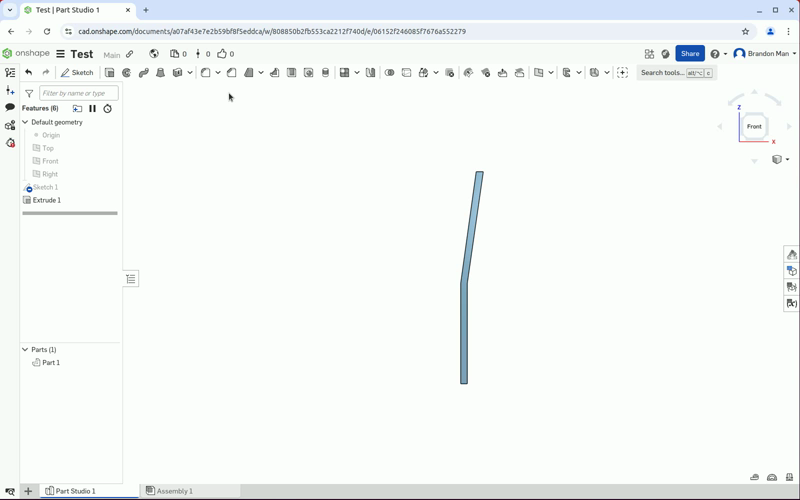
mouse_move(541, 75)
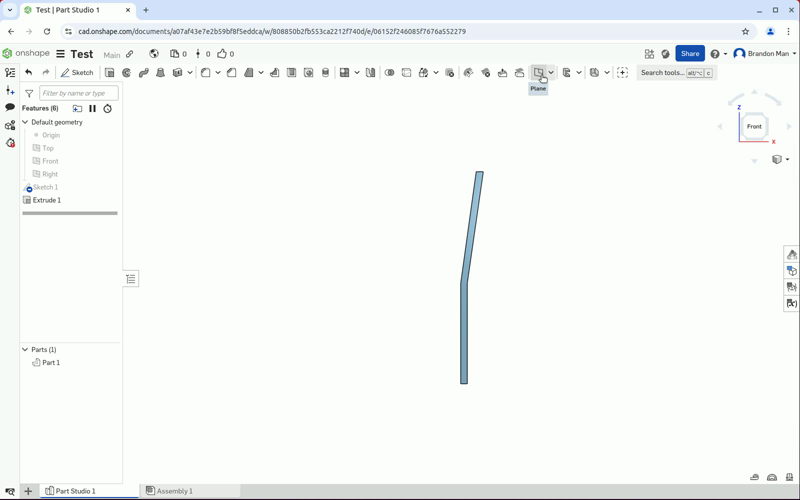
click(541, 75)
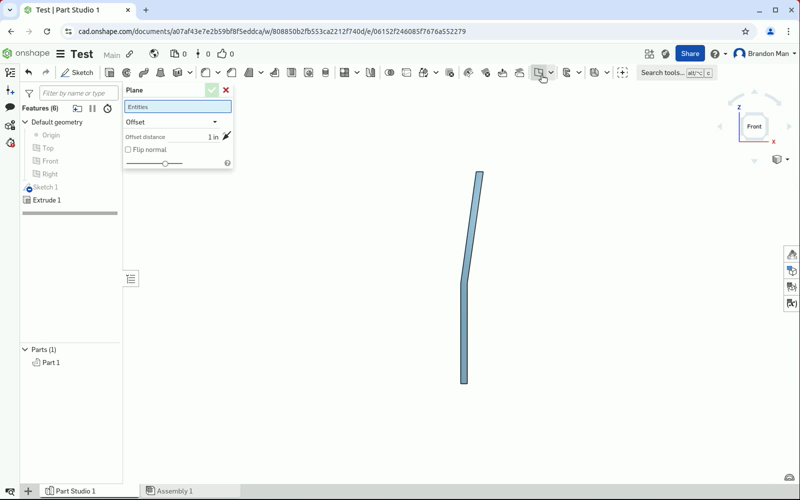
mouse_move(73, 163)
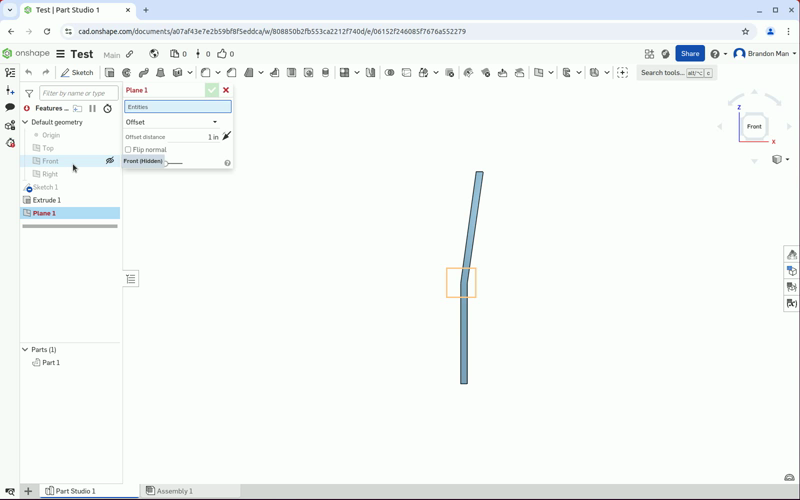
click(73, 163)
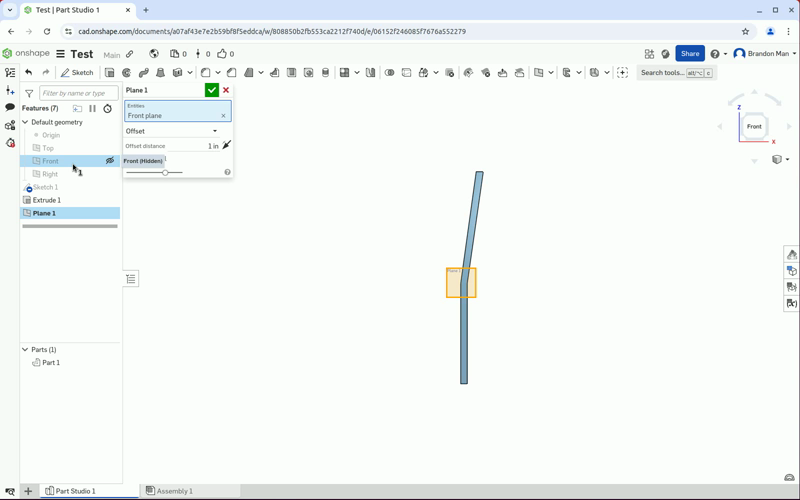
key(tab, 2)
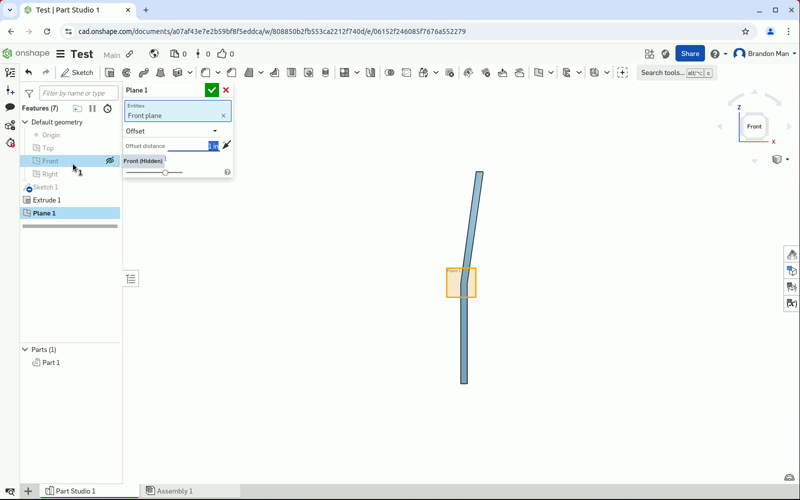
text(1.448)
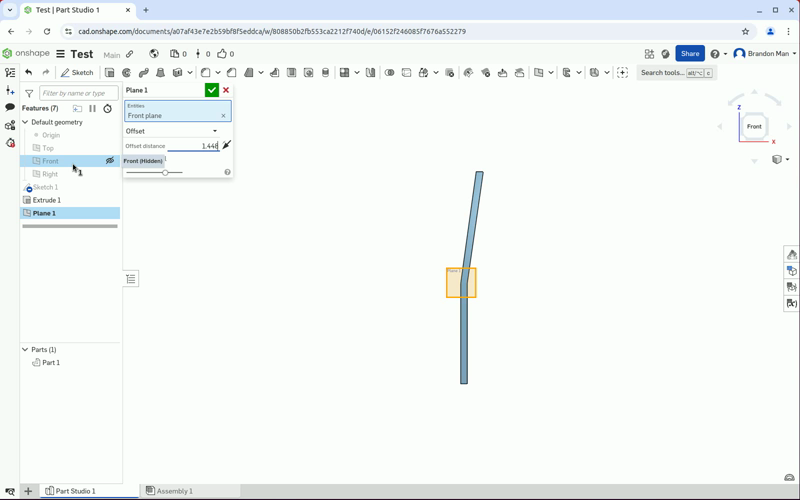
key(enter, 2)
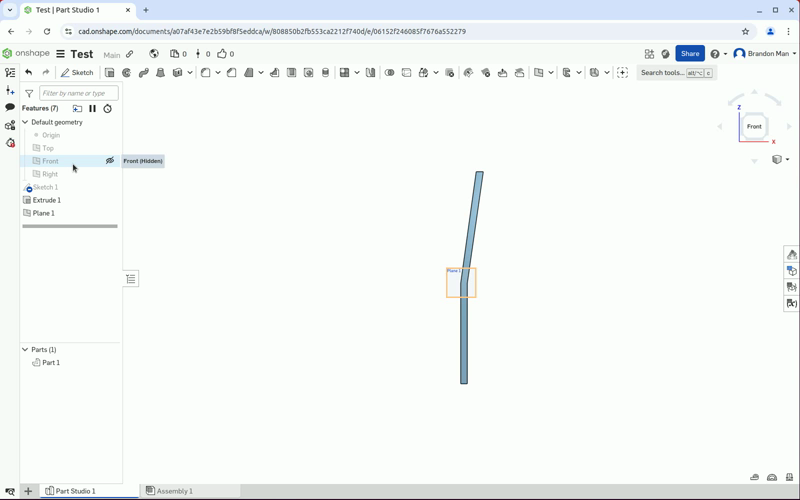
key(shift+s)
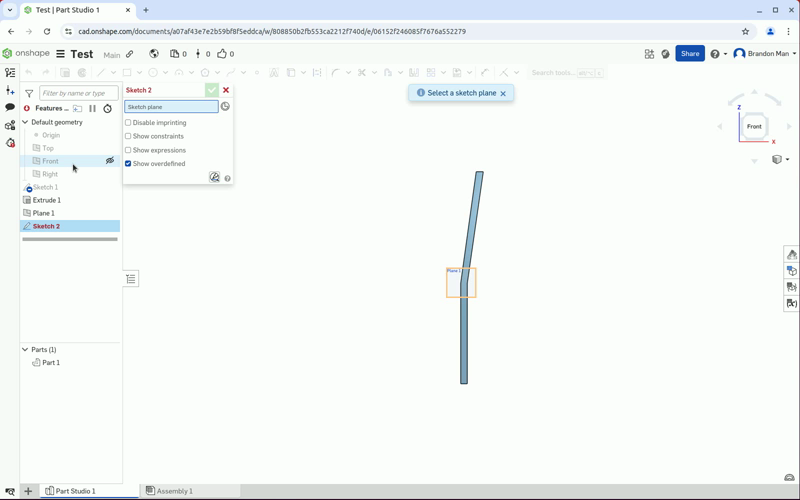
mouse_move(73, 215)
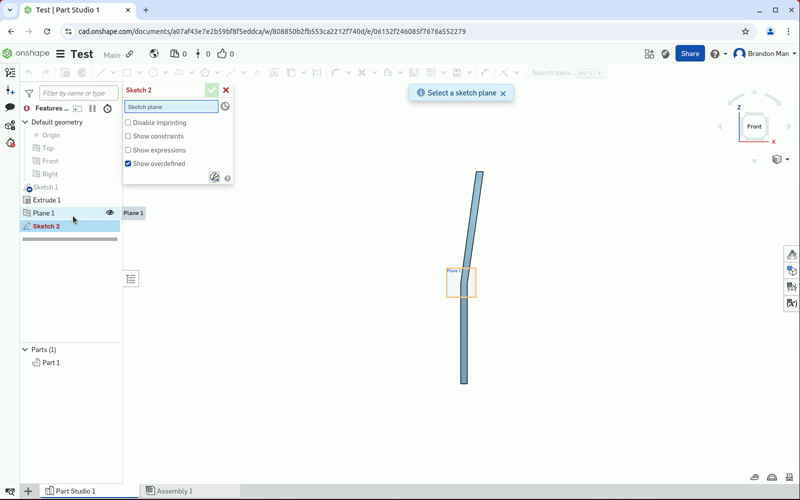
click(73, 215)
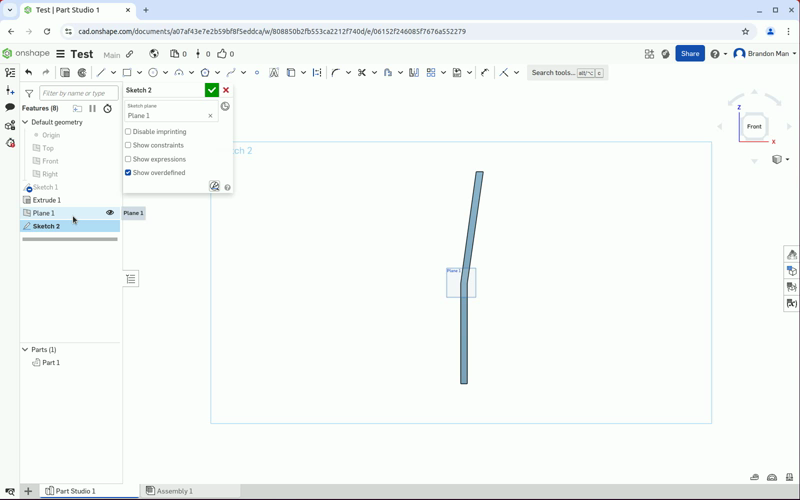
mouse_move(73, 352)
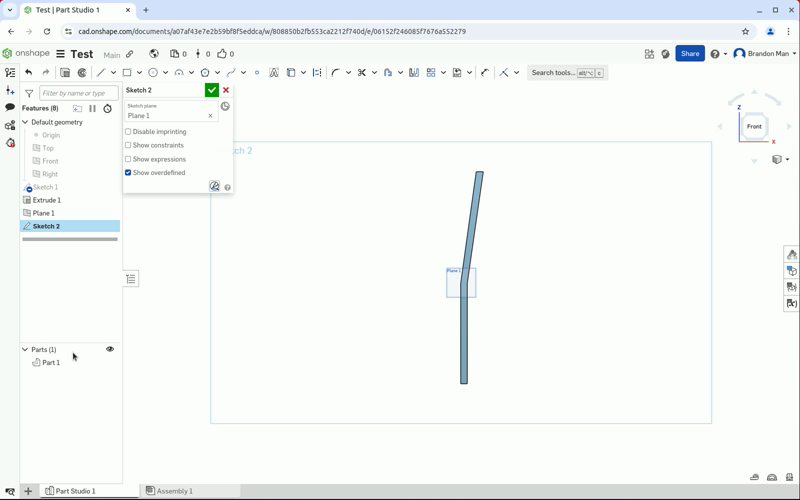
key(y)
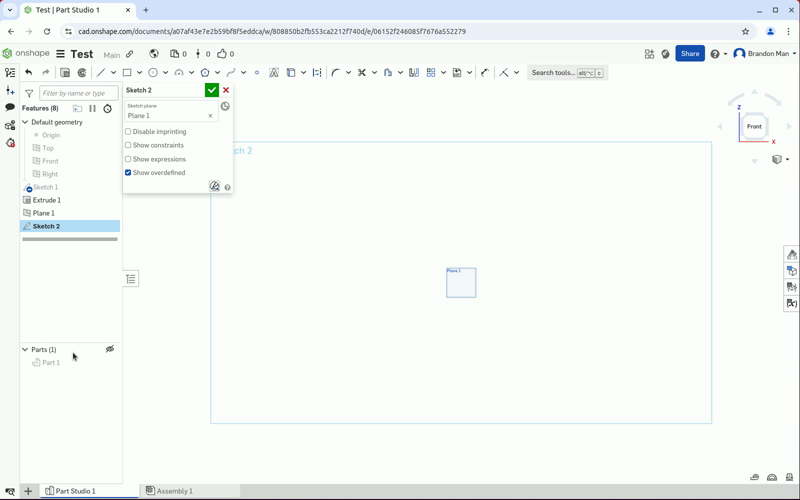
key(l)
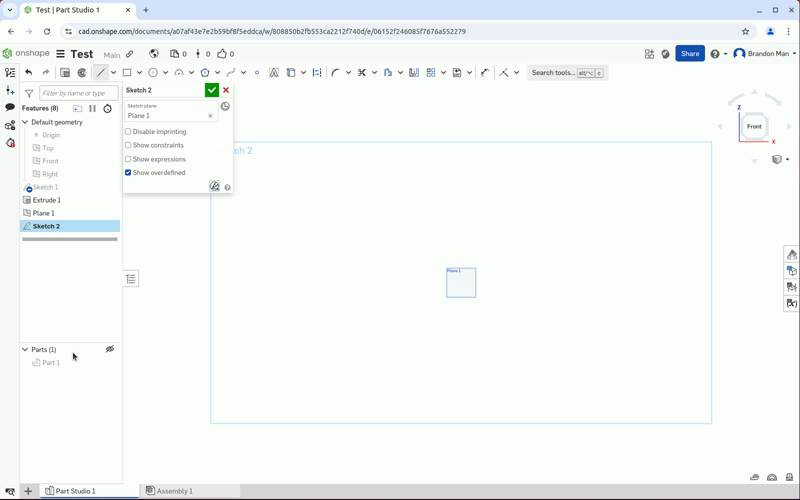
key_down(shift)
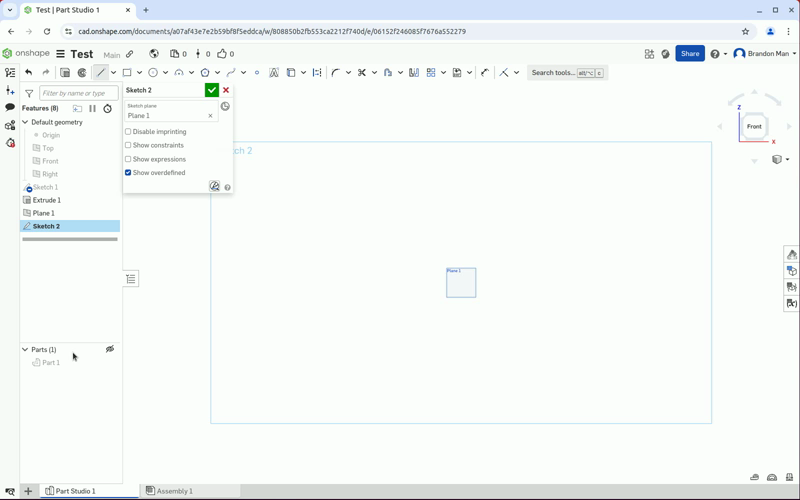
mouse_move(463, 294)
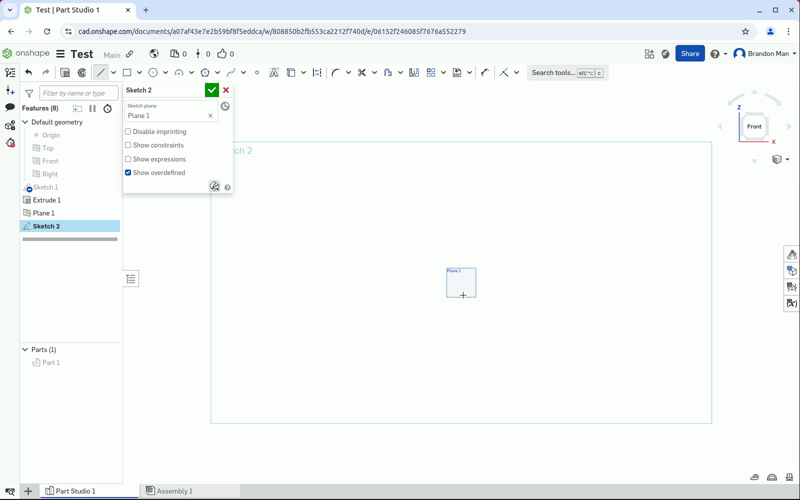
click(463, 294)
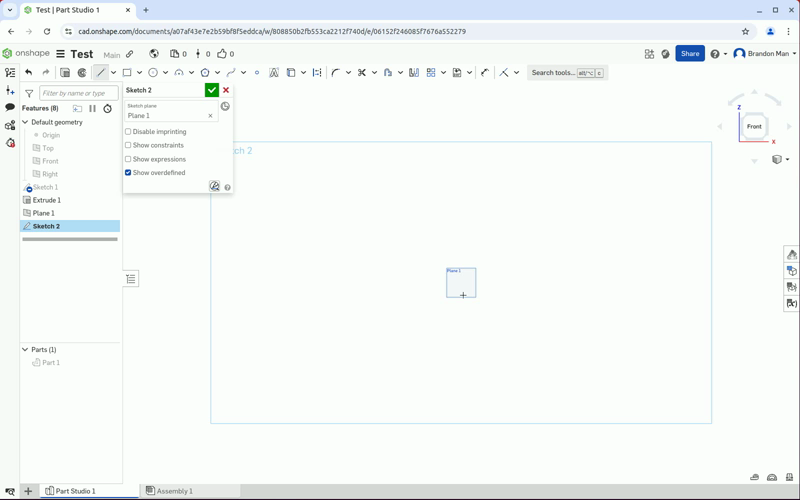
key_up(shift)
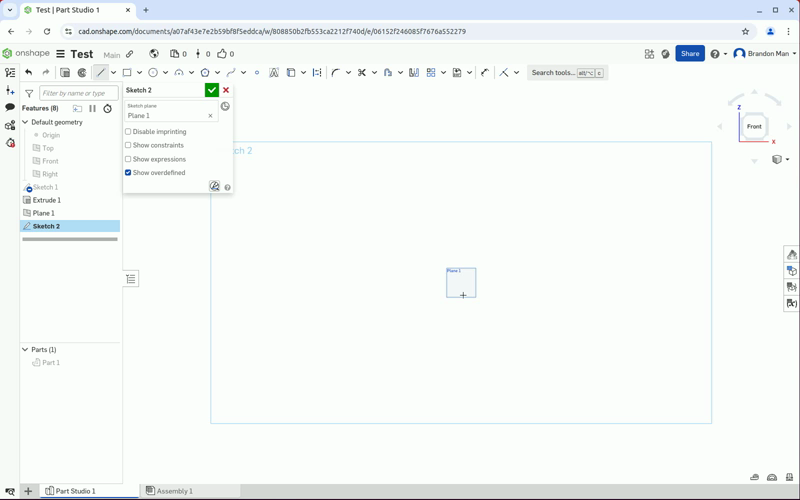
key_down(shift)
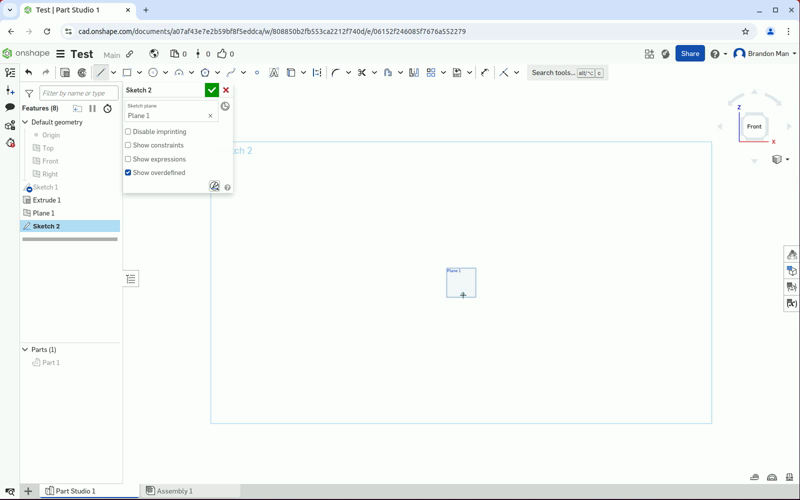
mouse_move(493, 294)
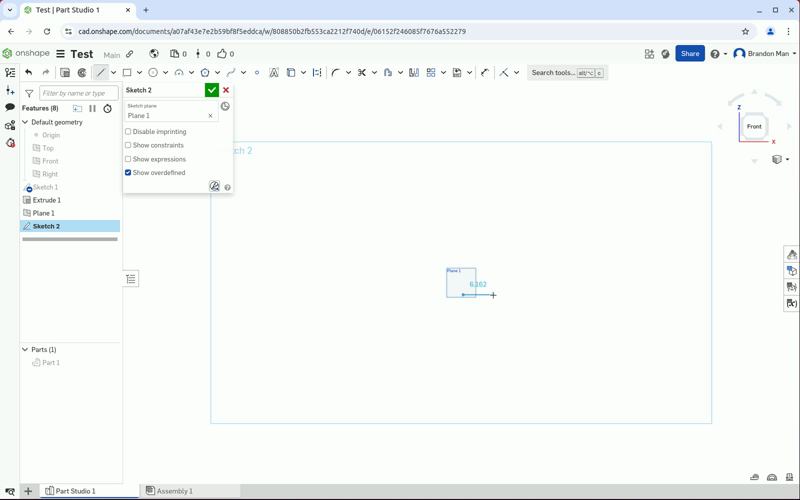
mouse_move(465, 294)
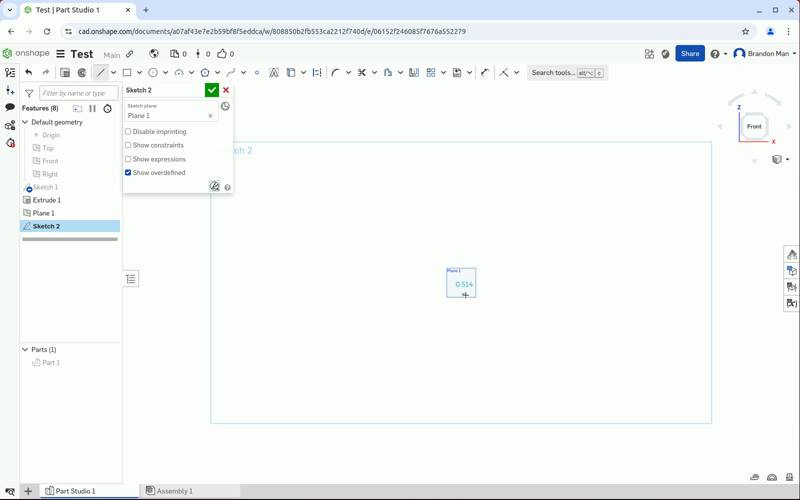
scroll(6)
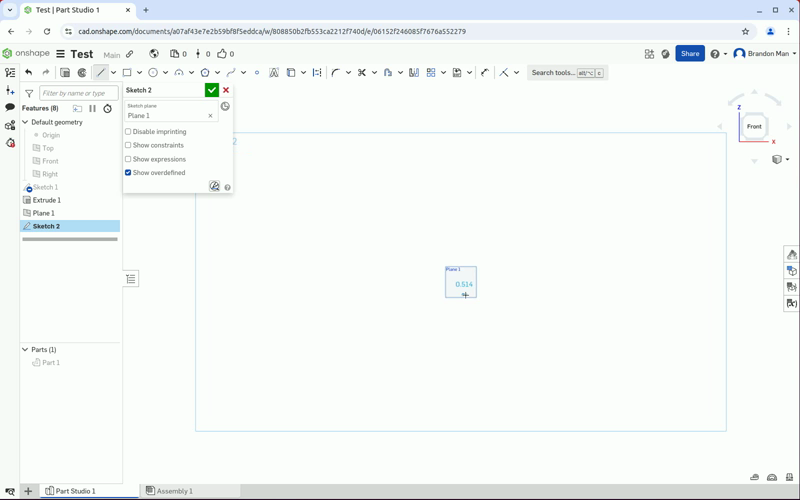
scroll(6)
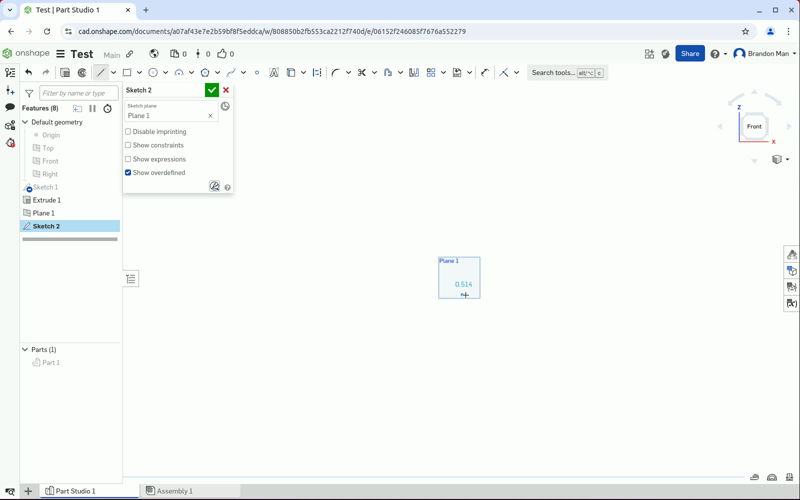
scroll(6)
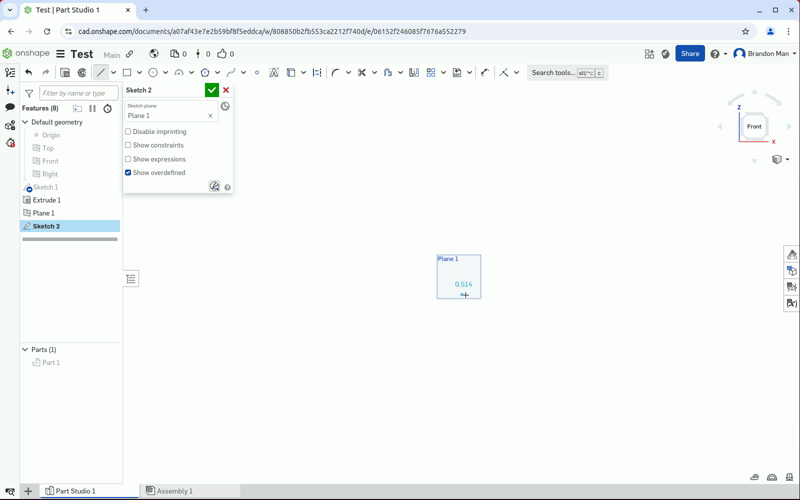
scroll(6)
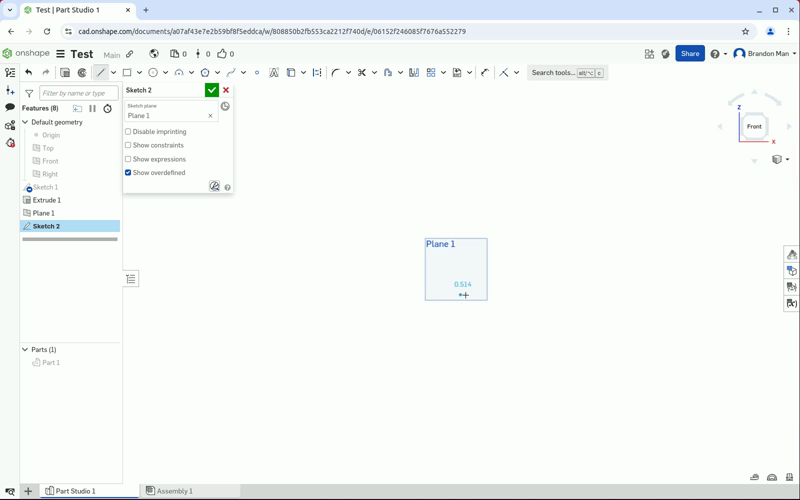
scroll(6)
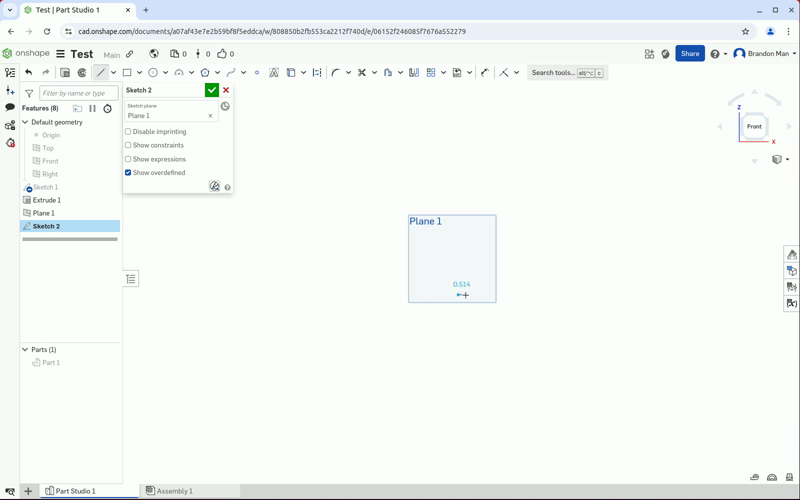
scroll(6)
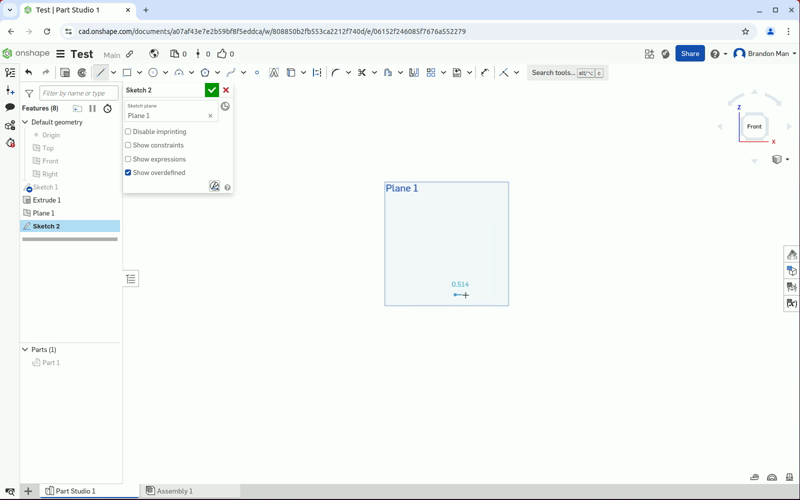
scroll(6)
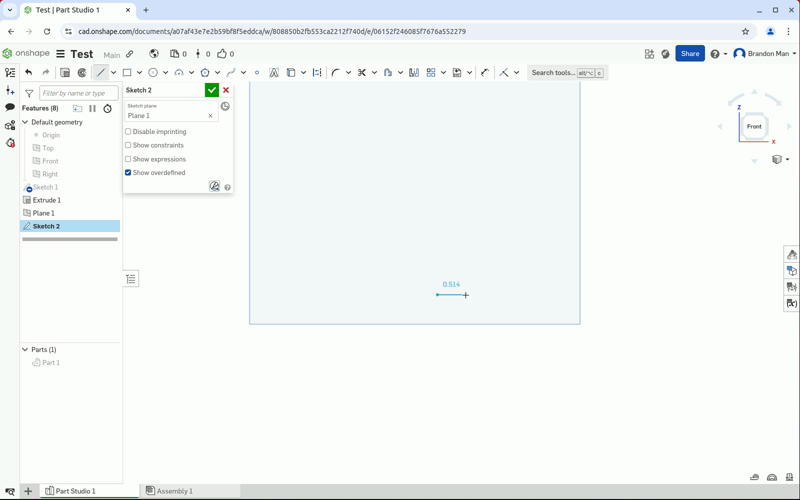
click(465, 294)
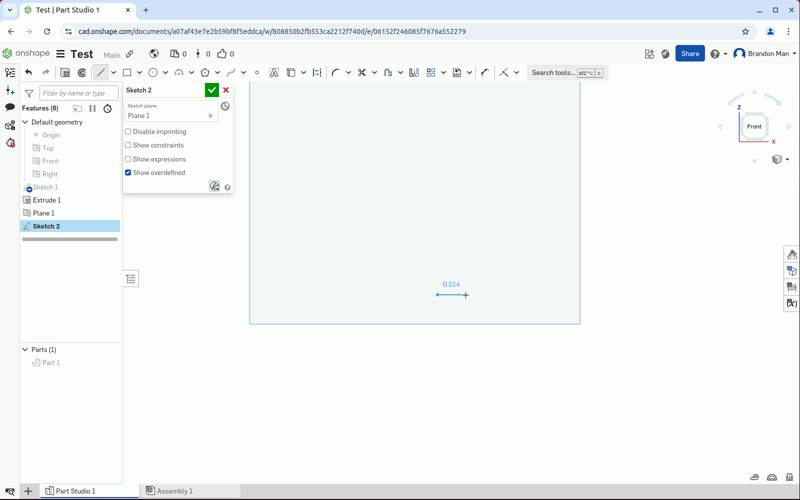
scroll(-6)
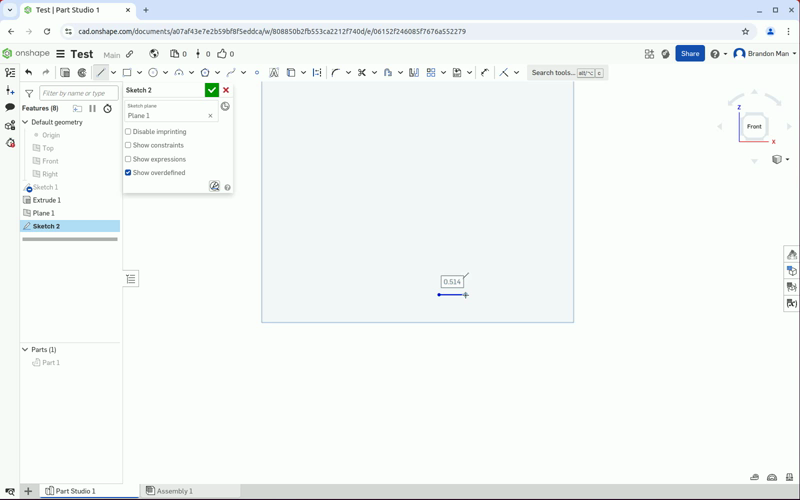
scroll(-6)
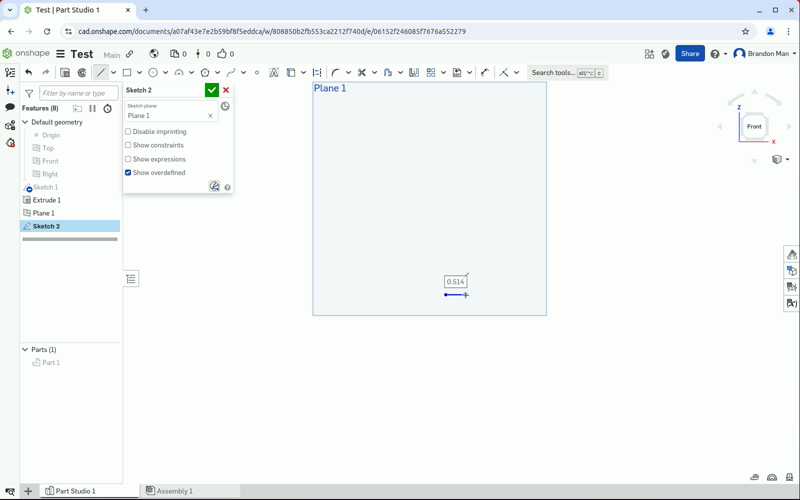
scroll(-6)
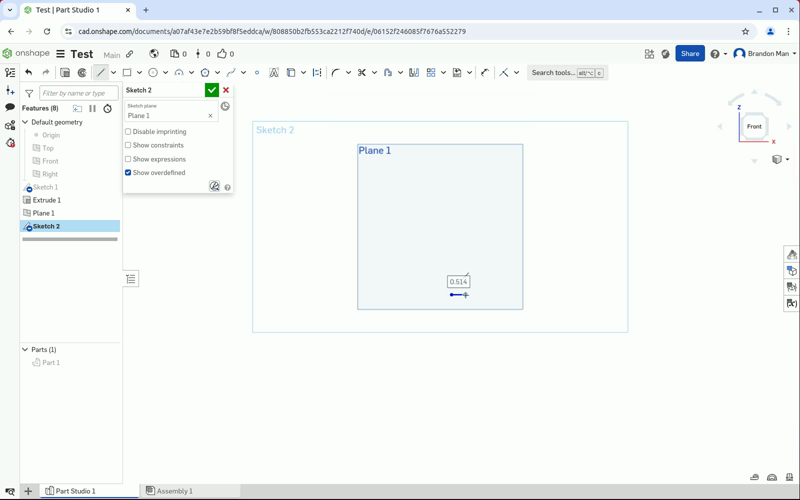
scroll(-6)
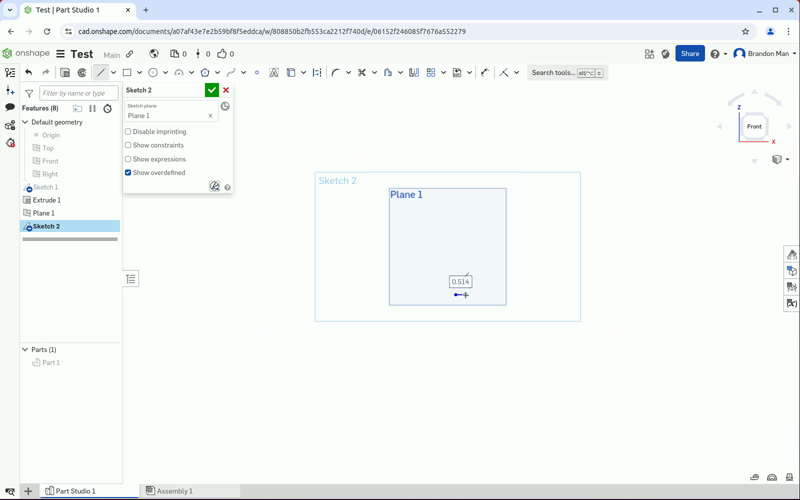
scroll(-6)
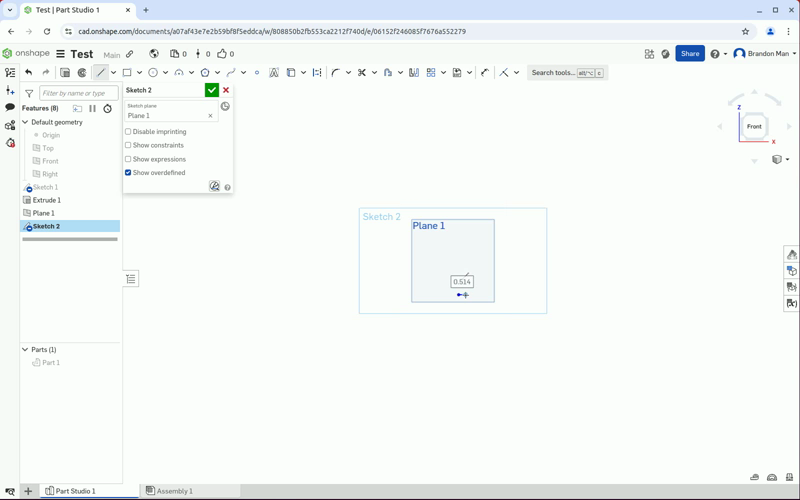
scroll(-6)
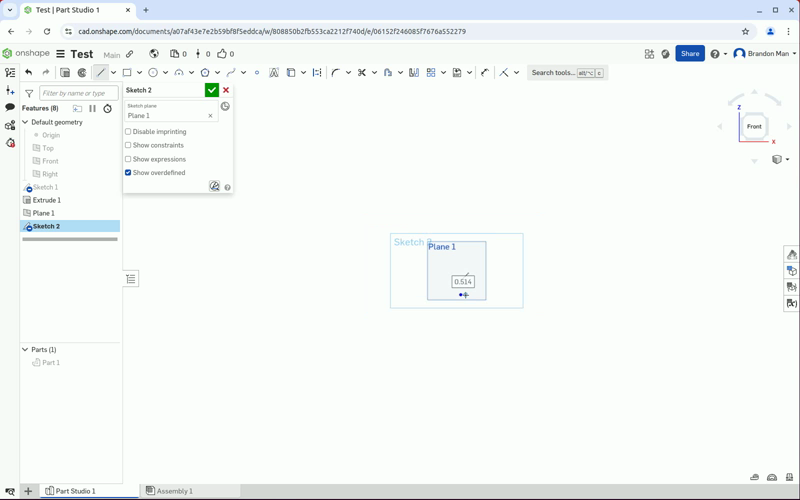
scroll(-6)
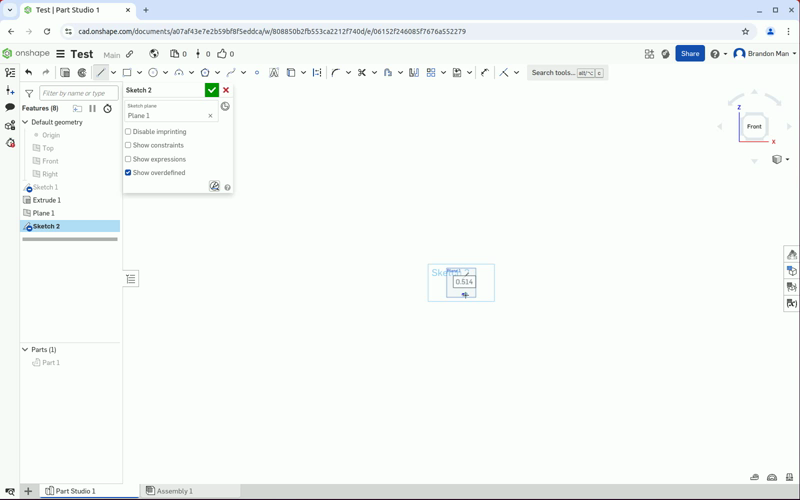
key_up(shift)
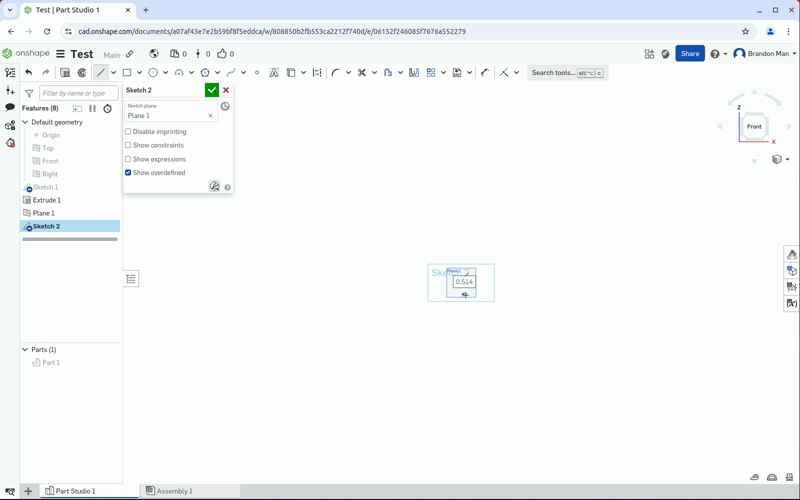
key_down(shift)
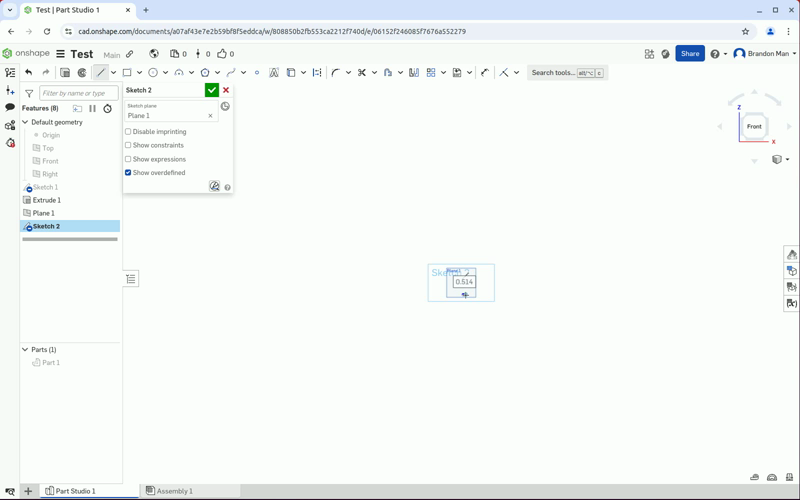
mouse_move(495, 294)
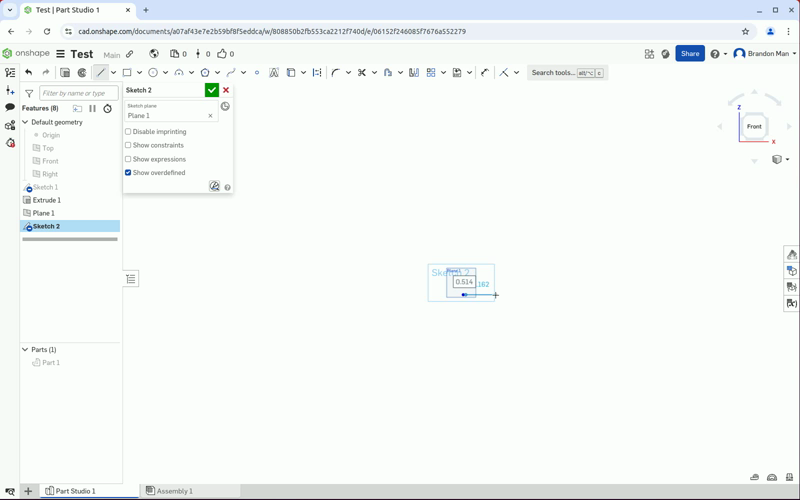
mouse_move(465, 286)
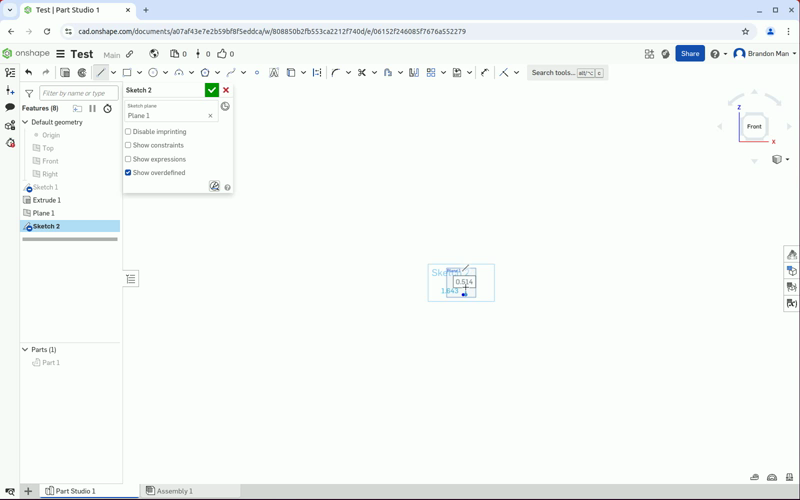
click(465, 286)
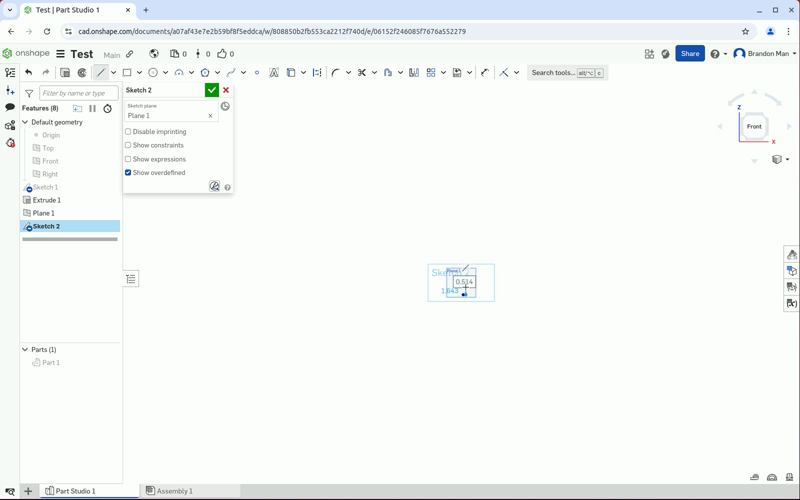
key_up(shift)
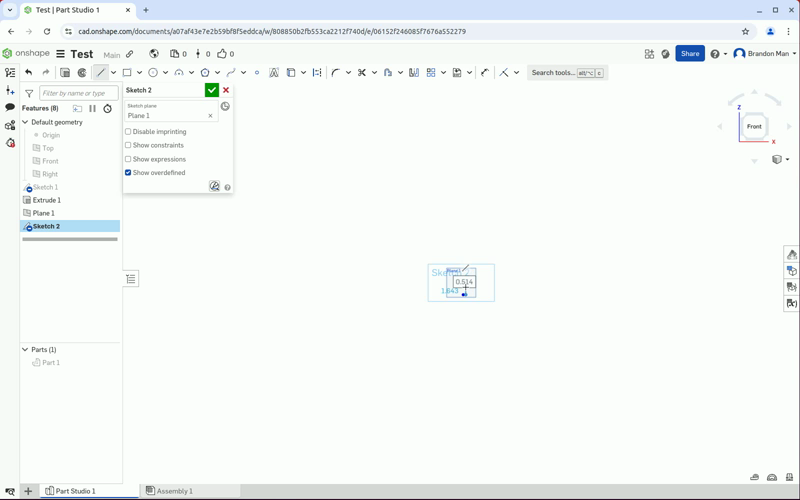
key_down(shift)
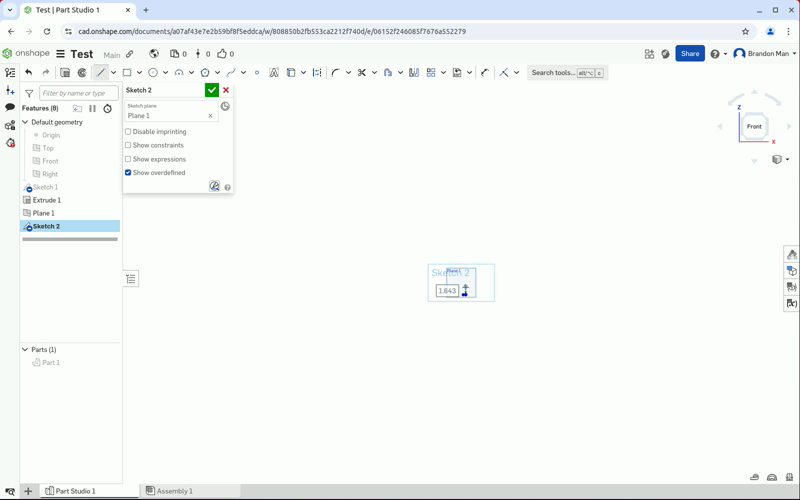
mouse_move(495, 286)
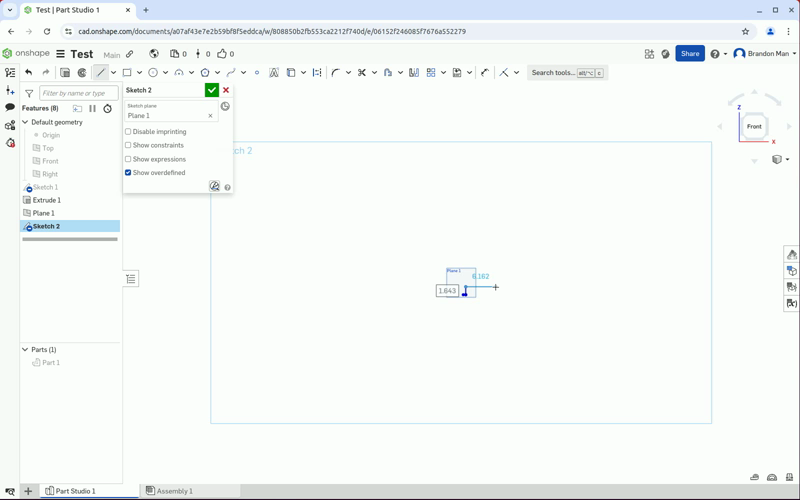
mouse_move(463, 286)
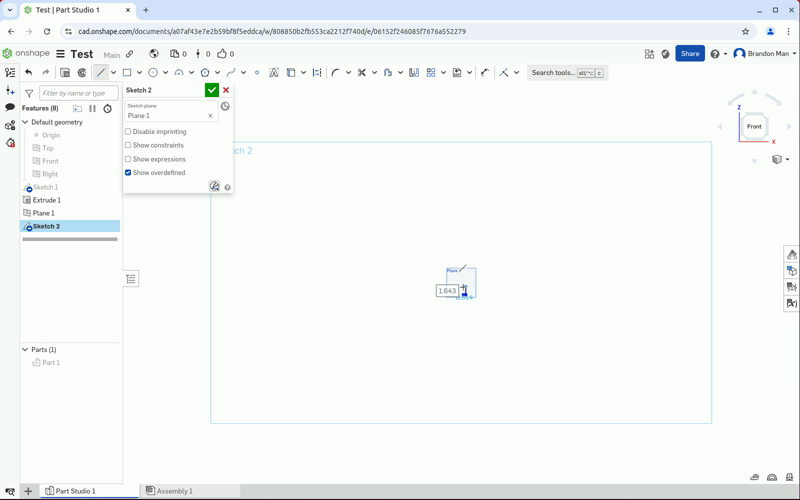
scroll(6)
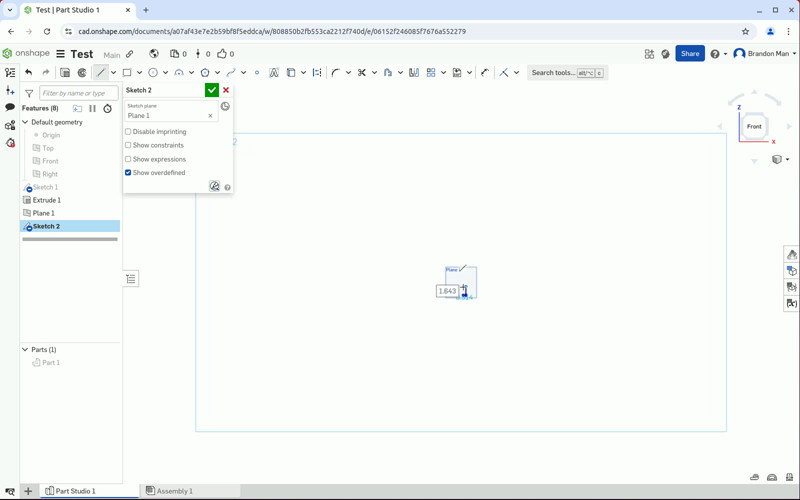
scroll(6)
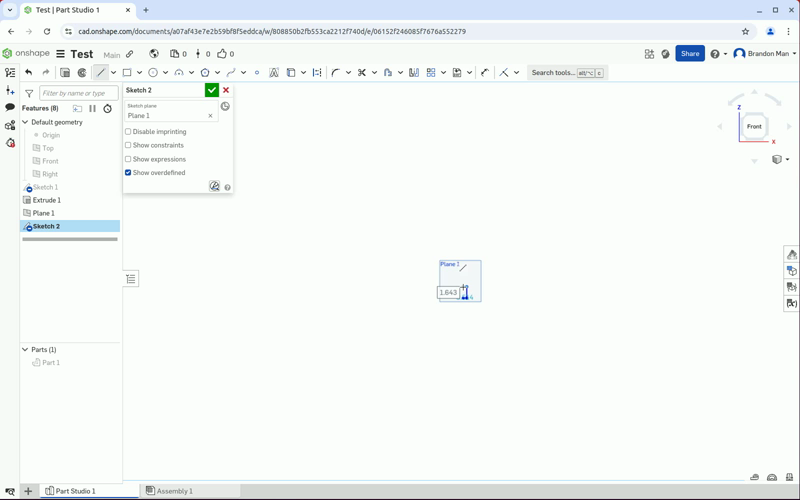
scroll(6)
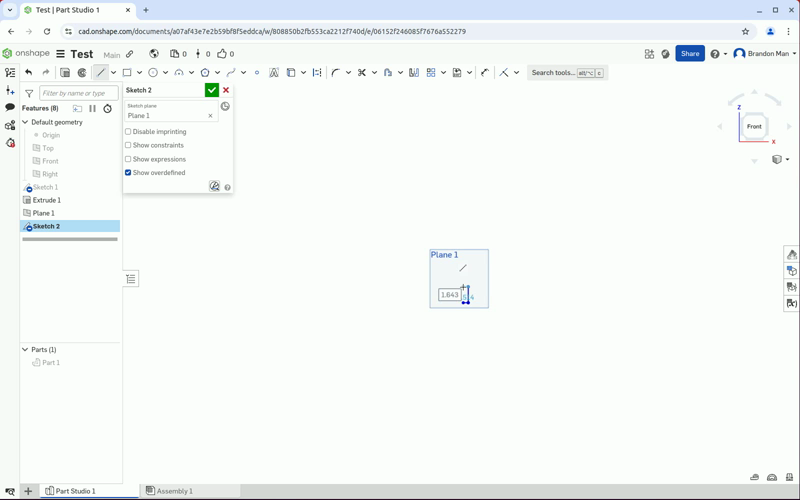
scroll(6)
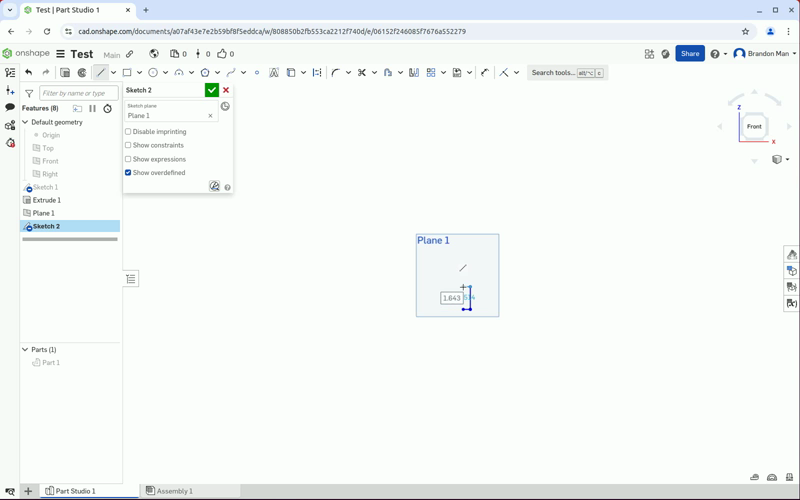
scroll(6)
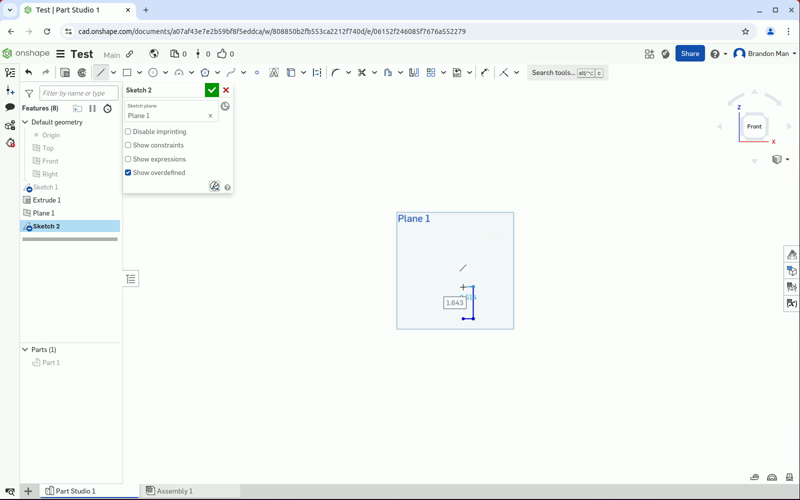
scroll(6)
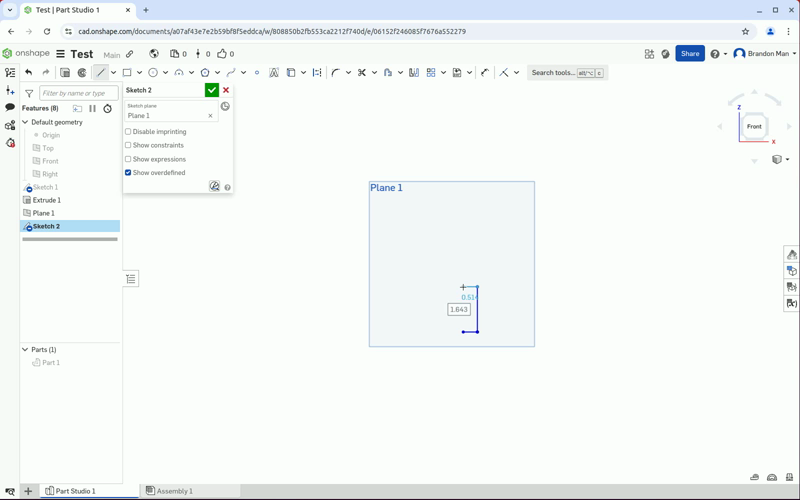
scroll(6)
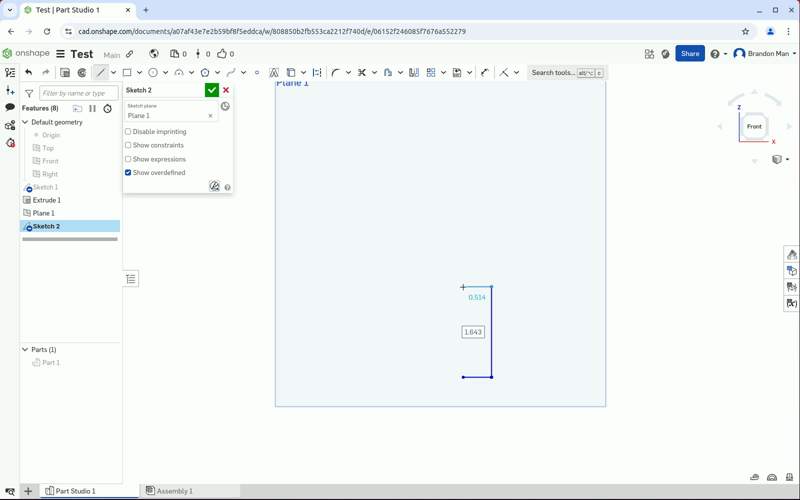
click(463, 286)
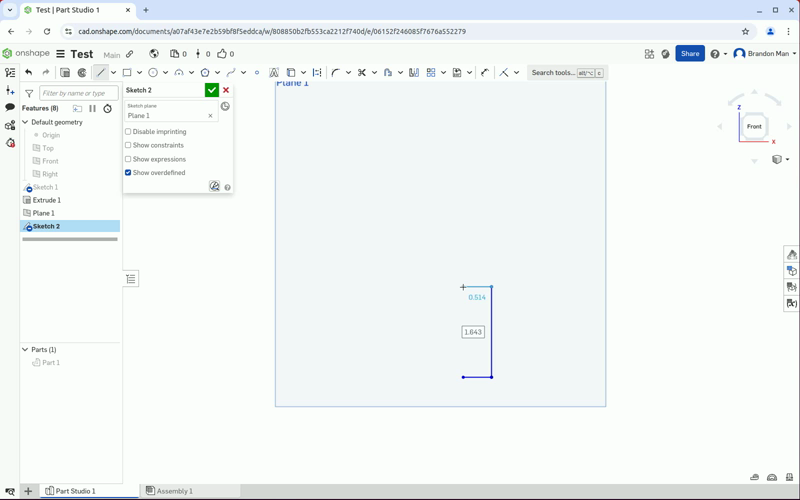
scroll(-6)
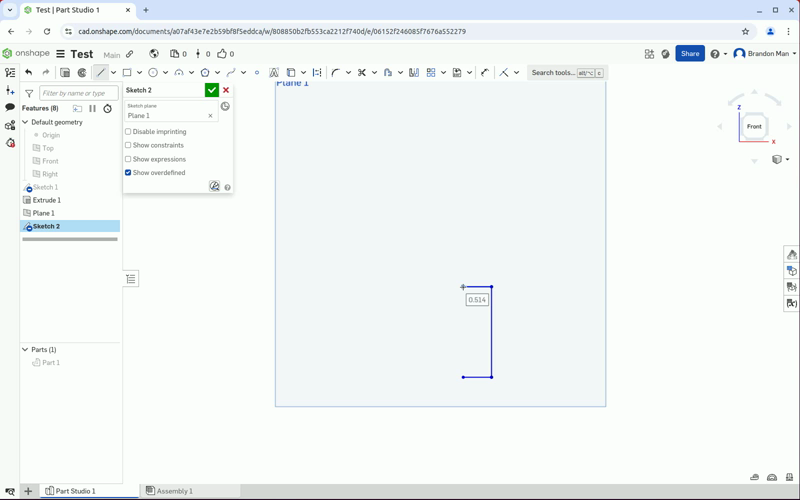
scroll(-6)
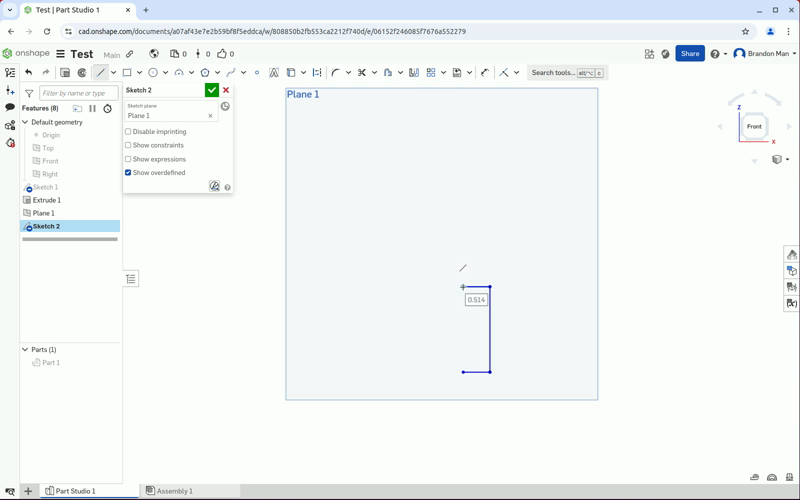
scroll(-6)
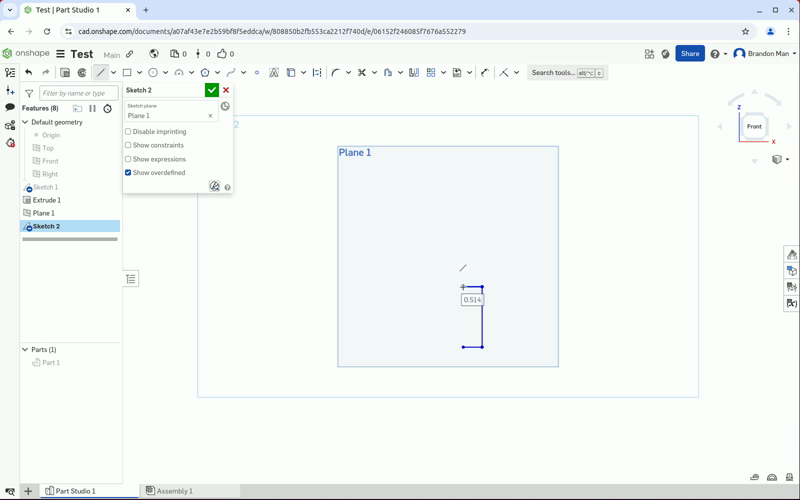
scroll(-6)
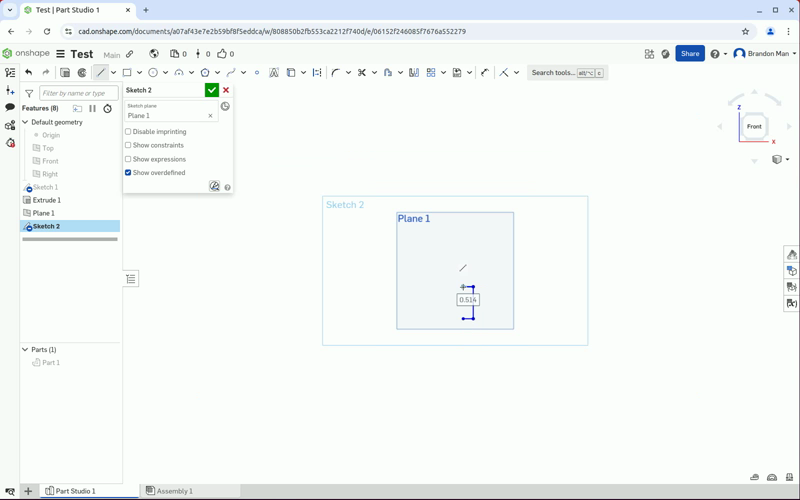
scroll(-6)
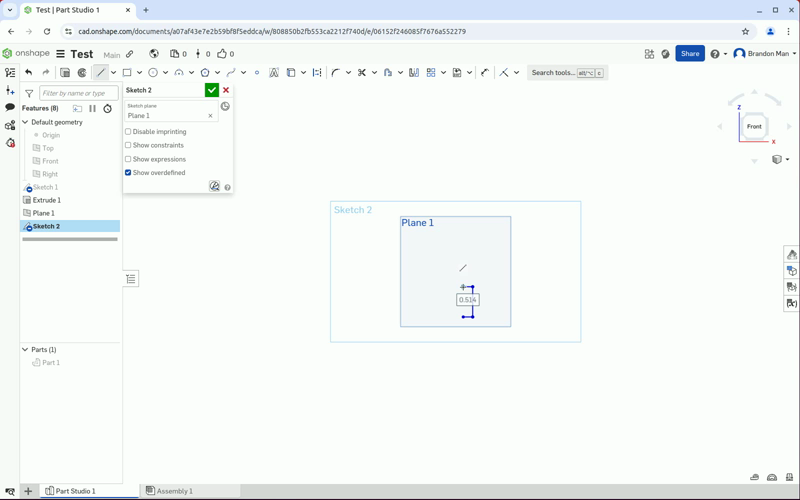
scroll(-6)
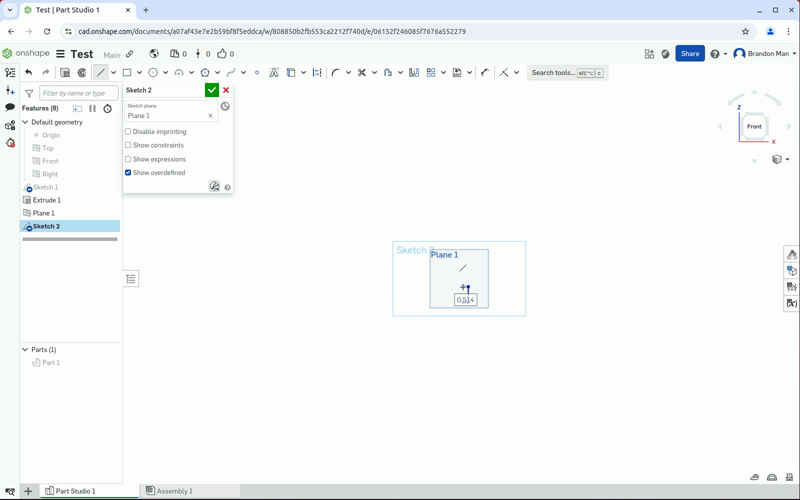
scroll(-6)
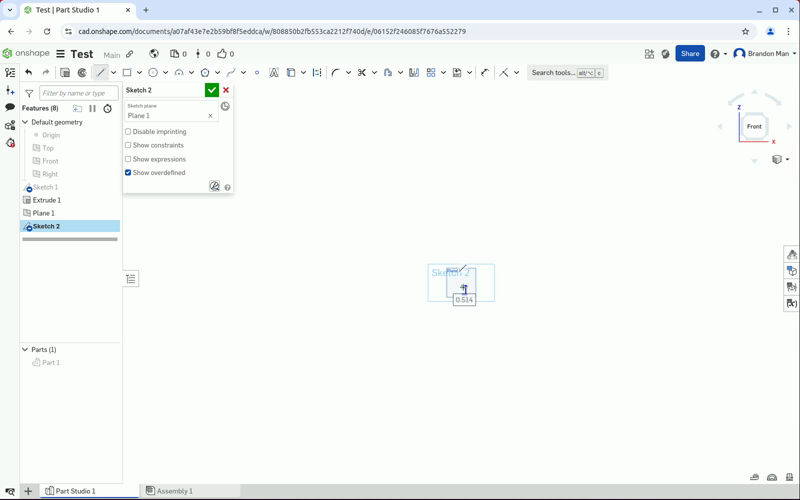
key_up(shift)
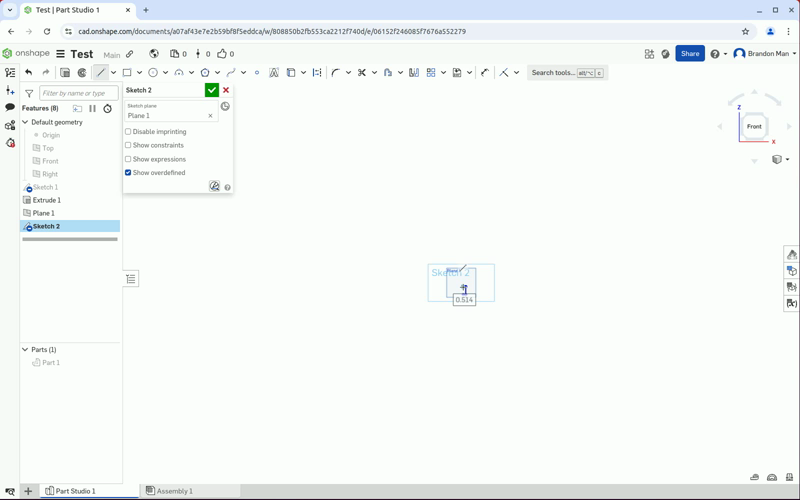
mouse_move(493, 286)
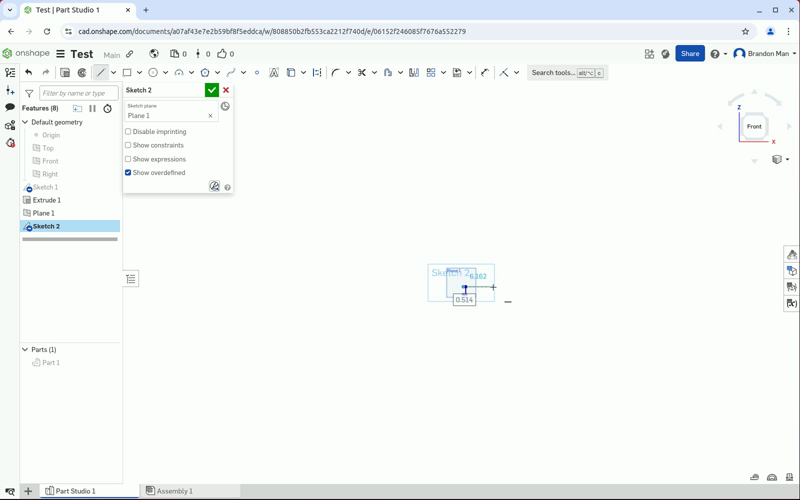
key_down(shift)
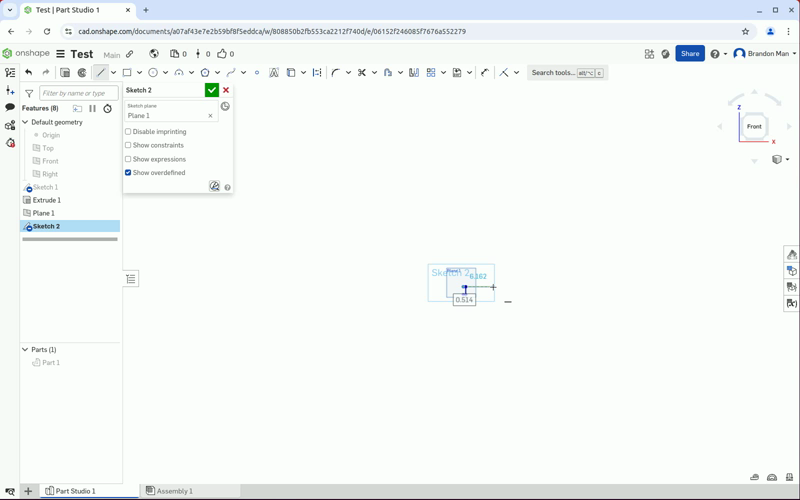
mouse_move(463, 294)
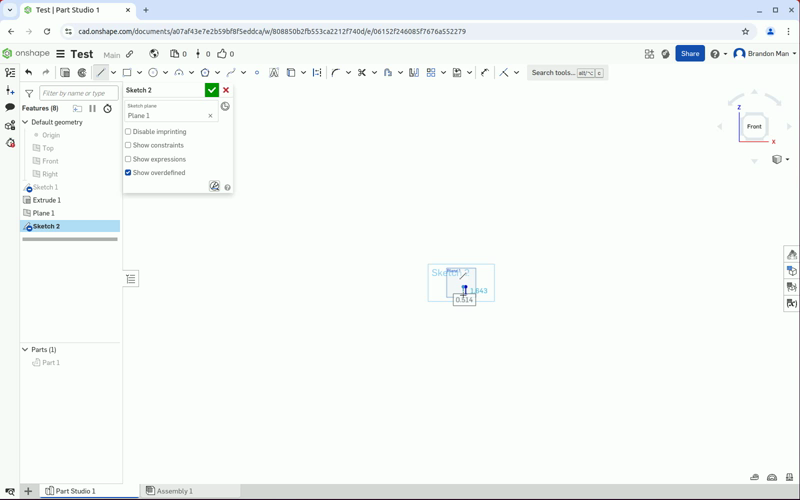
scroll(6)
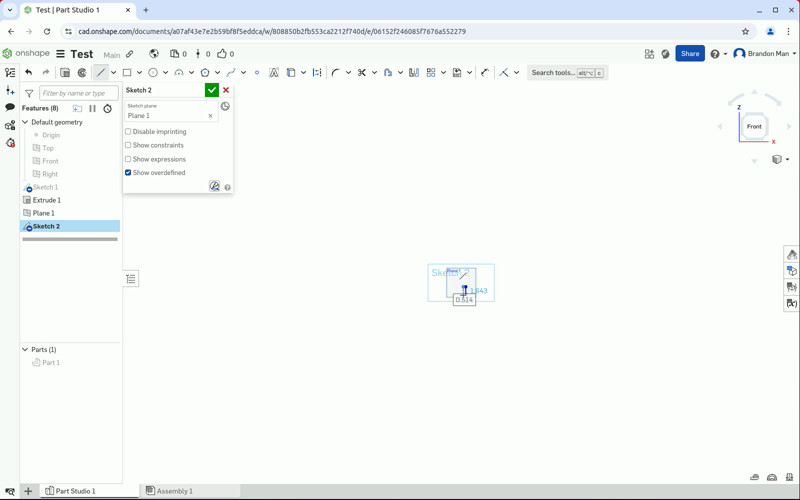
scroll(6)
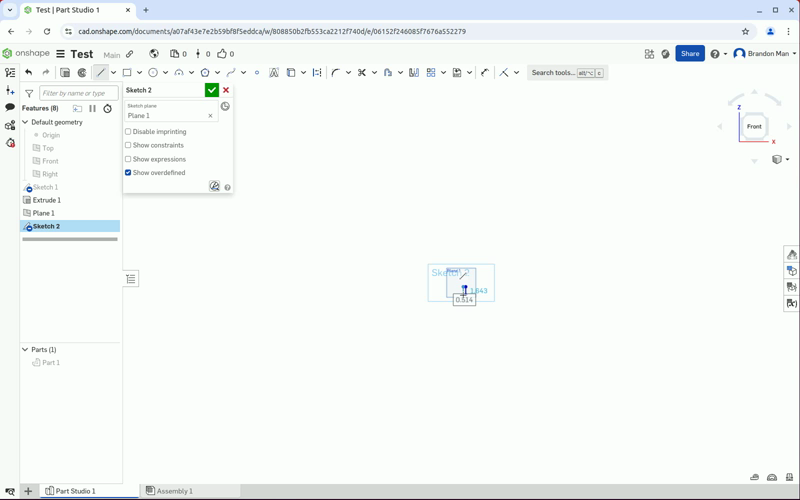
scroll(6)
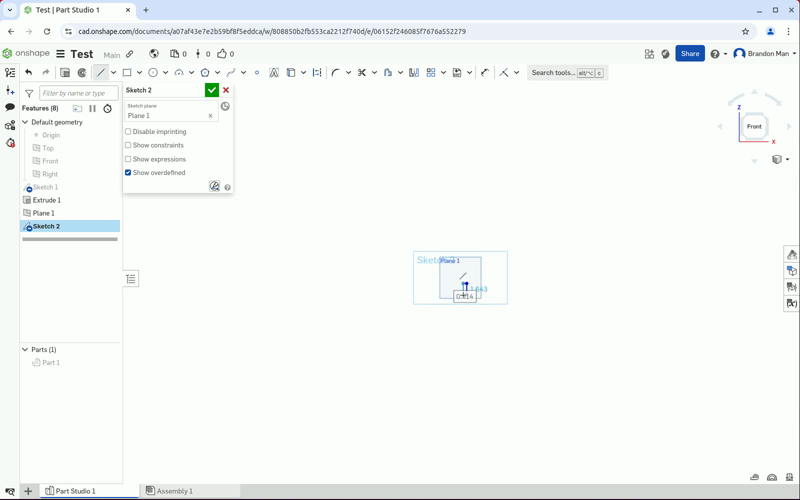
scroll(6)
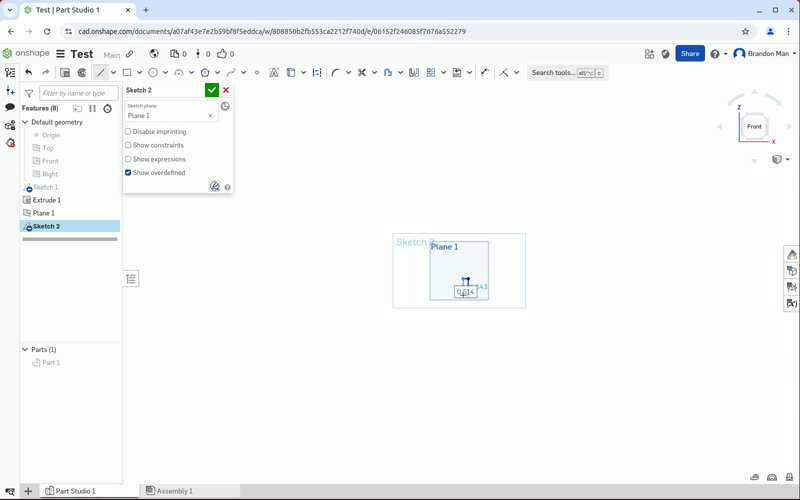
scroll(6)
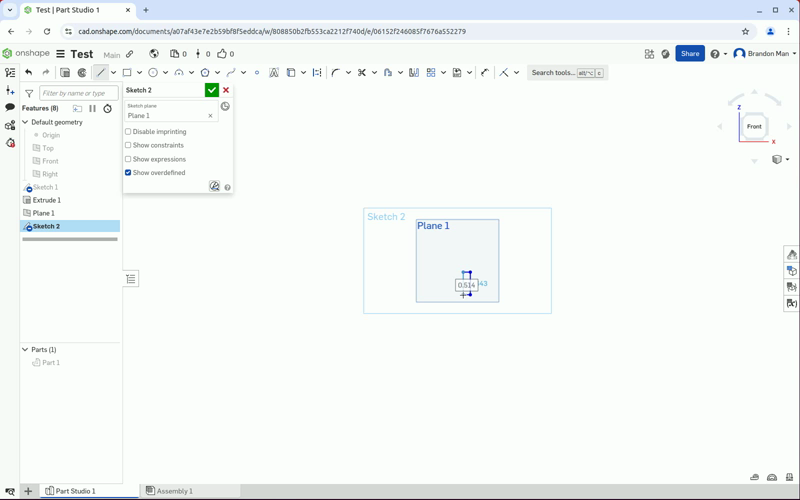
scroll(6)
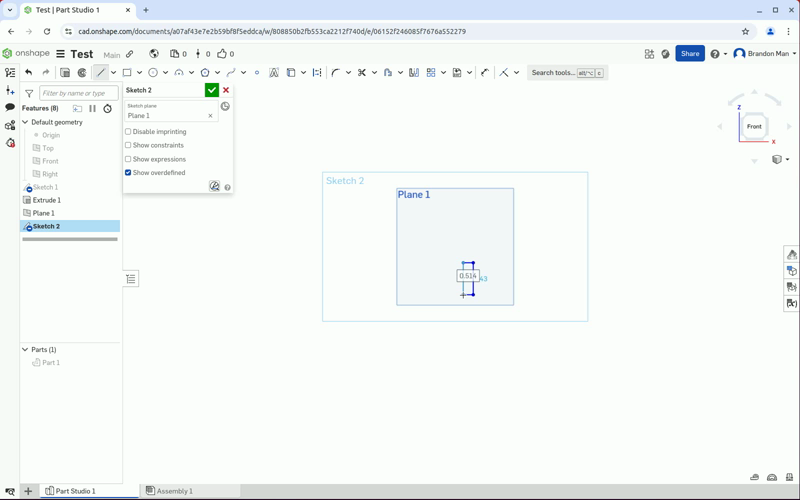
scroll(6)
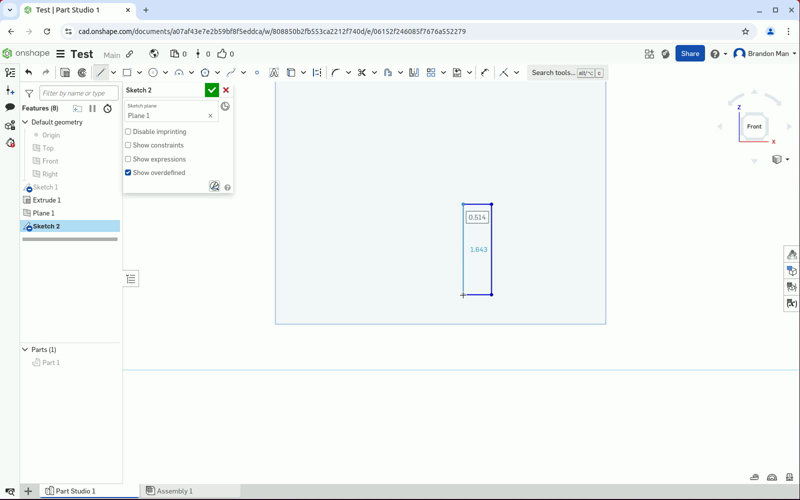
key_up(shift)
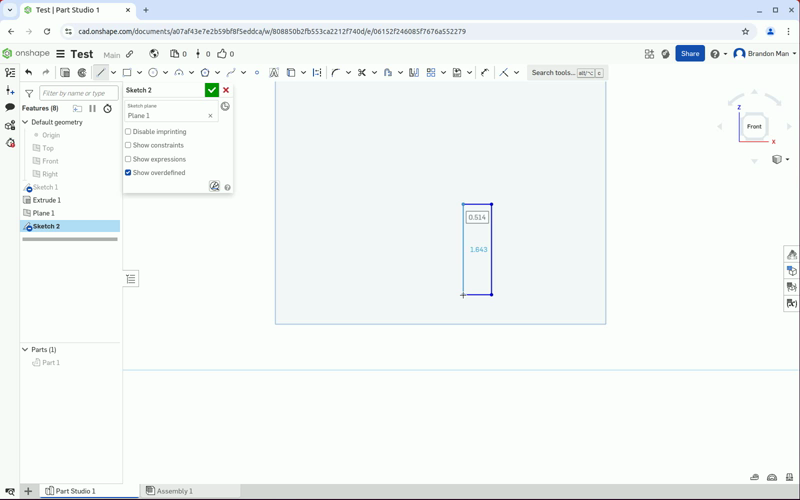
click(463, 294)
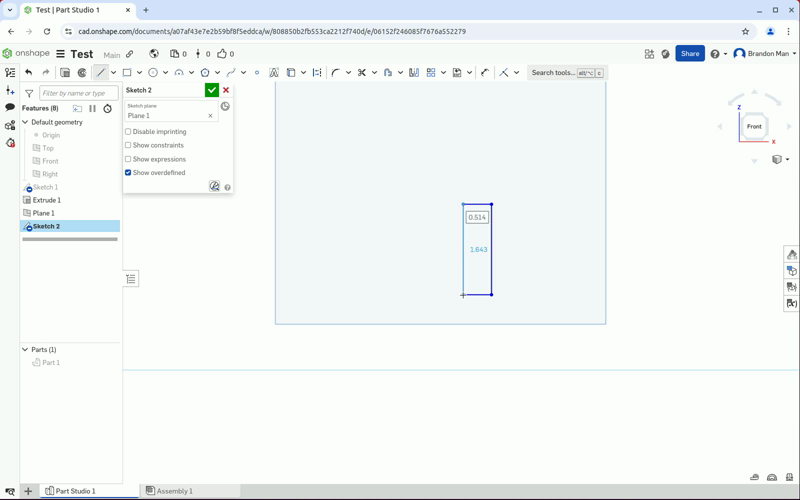
scroll(-6)
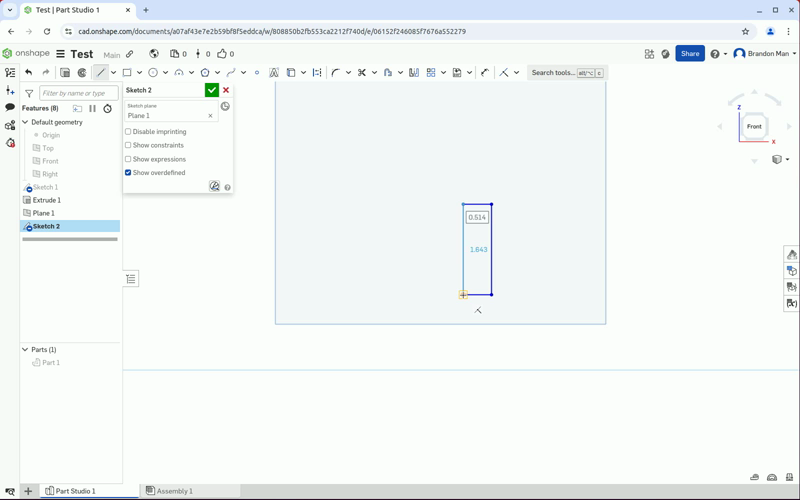
scroll(-6)
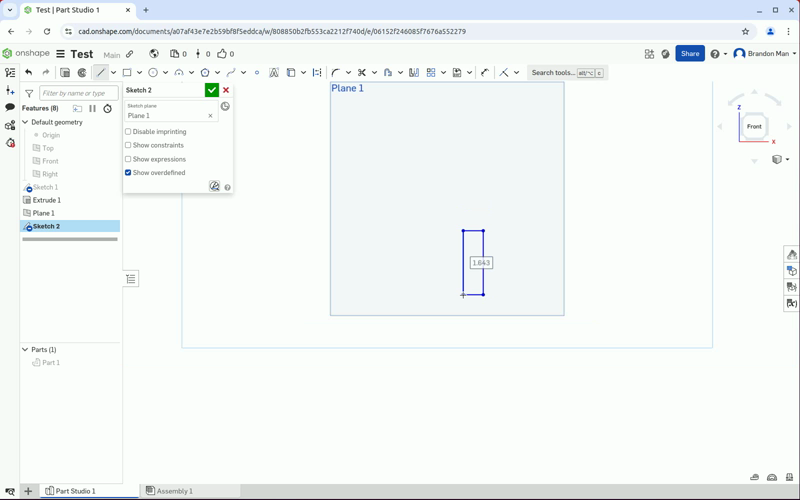
scroll(-6)
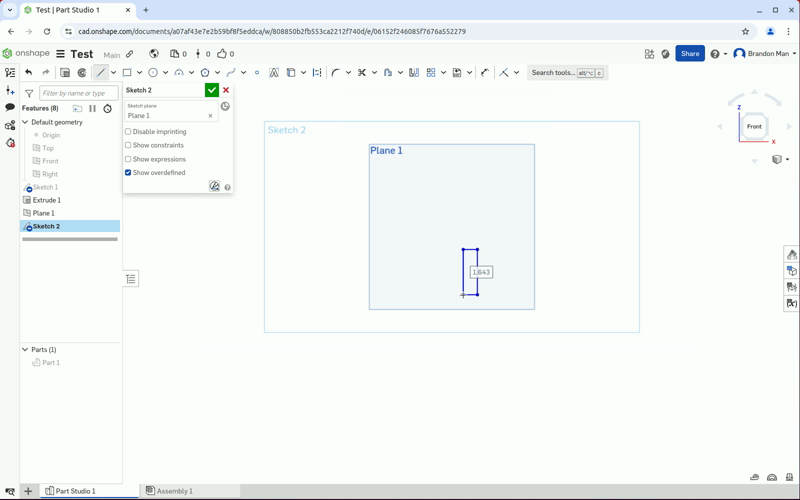
scroll(-6)
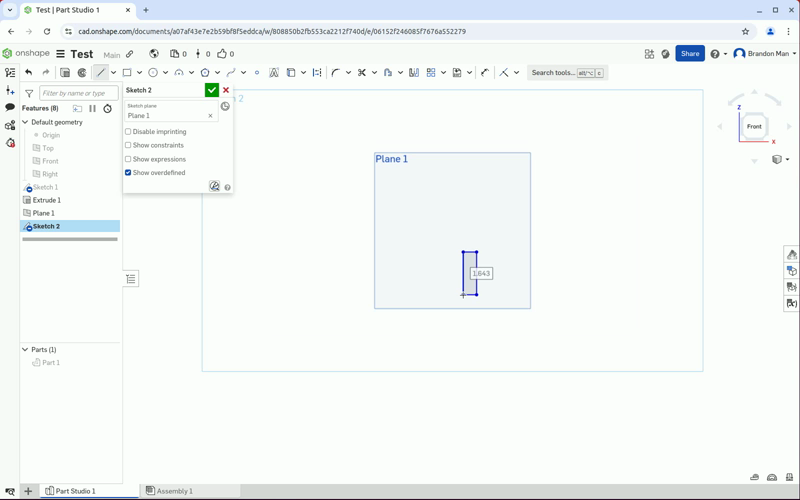
scroll(-6)
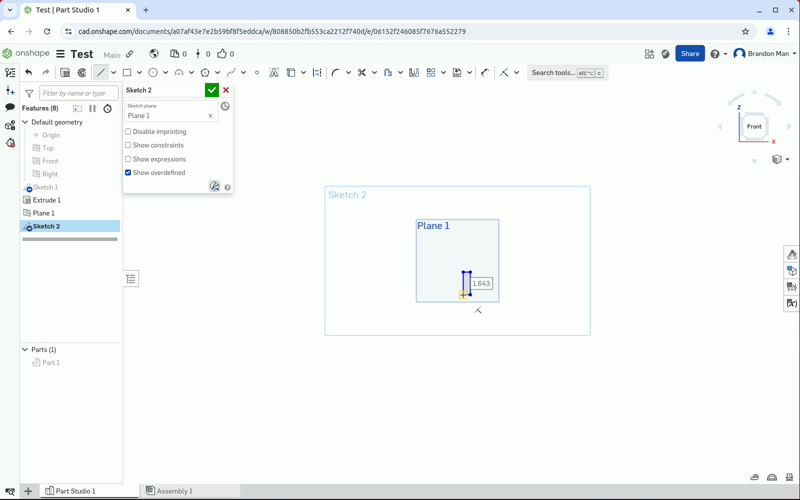
scroll(-6)
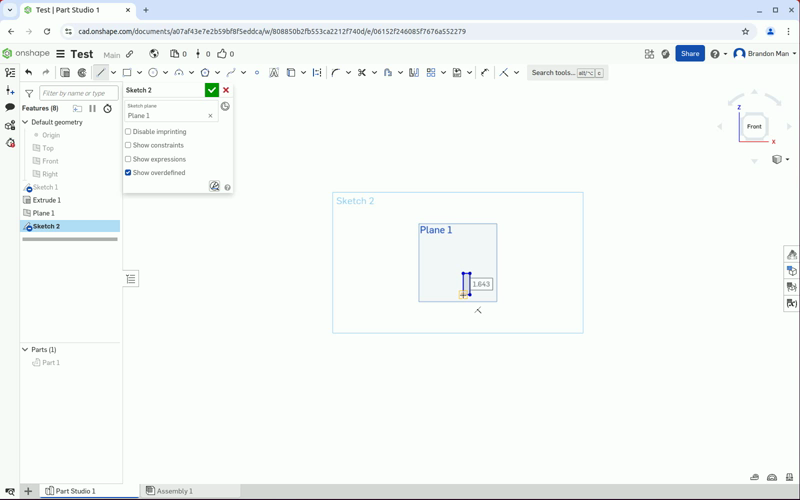
scroll(-6)
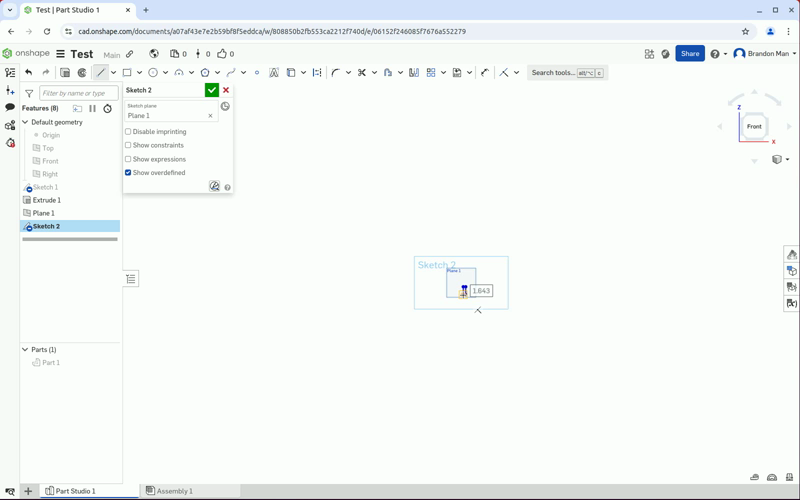
key(esc)
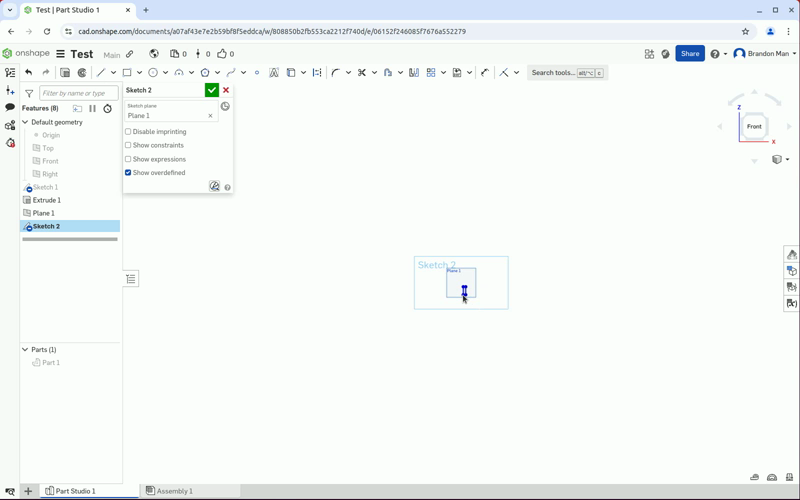
mouse_move(464, 292)
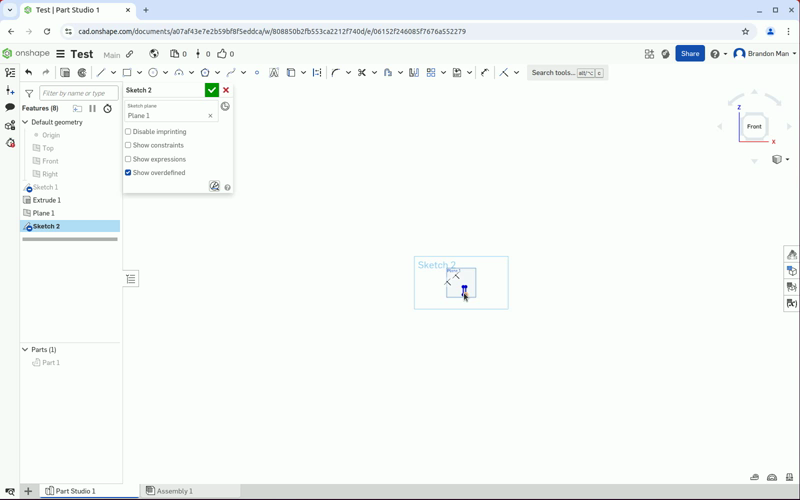
scroll(6)
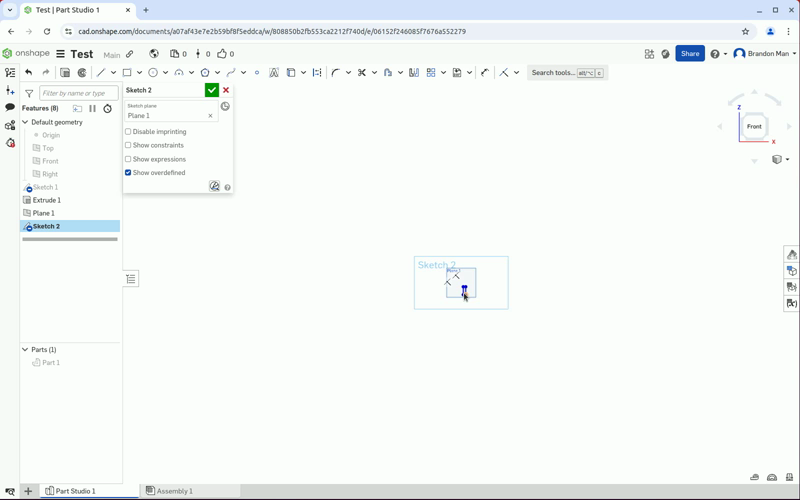
scroll(6)
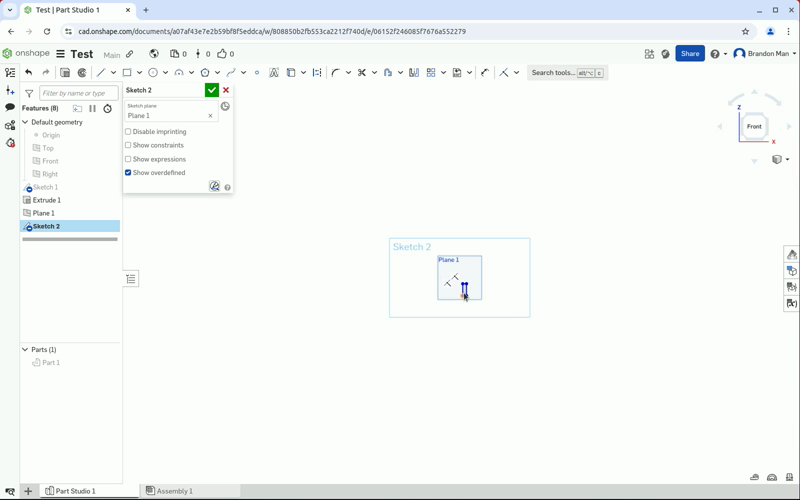
scroll(6)
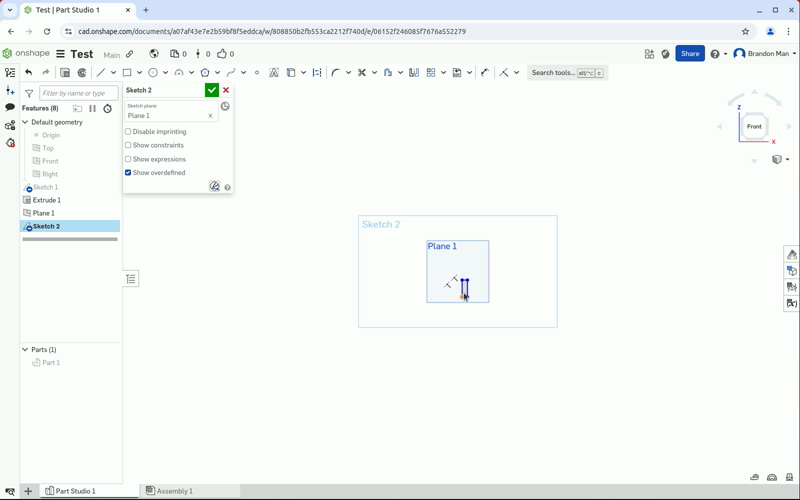
scroll(6)
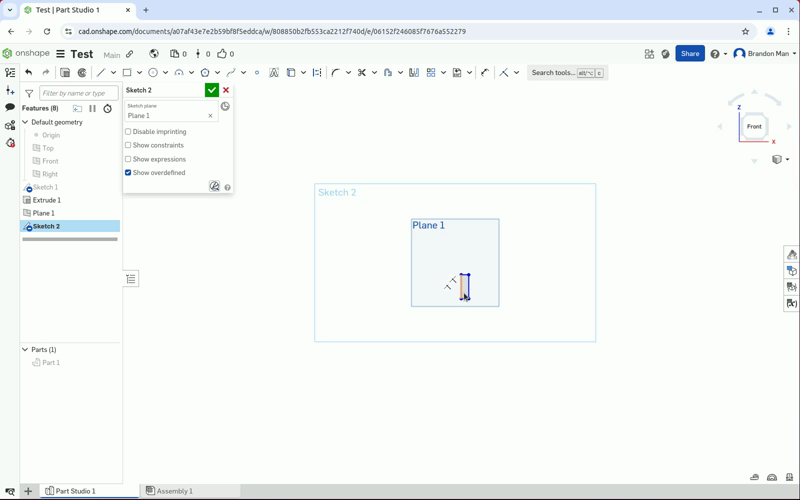
scroll(6)
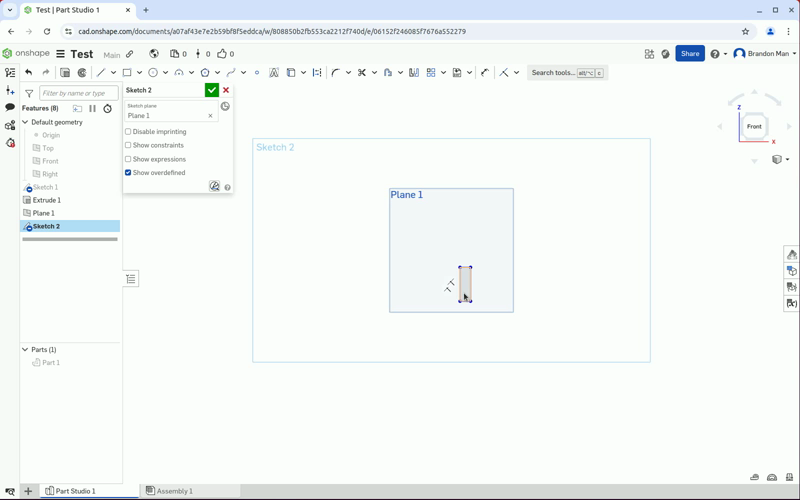
scroll(6)
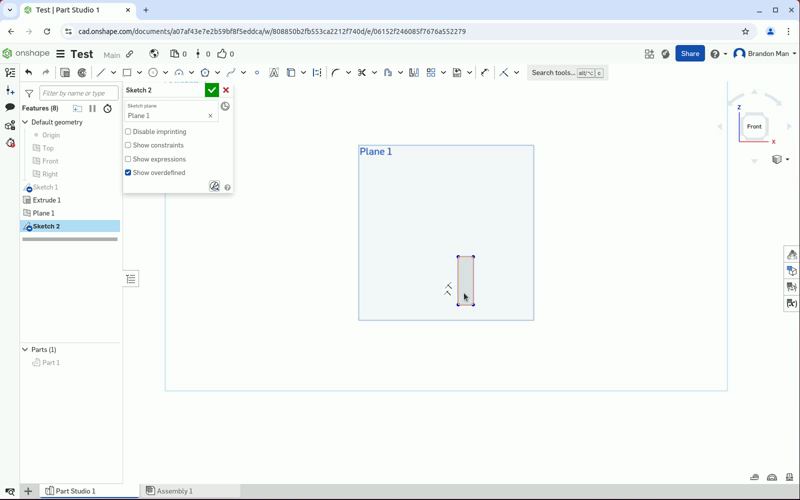
scroll(6)
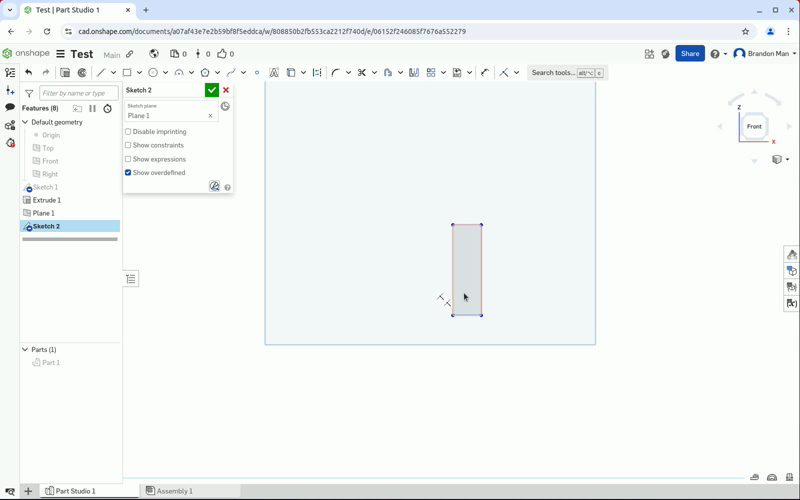
click(464, 292)
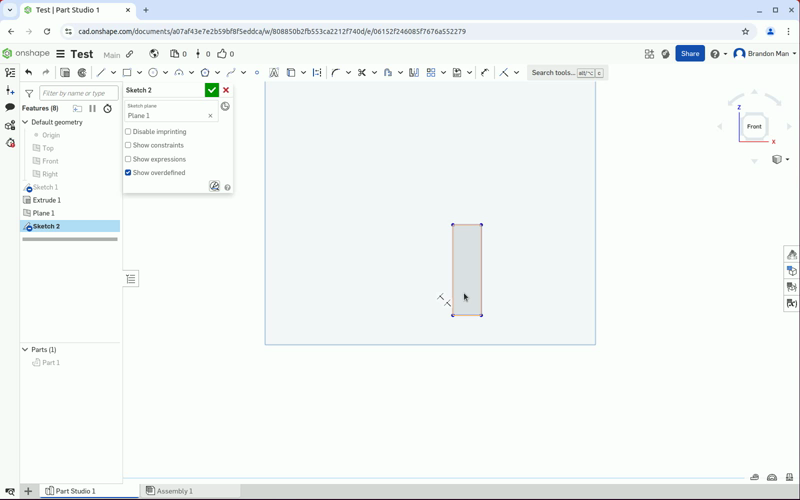
scroll(-6)
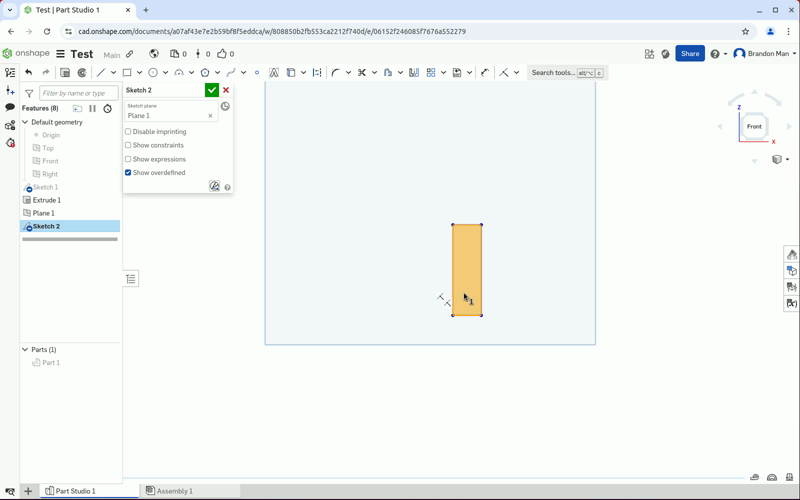
scroll(-6)
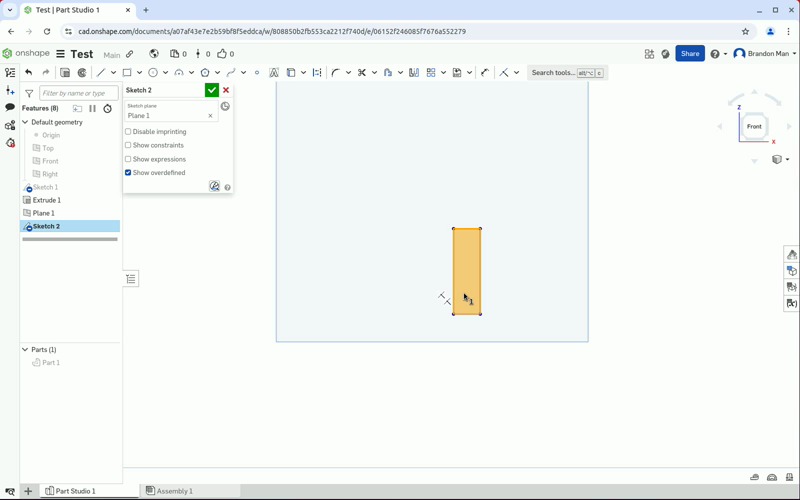
scroll(-6)
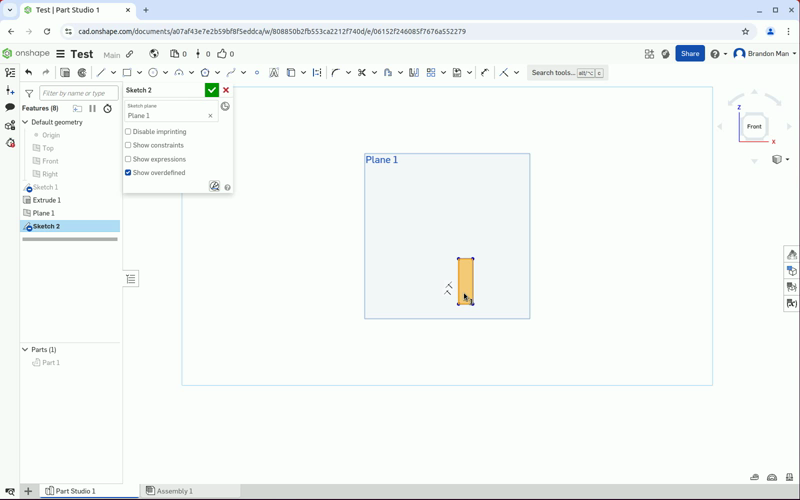
scroll(-6)
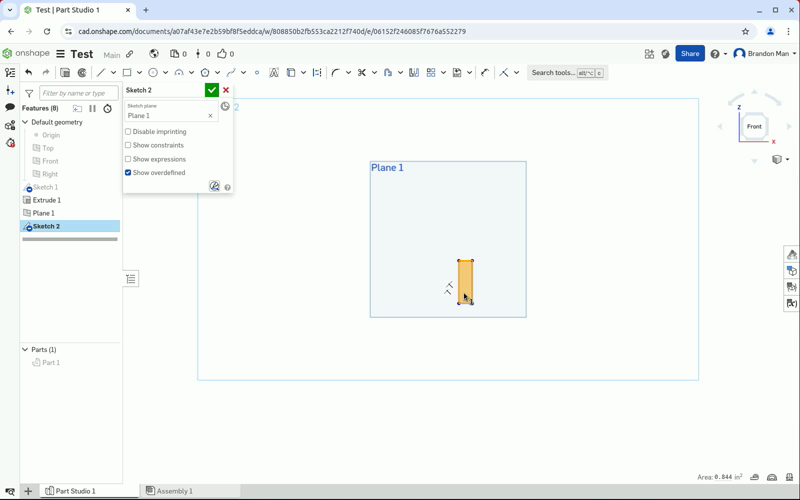
scroll(-6)
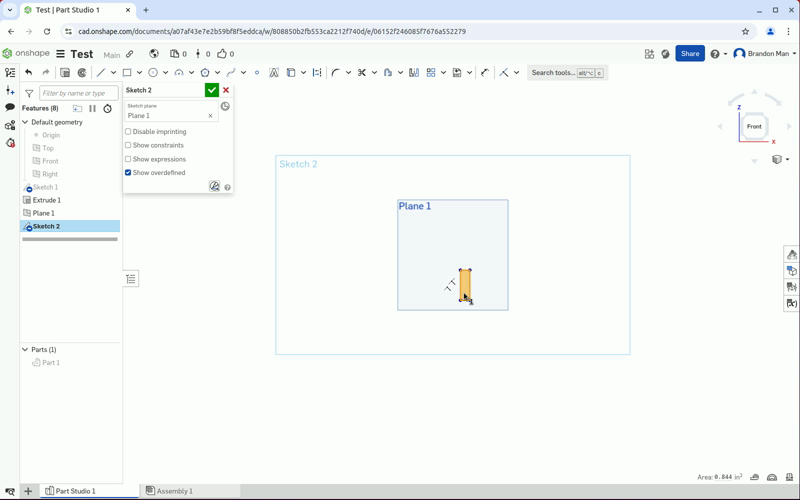
scroll(-6)
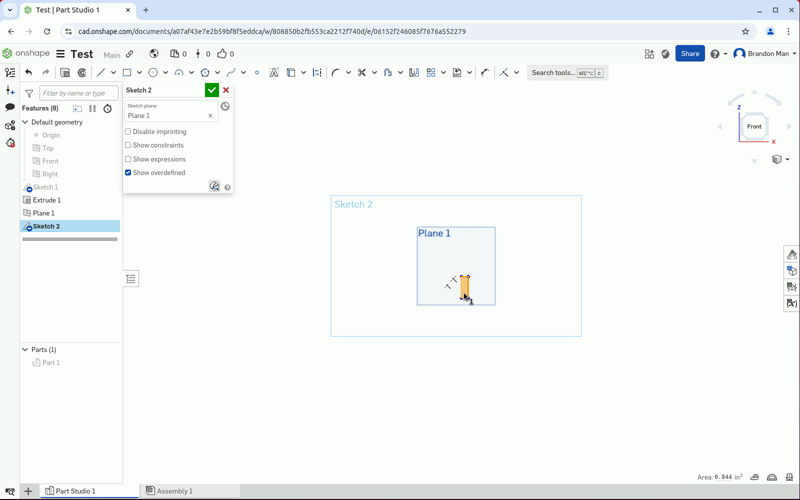
scroll(-6)
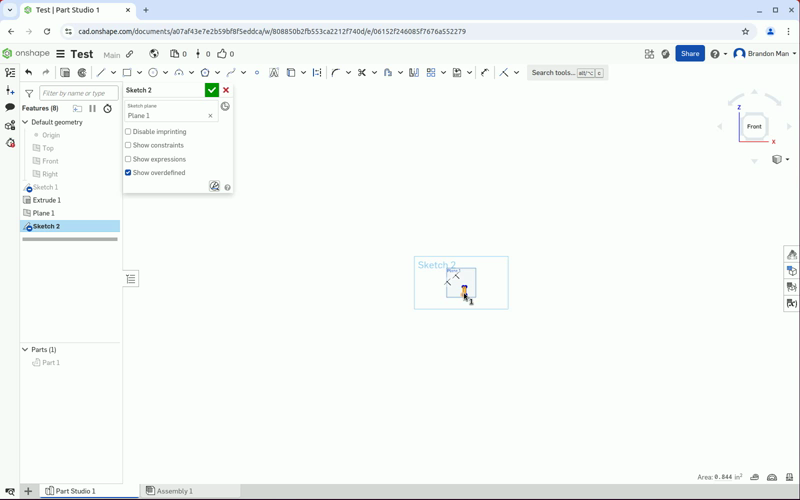
mouse_move(73, 352)
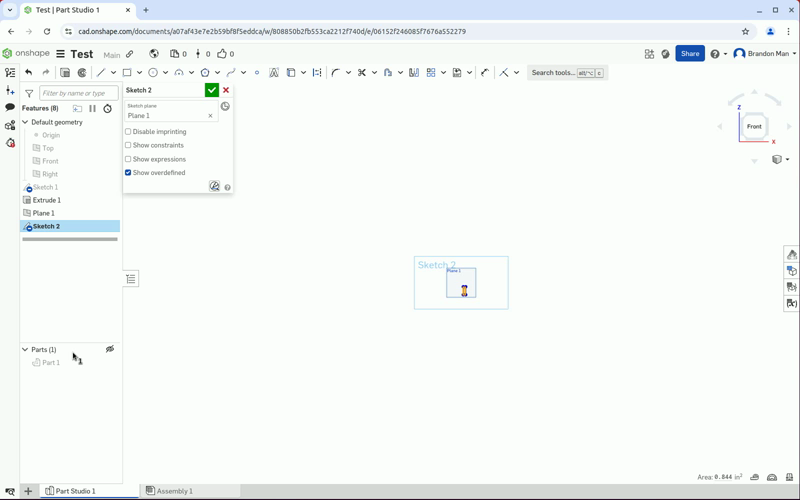
key(shift+y)
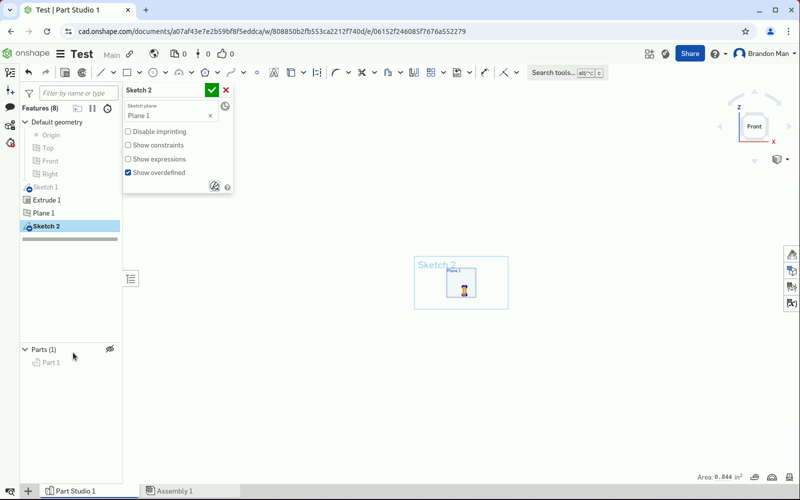
key(shift+e)
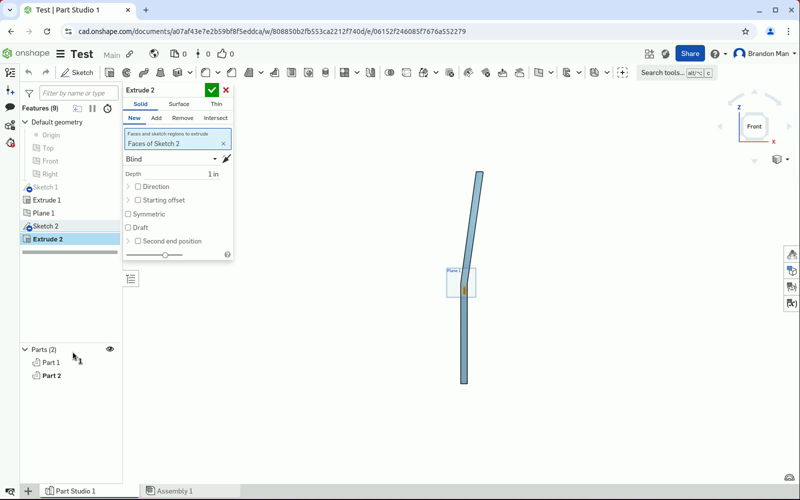
mouse_move(143, 106)
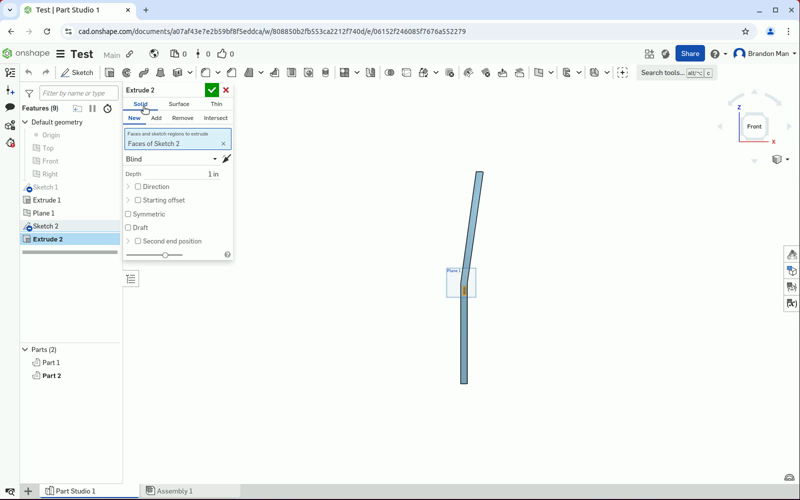
click(143, 106)
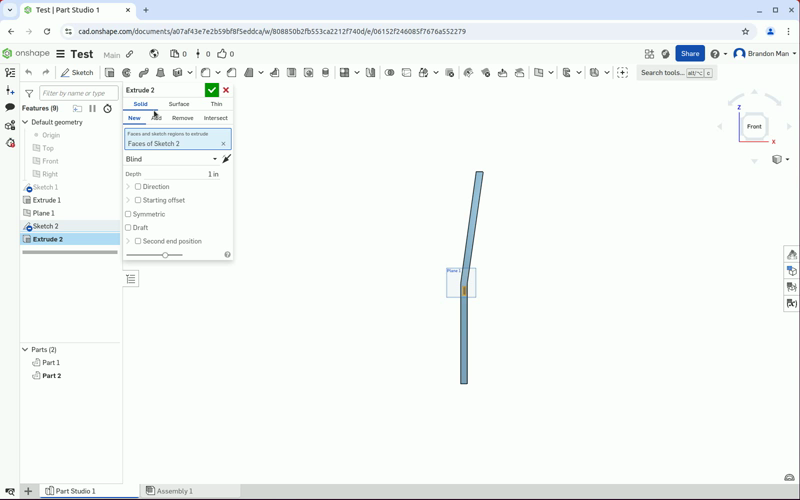
mouse_move(186, 120)
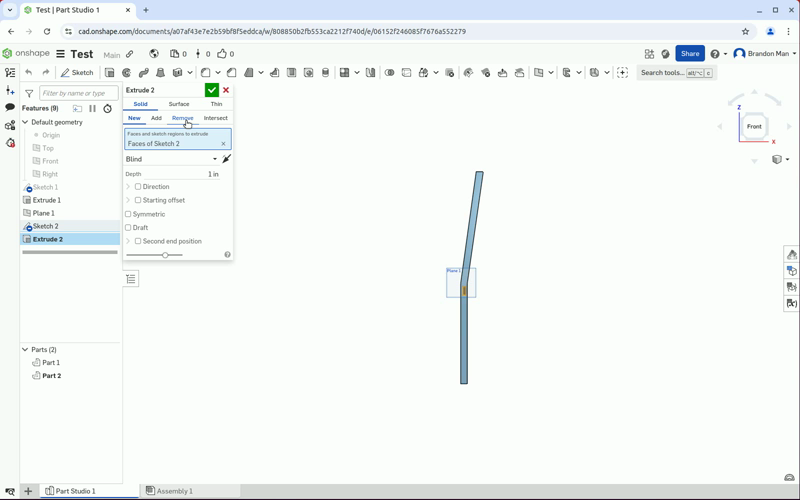
click(186, 120)
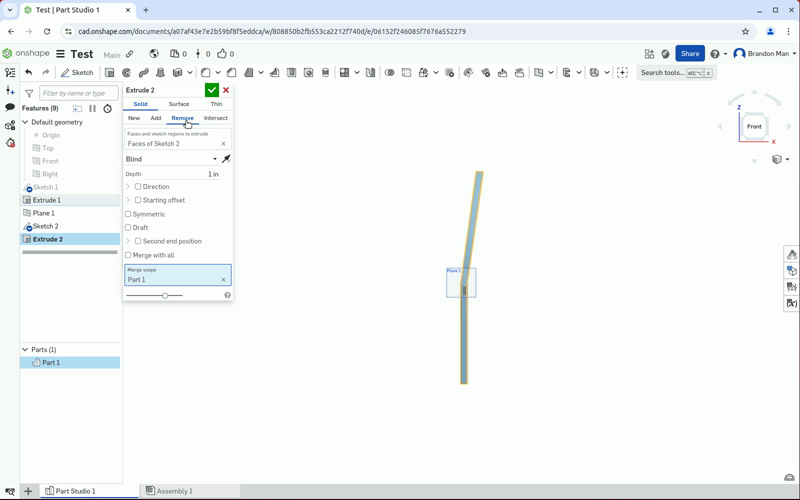
key(tab, 4)
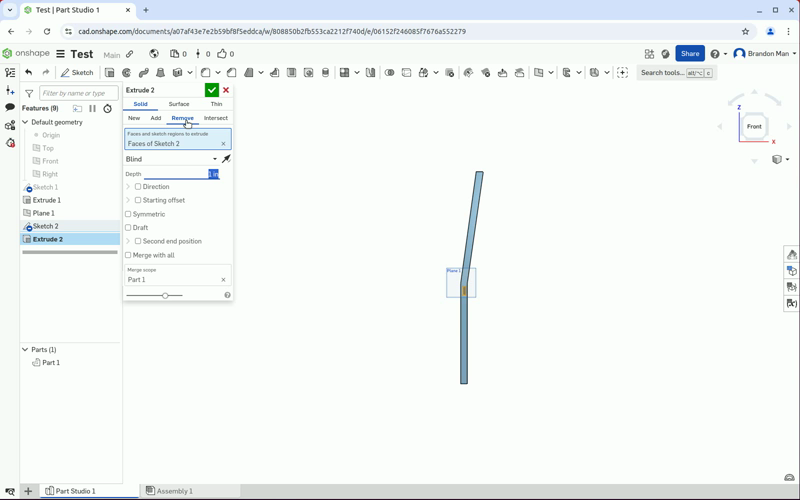
text(0.481)
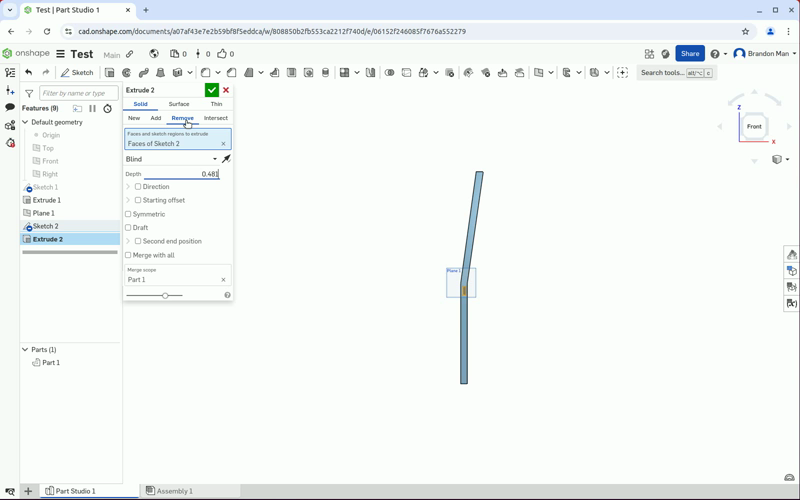
key(tab, 6)
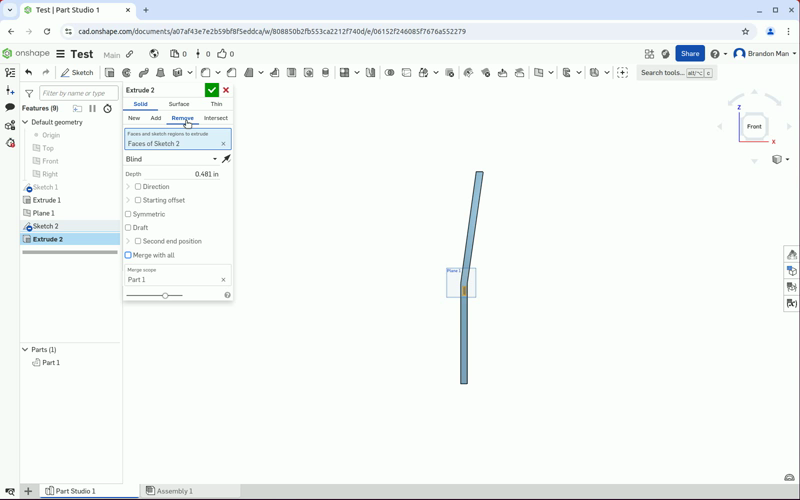
key(space)
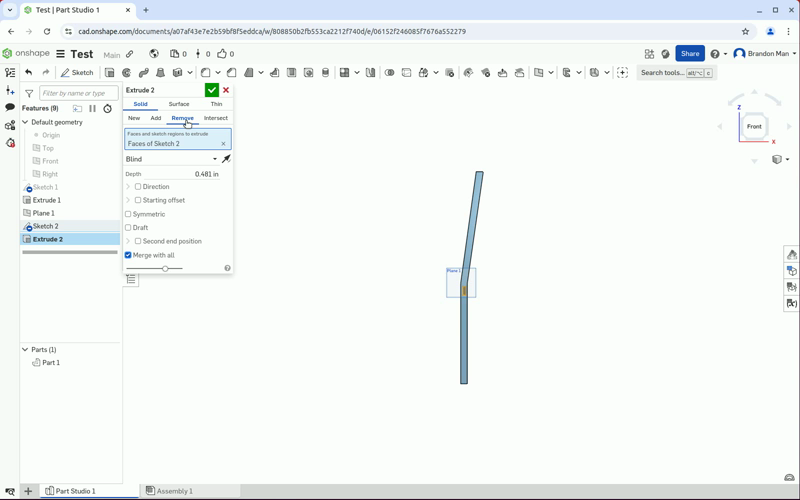
key(enter)
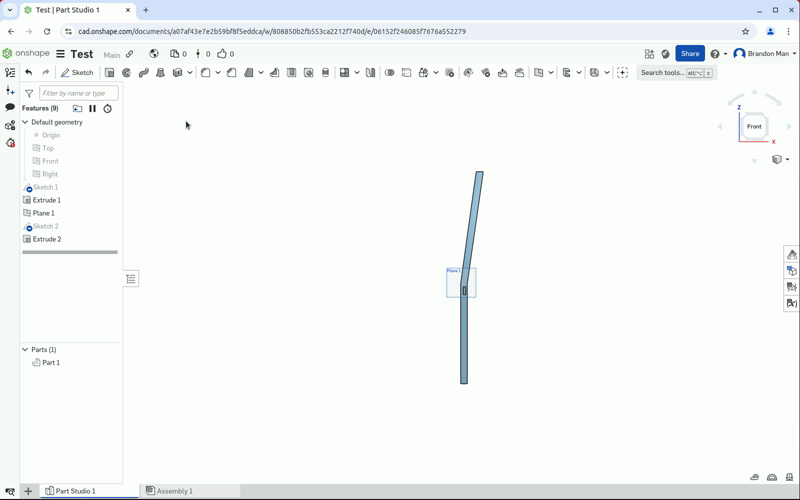
key(shift+h)
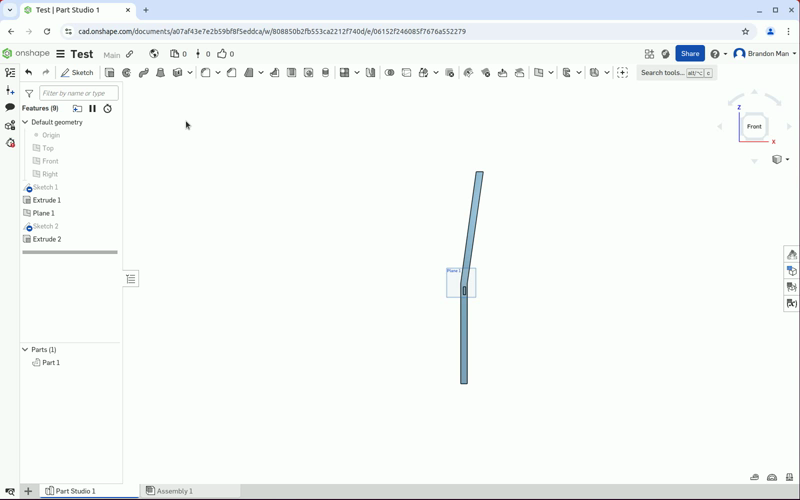
key(shift+h)
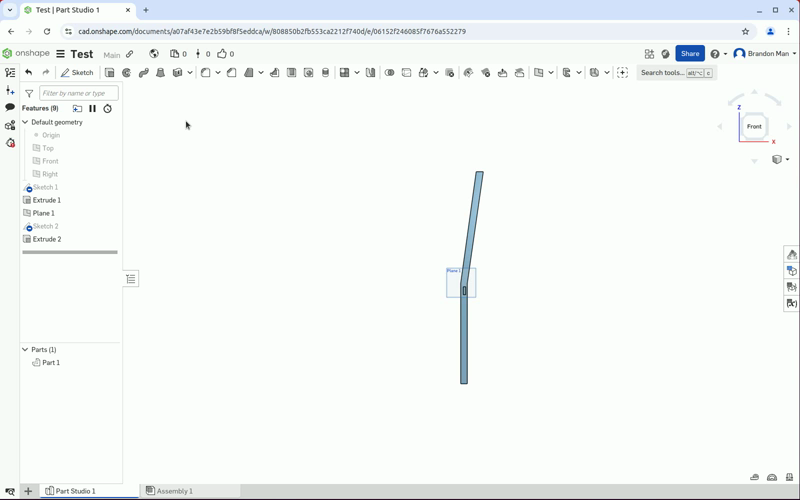
mouse_move(73, 189)
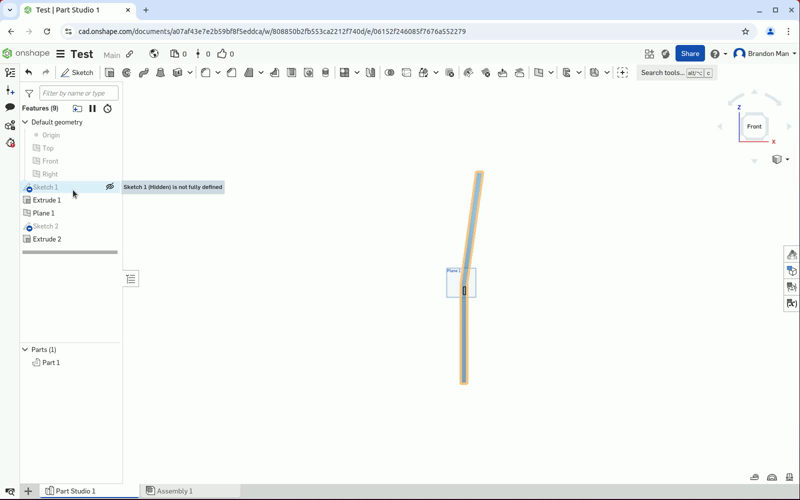
click(73, 189)
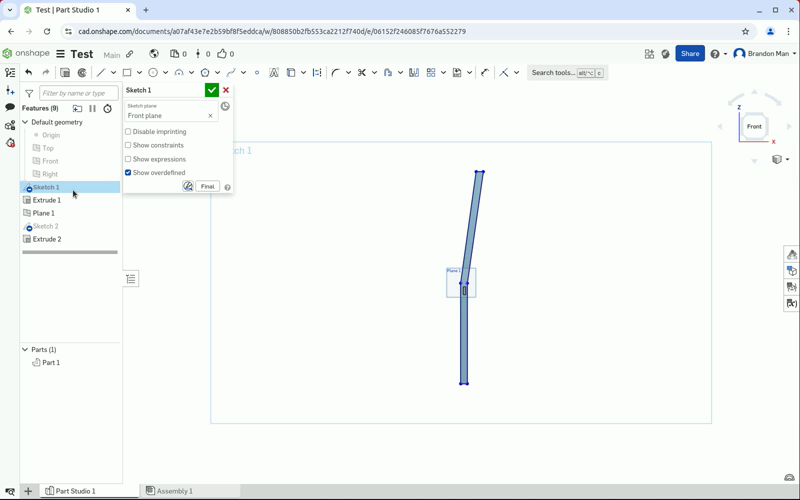
mouse_move(229, 92)
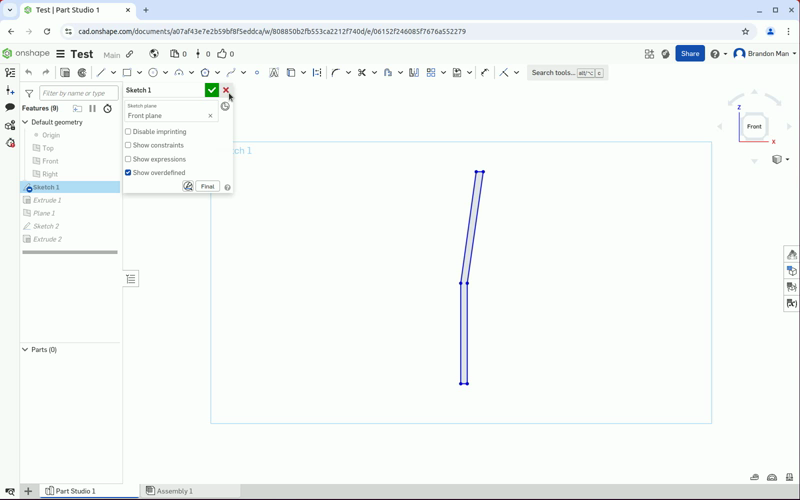
click(229, 92)
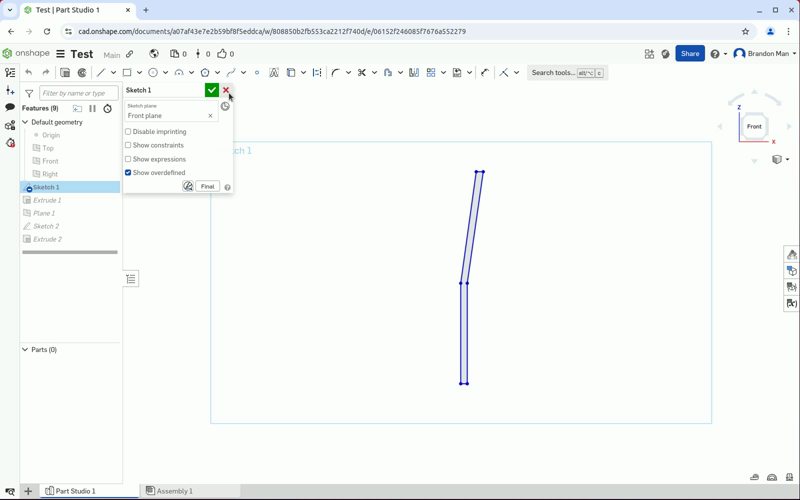
key(shift+s)
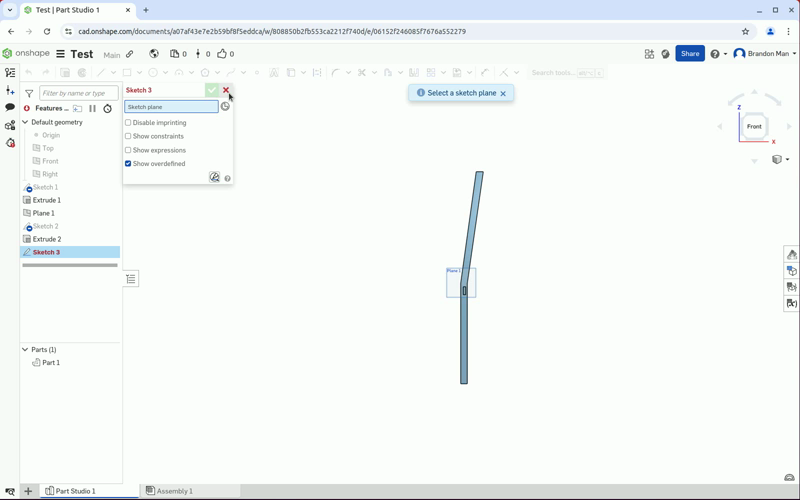
mouse_move(73, 215)
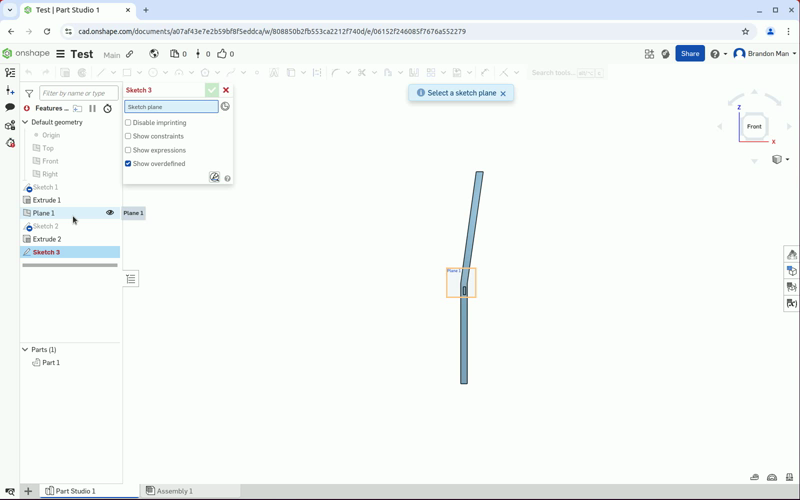
click(73, 215)
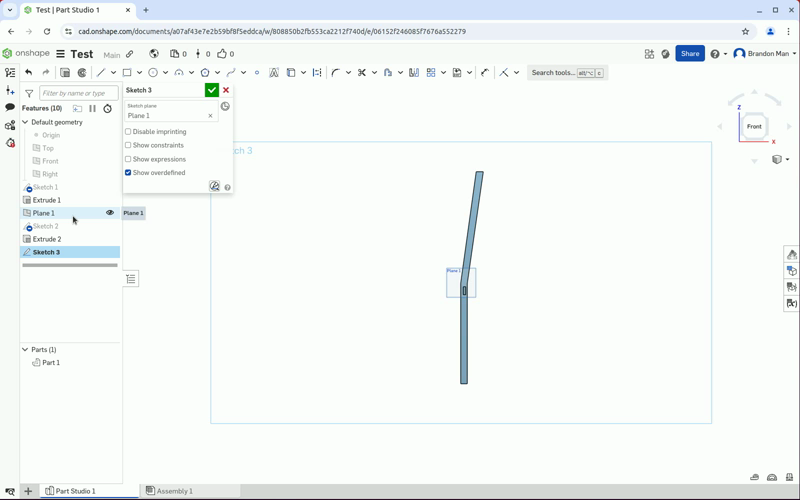
mouse_move(73, 352)
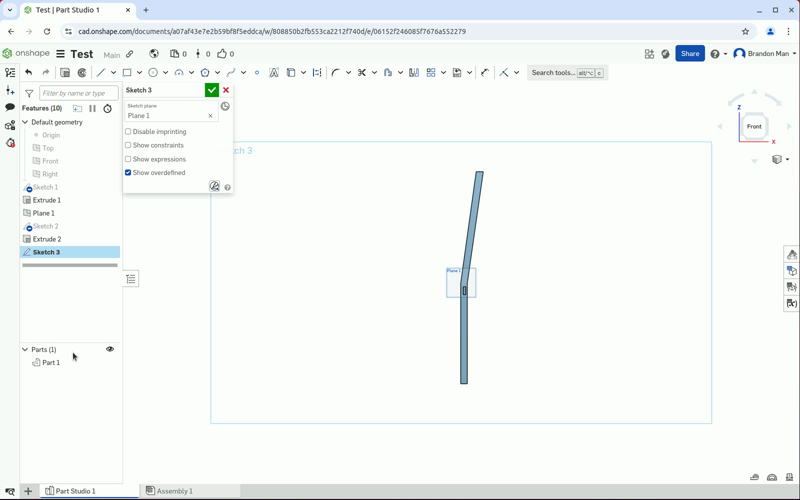
key(y)
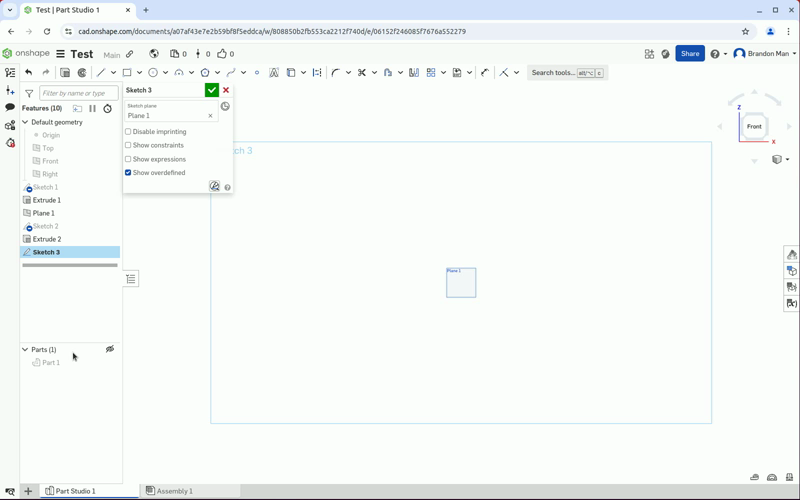
key(l)
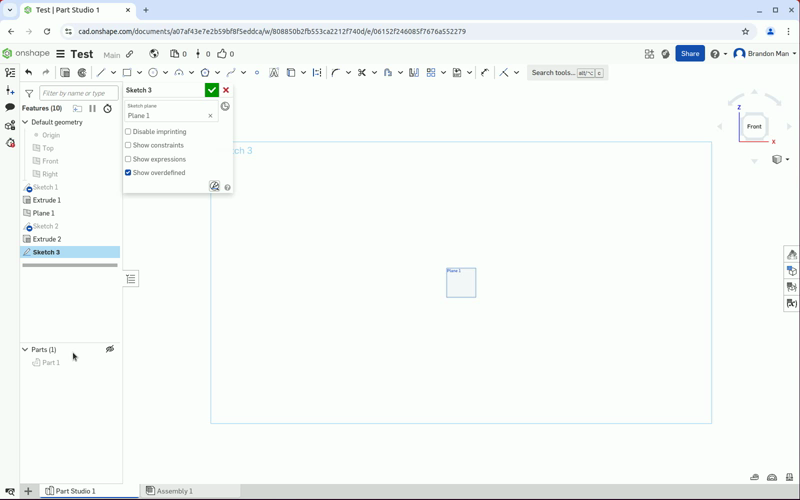
key_down(shift)
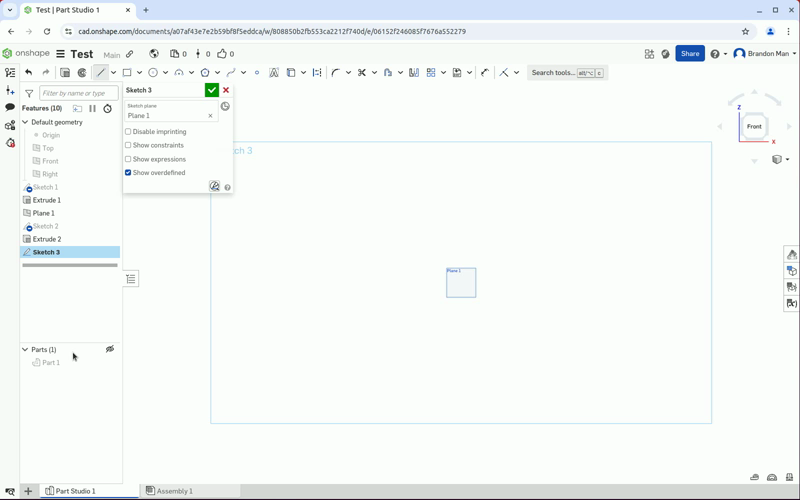
mouse_move(476, 186)
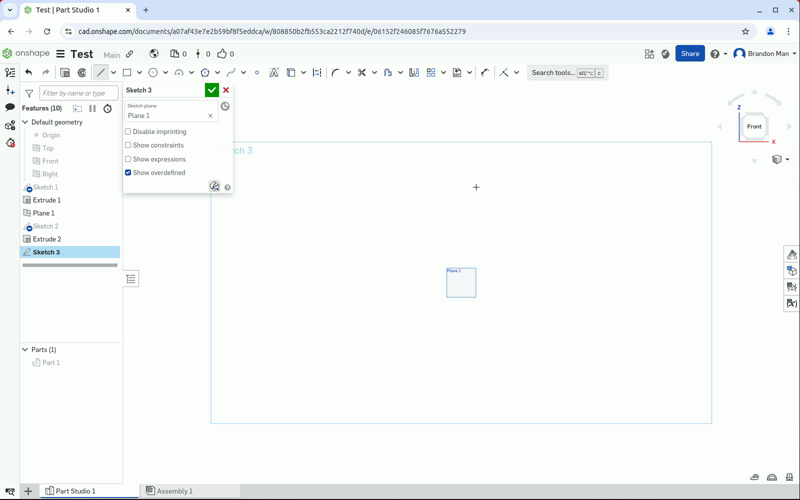
click(476, 186)
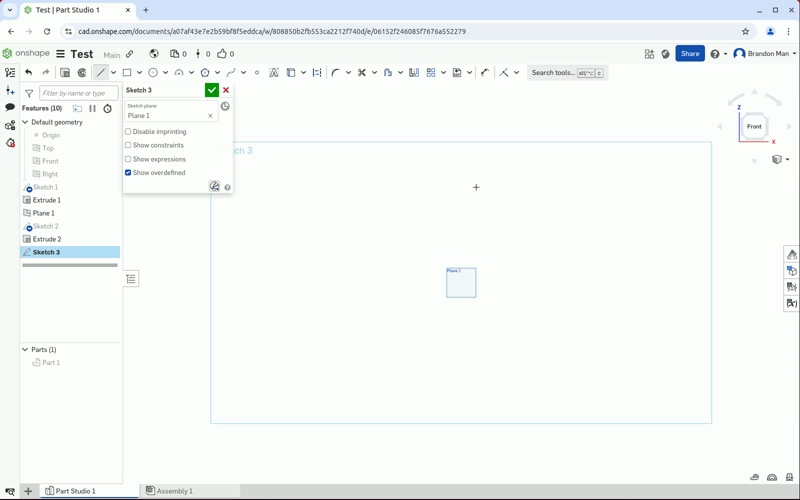
key_up(shift)
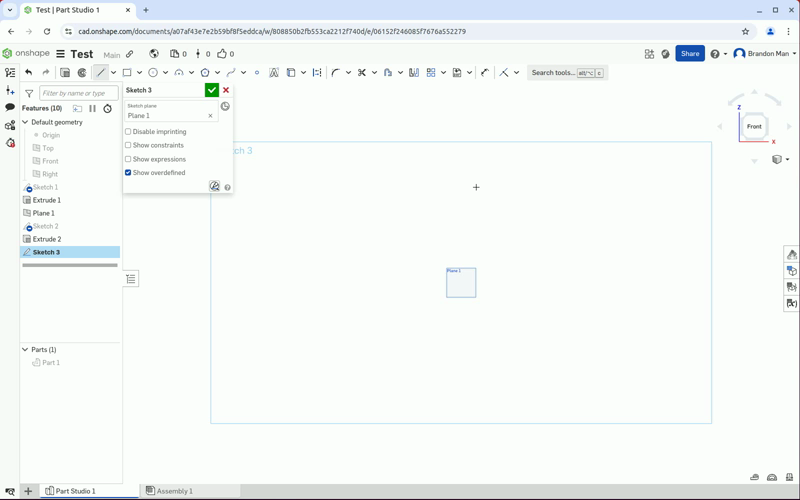
key_down(shift)
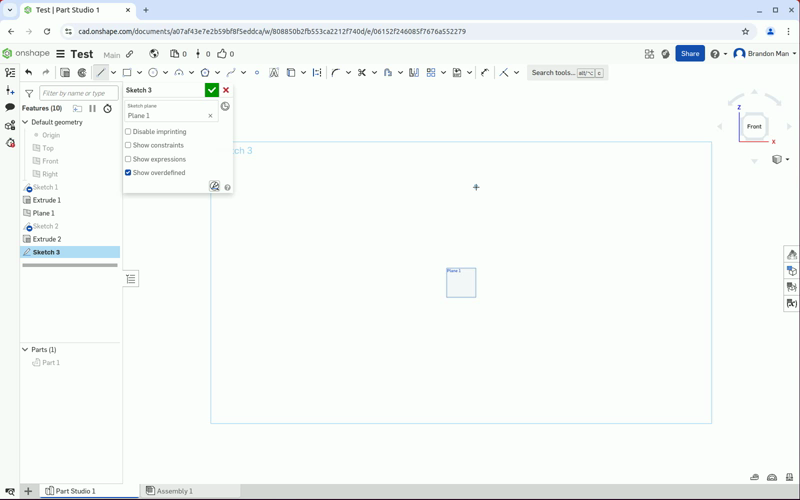
mouse_move(506, 186)
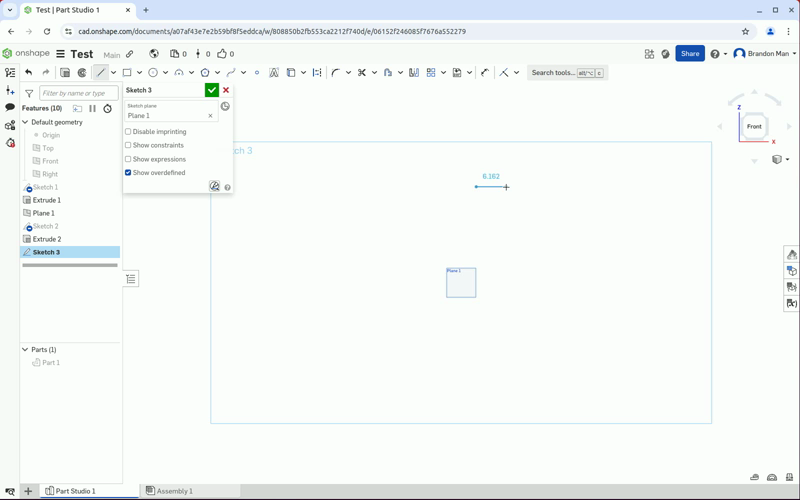
mouse_move(479, 187)
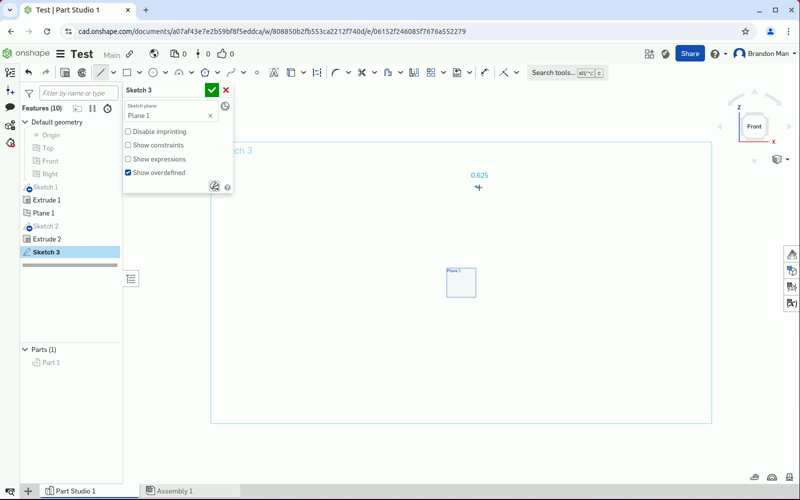
scroll(6)
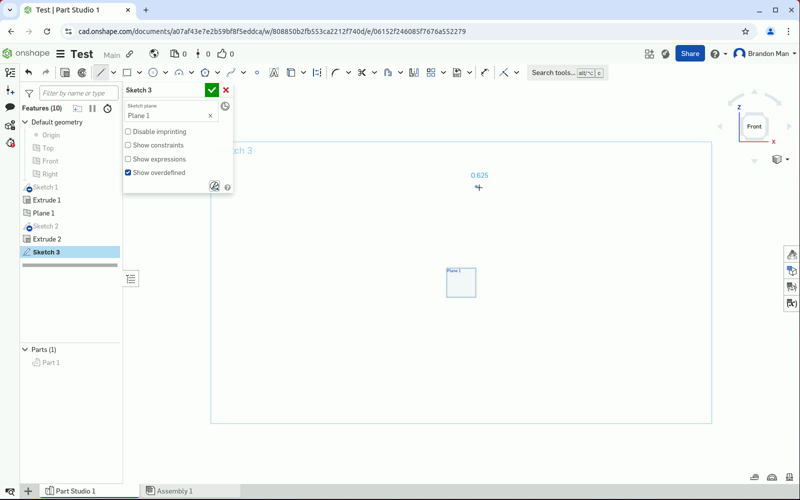
scroll(6)
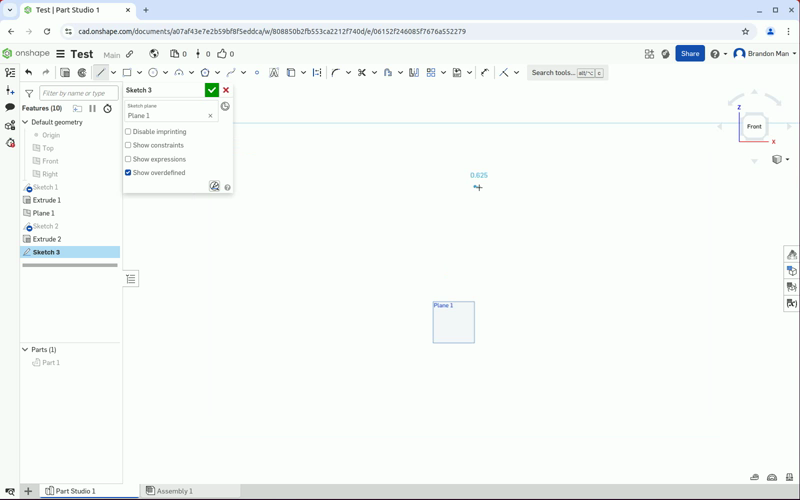
scroll(6)
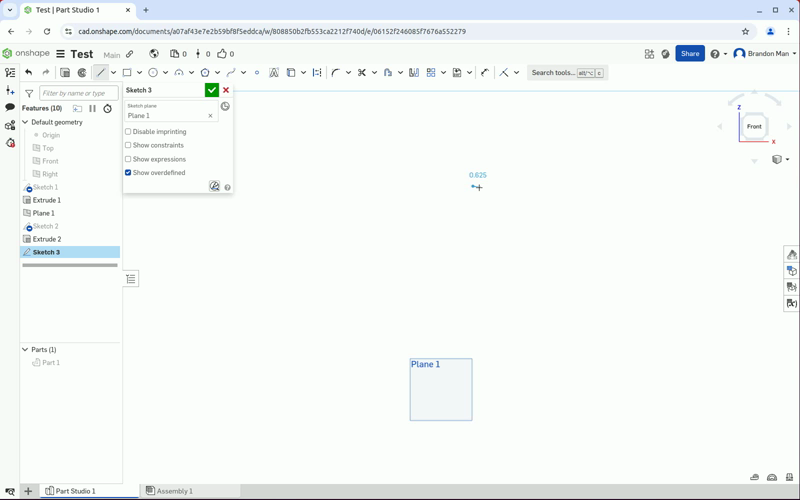
scroll(6)
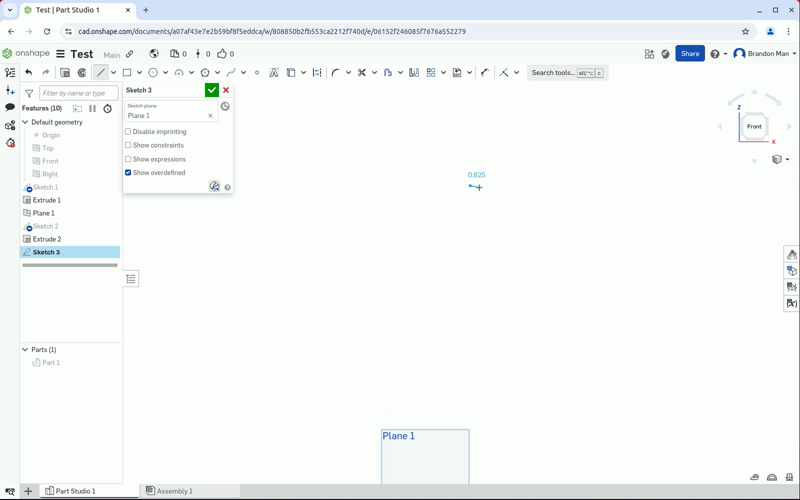
scroll(6)
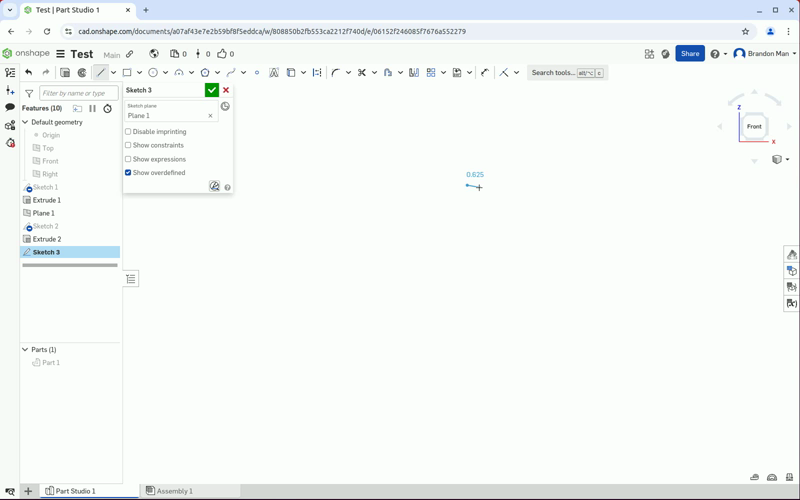
scroll(6)
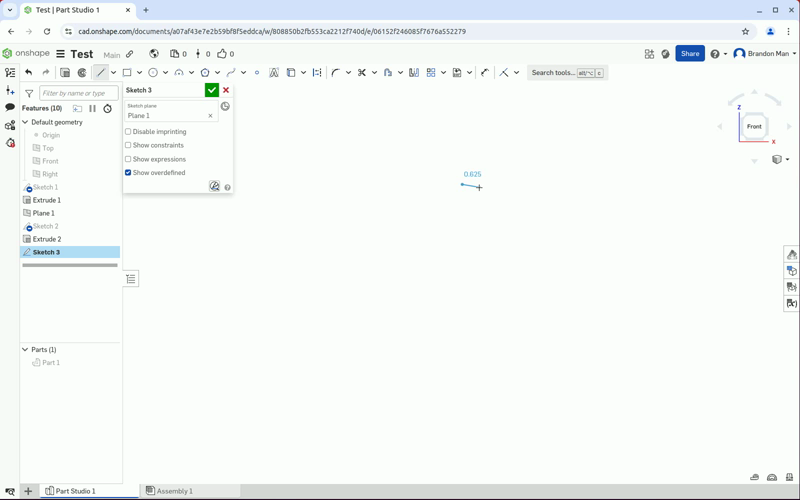
scroll(6)
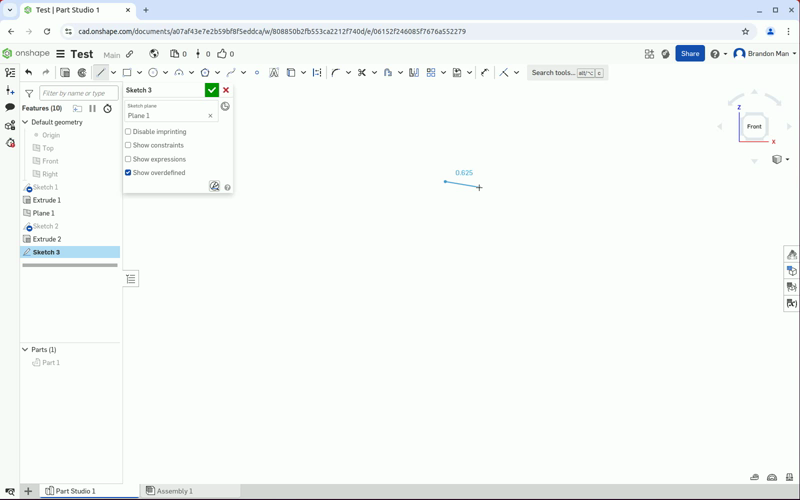
click(479, 187)
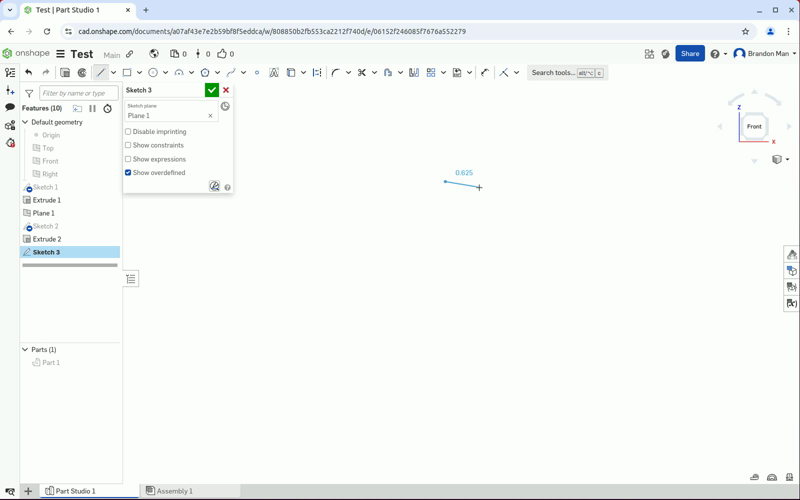
scroll(-6)
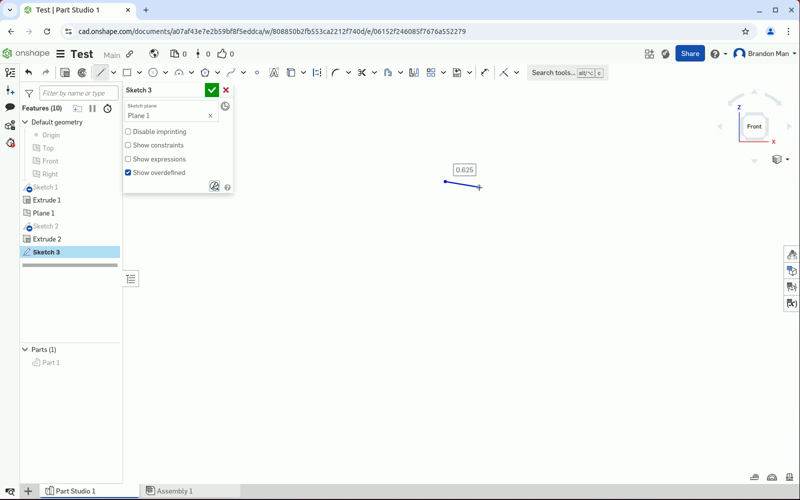
scroll(-6)
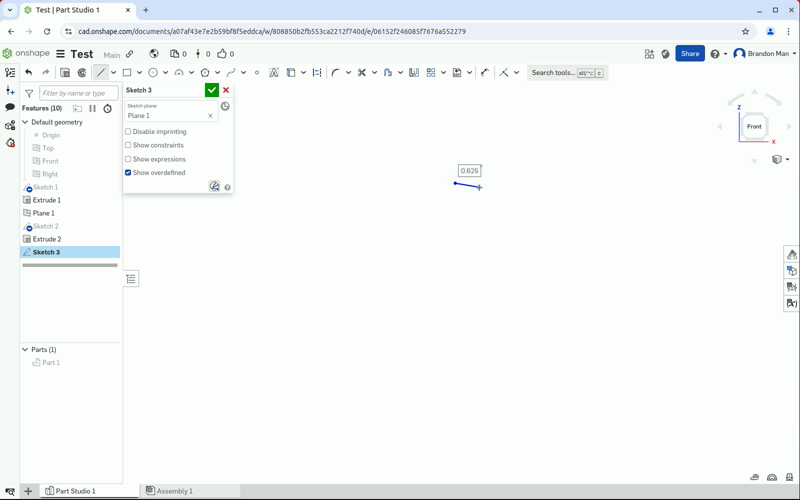
scroll(-6)
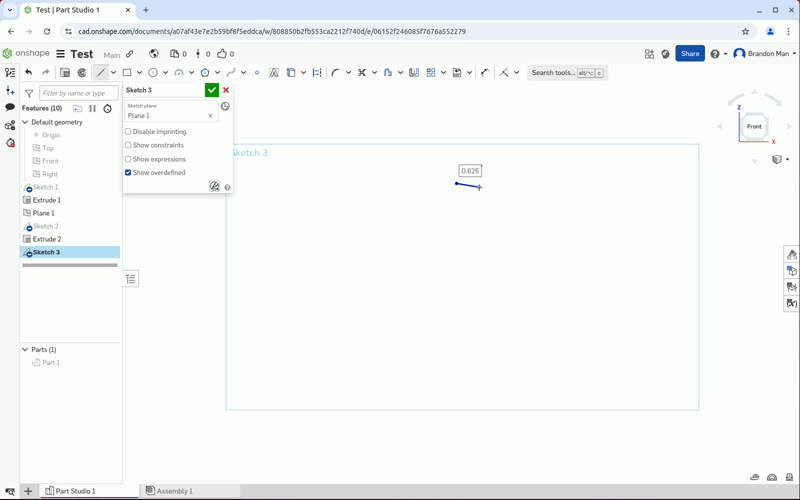
scroll(-6)
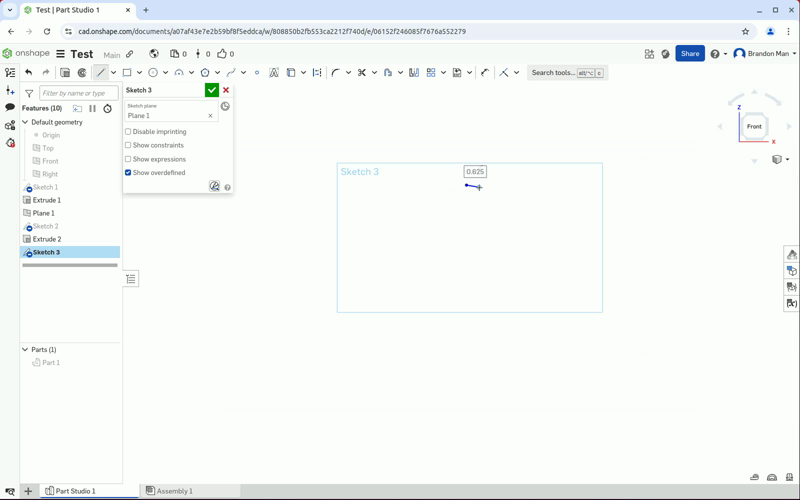
scroll(-6)
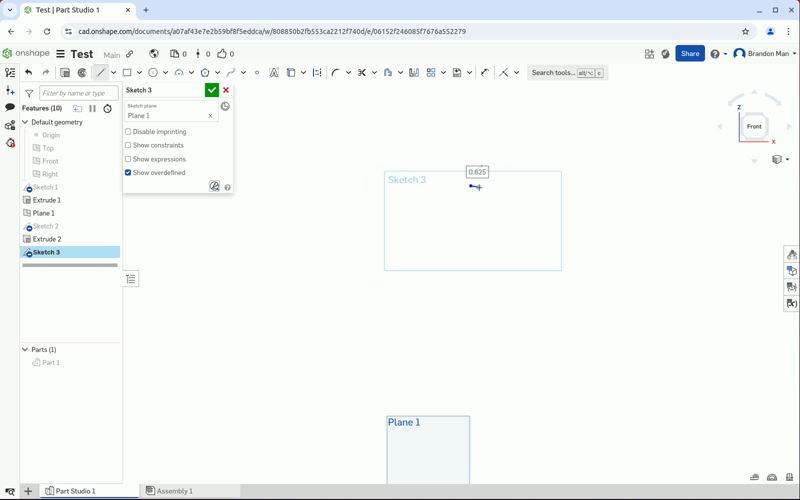
scroll(-6)
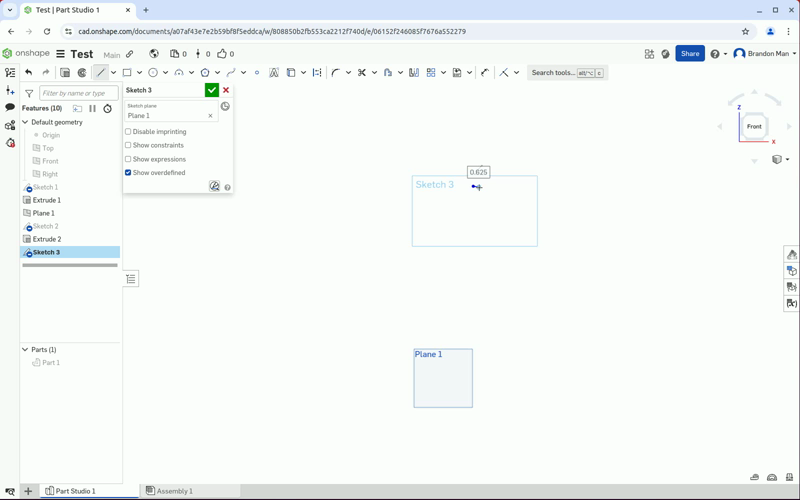
scroll(-6)
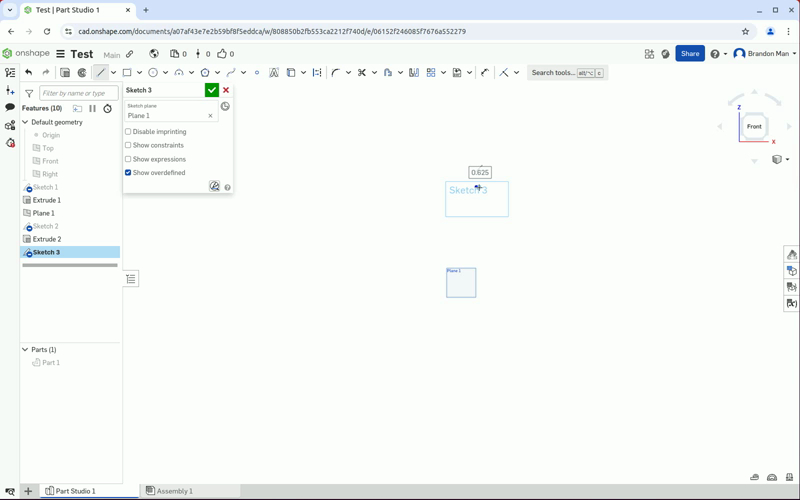
key_up(shift)
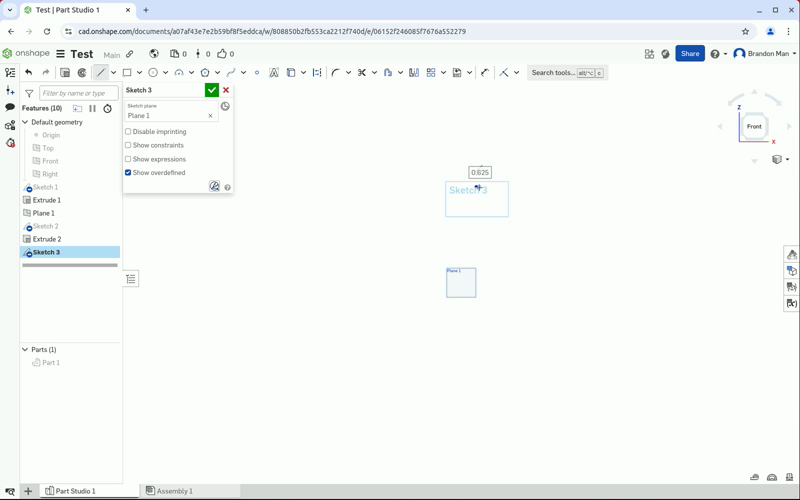
key_down(shift)
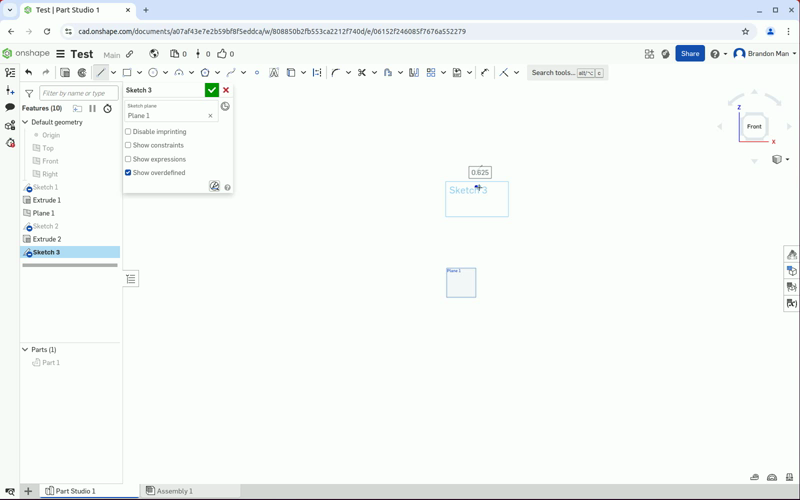
mouse_move(509, 187)
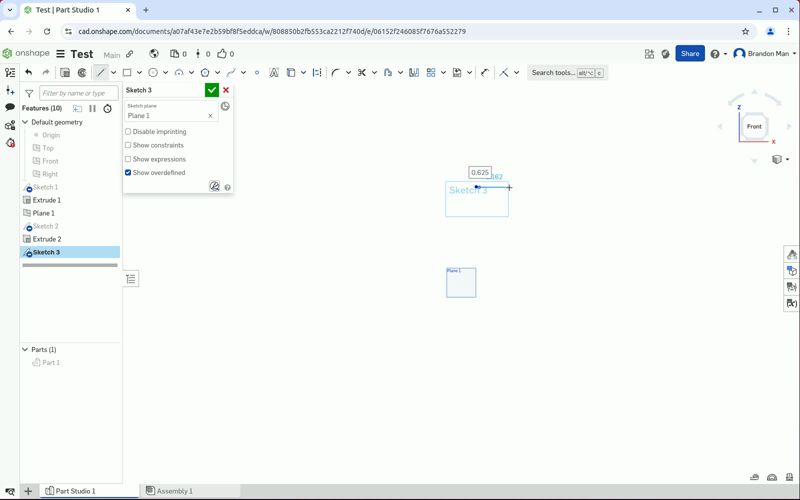
mouse_move(479, 181)
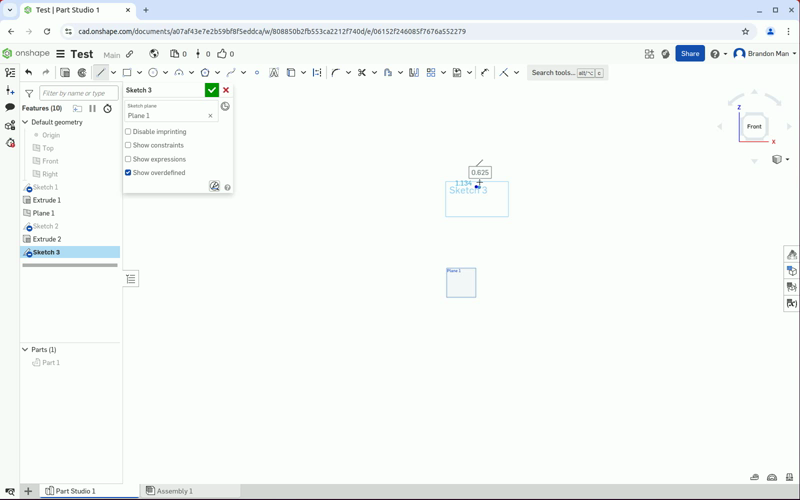
scroll(6)
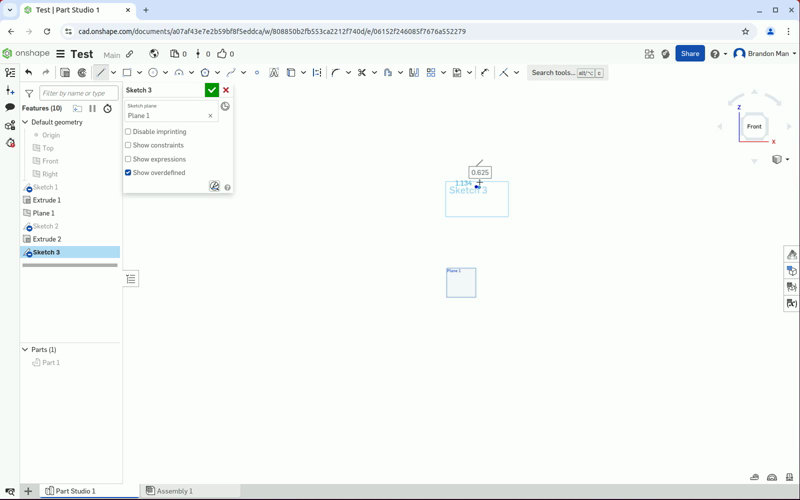
scroll(6)
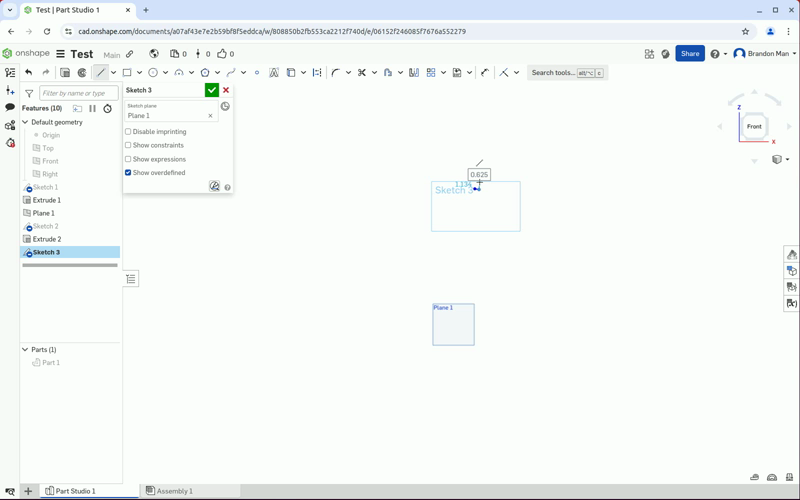
scroll(6)
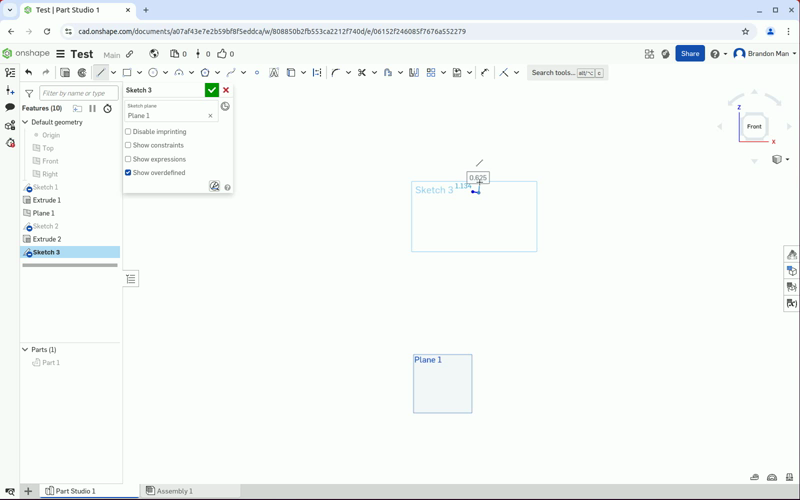
scroll(6)
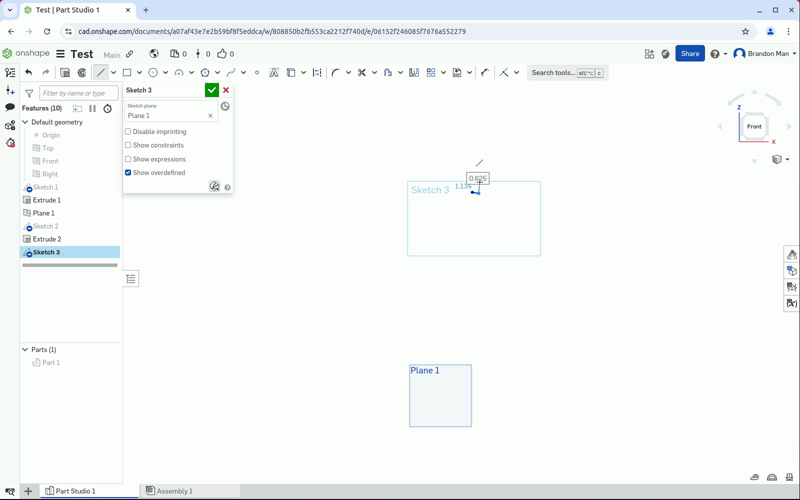
scroll(6)
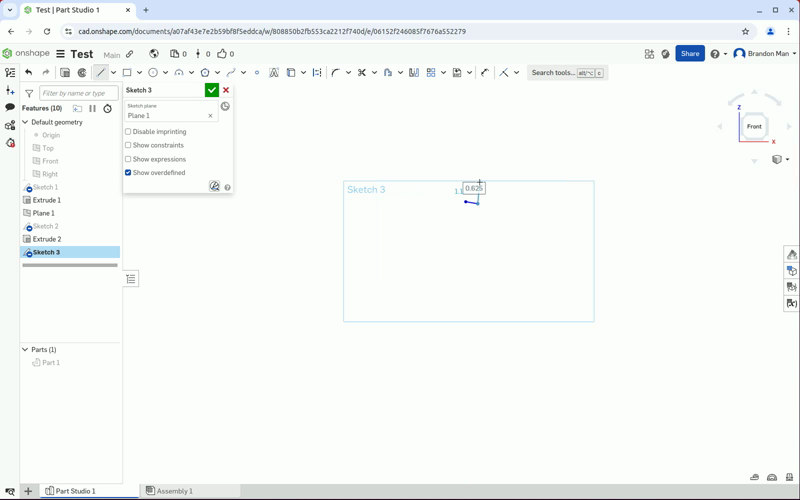
scroll(6)
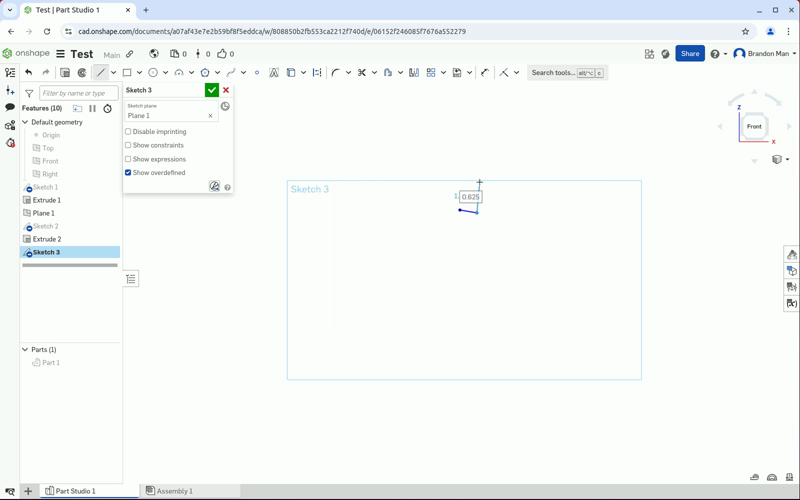
scroll(6)
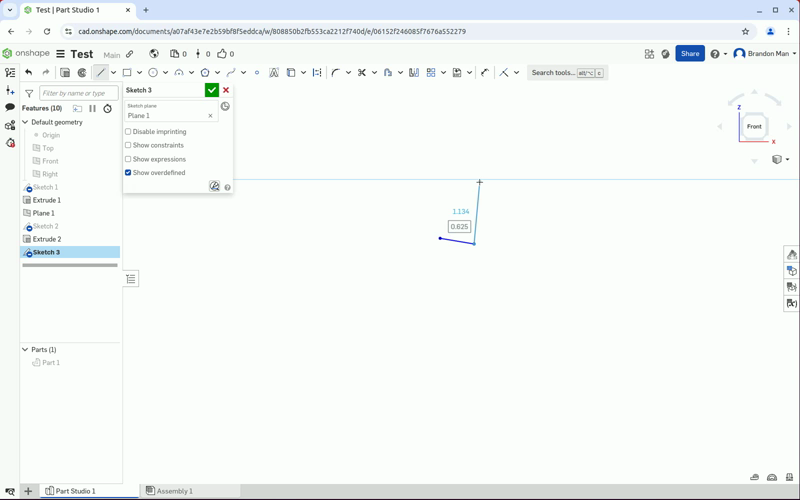
click(479, 181)
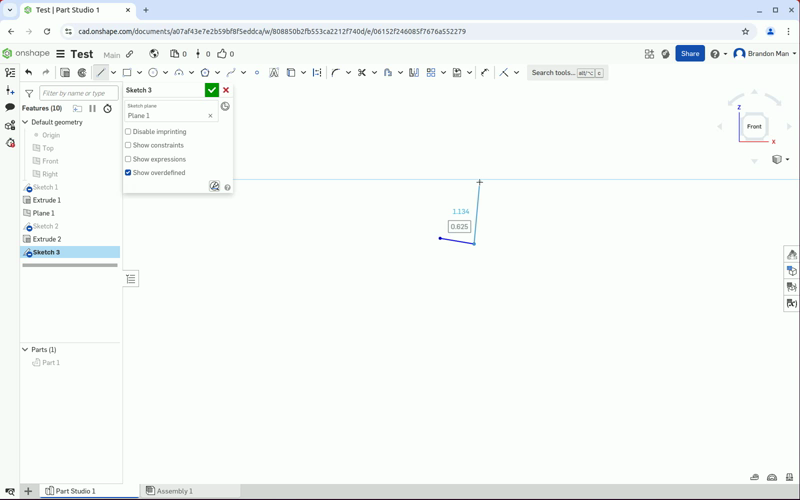
scroll(-6)
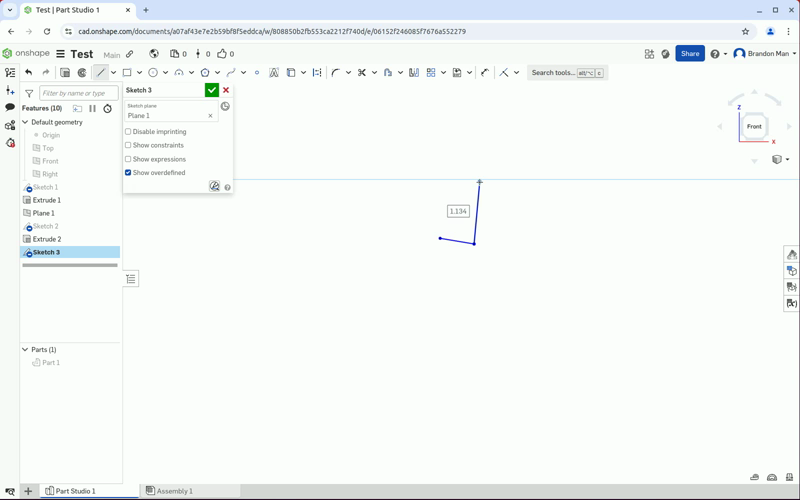
scroll(-6)
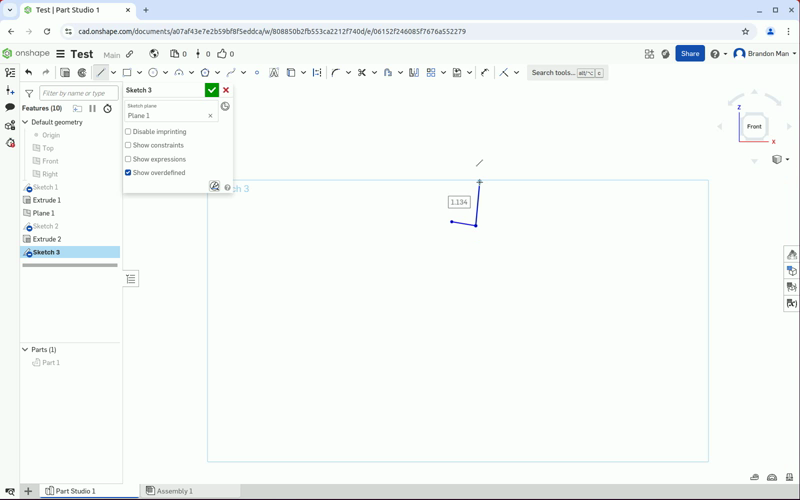
scroll(-6)
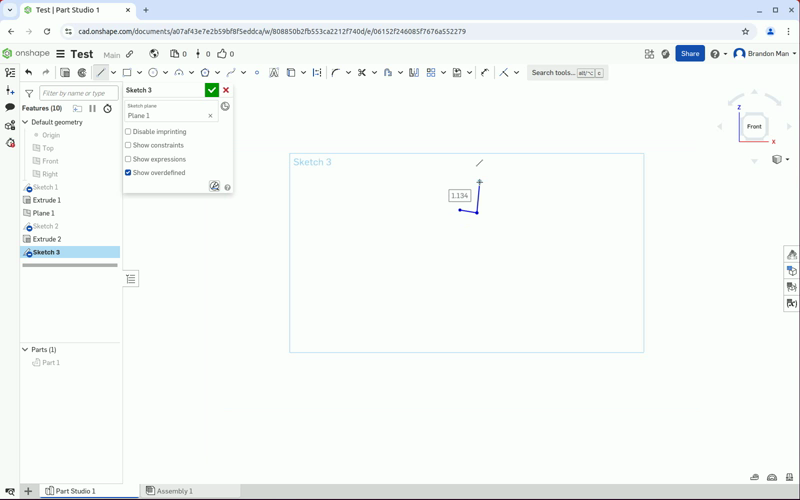
scroll(-6)
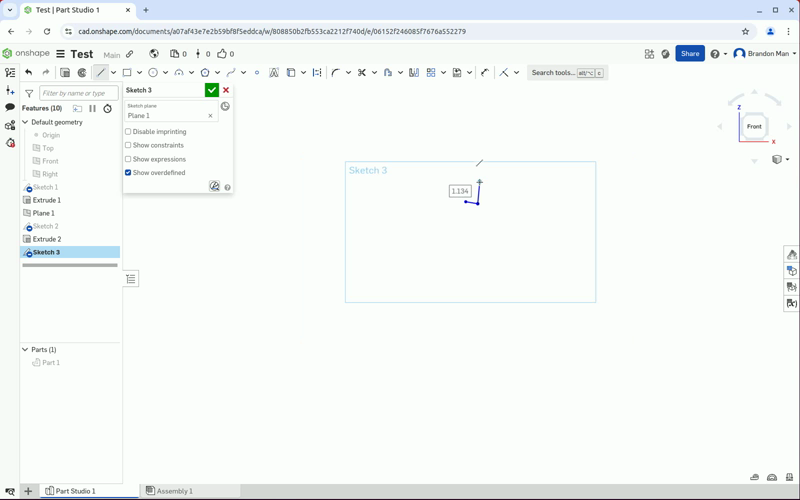
scroll(-6)
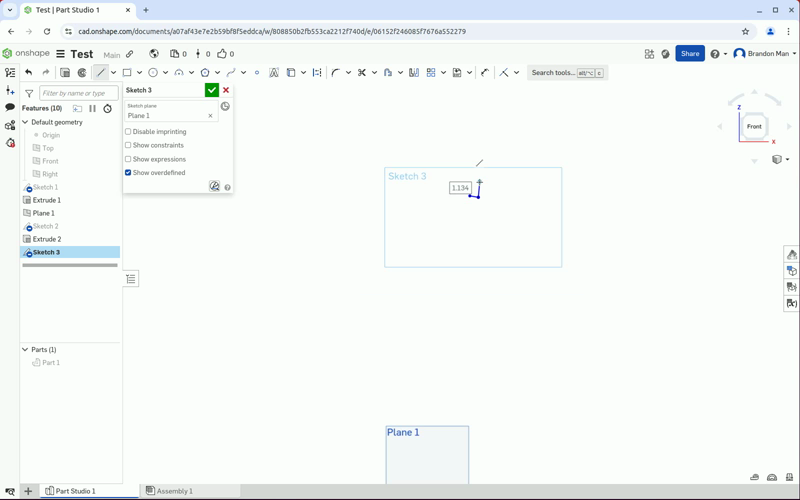
scroll(-6)
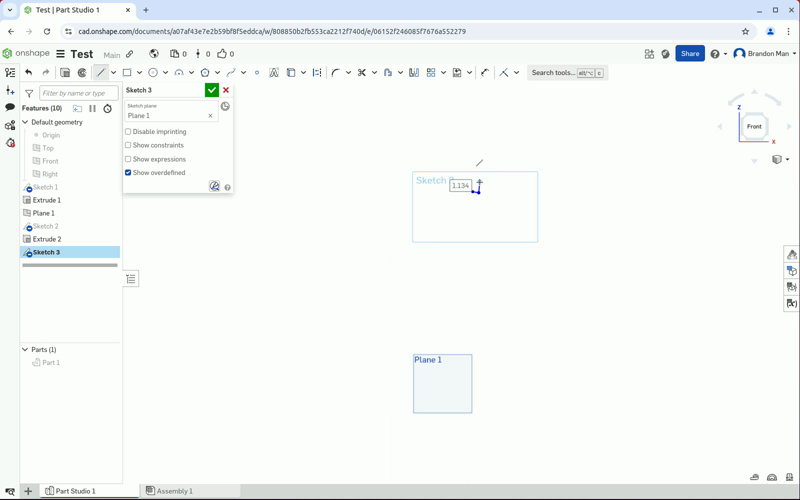
scroll(-6)
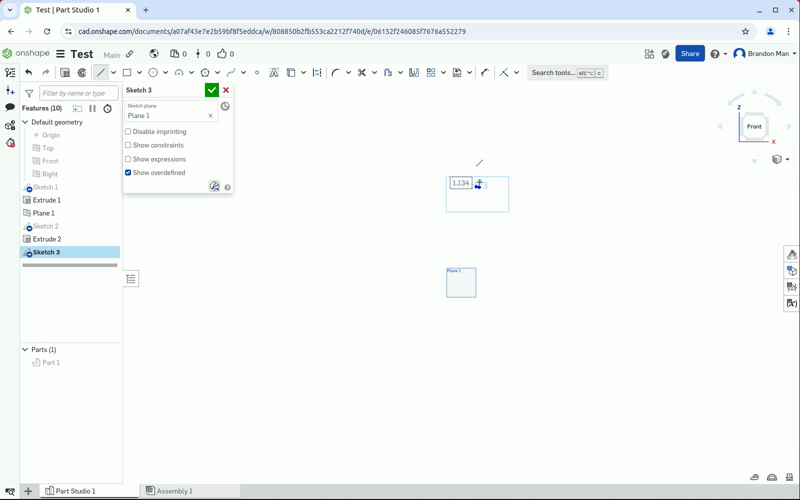
key_up(shift)
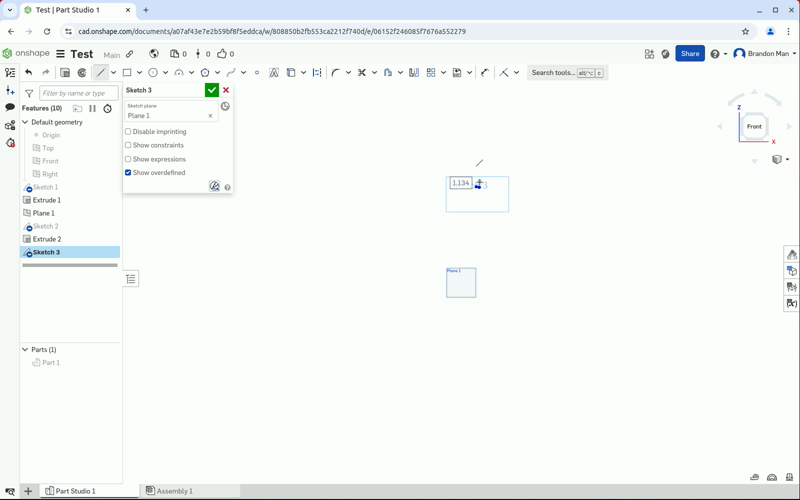
key_down(shift)
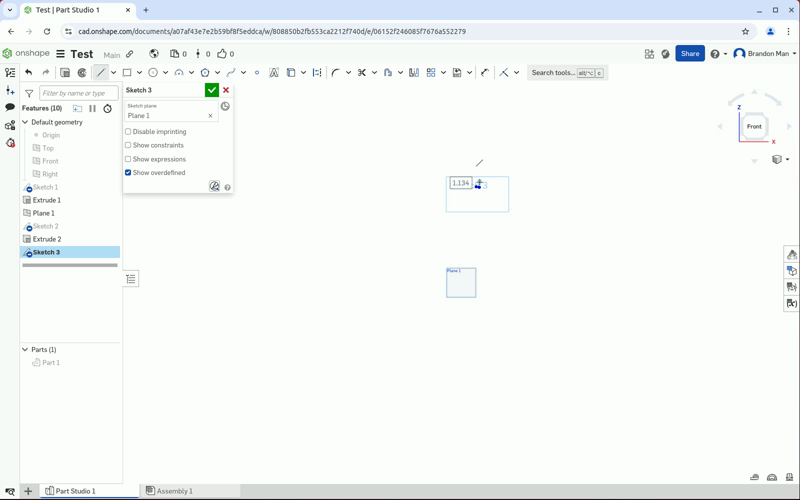
mouse_move(509, 181)
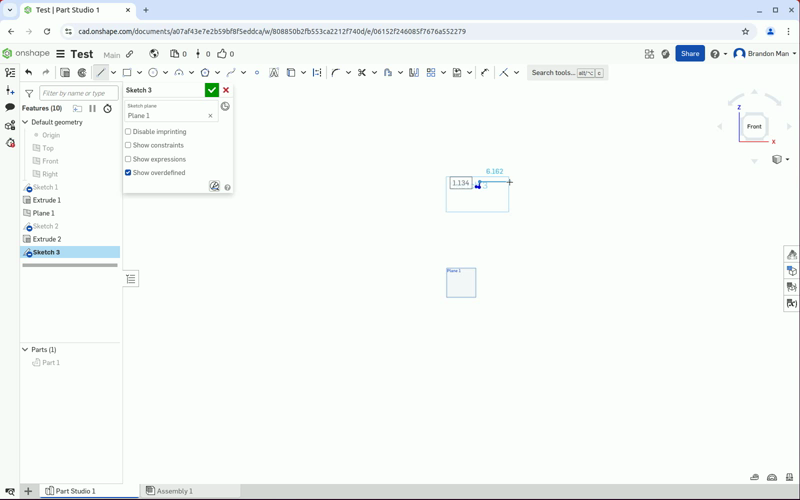
mouse_move(477, 180)
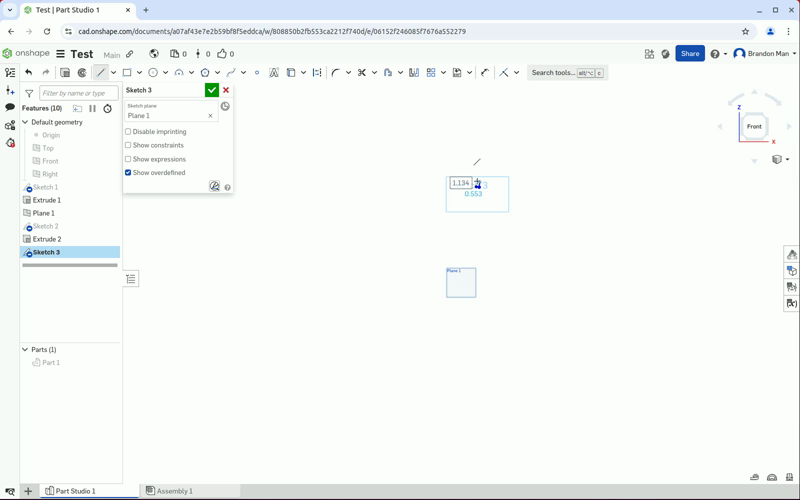
scroll(6)
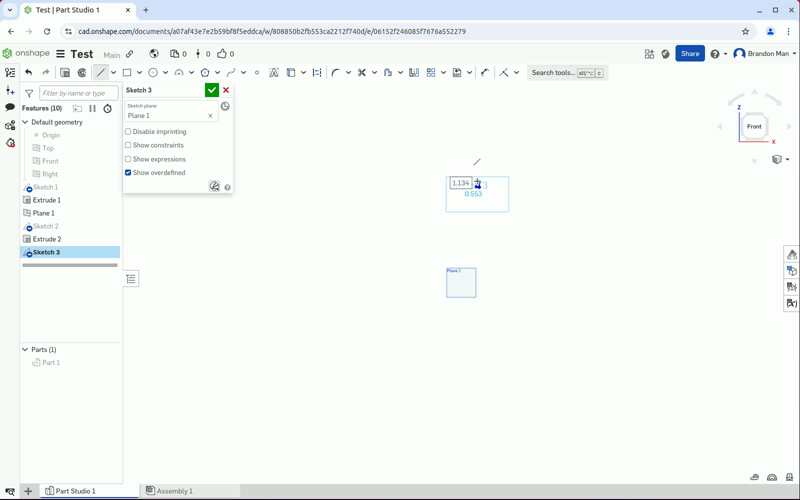
scroll(6)
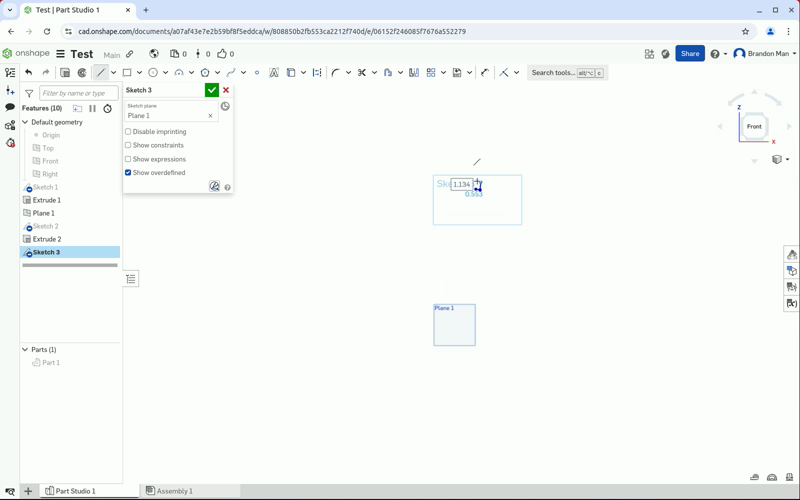
scroll(6)
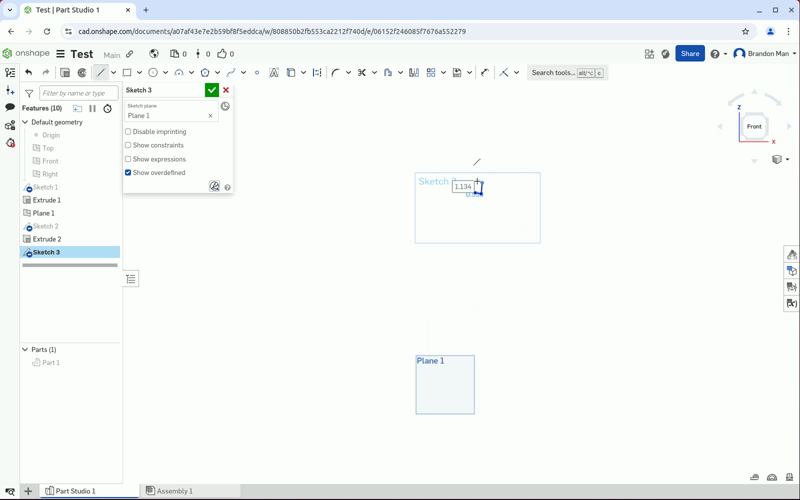
scroll(6)
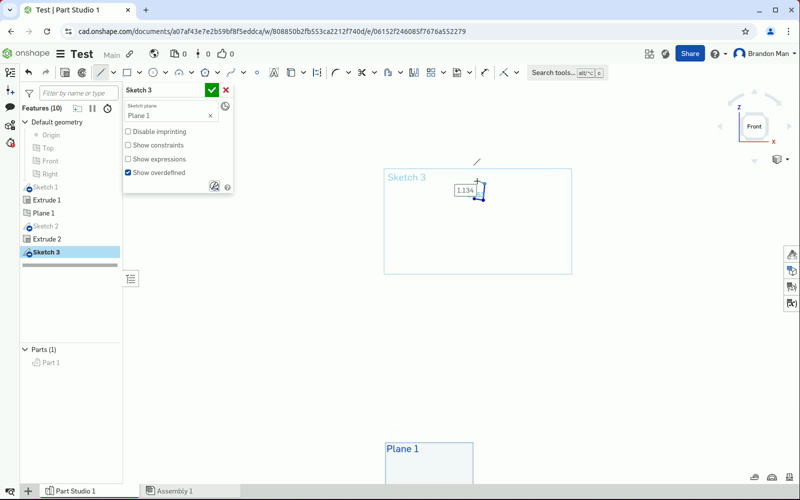
scroll(6)
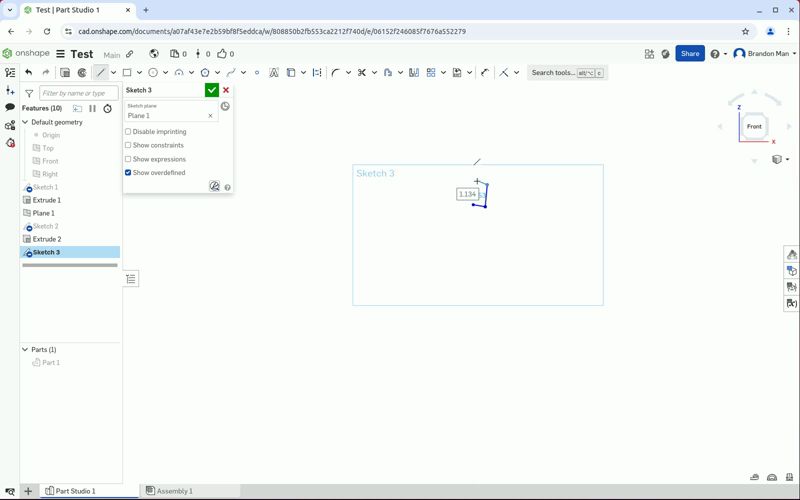
scroll(6)
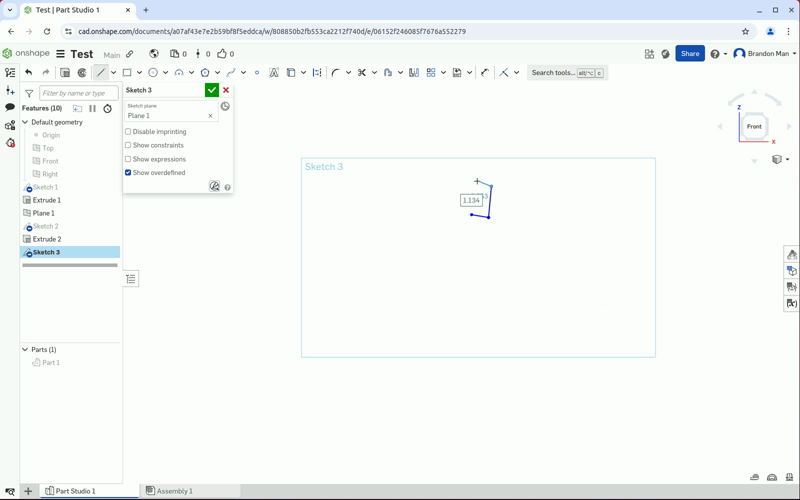
scroll(6)
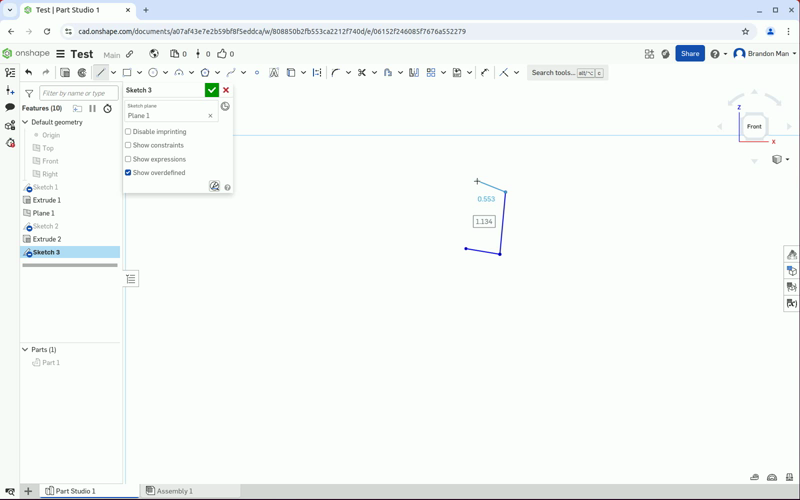
click(477, 180)
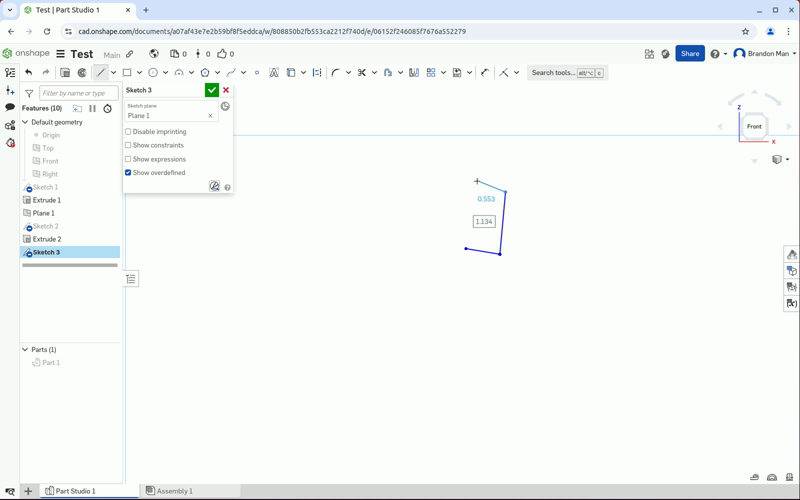
scroll(-6)
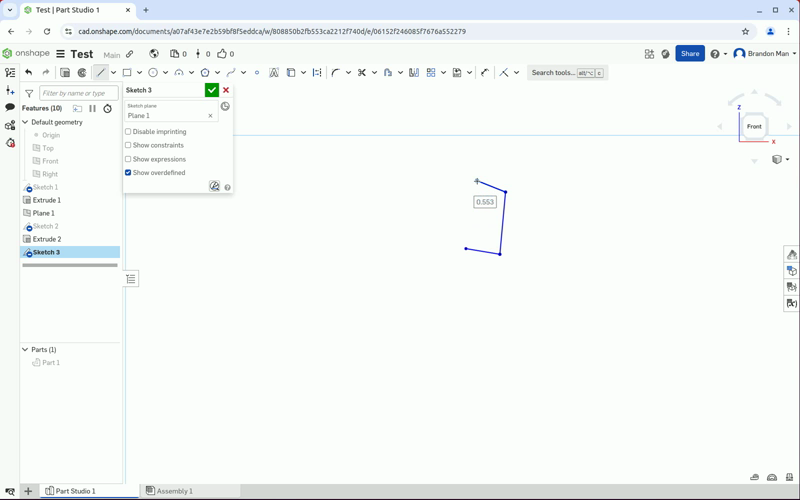
scroll(-6)
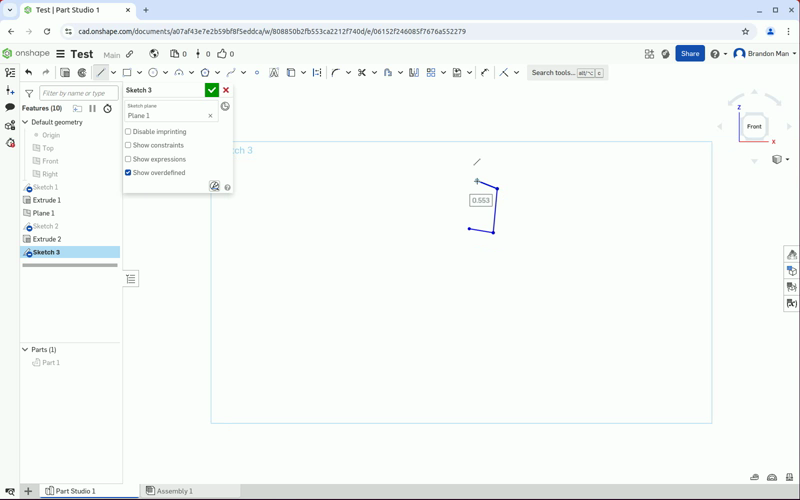
scroll(-6)
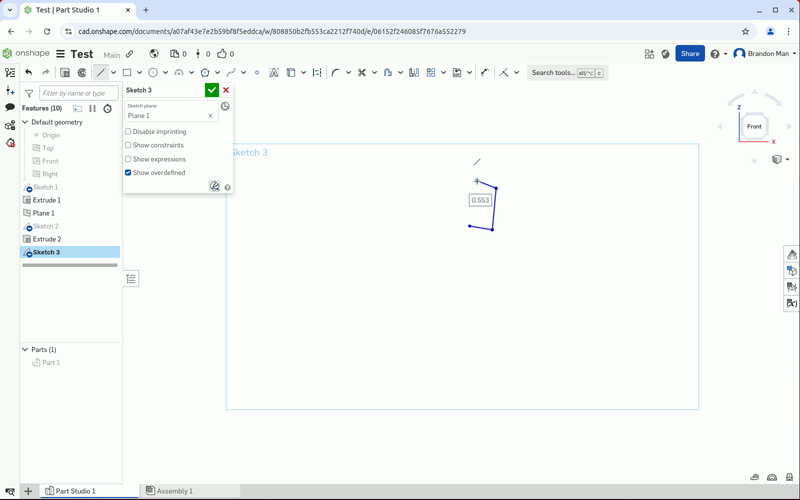
scroll(-6)
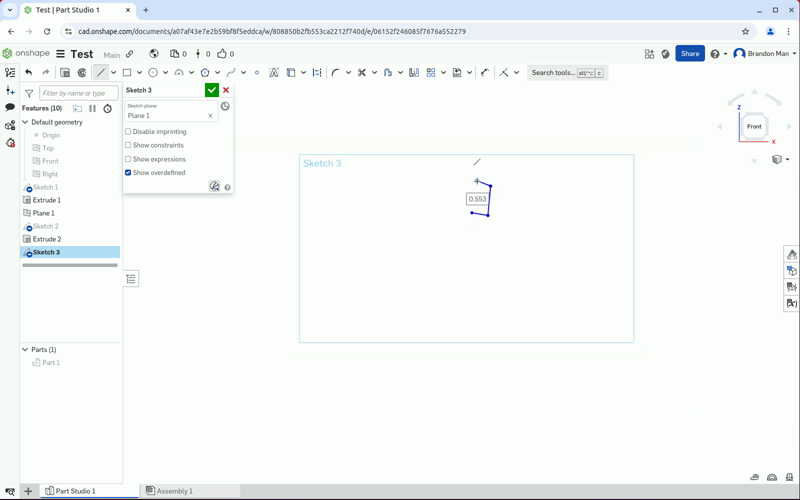
scroll(-6)
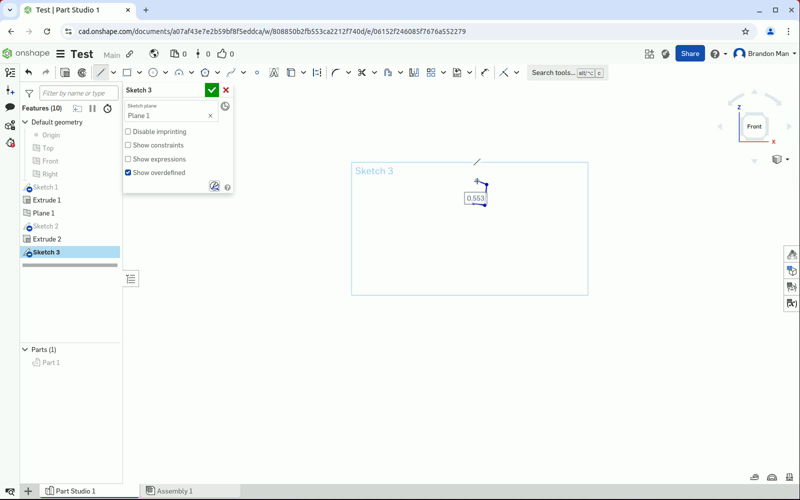
scroll(-6)
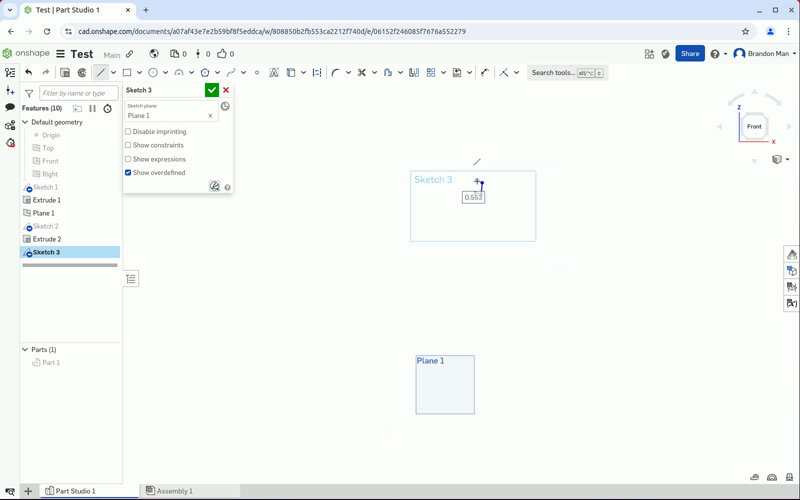
scroll(-6)
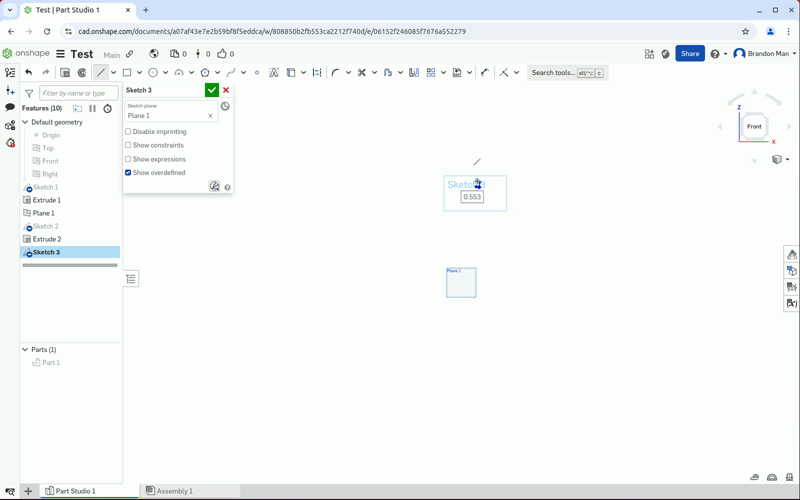
key_up(shift)
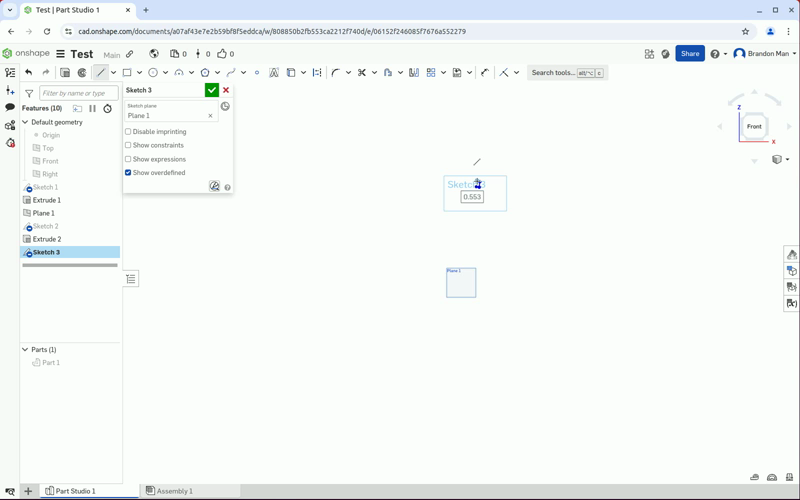
mouse_move(507, 180)
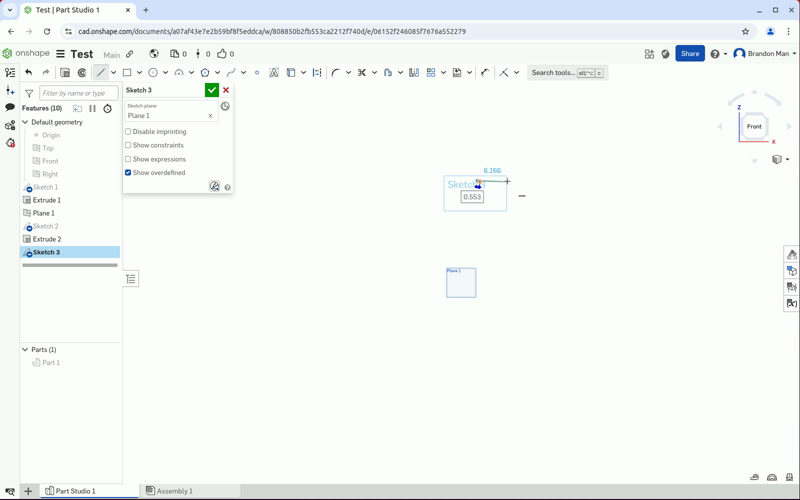
key_down(shift)
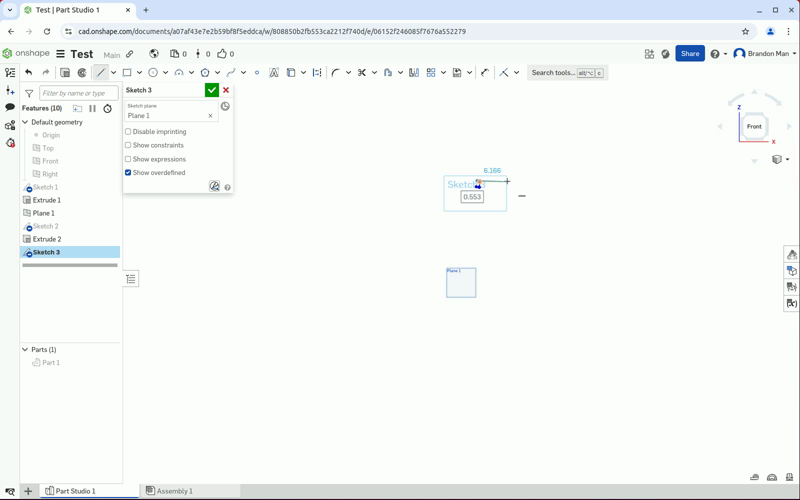
mouse_move(476, 186)
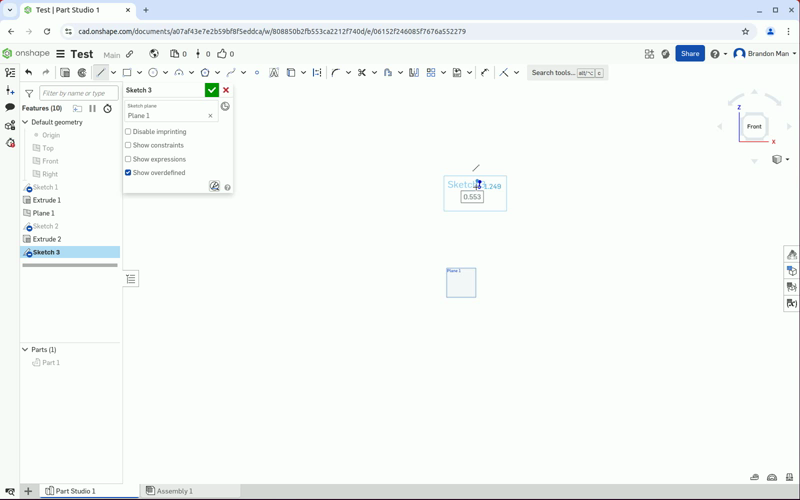
scroll(6)
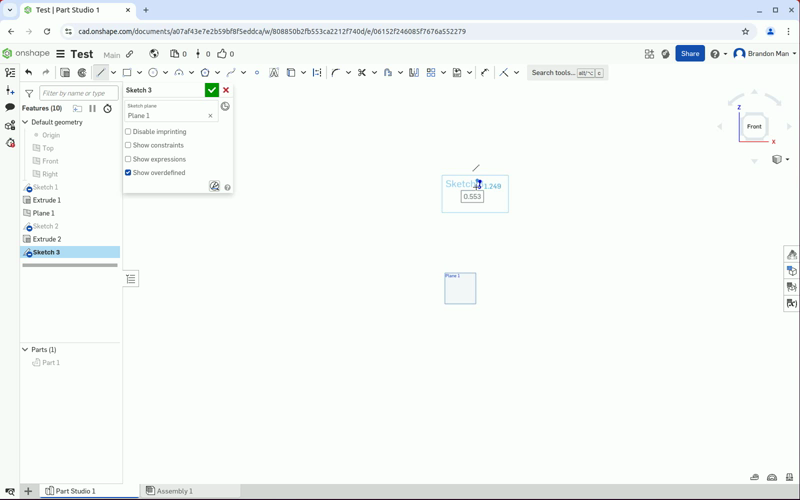
scroll(6)
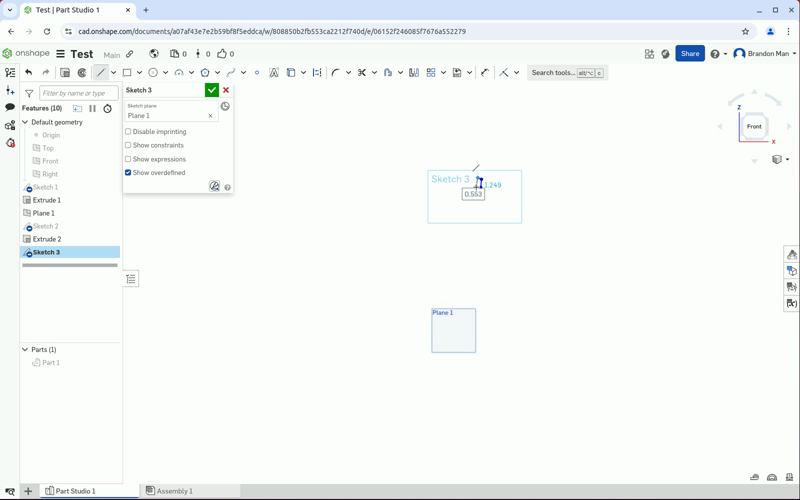
scroll(6)
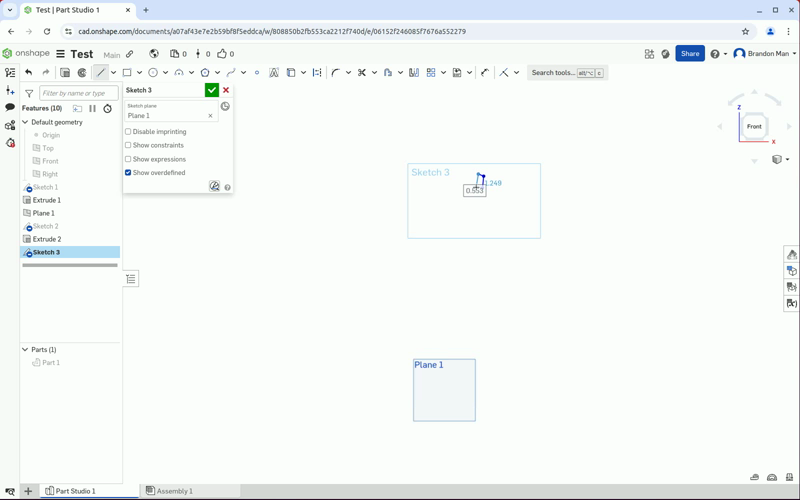
scroll(6)
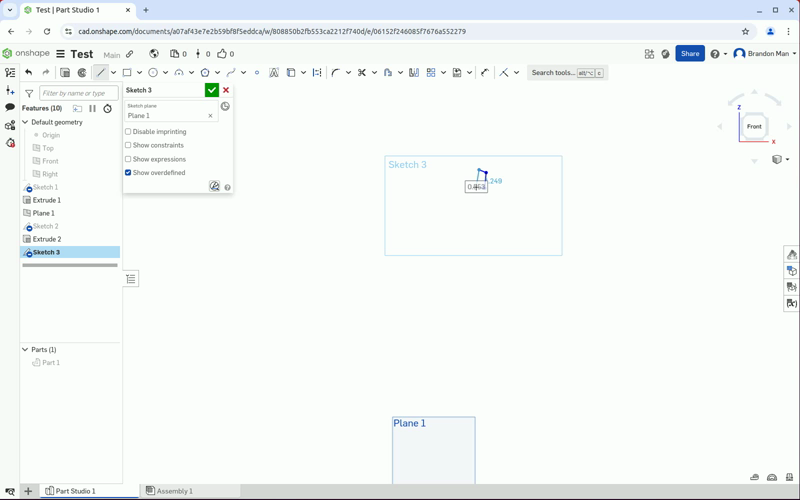
scroll(6)
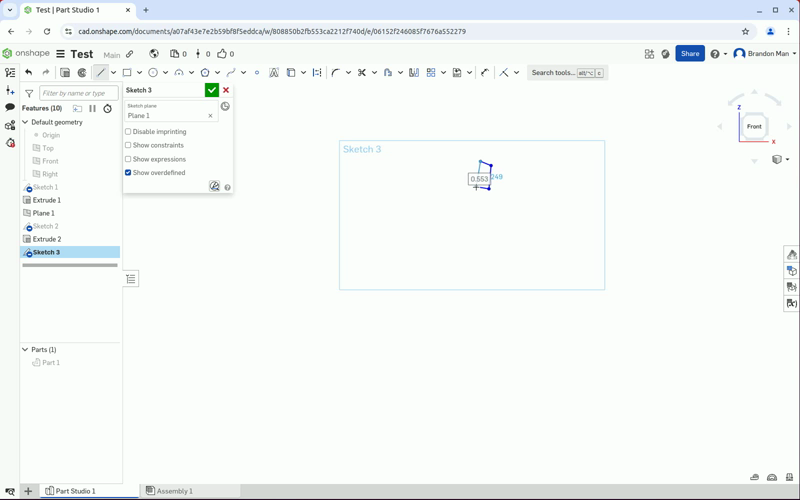
scroll(6)
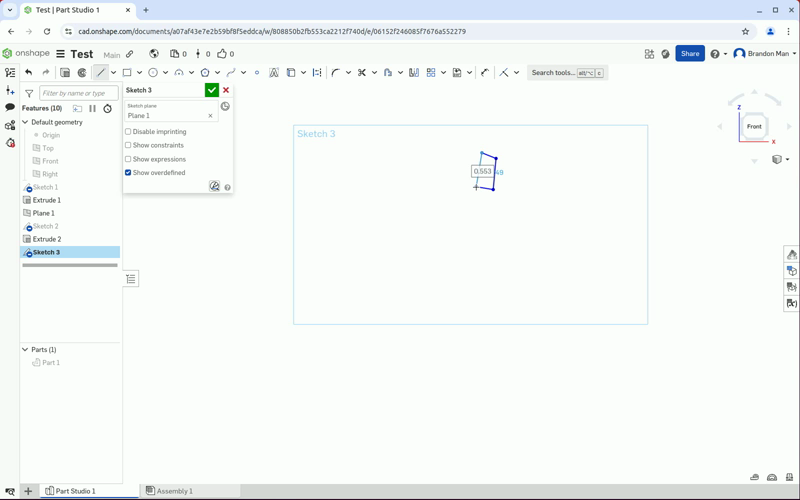
scroll(6)
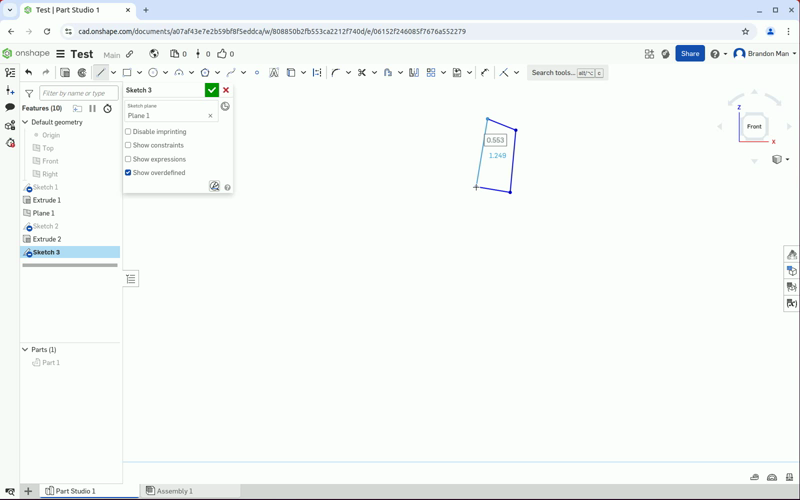
key_up(shift)
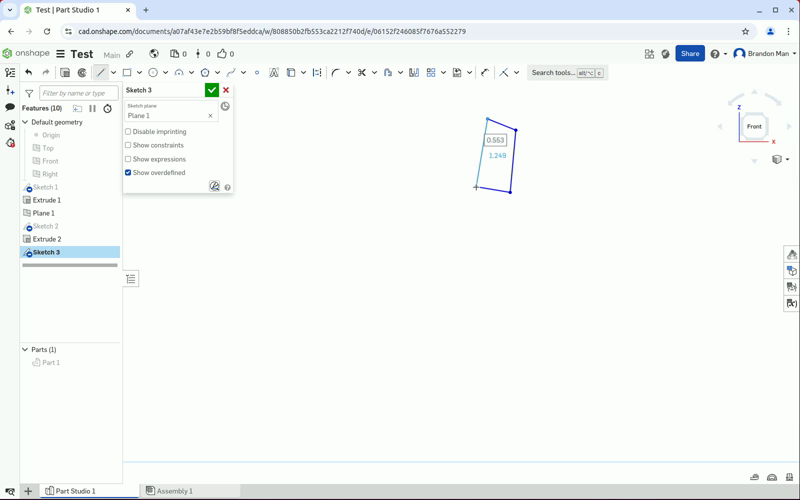
click(476, 186)
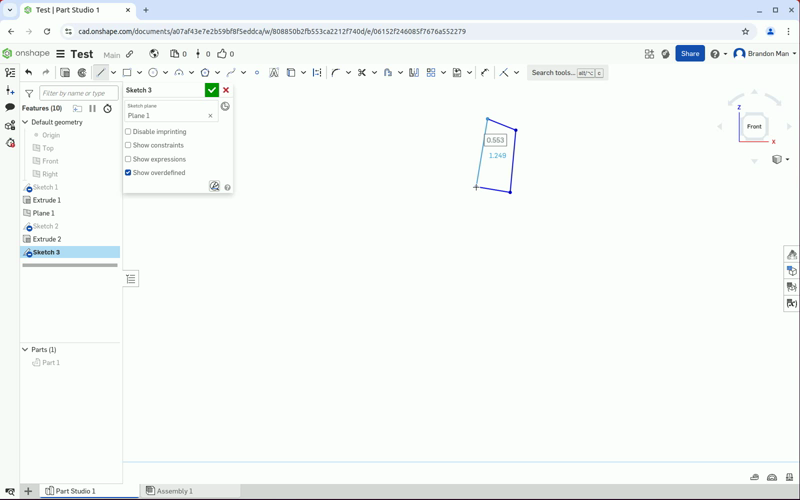
scroll(-6)
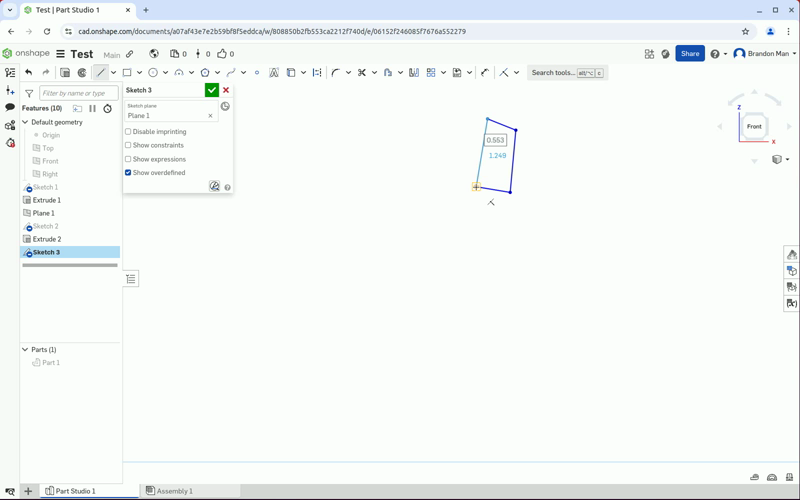
scroll(-6)
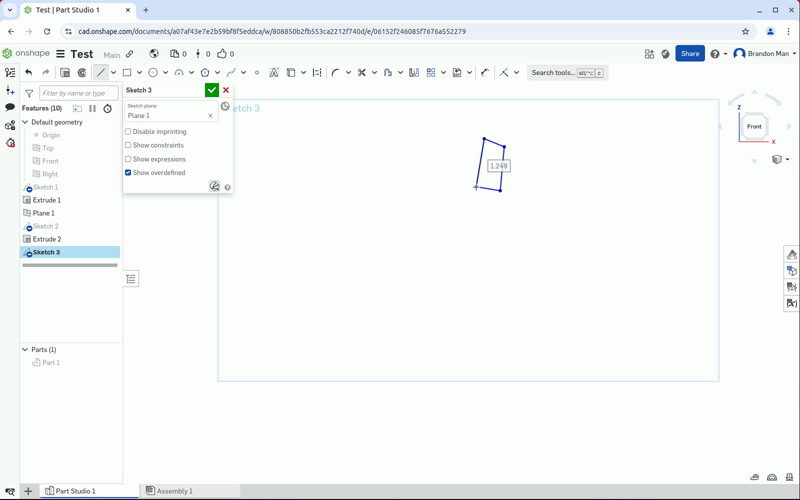
scroll(-6)
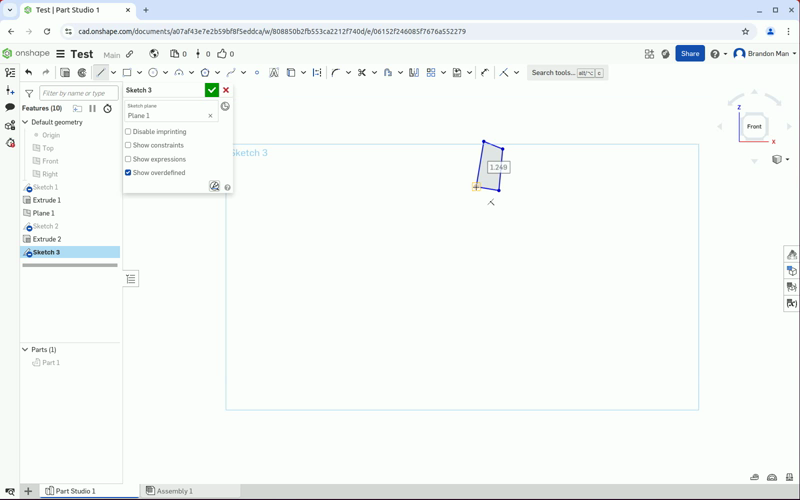
scroll(-6)
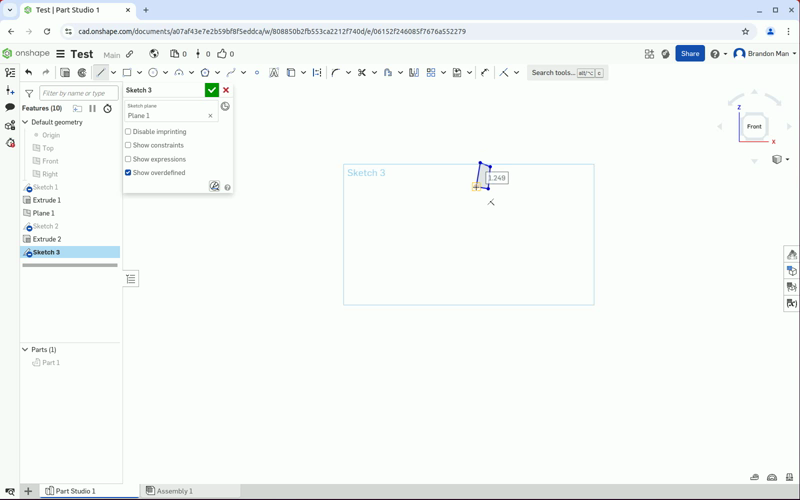
scroll(-6)
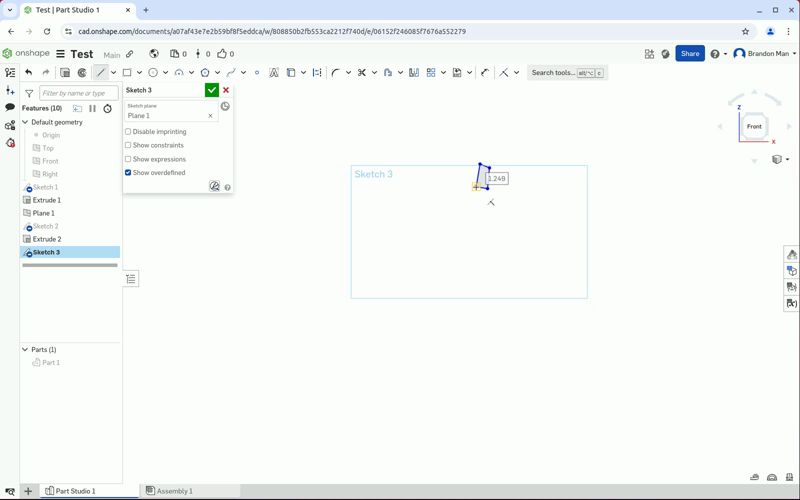
scroll(-6)
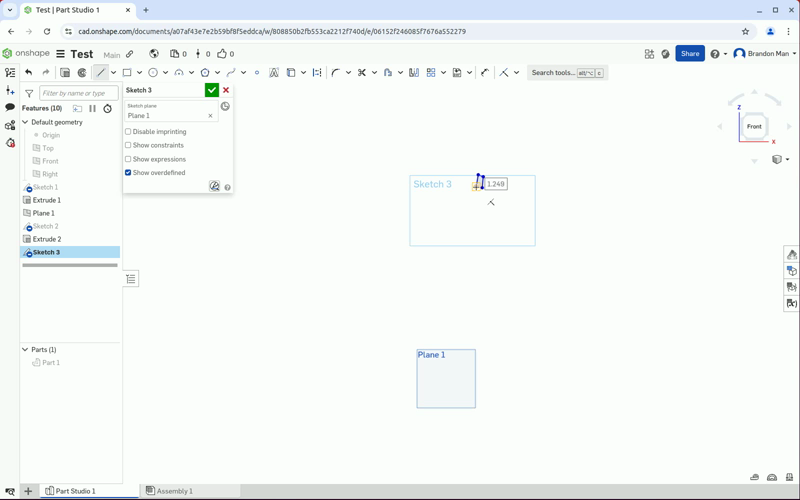
scroll(-6)
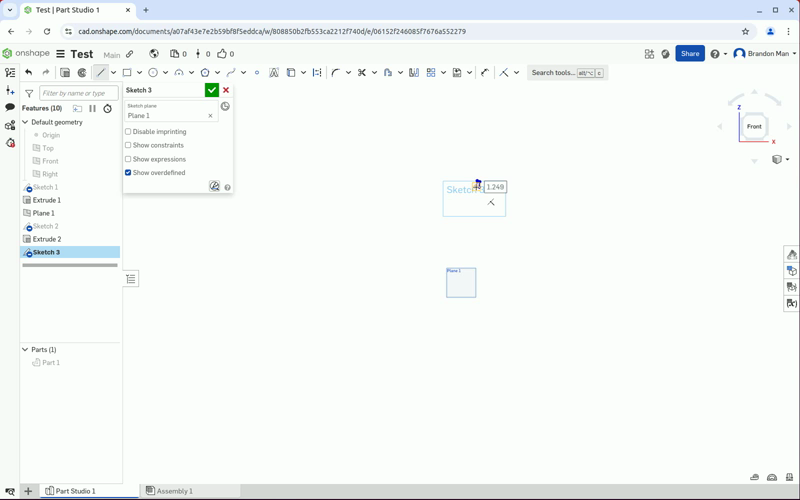
key(esc)
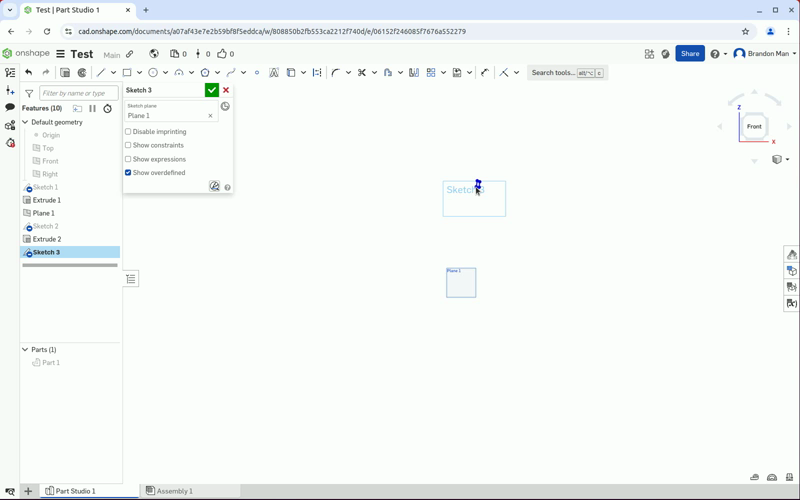
mouse_move(478, 185)
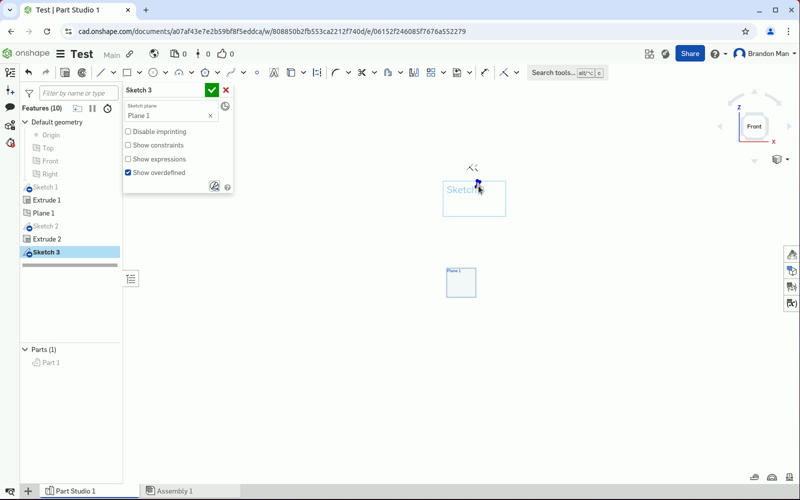
scroll(6)
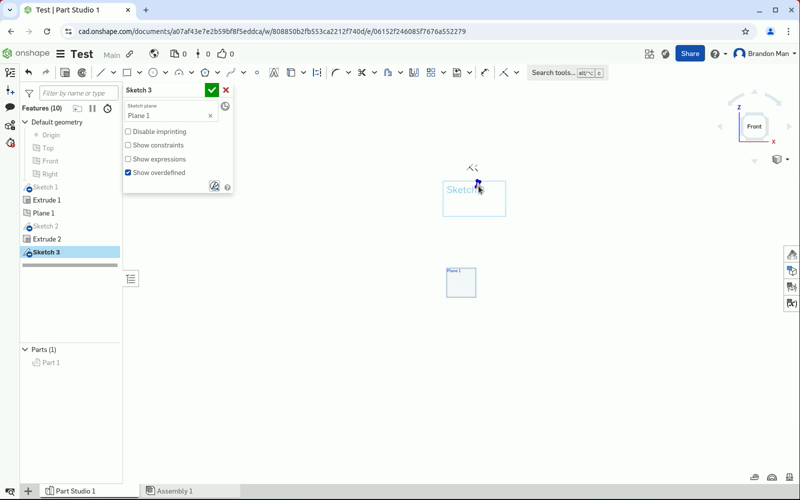
scroll(6)
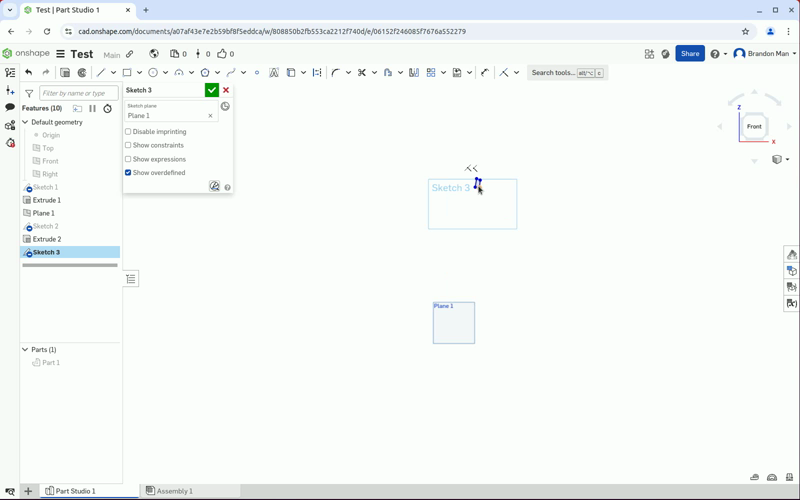
scroll(6)
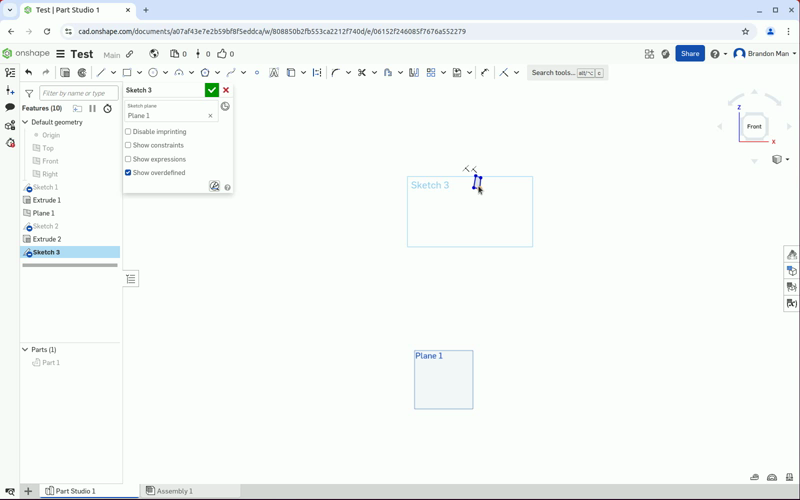
scroll(6)
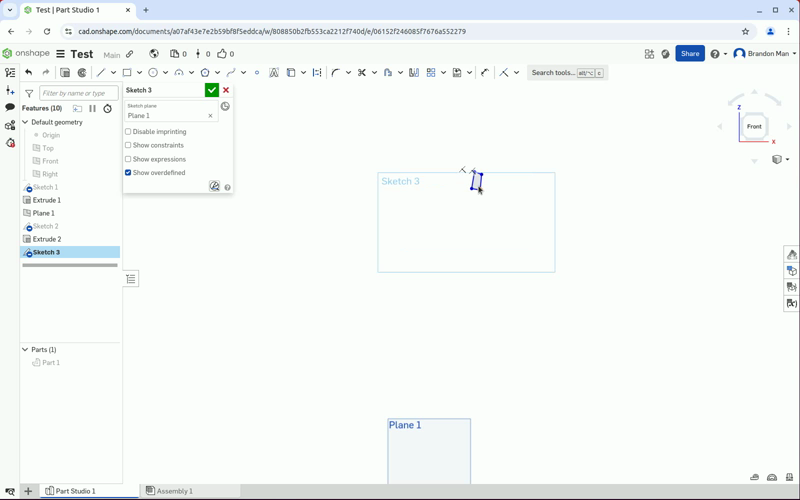
scroll(6)
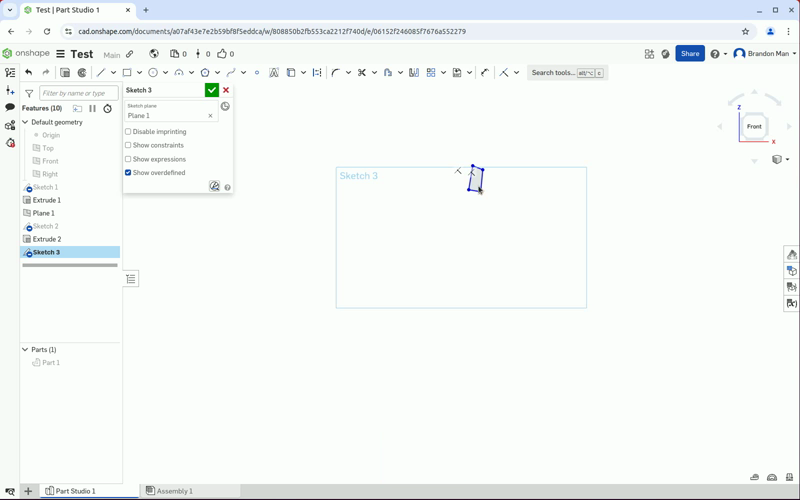
scroll(6)
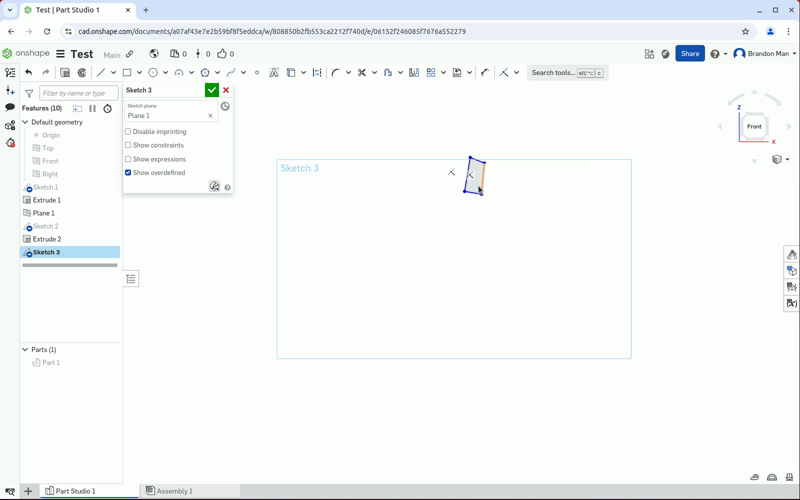
scroll(6)
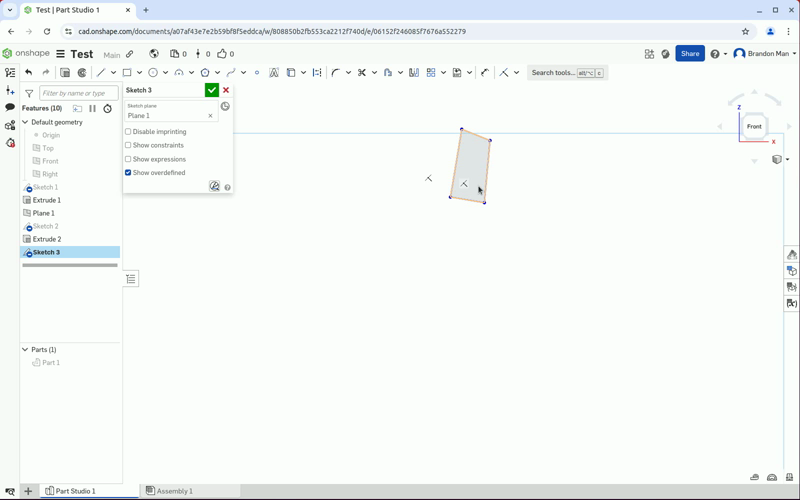
click(478, 185)
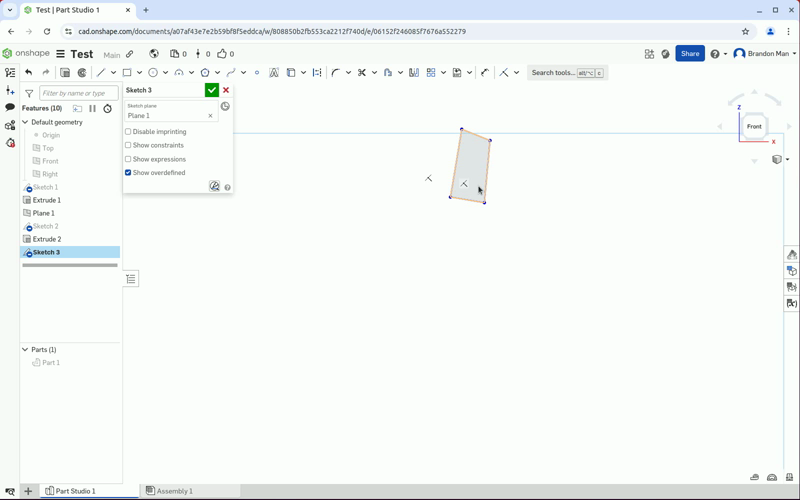
scroll(-6)
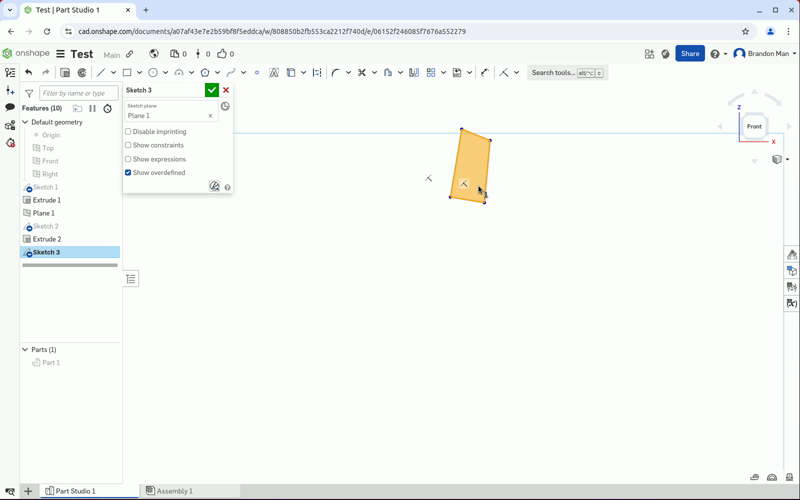
scroll(-6)
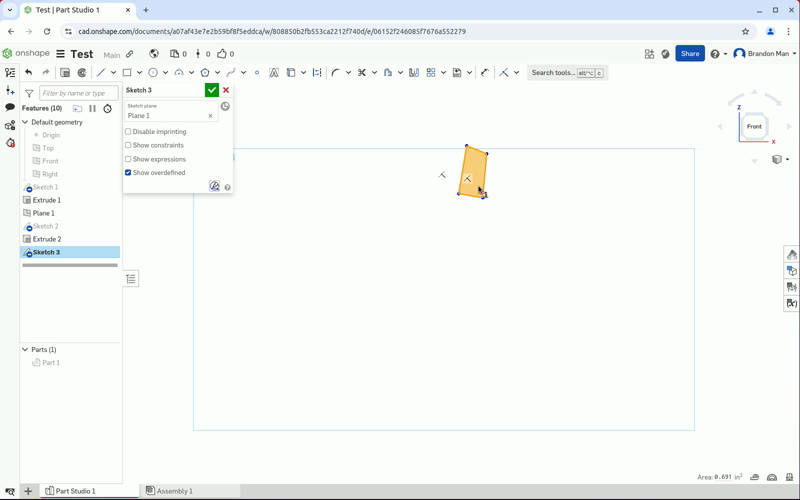
scroll(-6)
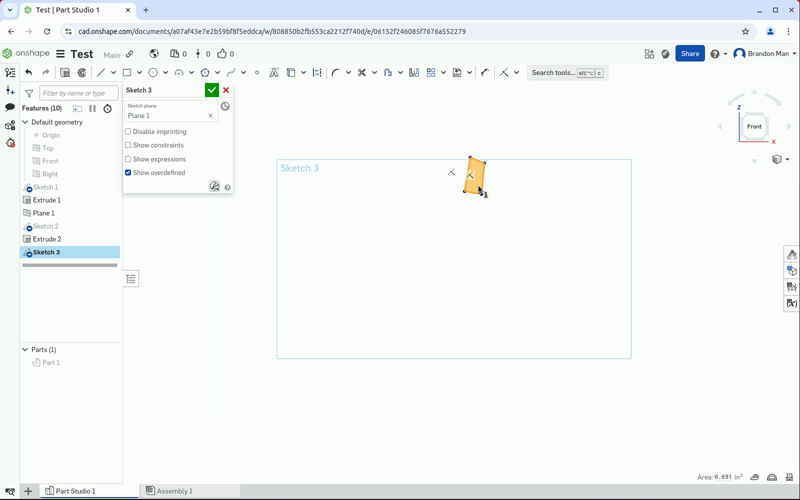
scroll(-6)
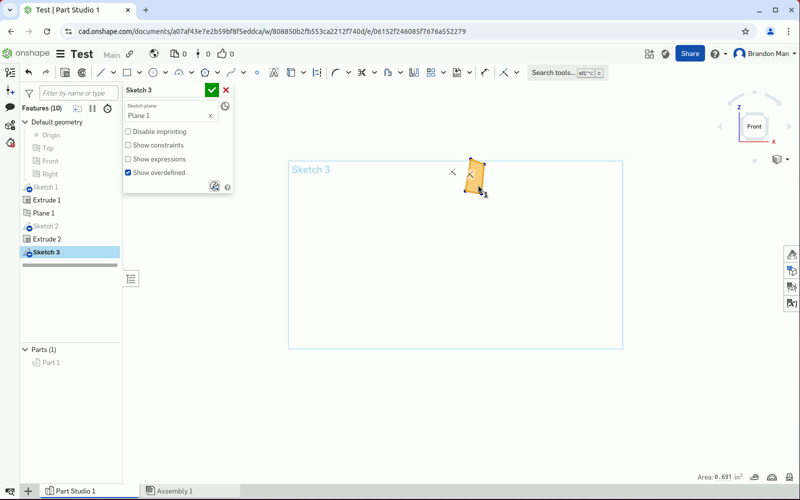
scroll(-6)
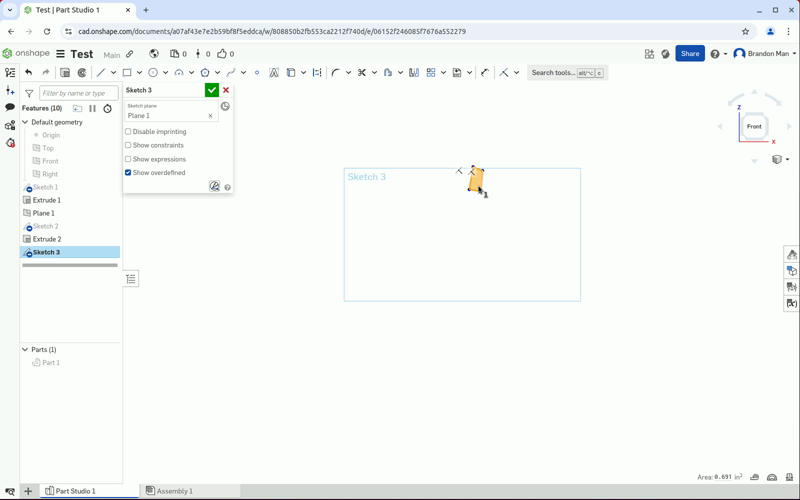
scroll(-6)
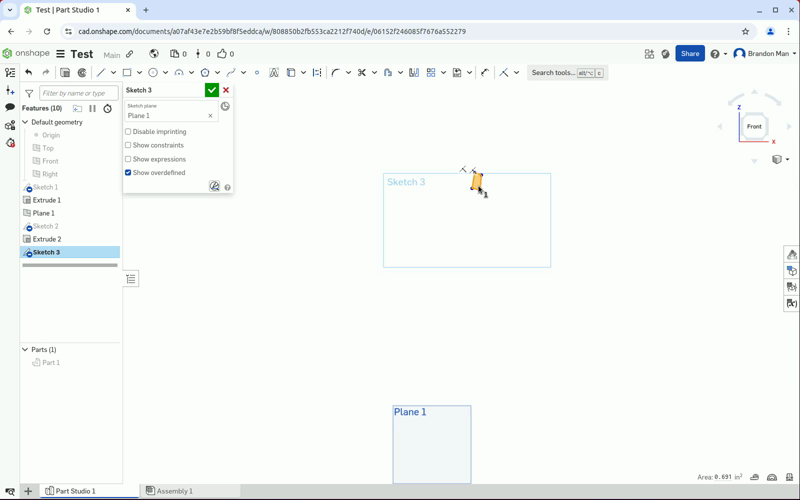
scroll(-6)
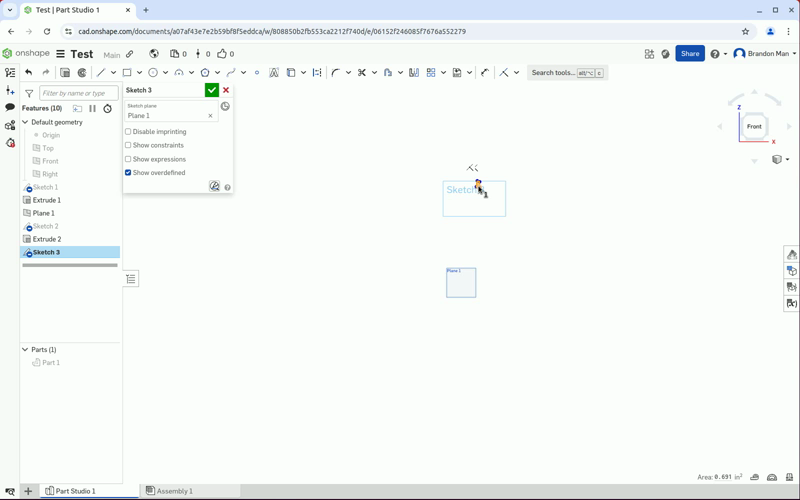
mouse_move(73, 352)
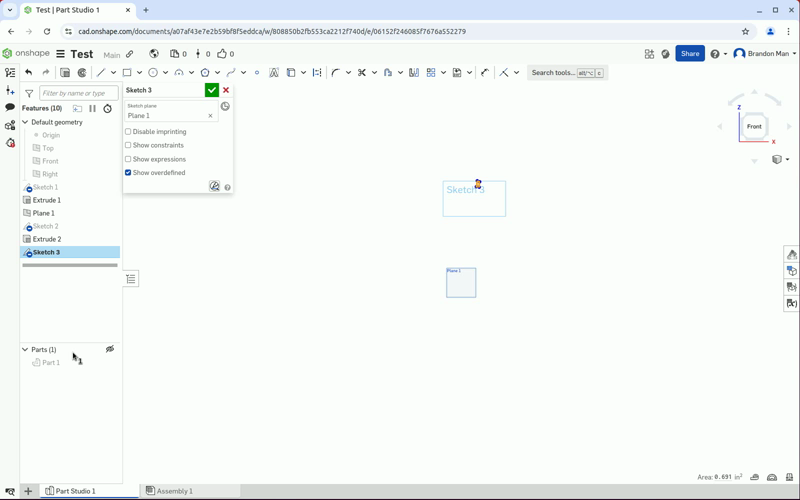
key(shift+y)
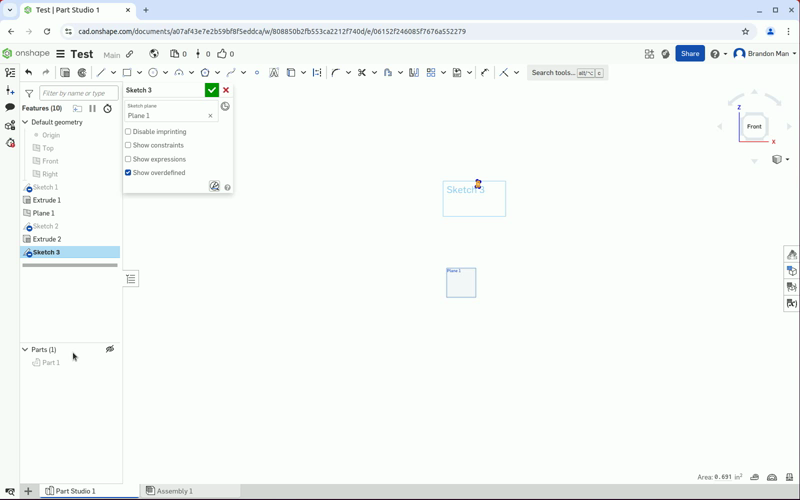
key(shift+e)
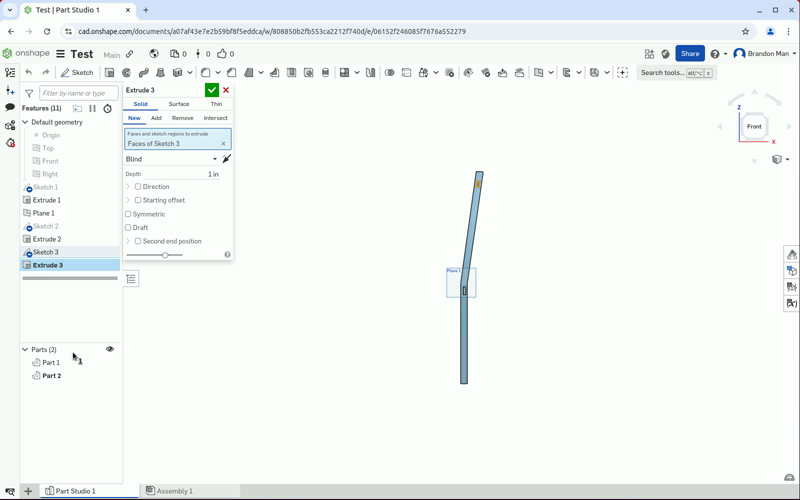
mouse_move(143, 106)
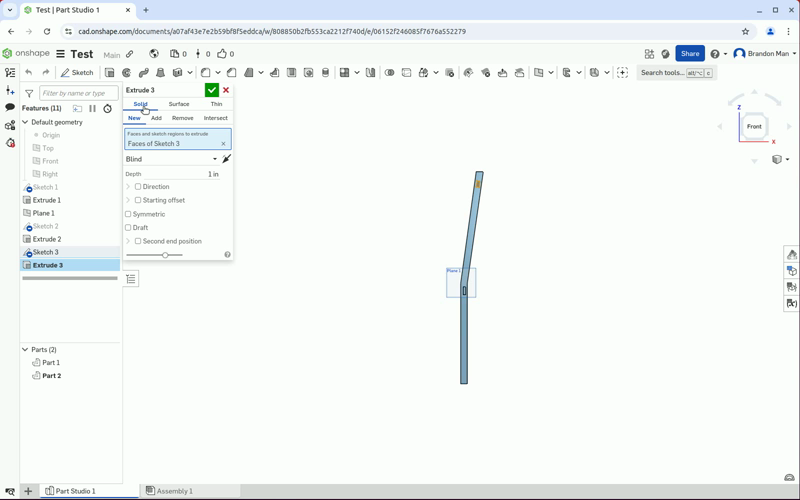
click(143, 106)
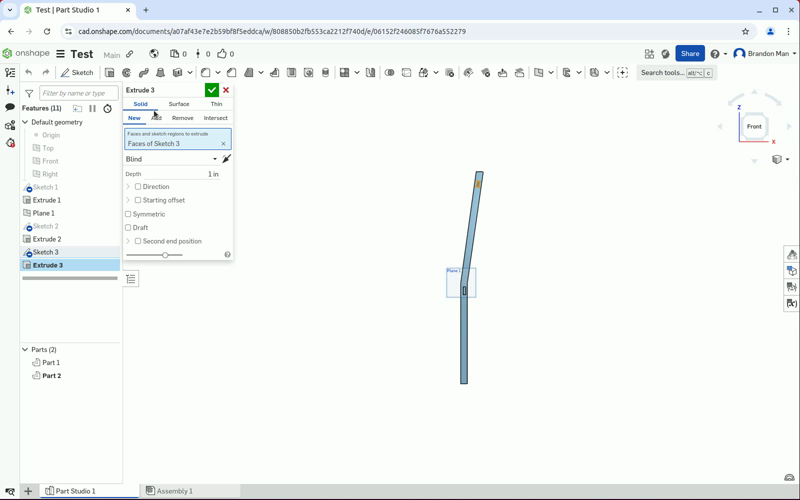
mouse_move(186, 120)
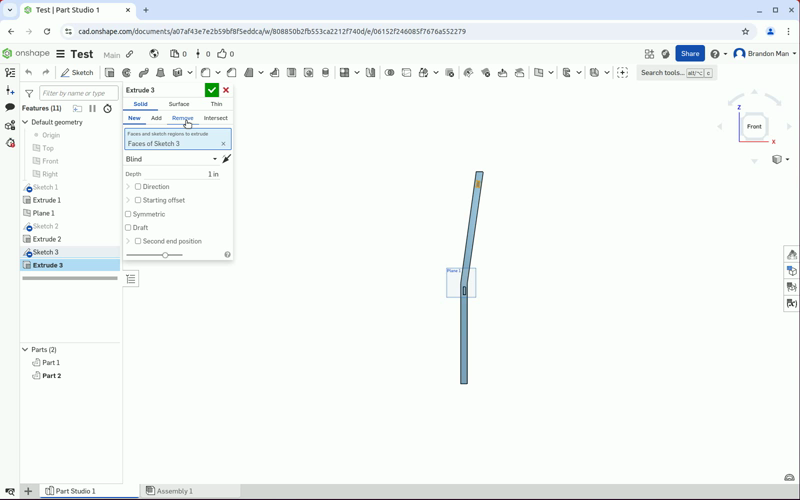
click(186, 120)
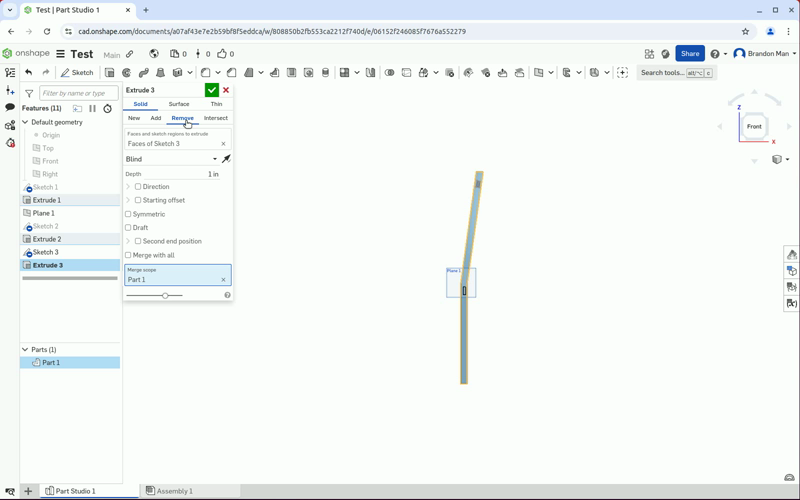
key(tab, 4)
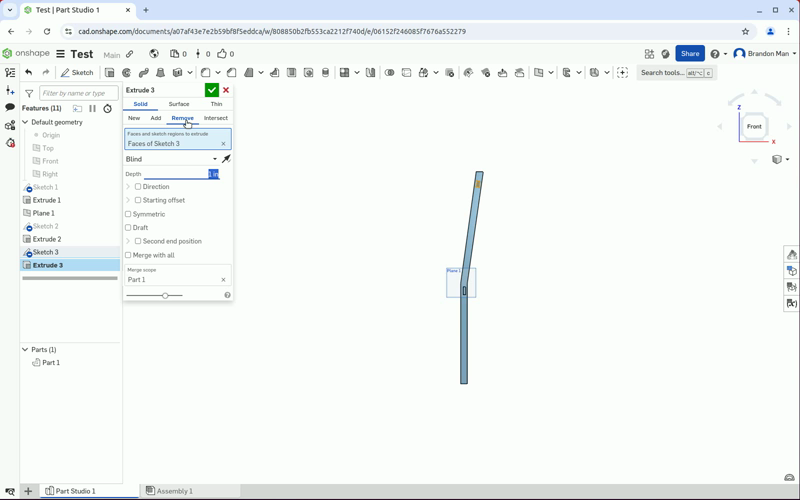
text(0.481)
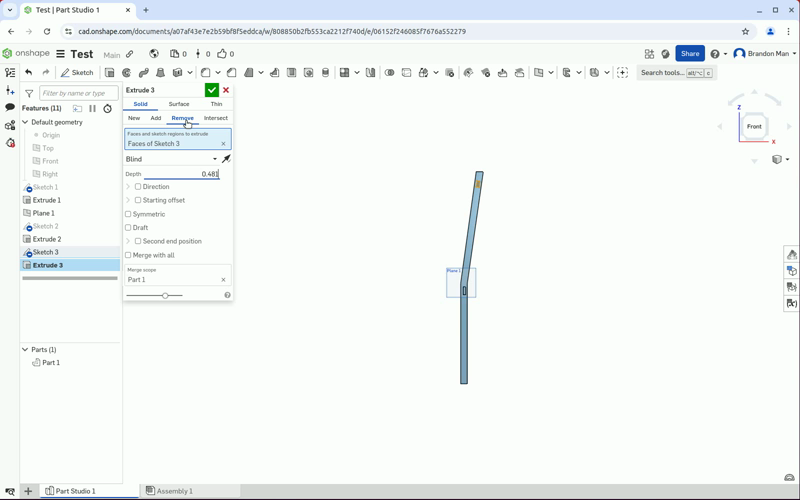
key(tab, 6)
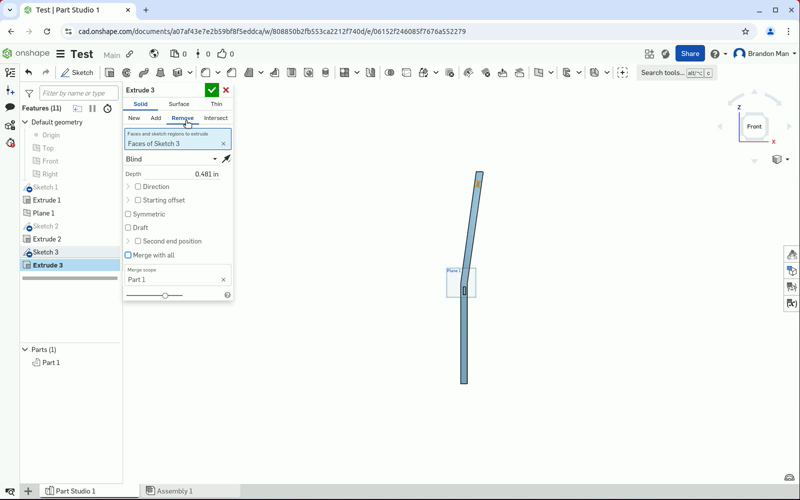
key(space)
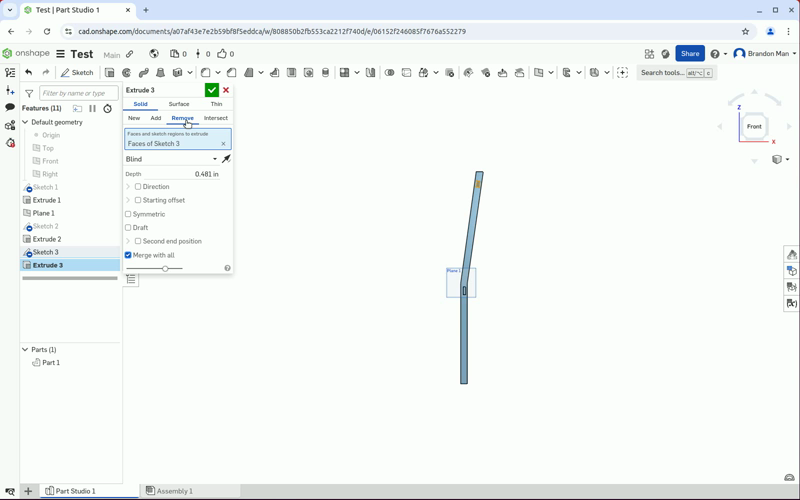
key(enter)
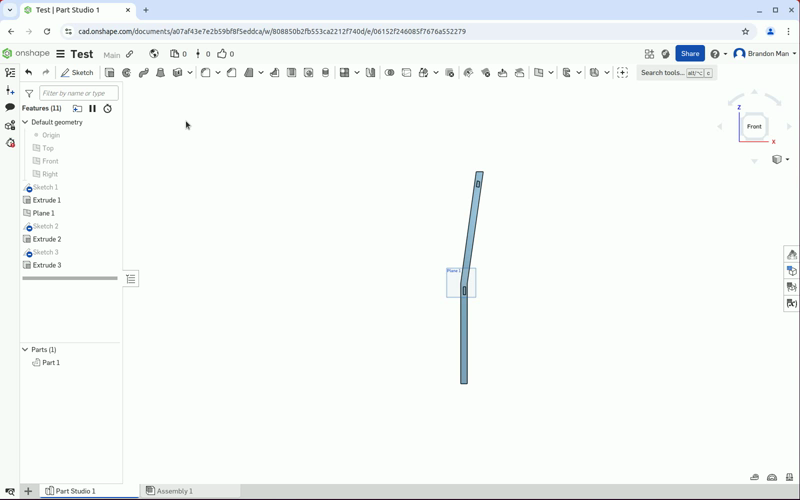
key(shift+h)
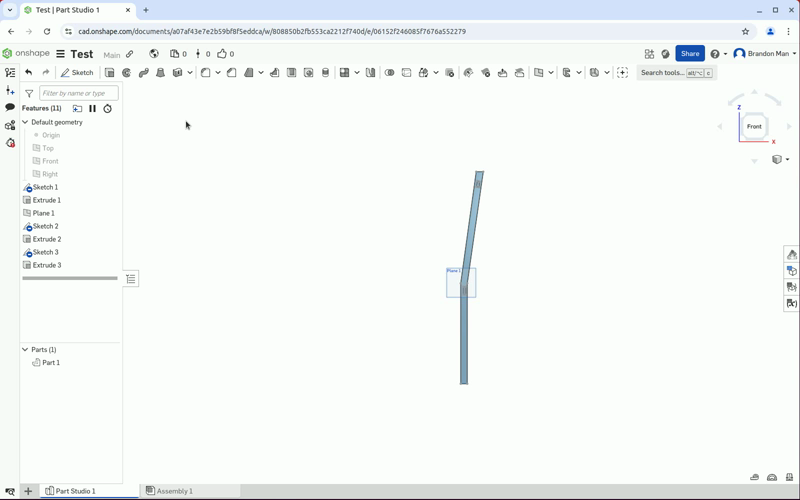
key(shift+h)
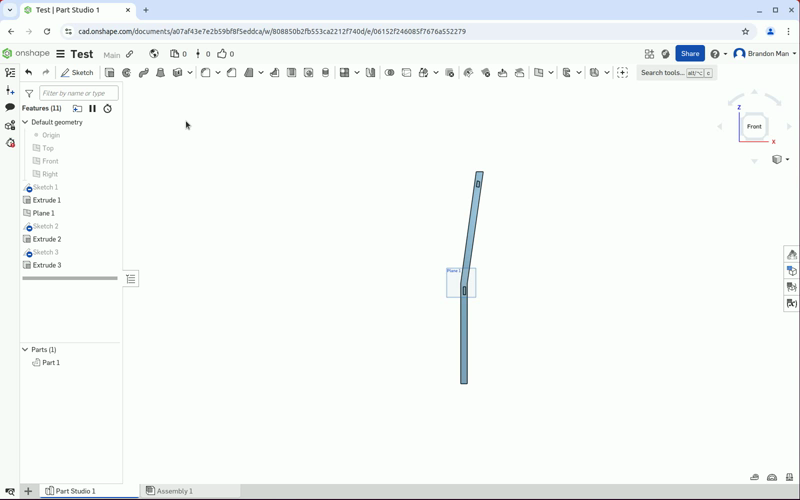
mouse_move(73, 189)
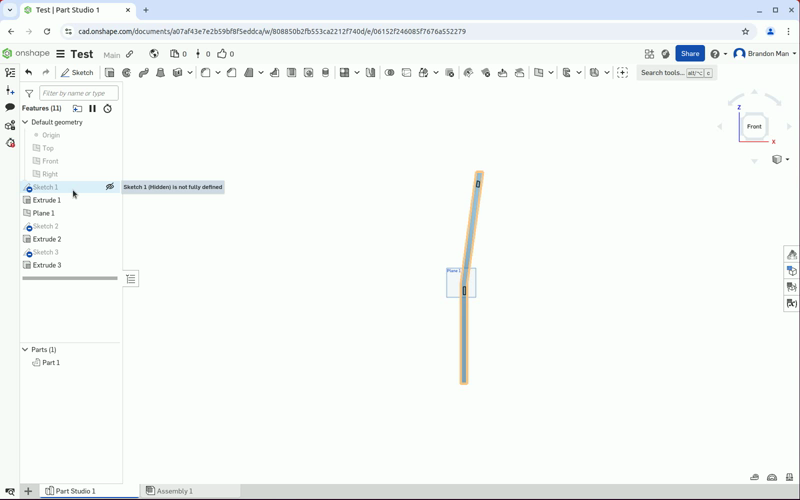
click(73, 189)
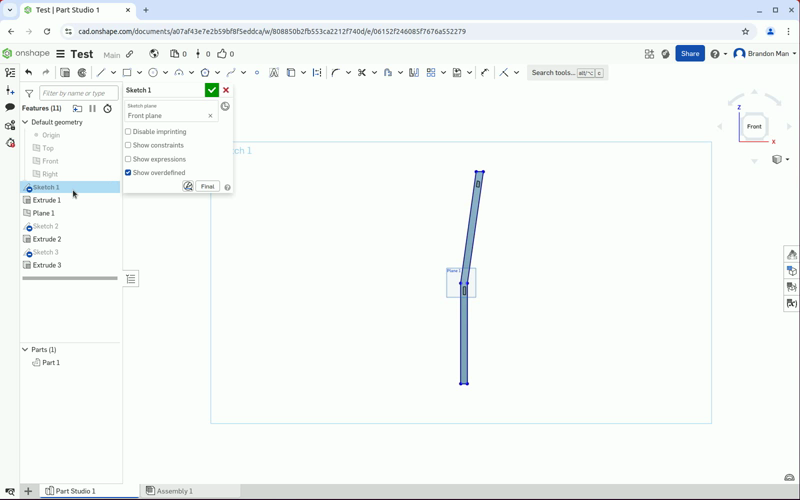
mouse_move(229, 92)
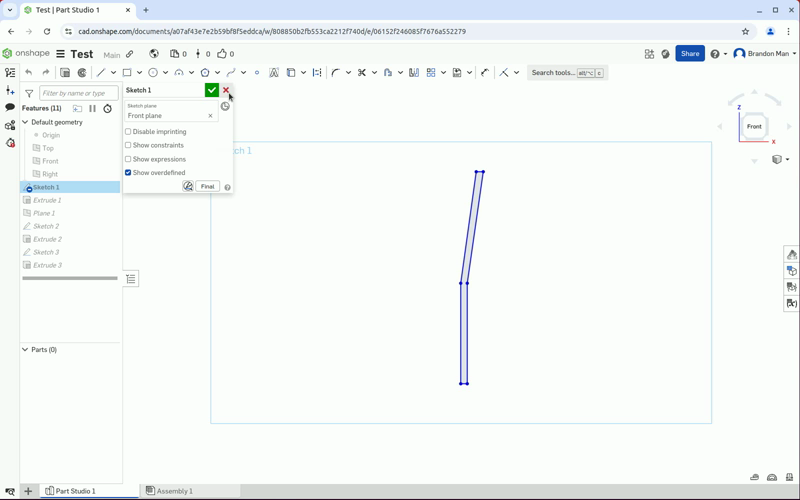
click(229, 92)
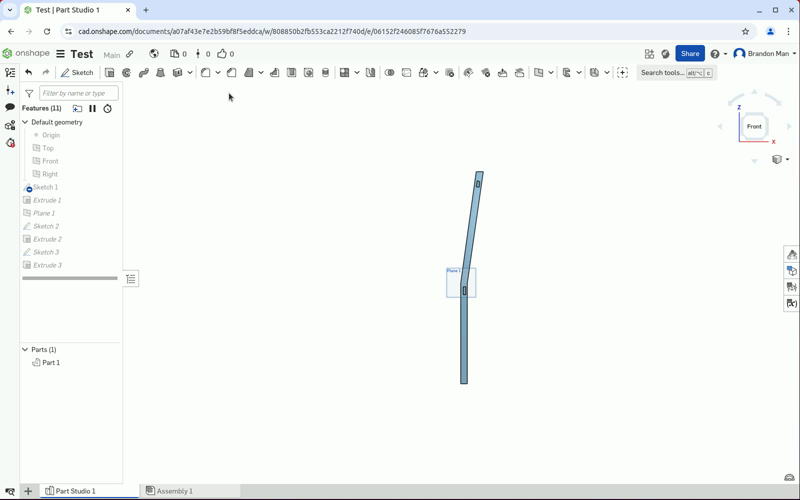
key(shift+s)
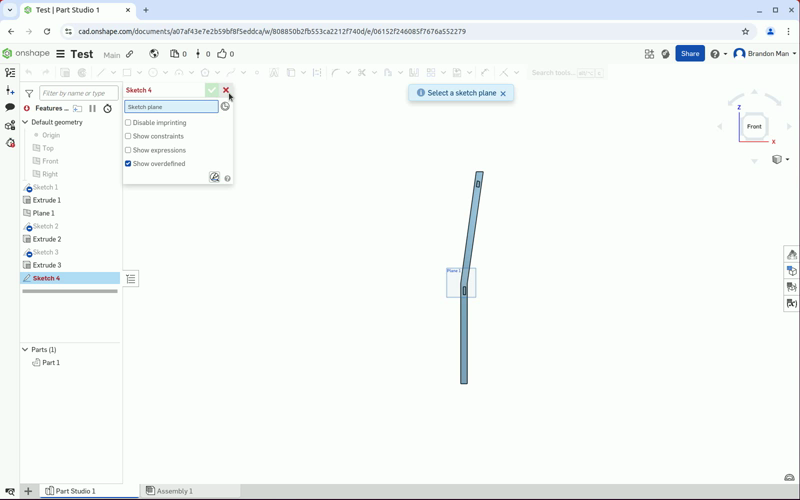
mouse_move(73, 215)
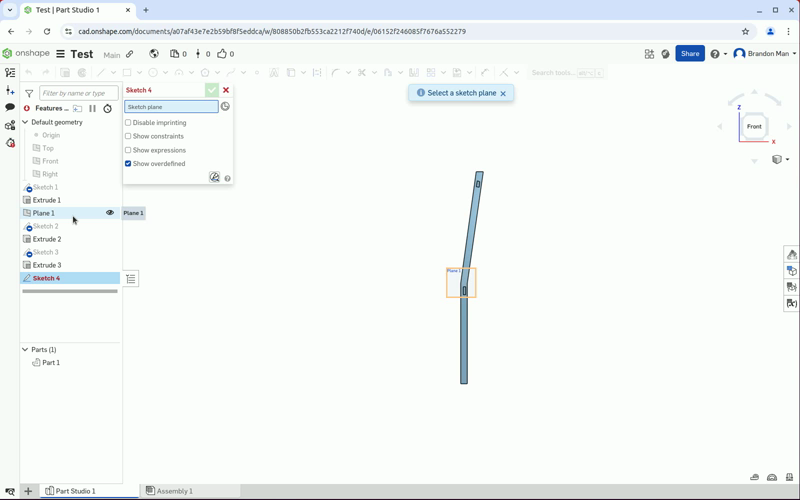
click(73, 215)
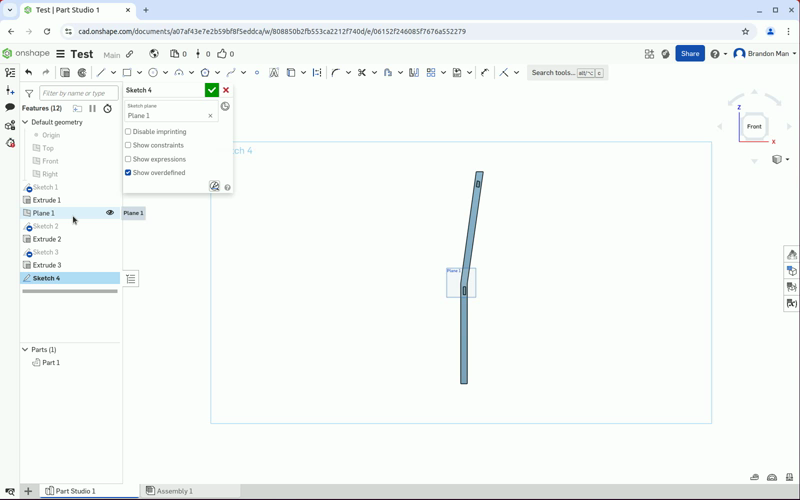
mouse_move(73, 352)
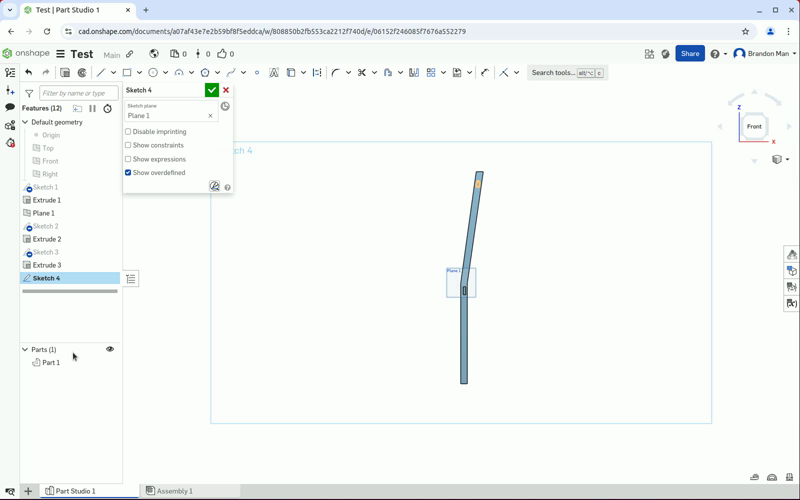
key(y)
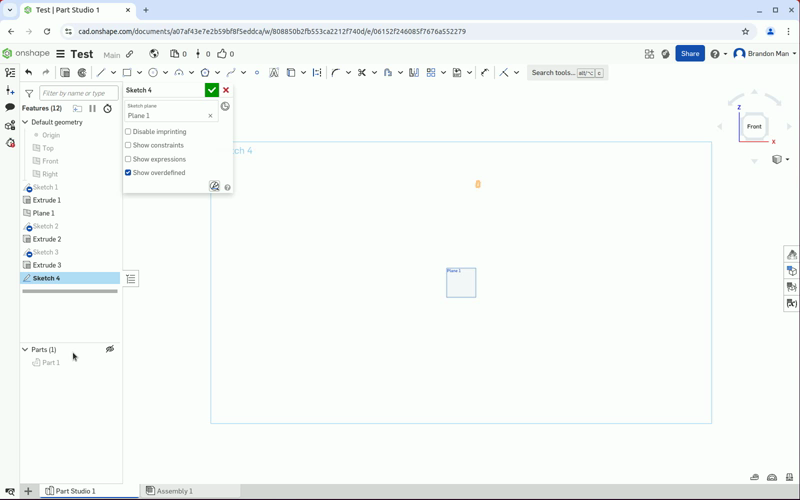
key(l)
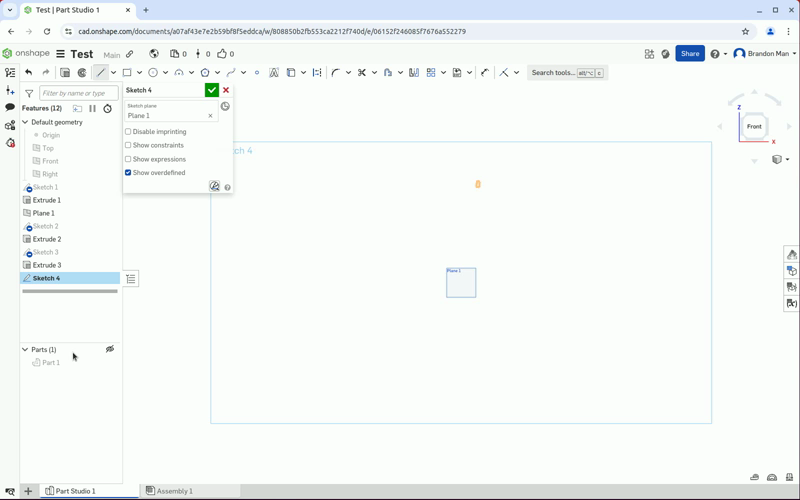
key_down(shift)
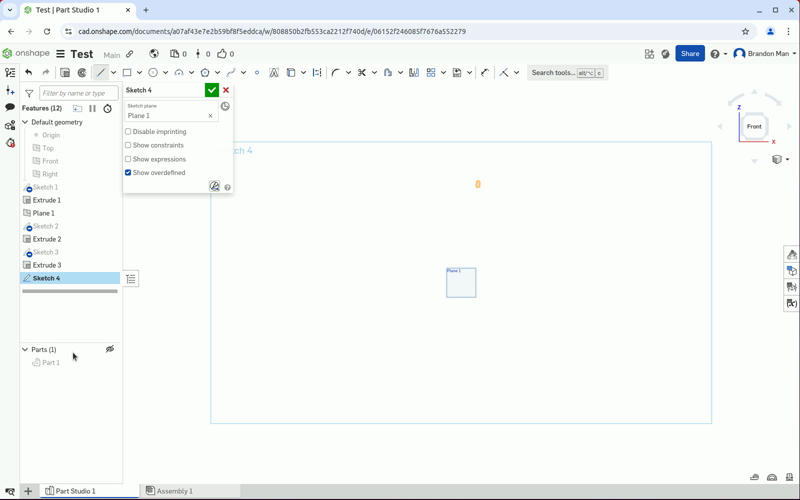
mouse_move(474, 201)
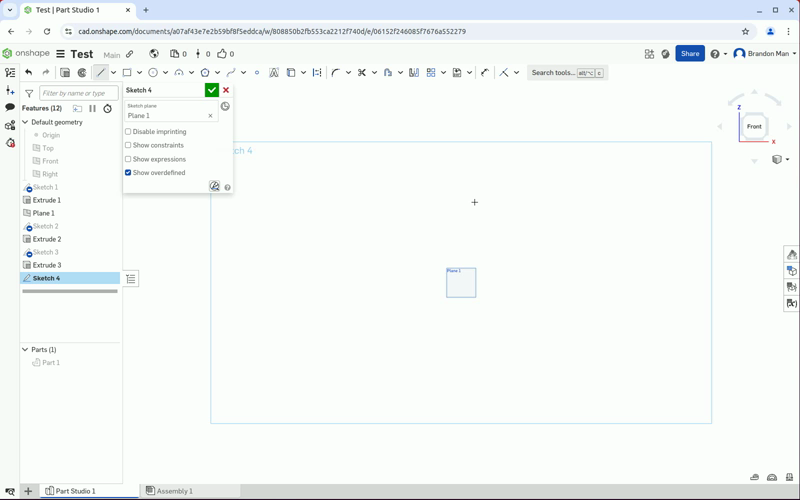
click(474, 201)
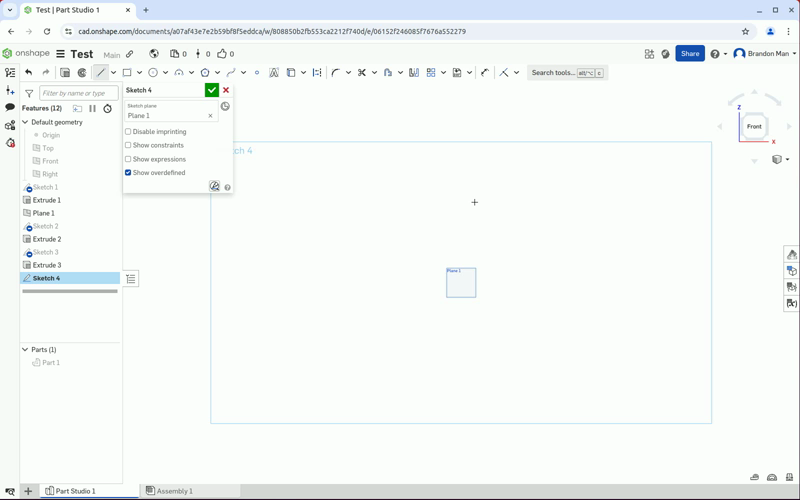
key_up(shift)
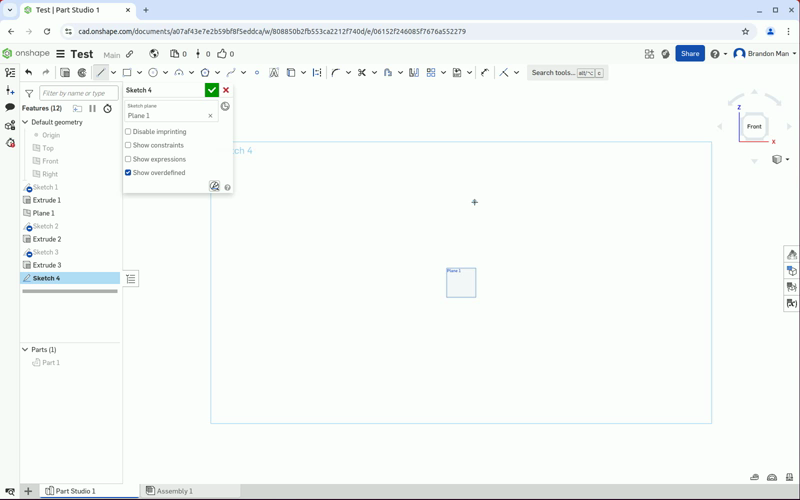
key_down(shift)
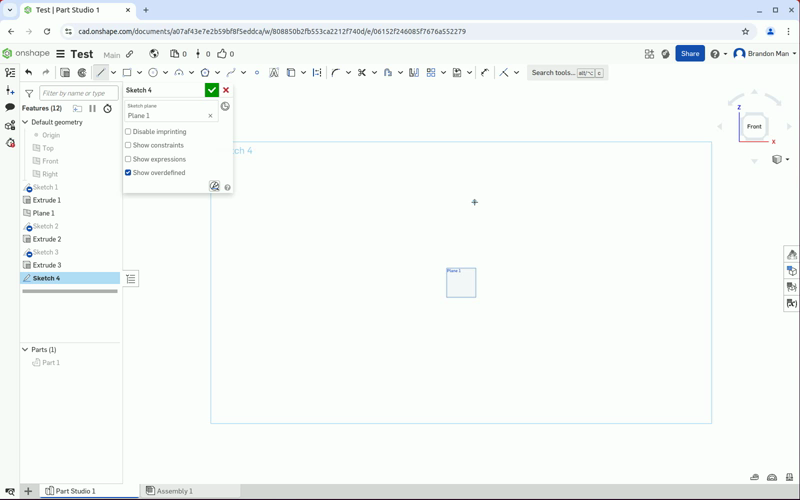
mouse_move(504, 201)
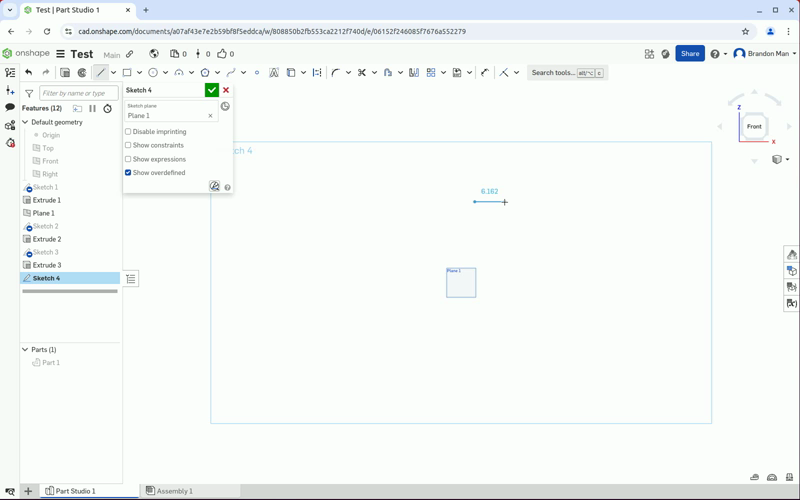
mouse_move(477, 202)
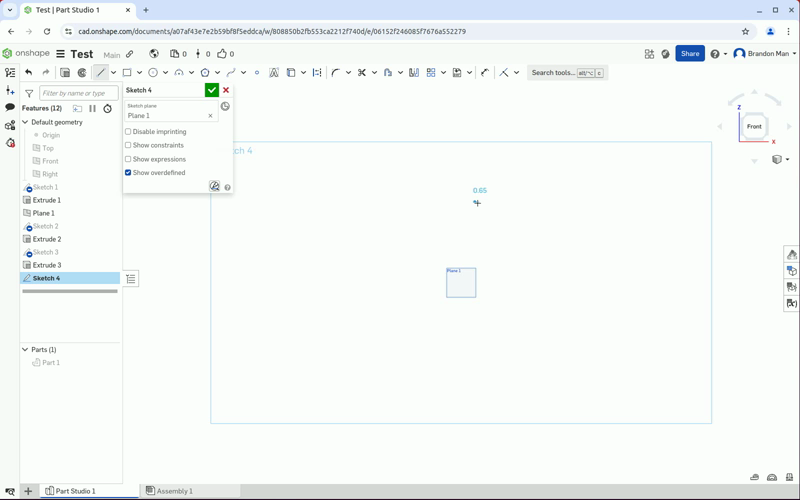
scroll(6)
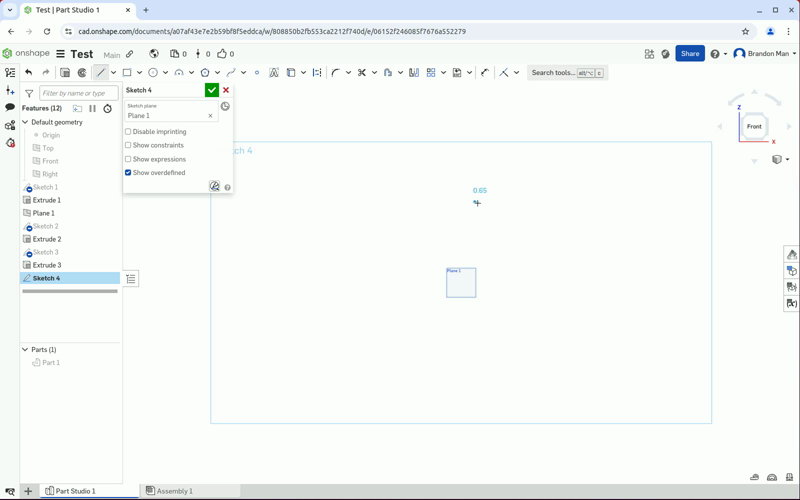
scroll(6)
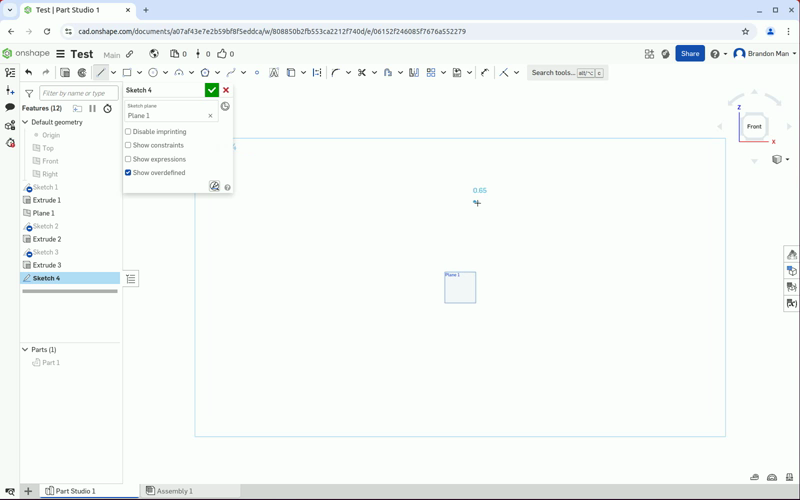
scroll(6)
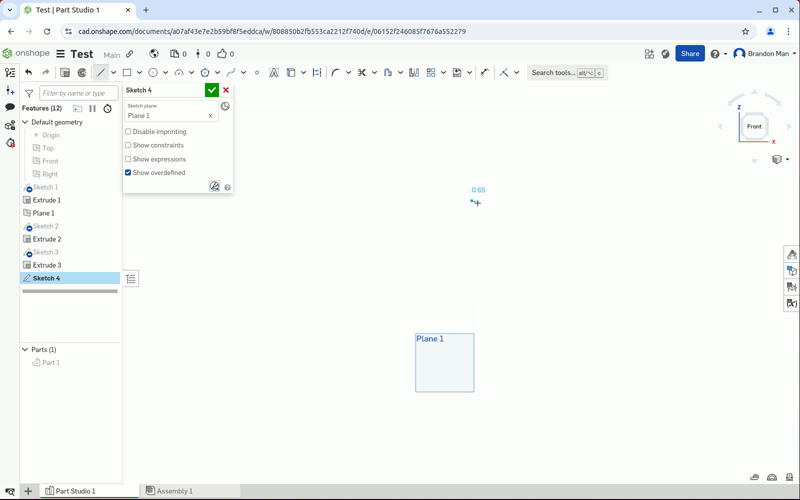
scroll(6)
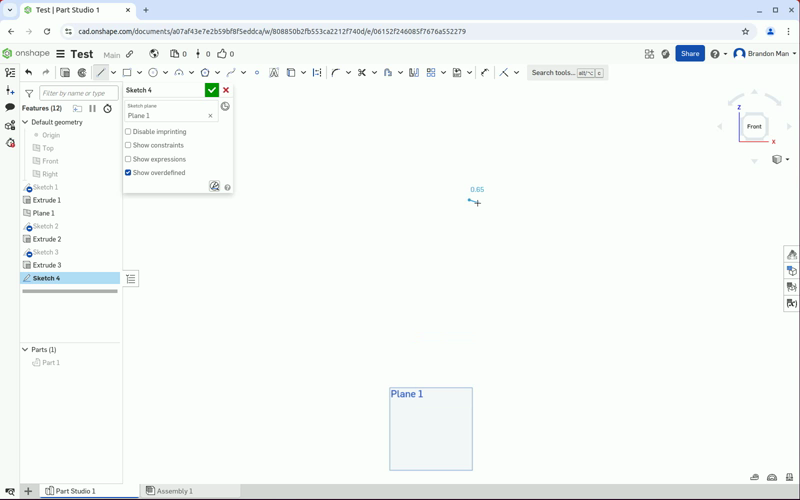
scroll(6)
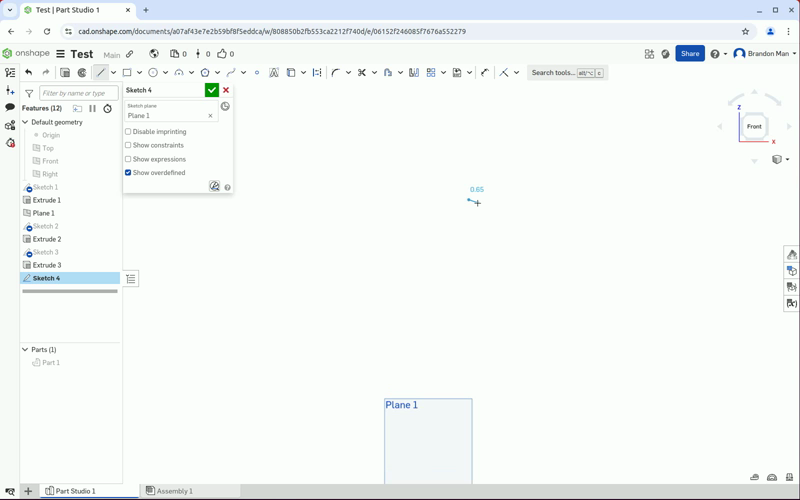
scroll(6)
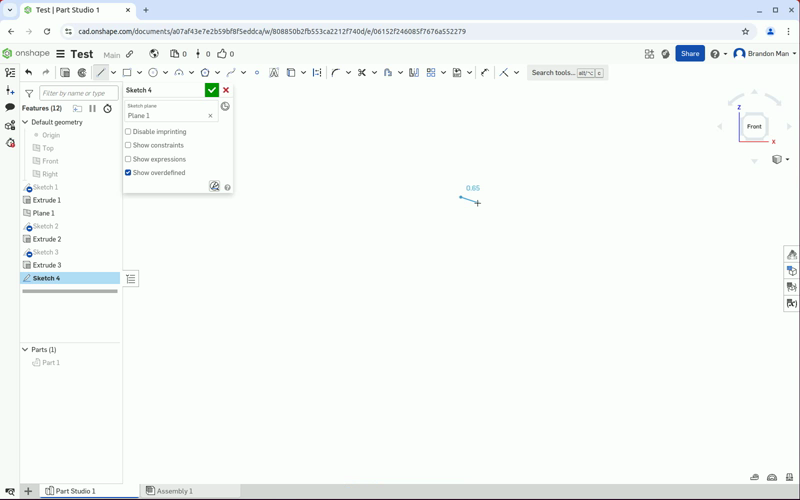
scroll(6)
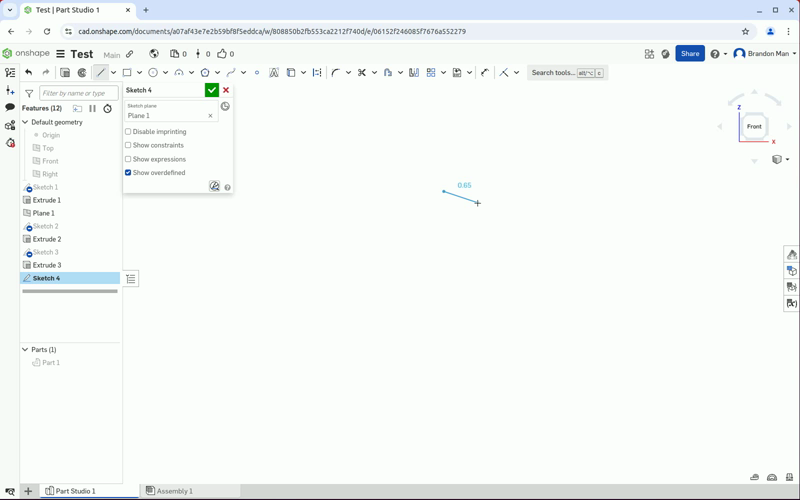
click(477, 202)
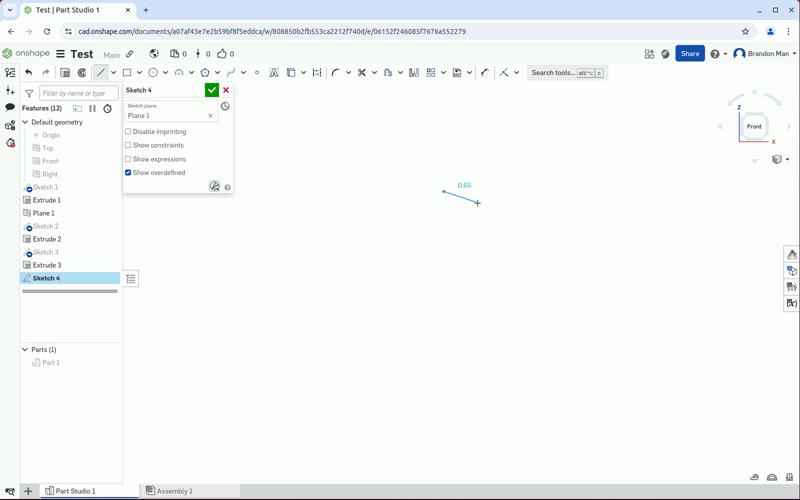
scroll(-6)
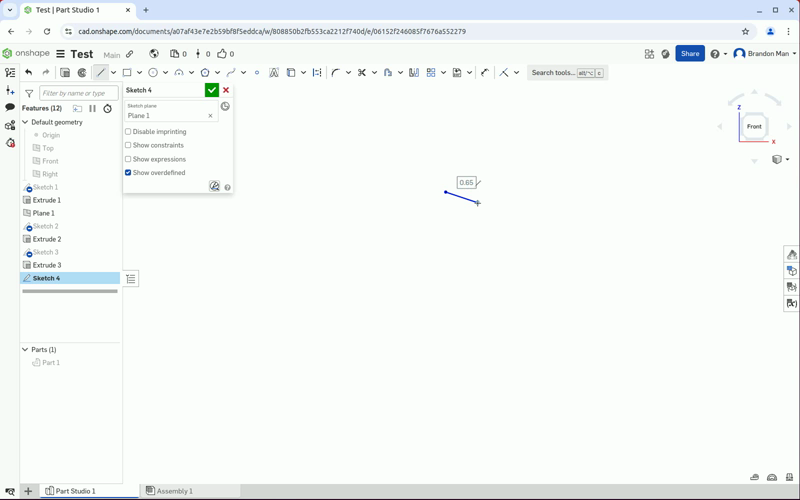
scroll(-6)
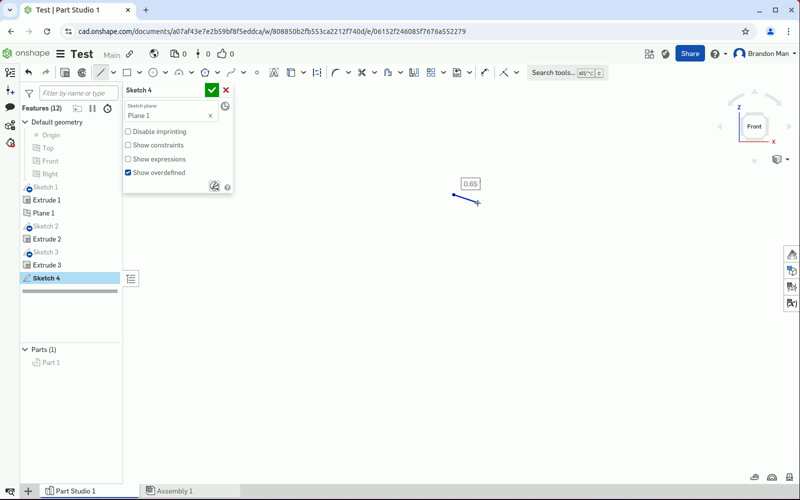
scroll(-6)
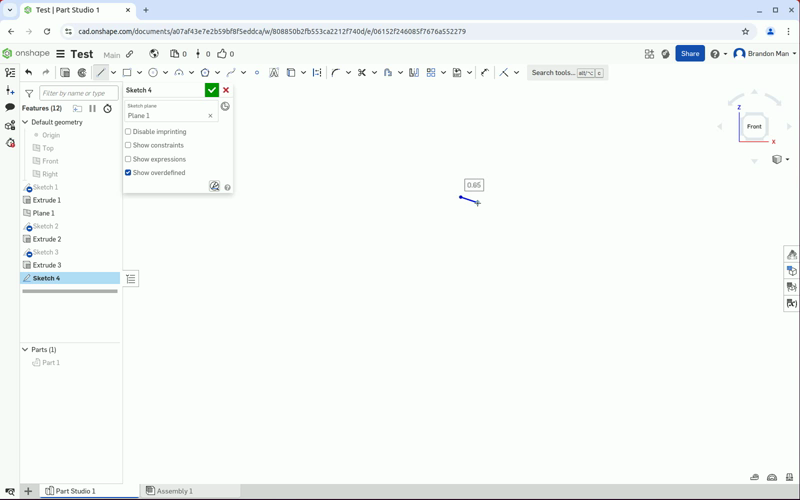
scroll(-6)
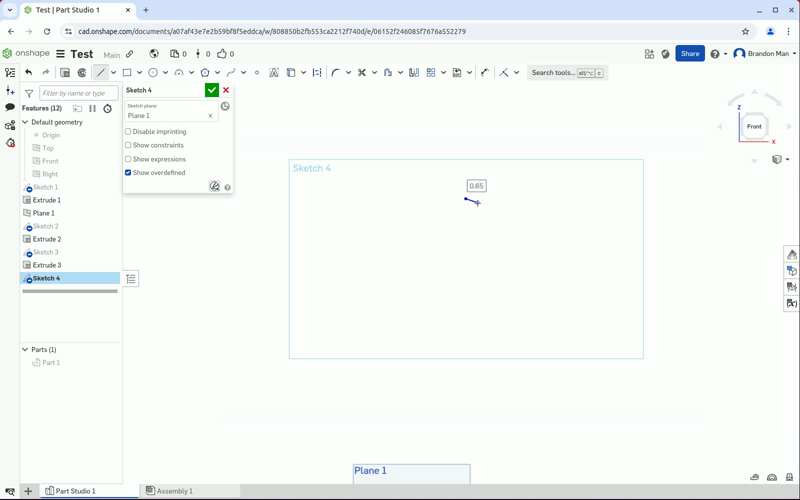
scroll(-6)
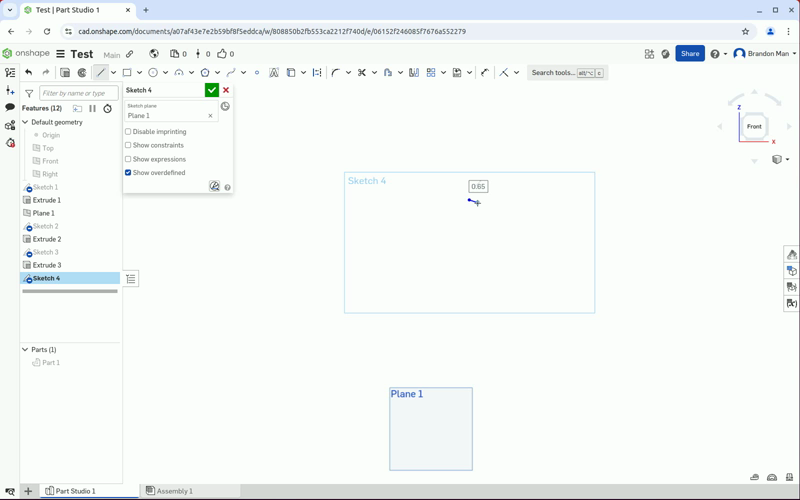
scroll(-6)
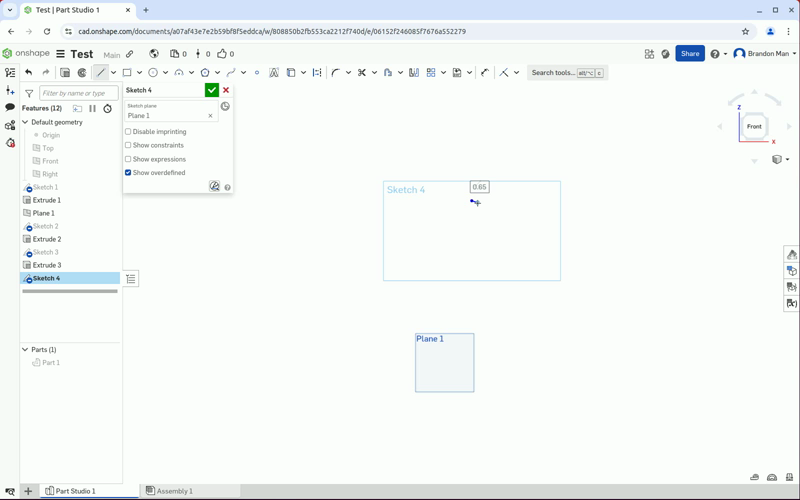
scroll(-6)
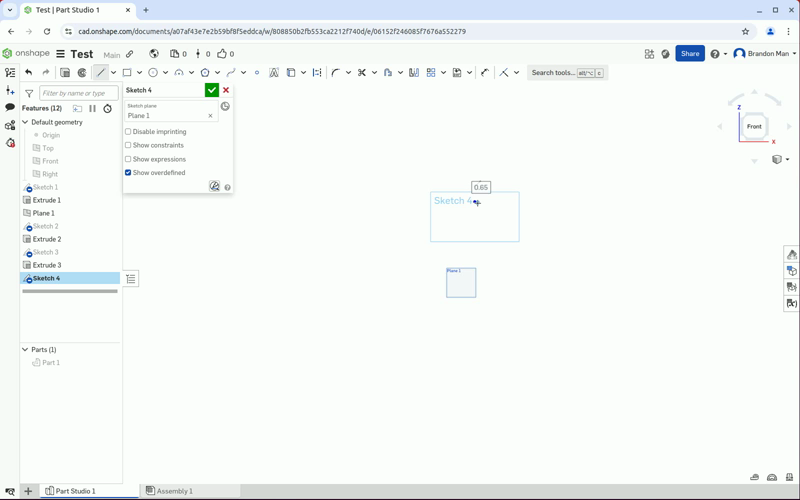
key_up(shift)
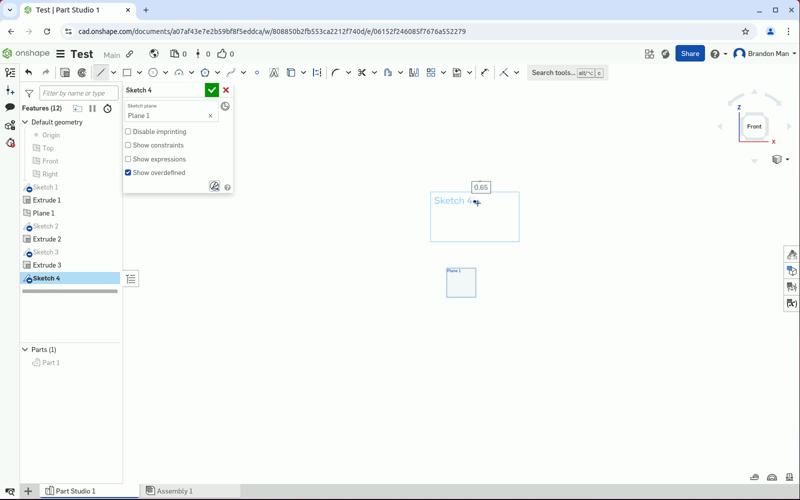
key_down(shift)
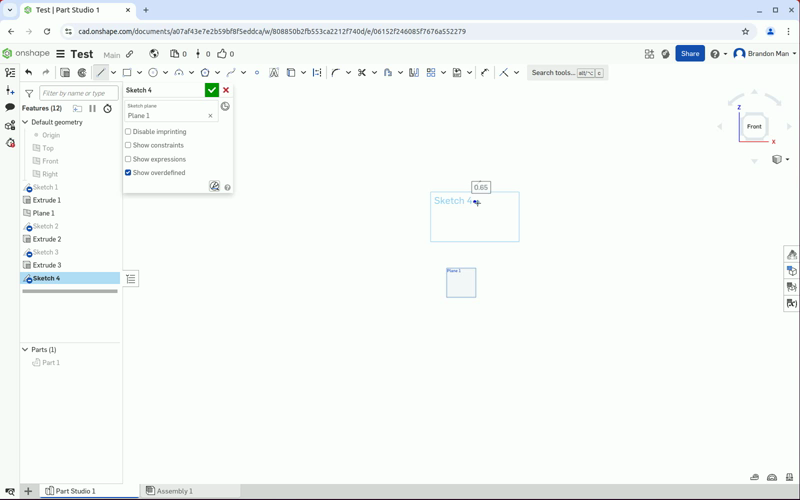
mouse_move(507, 202)
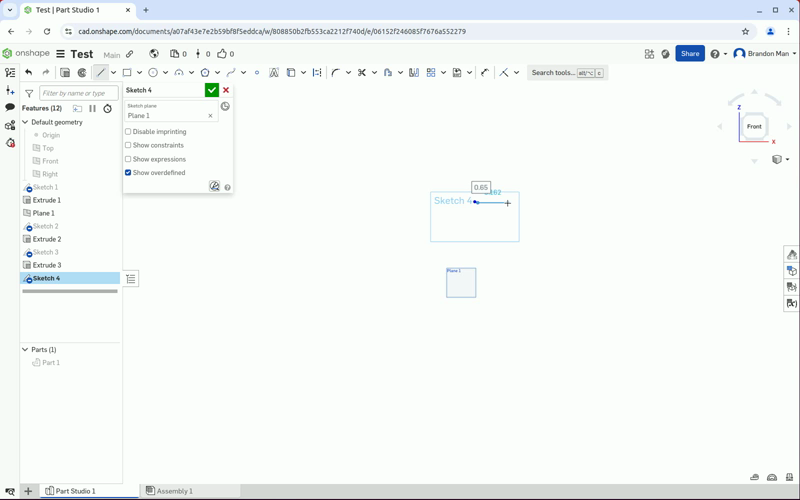
mouse_move(478, 196)
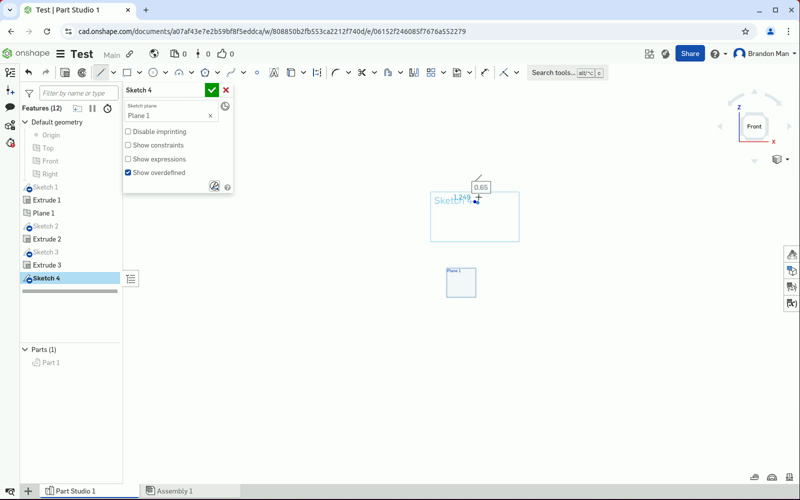
scroll(6)
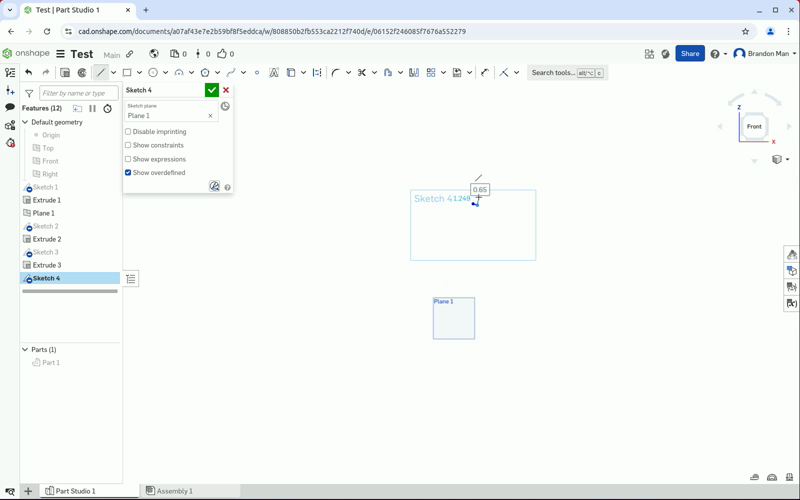
scroll(6)
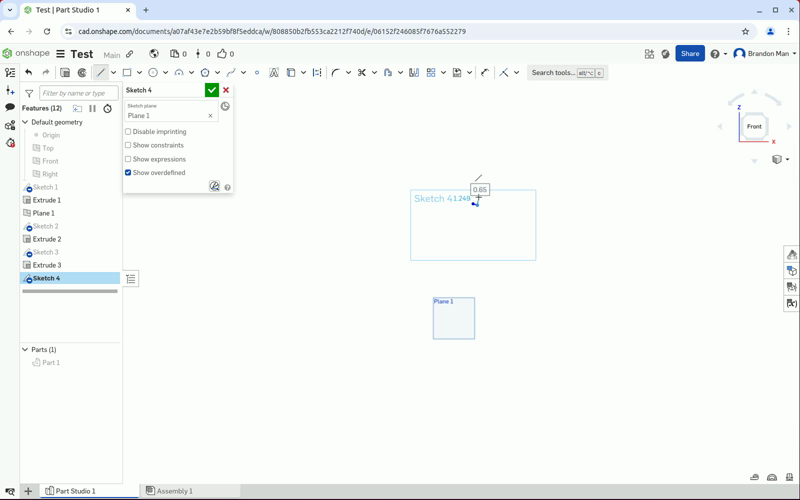
scroll(6)
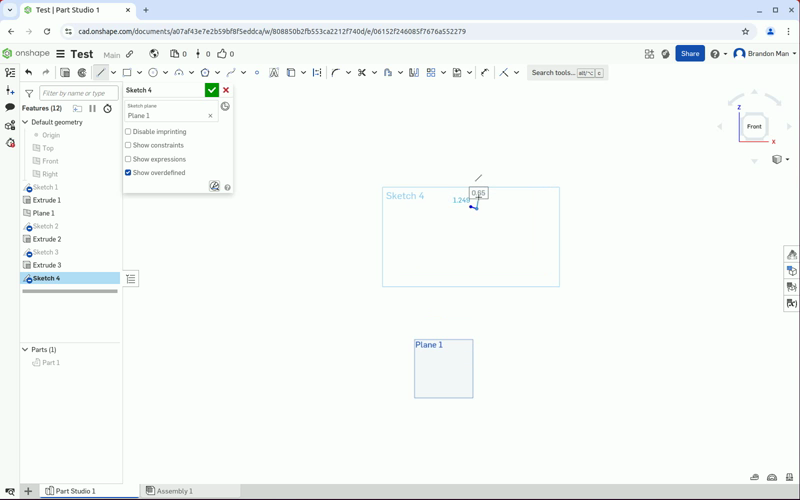
scroll(6)
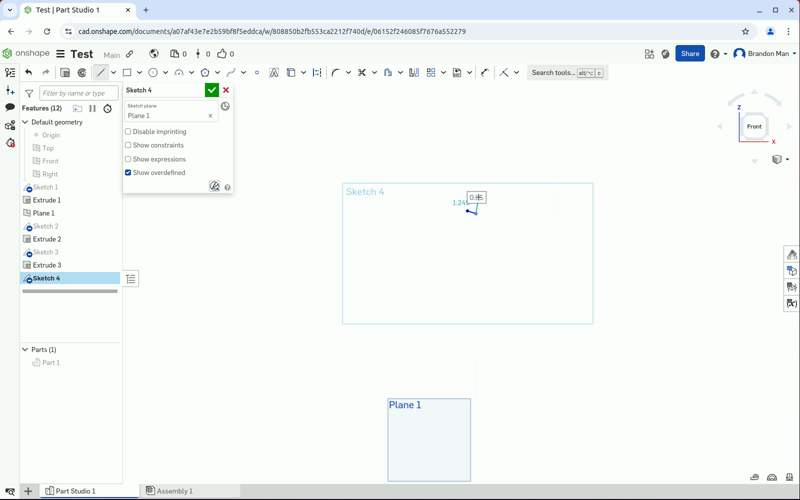
scroll(6)
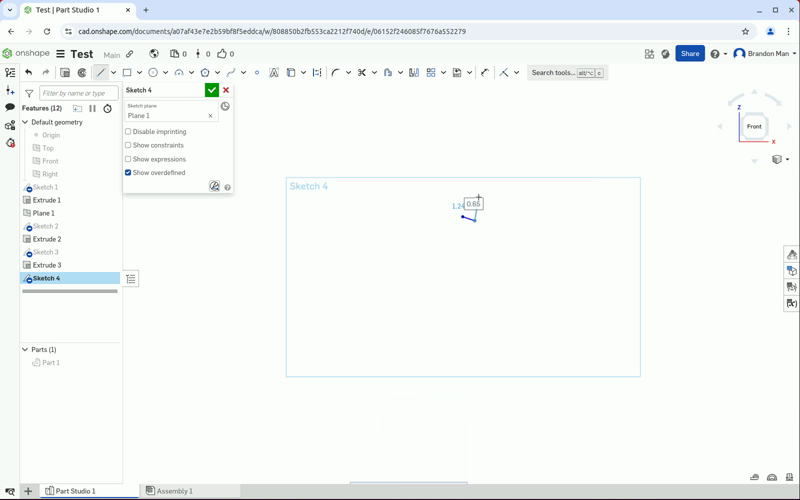
scroll(6)
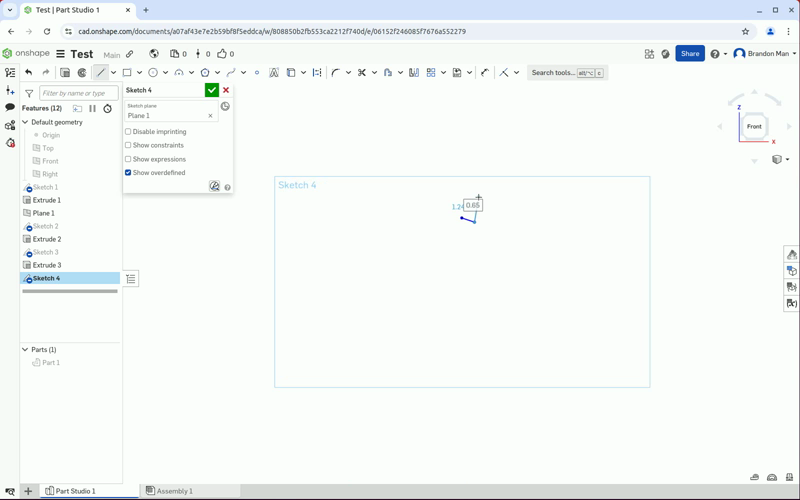
scroll(6)
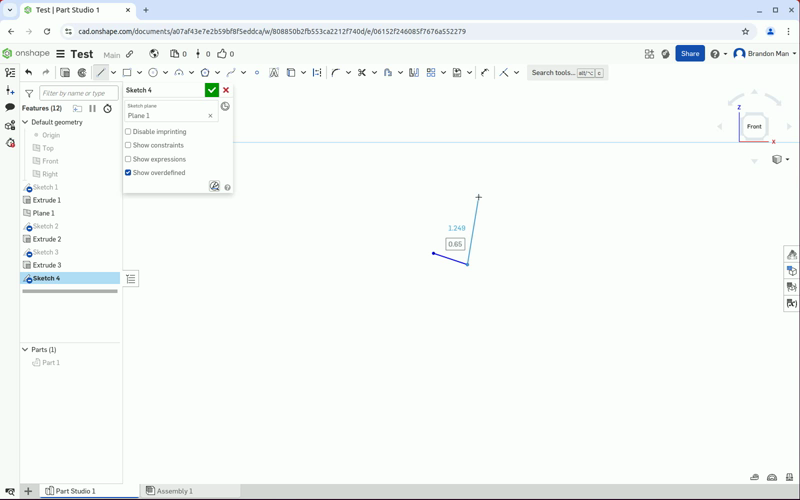
click(478, 196)
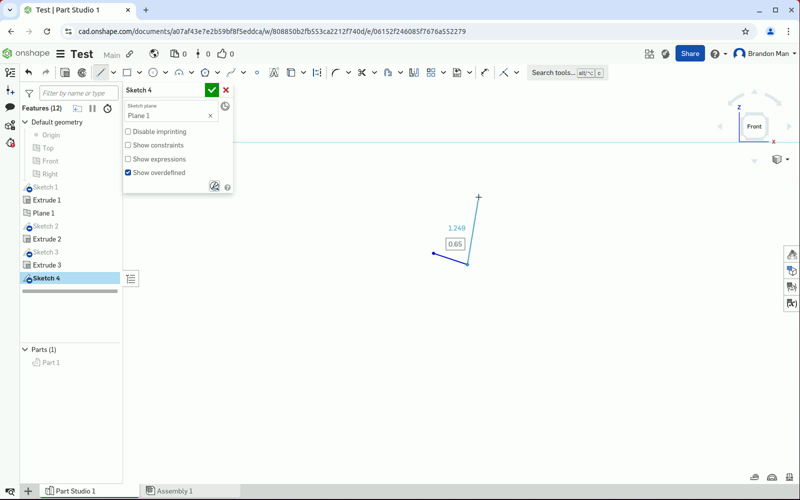
scroll(-6)
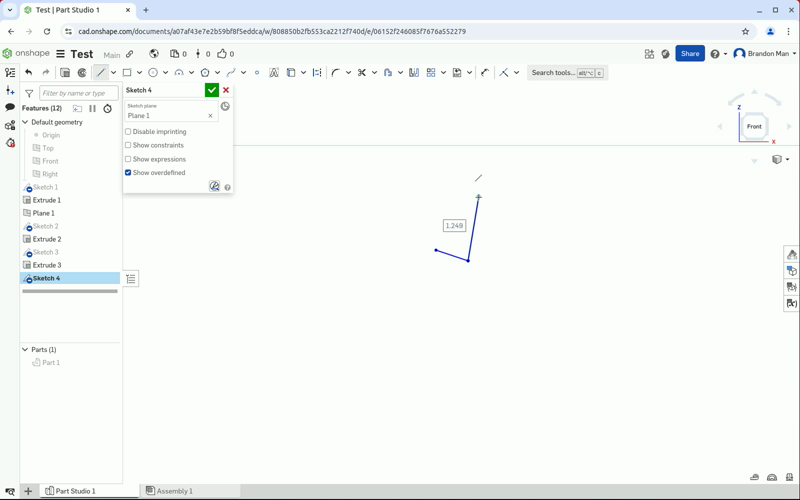
scroll(-6)
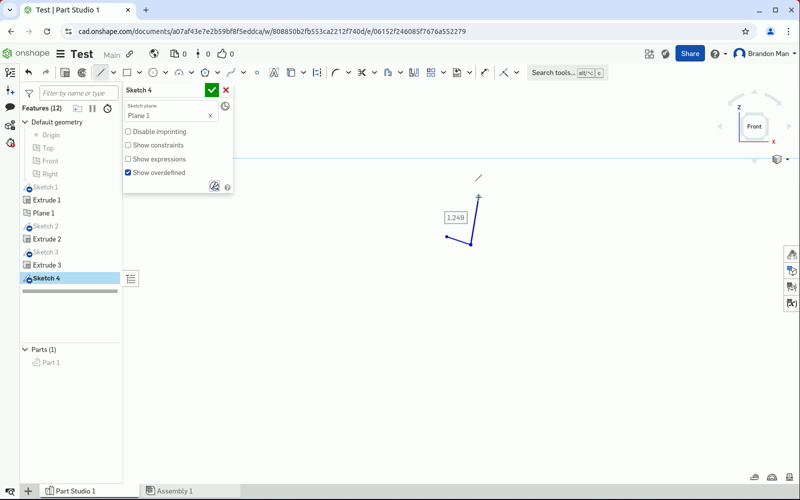
scroll(-6)
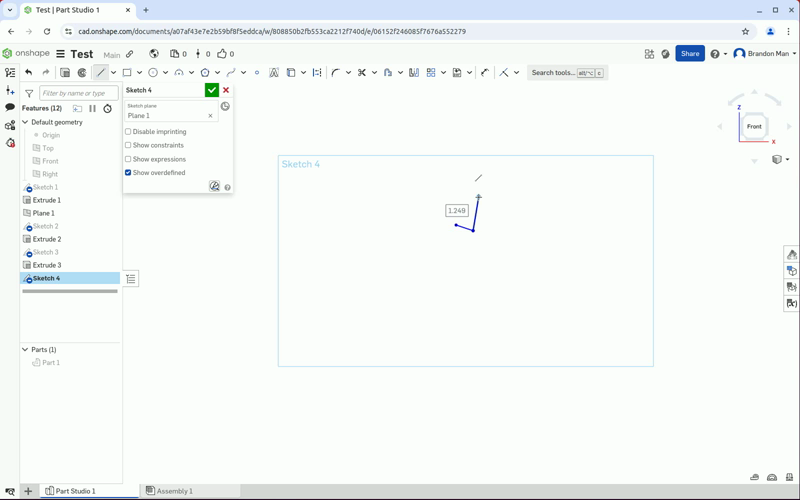
scroll(-6)
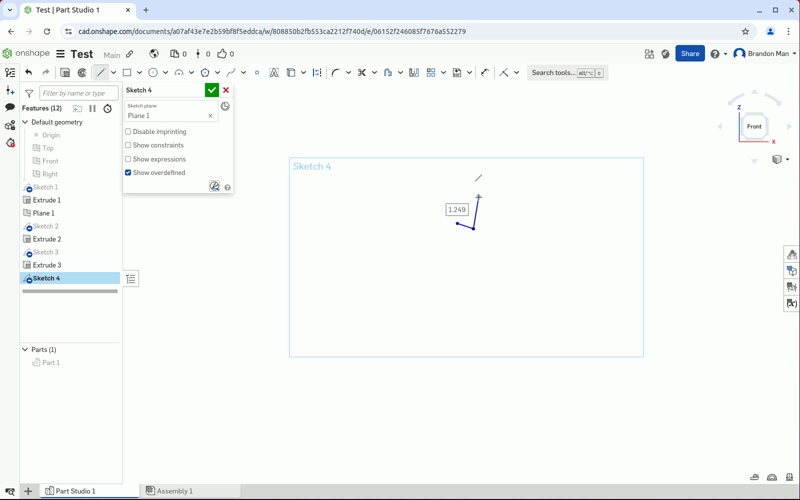
scroll(-6)
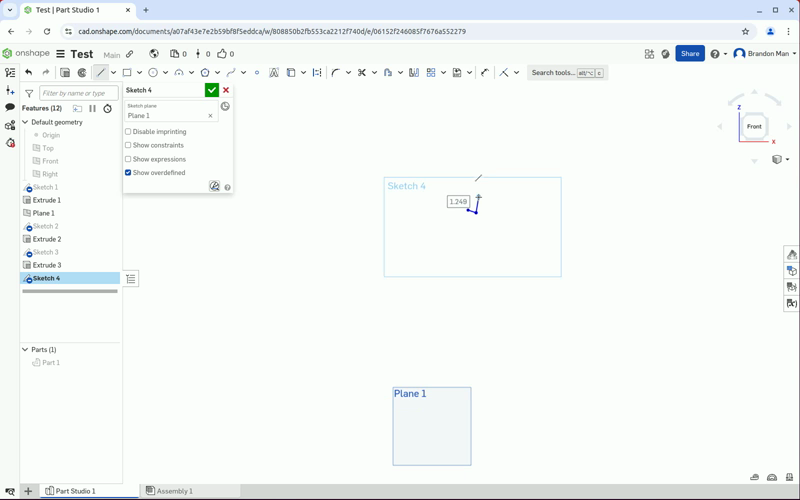
scroll(-6)
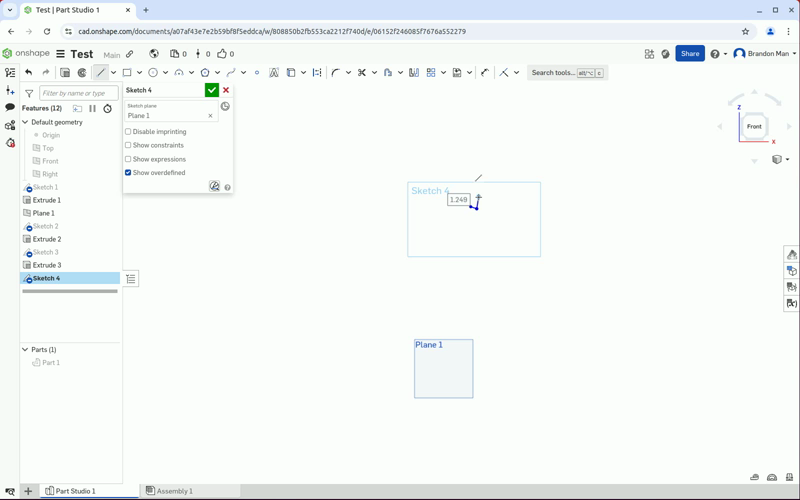
scroll(-6)
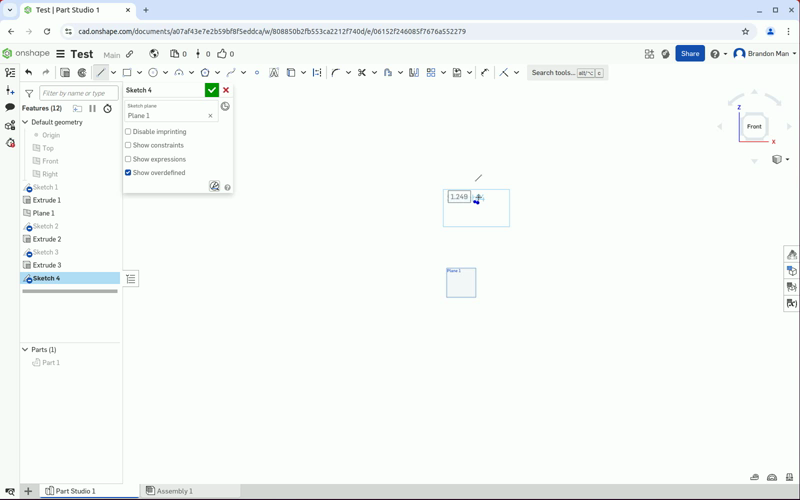
key_up(shift)
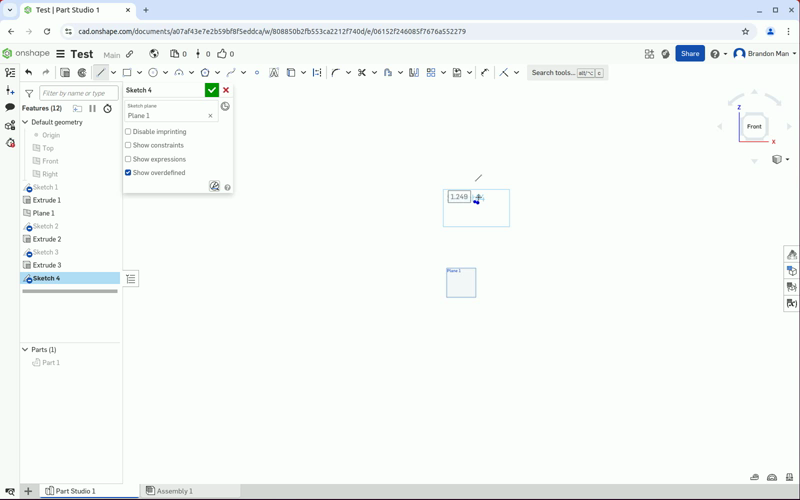
key_down(shift)
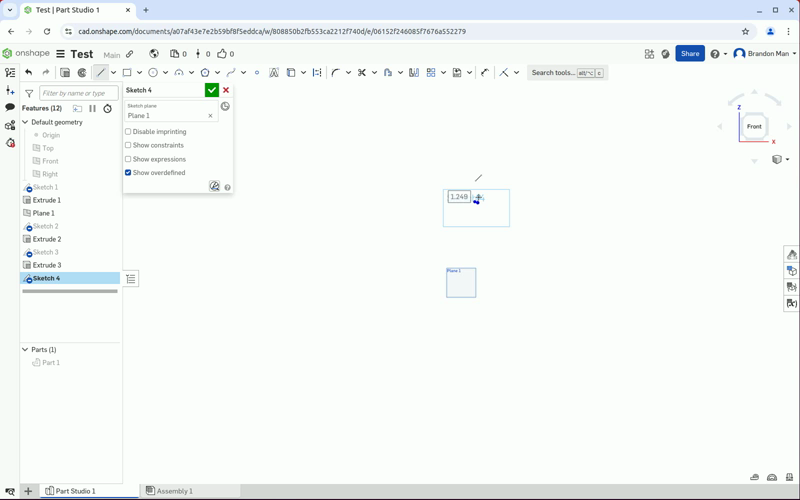
mouse_move(508, 196)
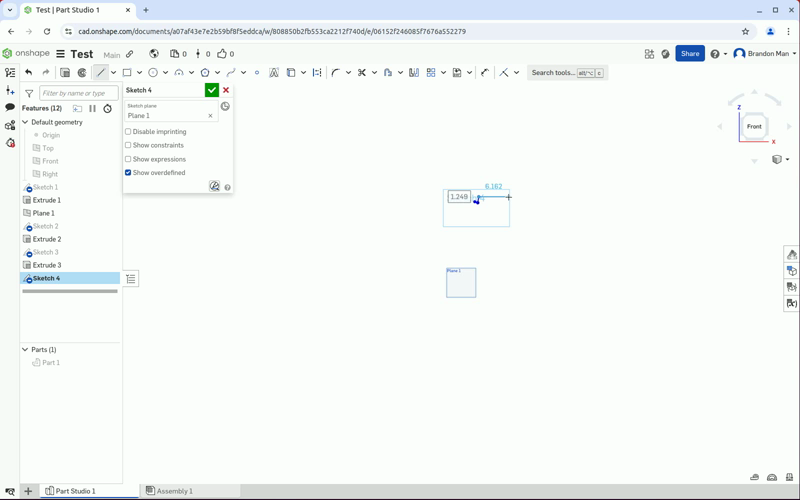
mouse_move(475, 196)
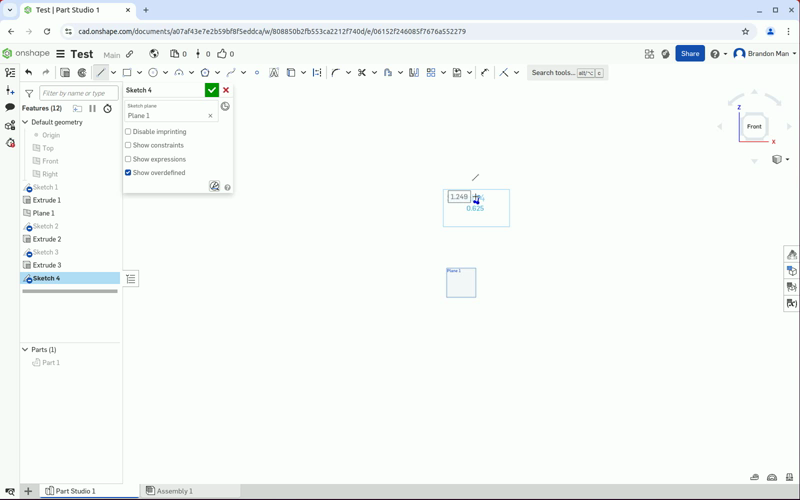
scroll(6)
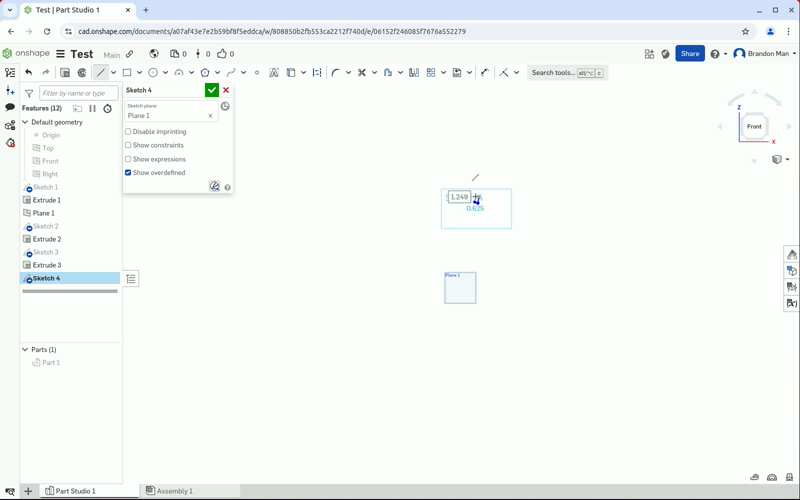
scroll(6)
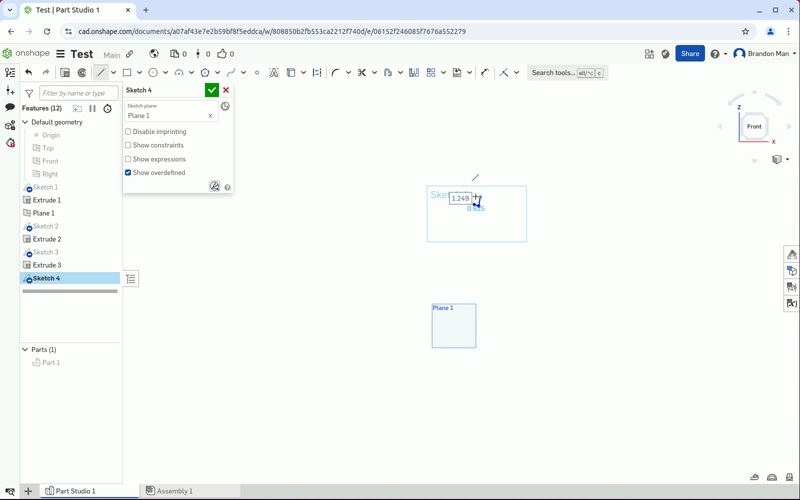
scroll(6)
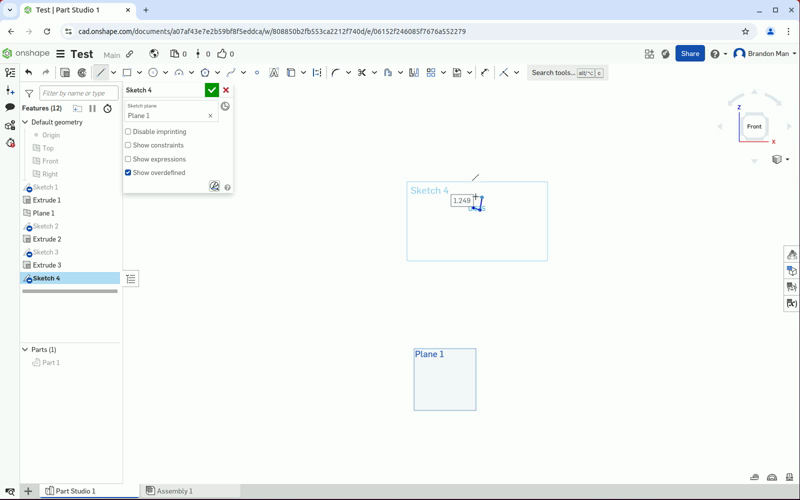
scroll(6)
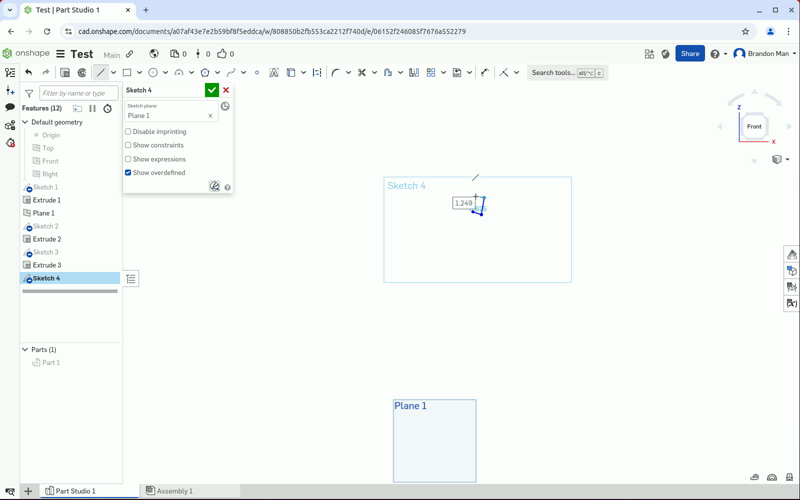
scroll(6)
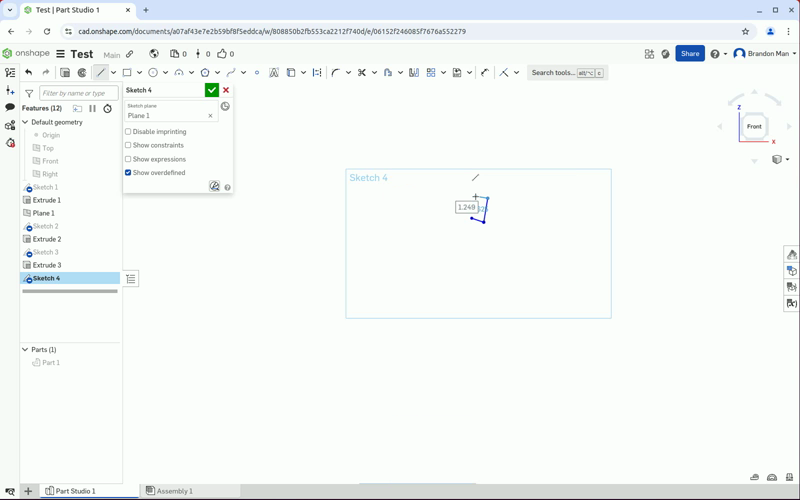
scroll(6)
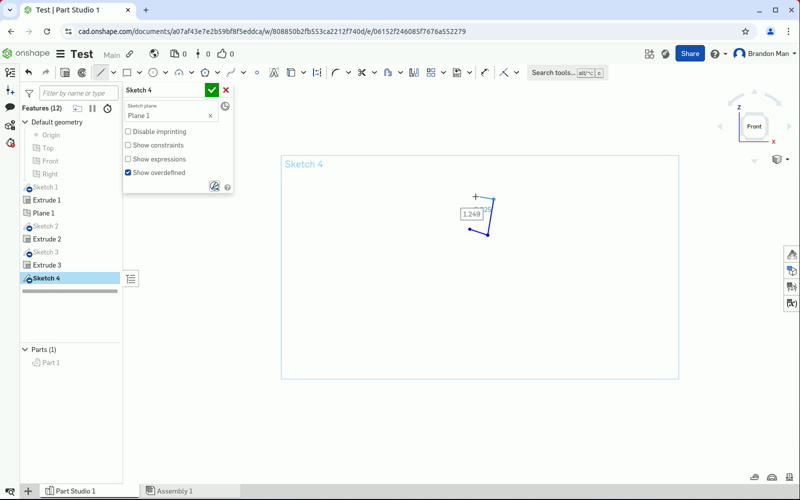
scroll(6)
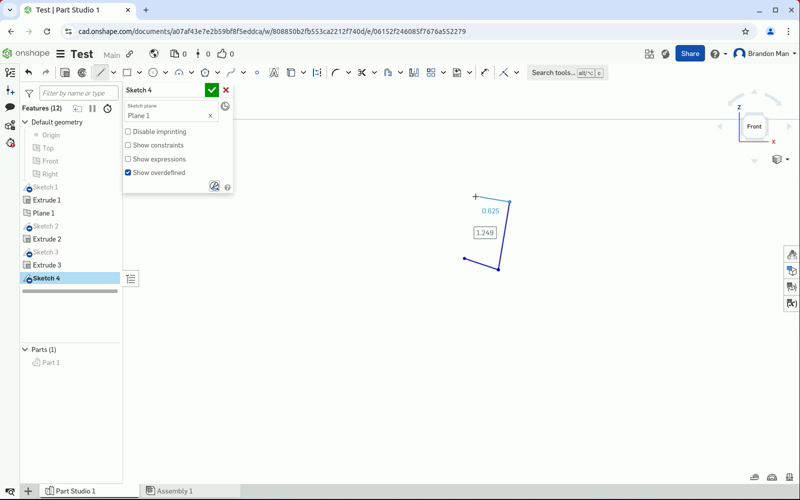
click(475, 196)
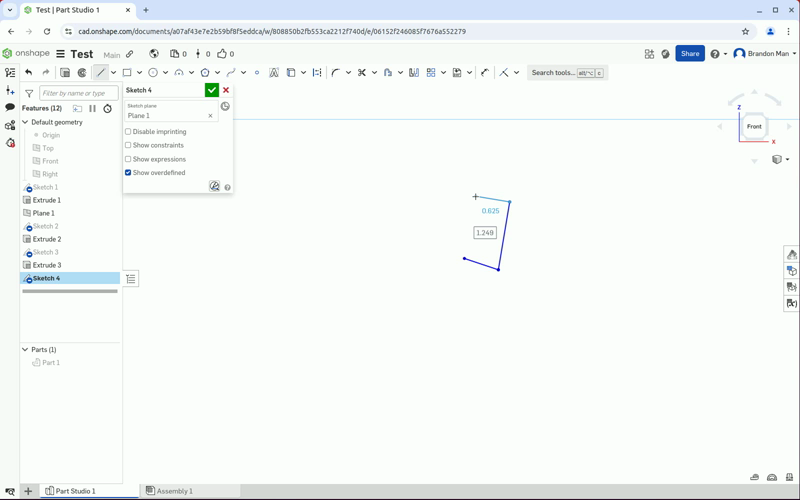
scroll(-6)
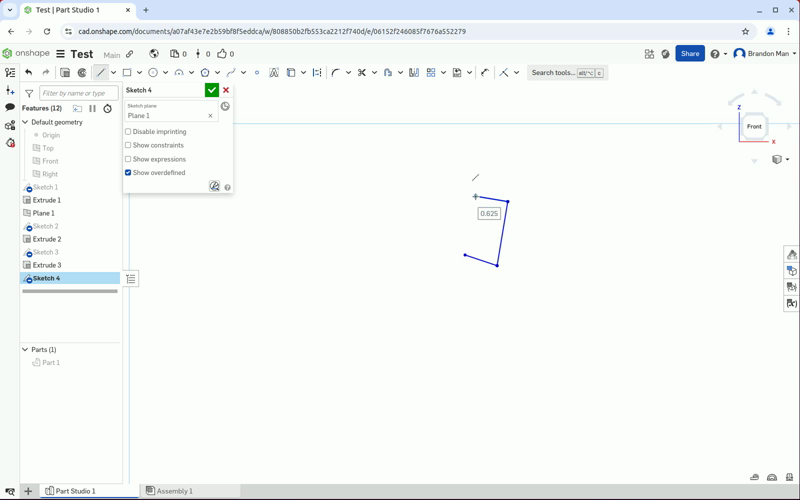
scroll(-6)
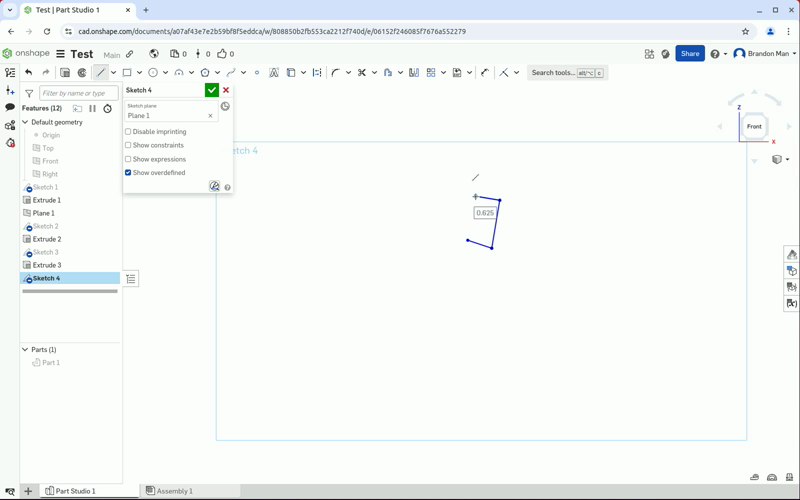
scroll(-6)
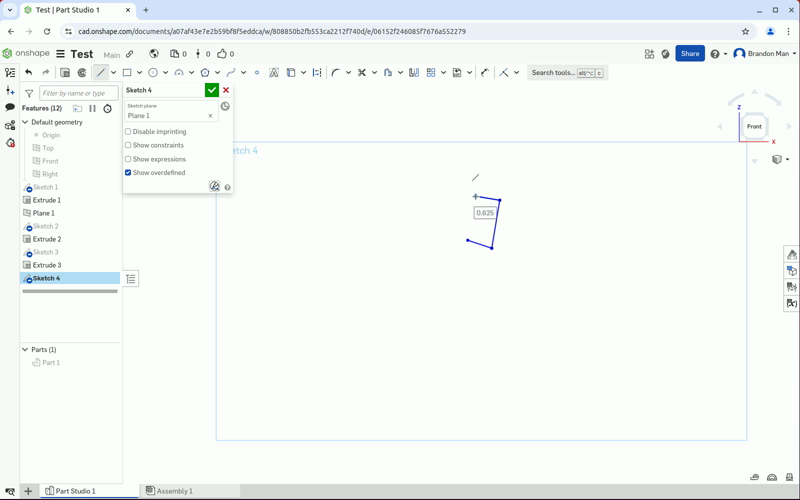
scroll(-6)
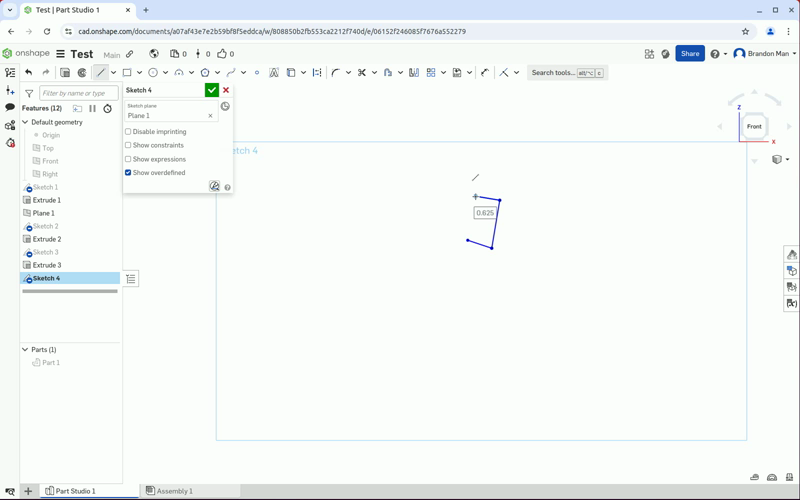
scroll(-6)
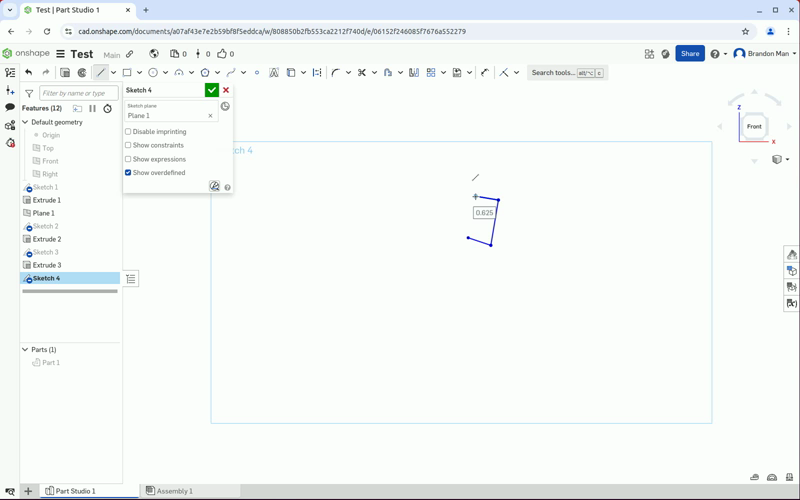
scroll(-6)
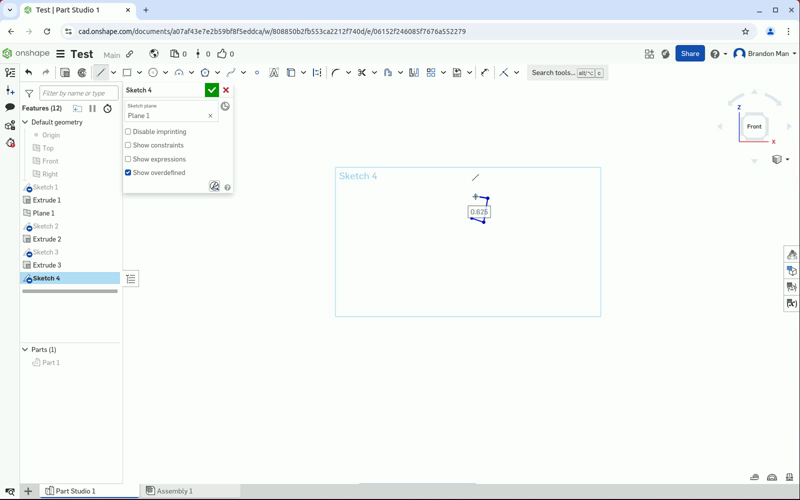
scroll(-6)
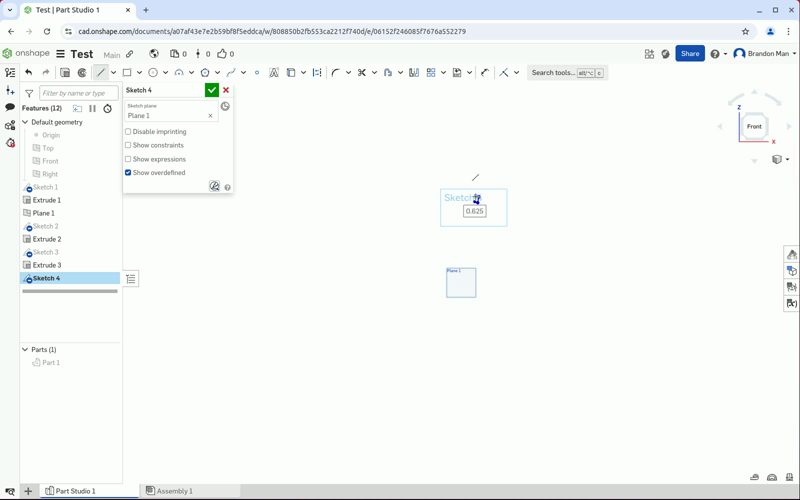
key_up(shift)
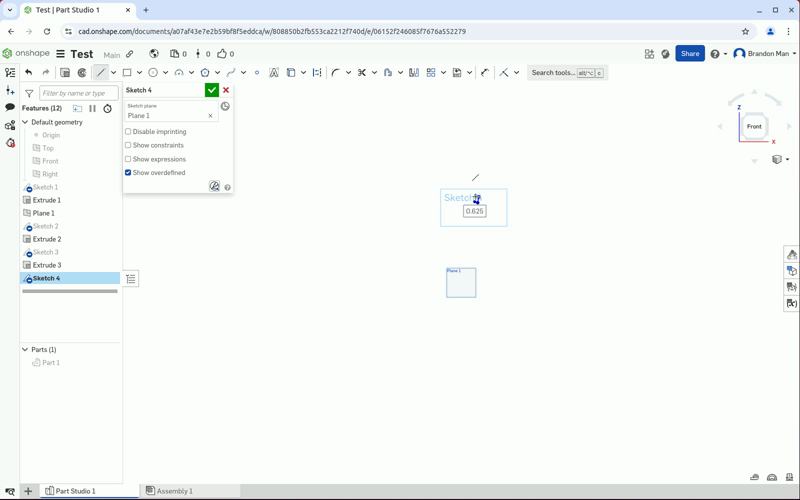
mouse_move(505, 196)
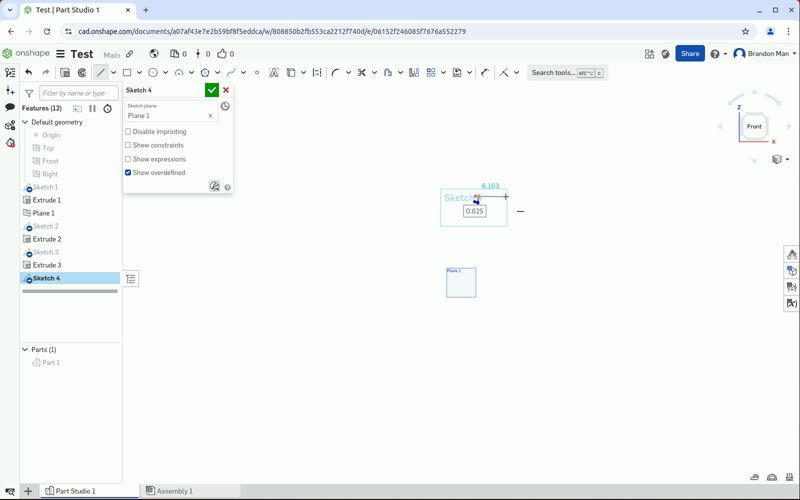
key_down(shift)
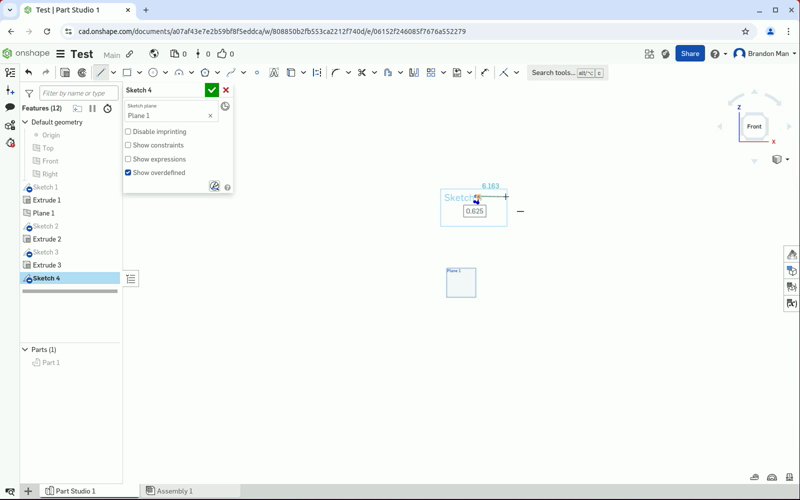
mouse_move(474, 201)
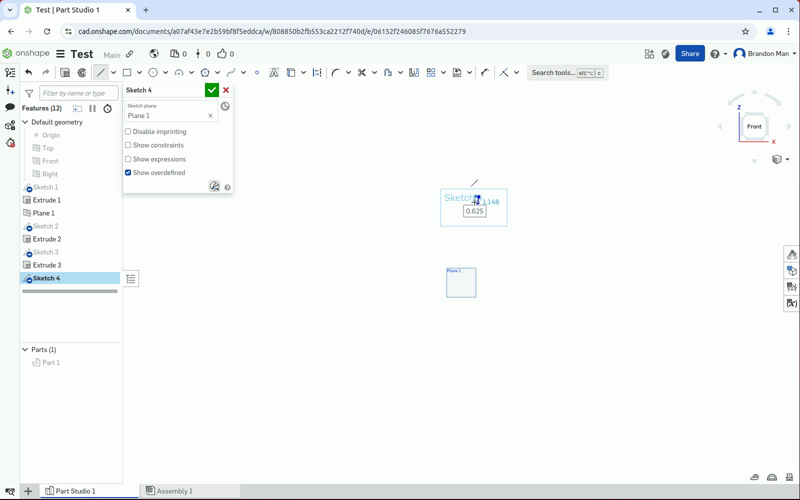
scroll(6)
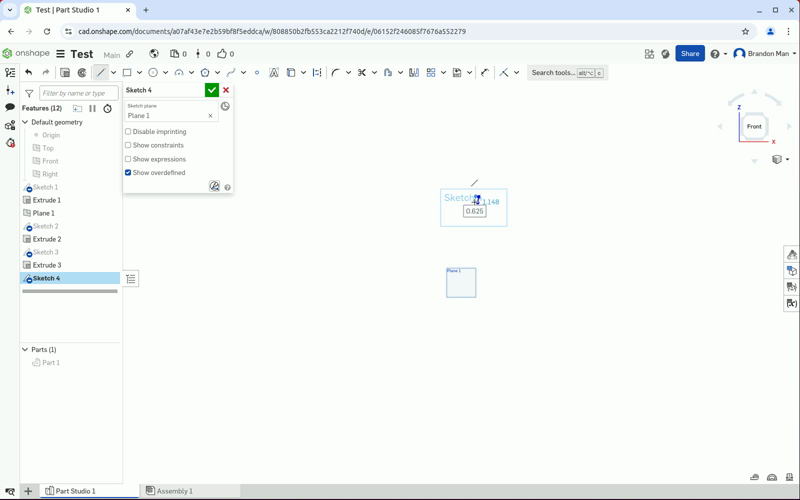
scroll(6)
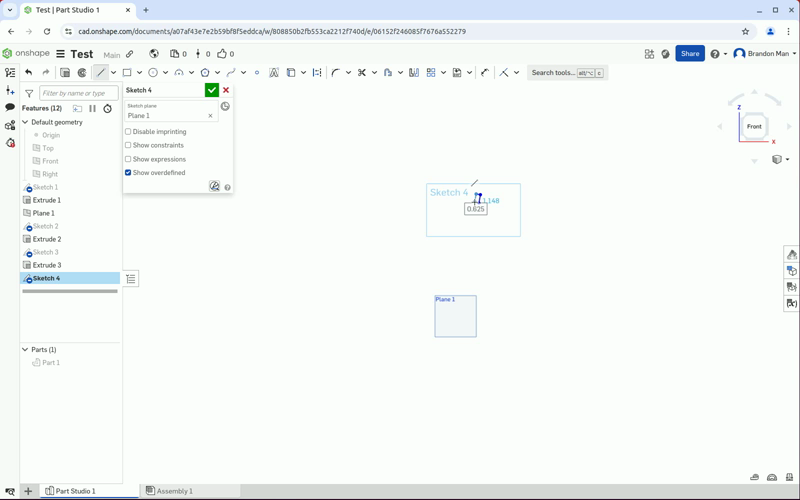
scroll(6)
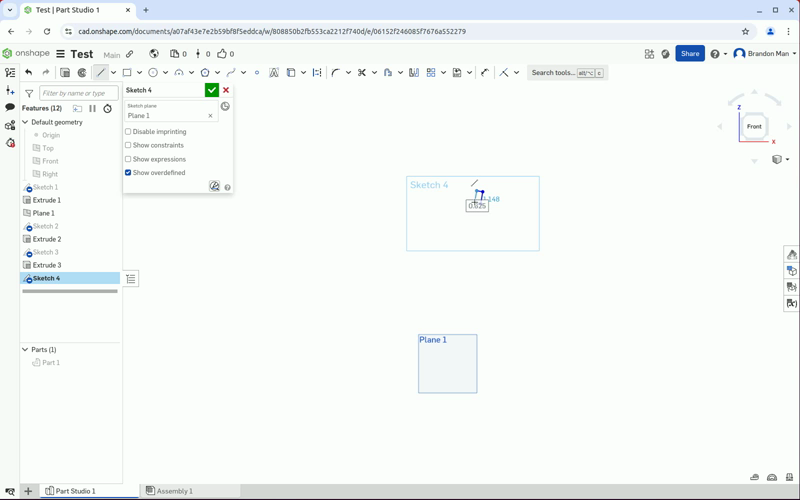
scroll(6)
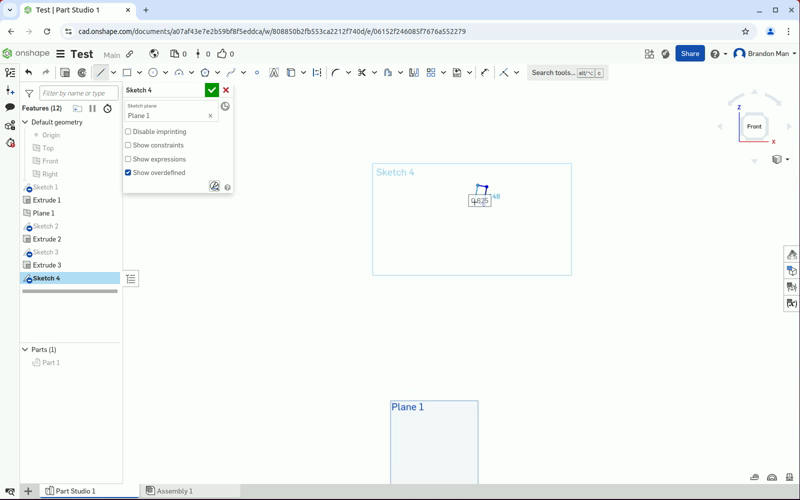
scroll(6)
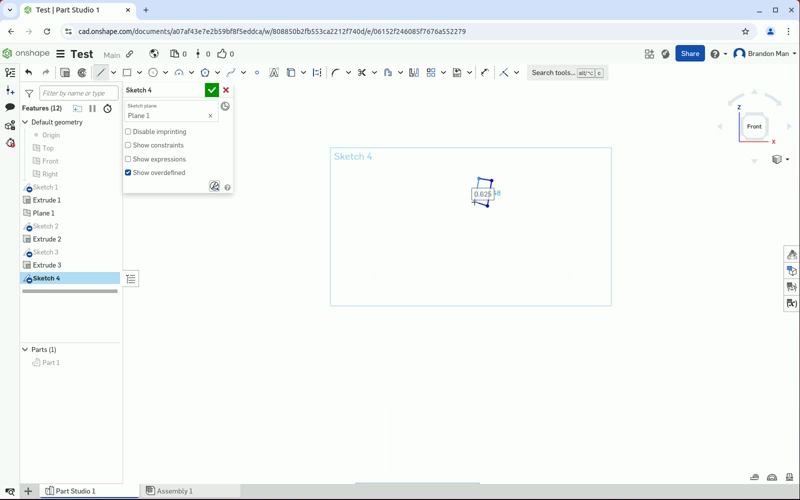
scroll(6)
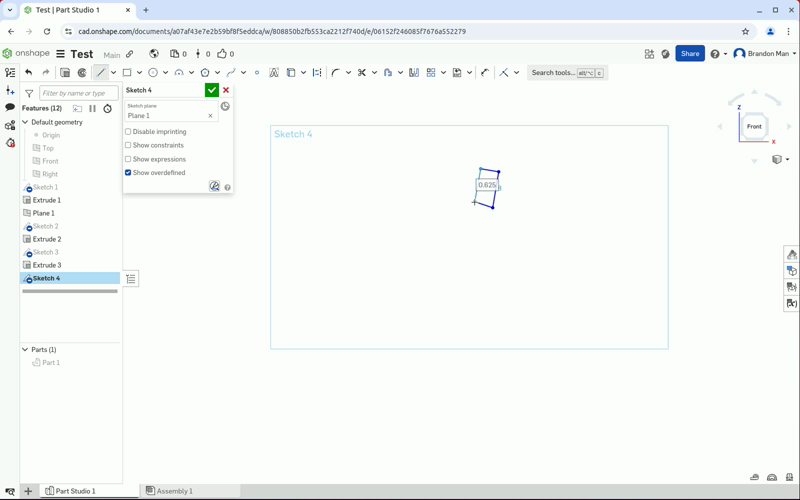
scroll(6)
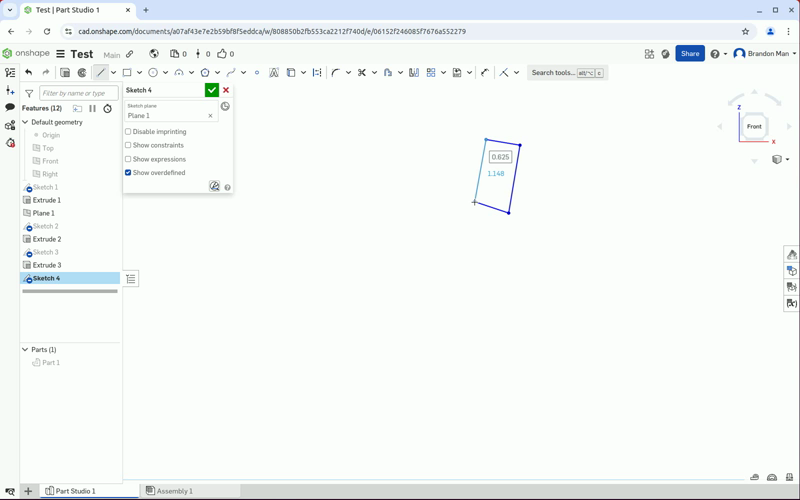
key_up(shift)
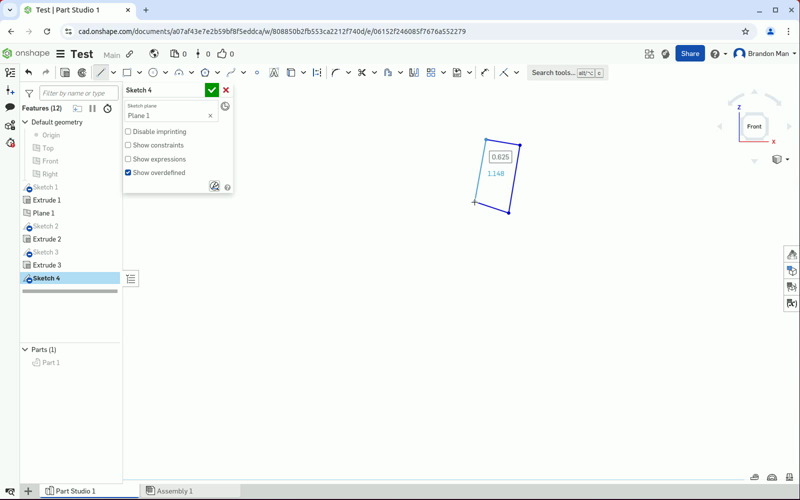
click(474, 201)
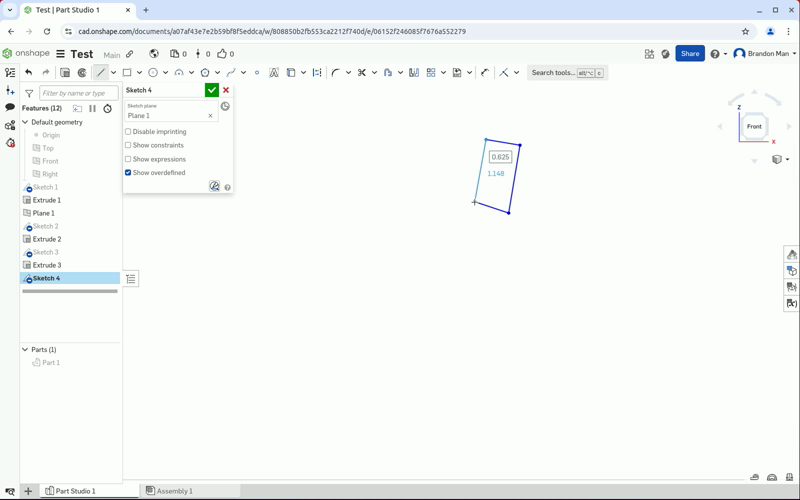
scroll(-6)
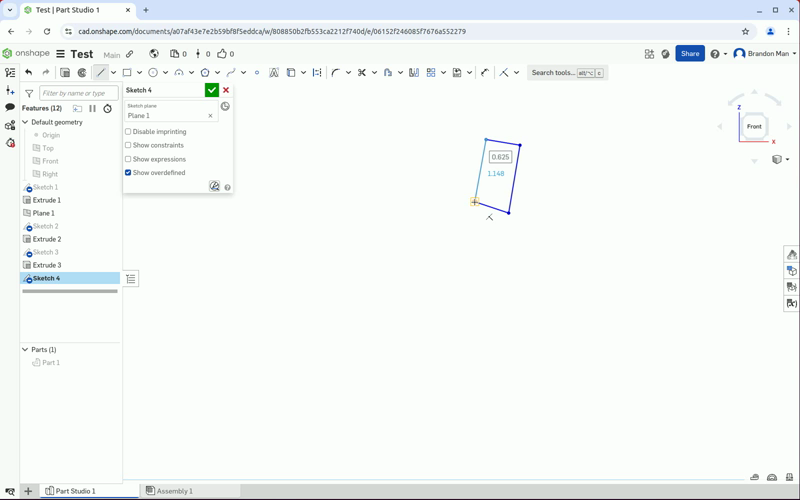
scroll(-6)
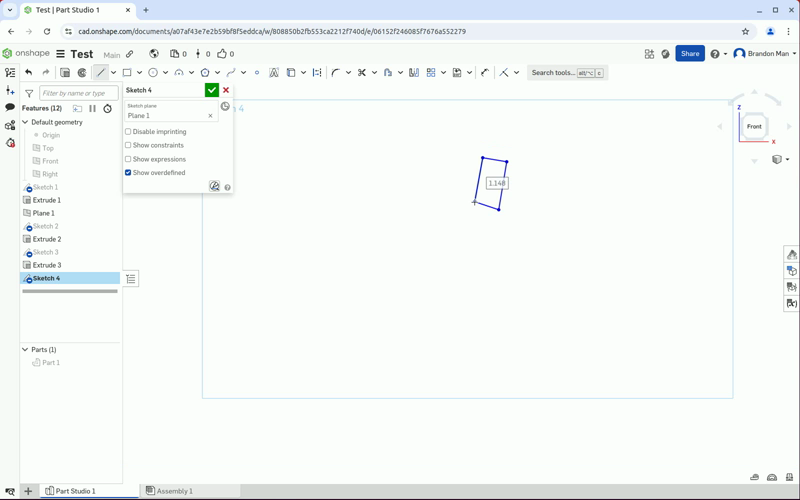
scroll(-6)
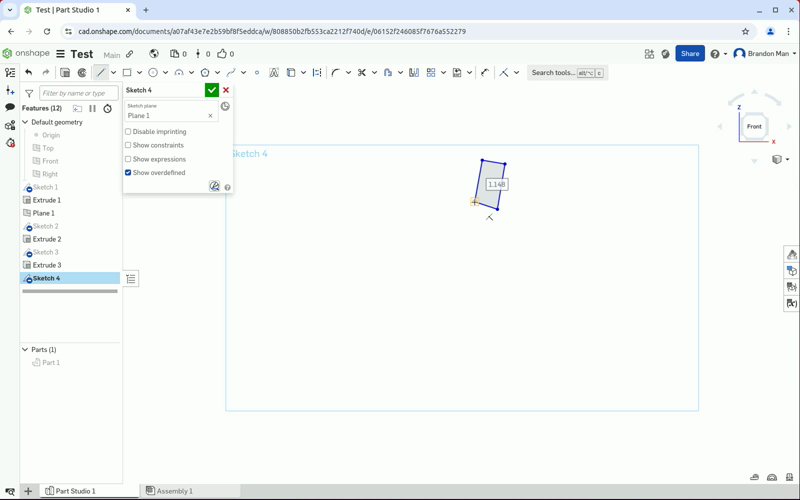
scroll(-6)
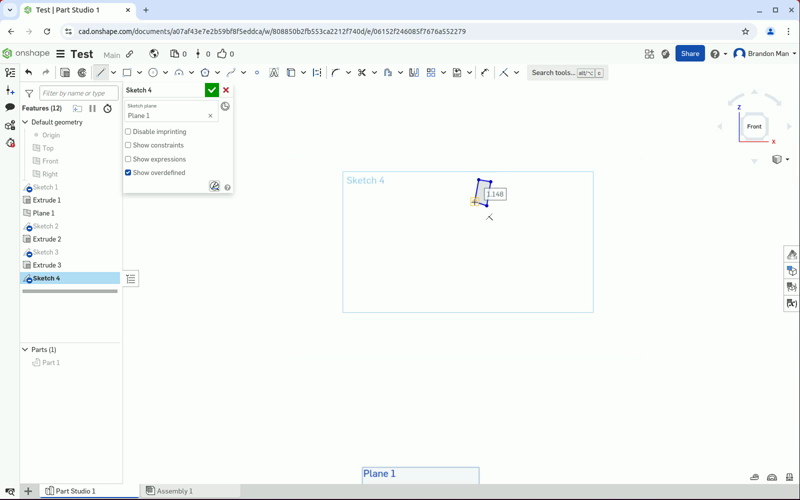
scroll(-6)
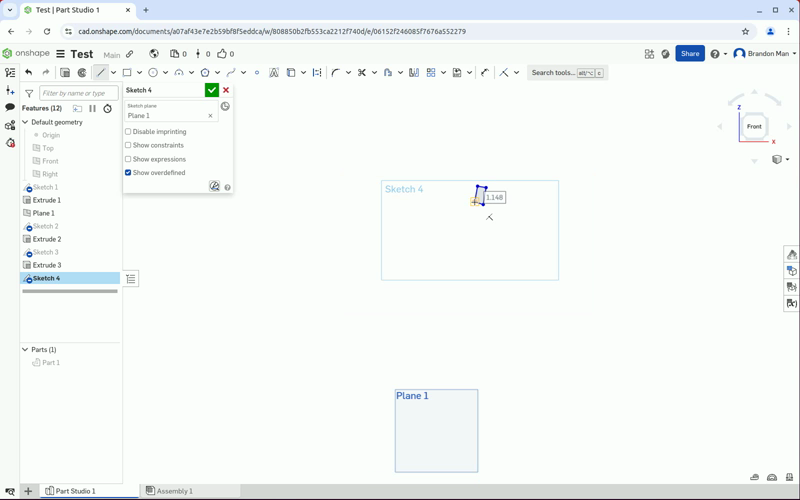
scroll(-6)
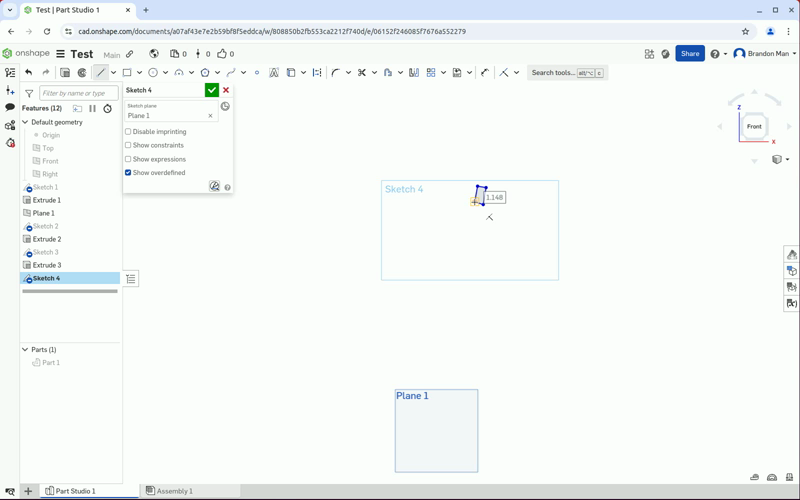
scroll(-6)
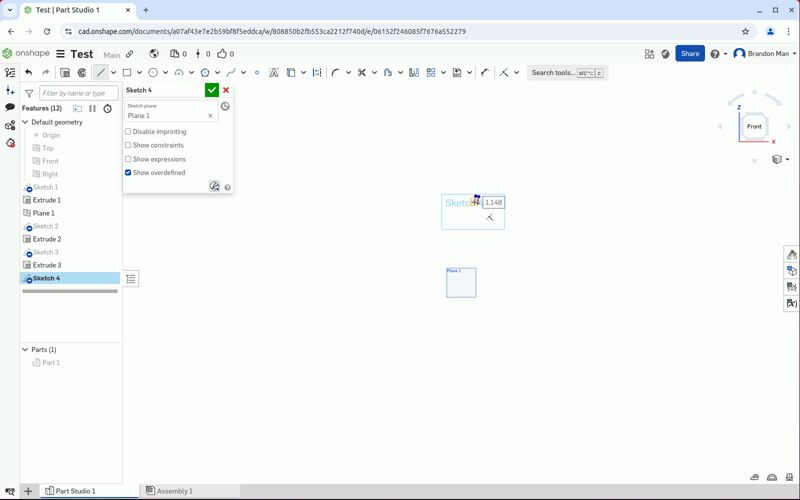
key(esc)
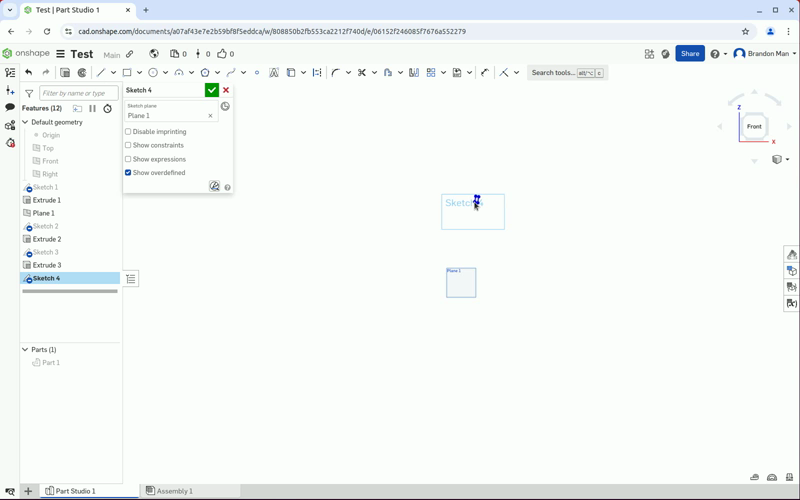
mouse_move(477, 200)
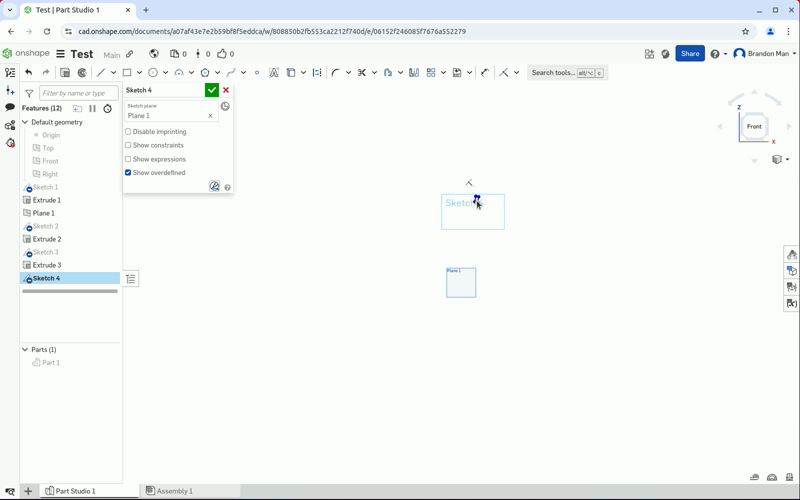
scroll(6)
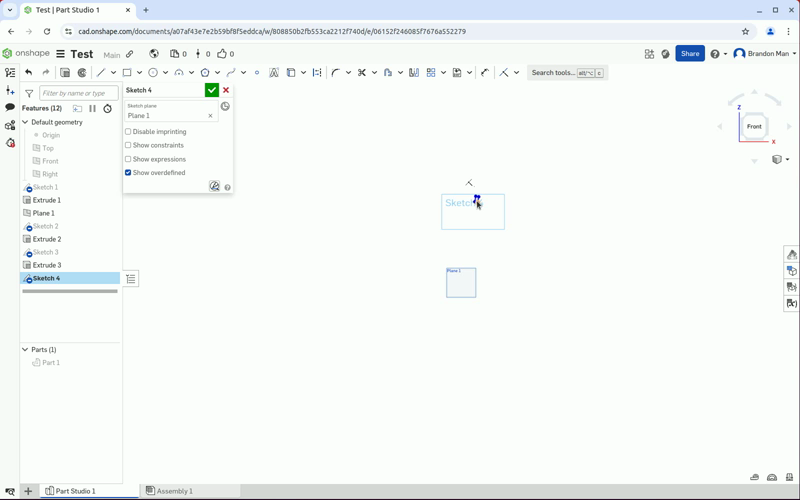
scroll(6)
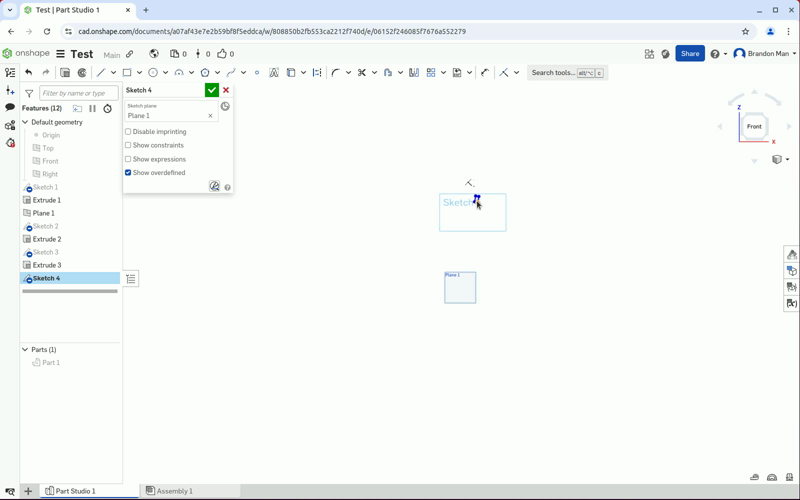
scroll(6)
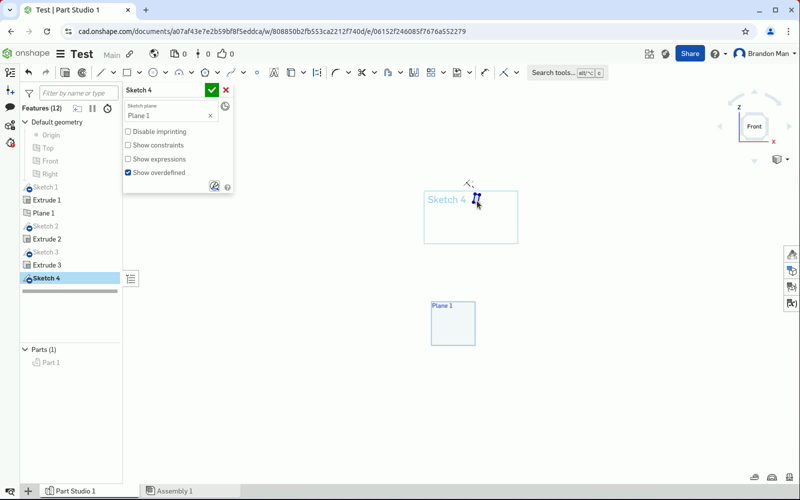
scroll(6)
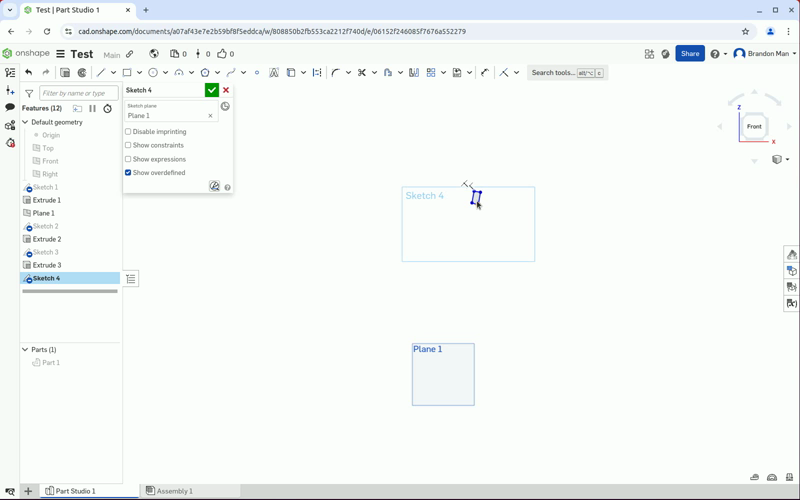
scroll(6)
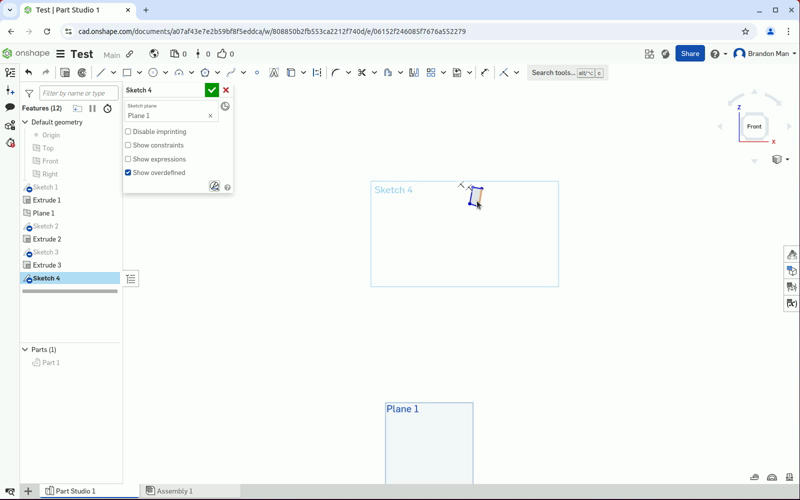
scroll(6)
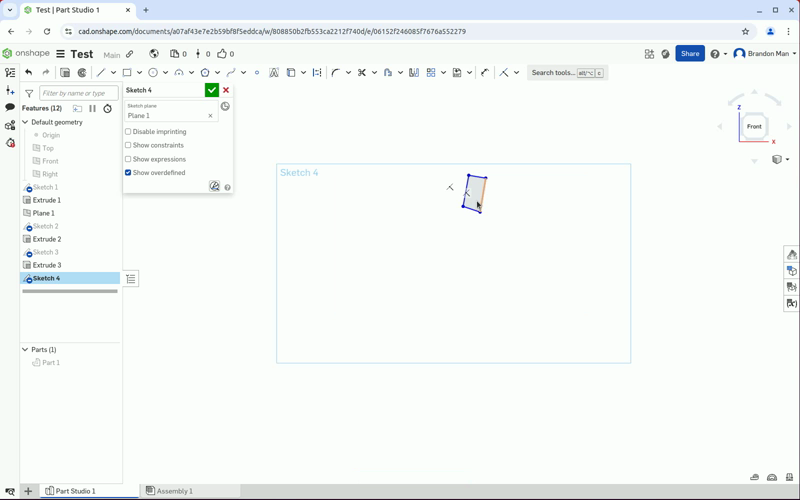
scroll(6)
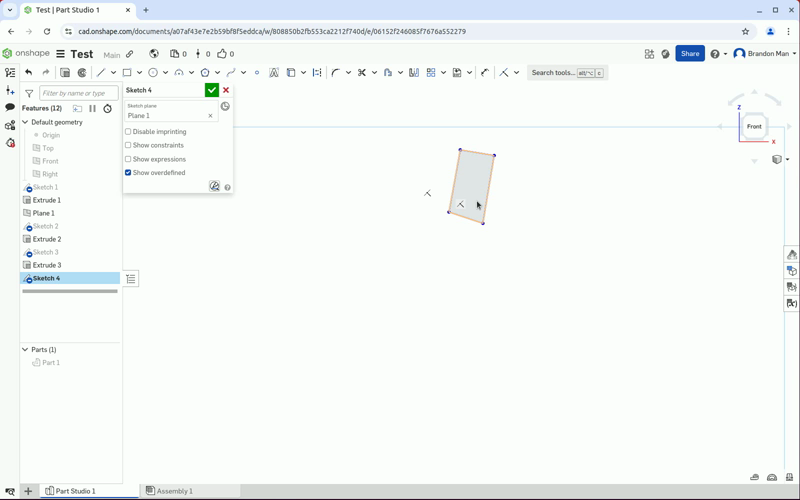
click(477, 200)
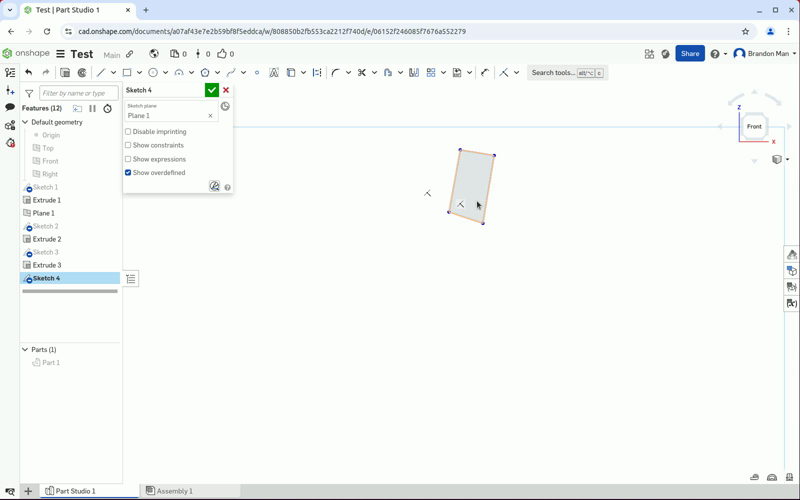
scroll(-6)
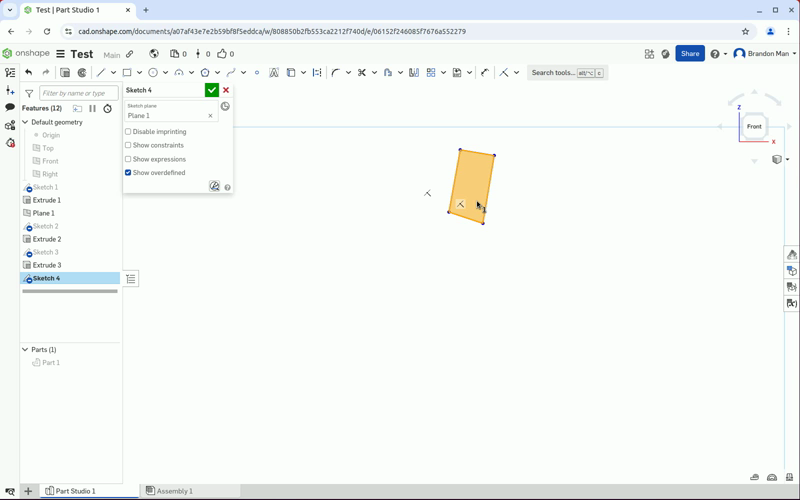
scroll(-6)
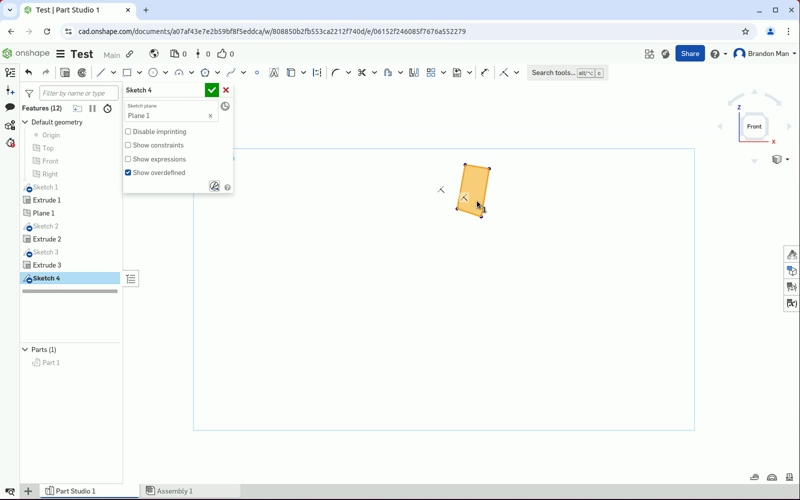
scroll(-6)
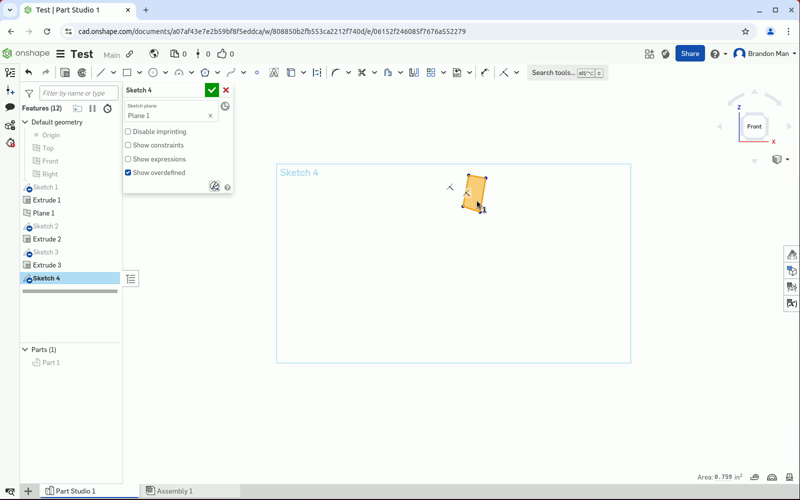
scroll(-6)
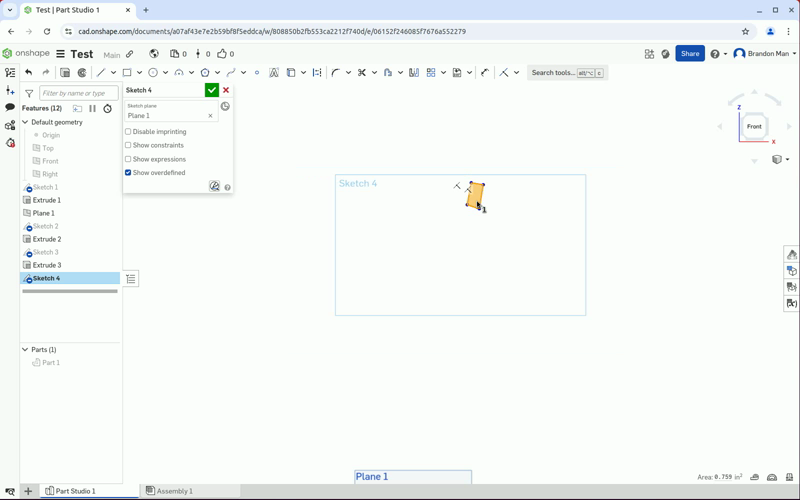
scroll(-6)
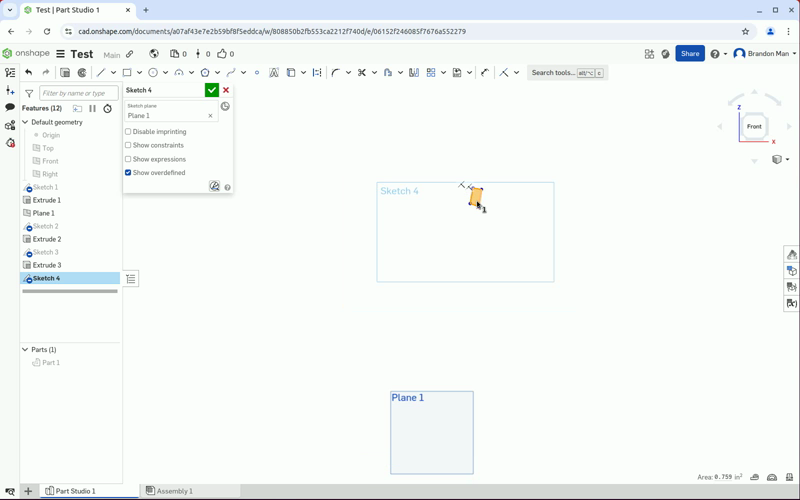
scroll(-6)
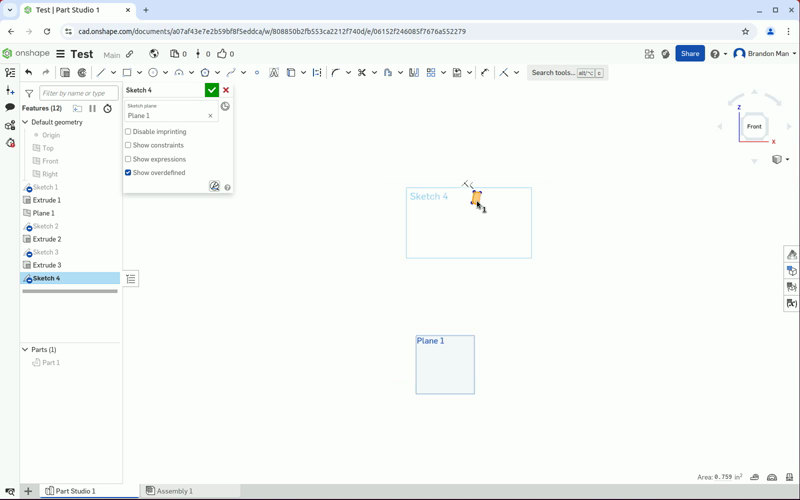
scroll(-6)
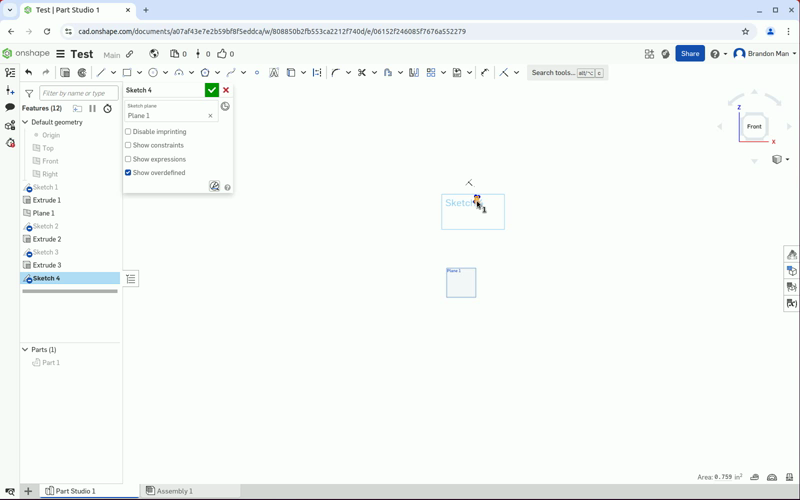
mouse_move(73, 352)
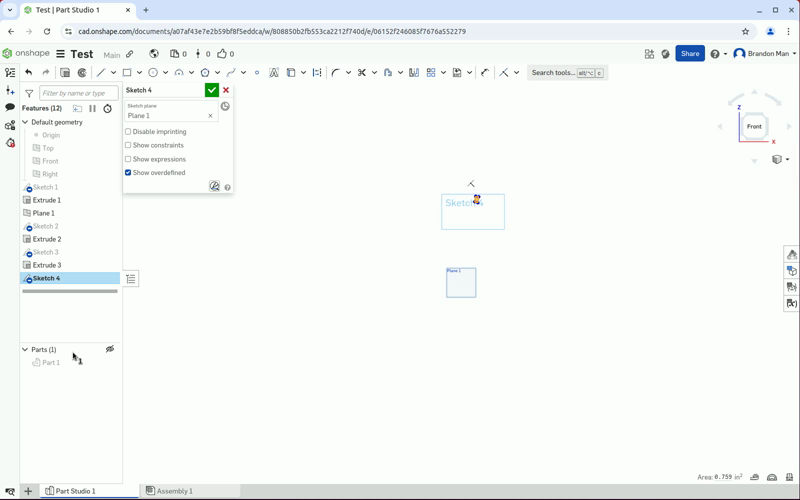
key(shift+y)
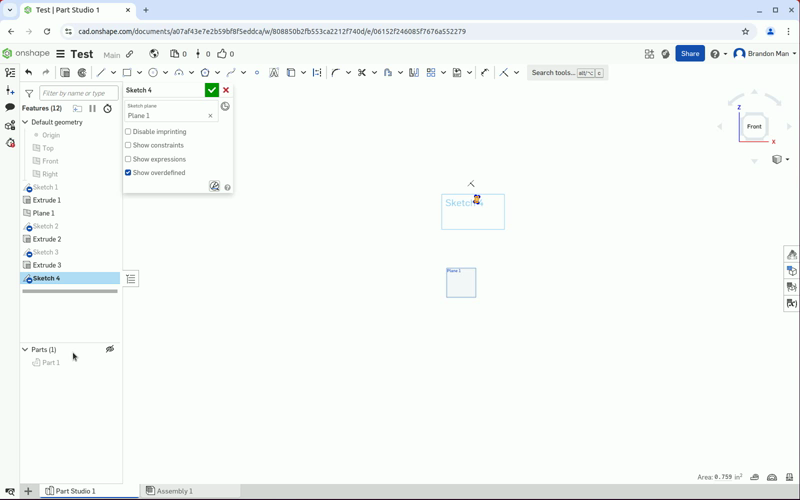
key(shift+e)
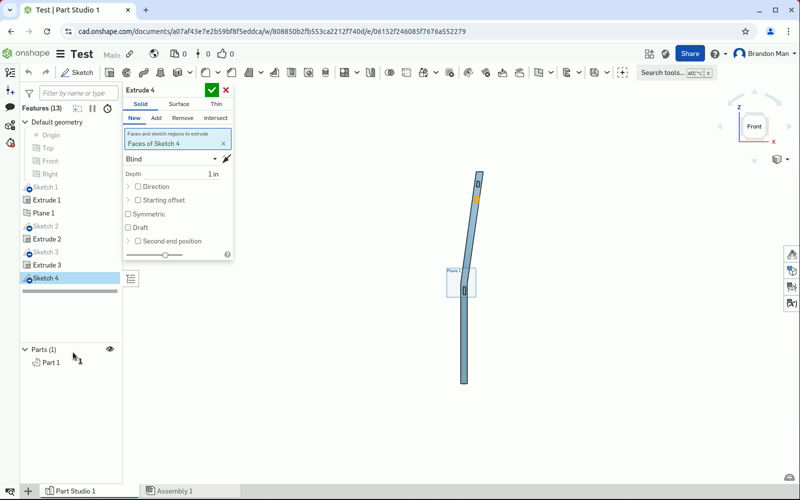
mouse_move(143, 106)
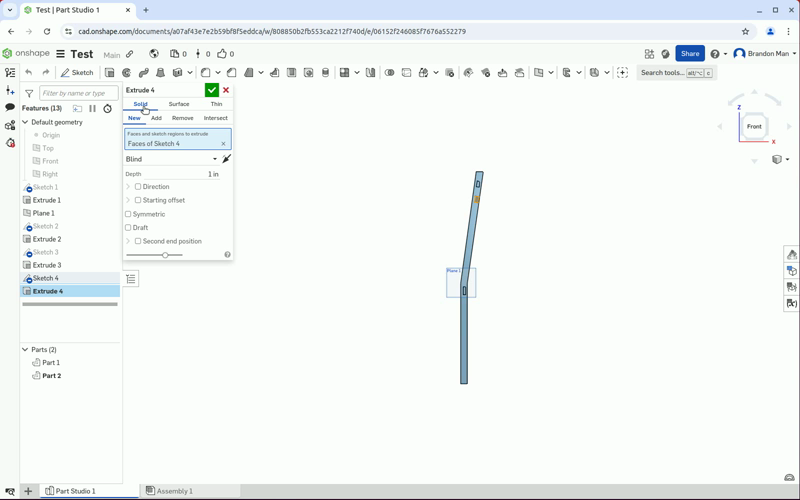
click(143, 106)
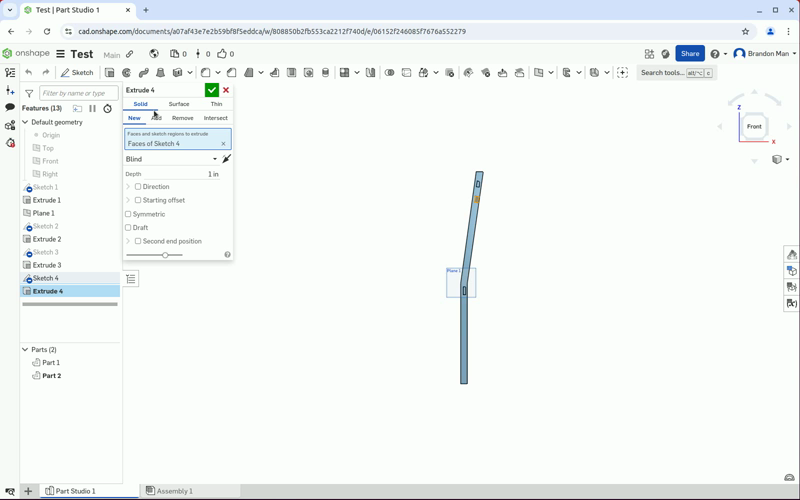
mouse_move(186, 120)
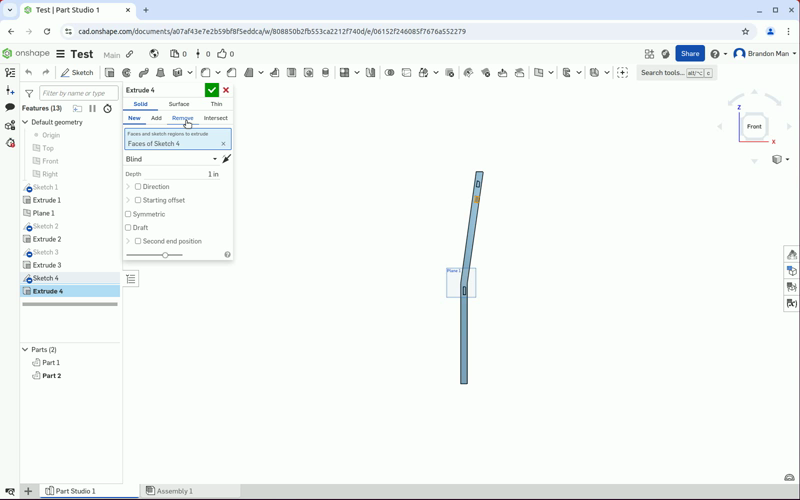
click(186, 120)
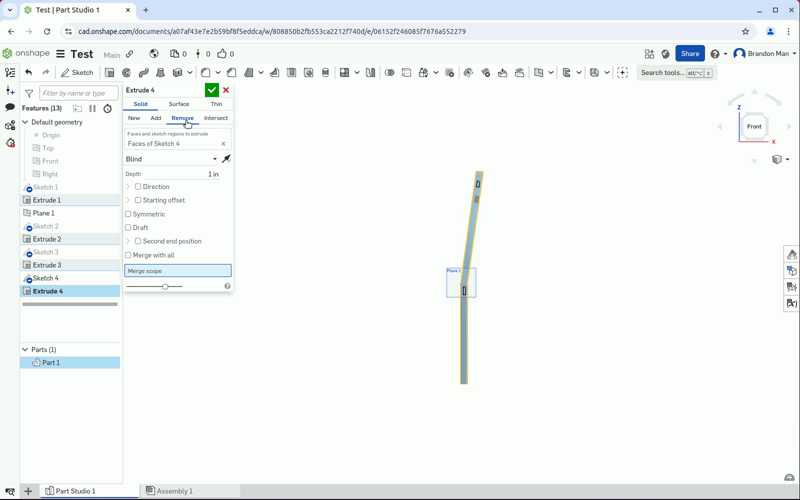
key(tab, 4)
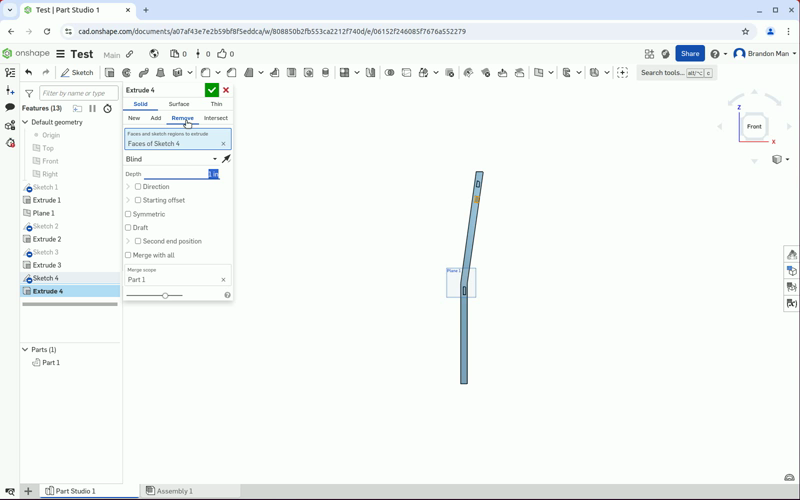
text(0.481)
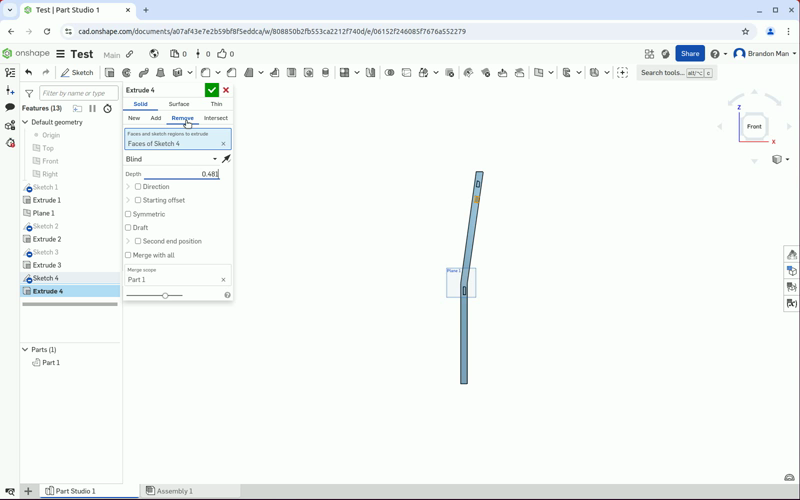
key(tab, 6)
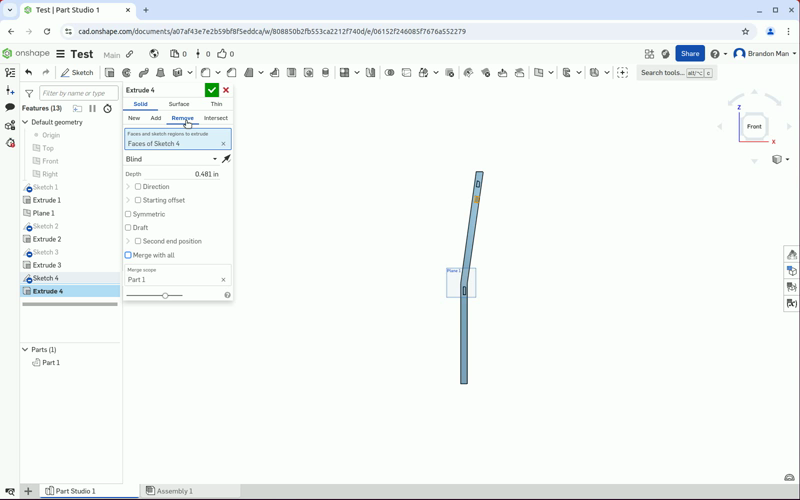
key(space)
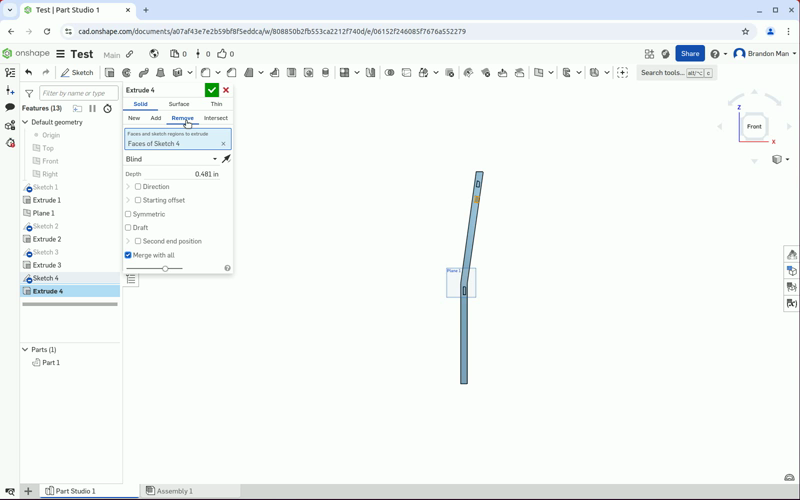
key(enter)
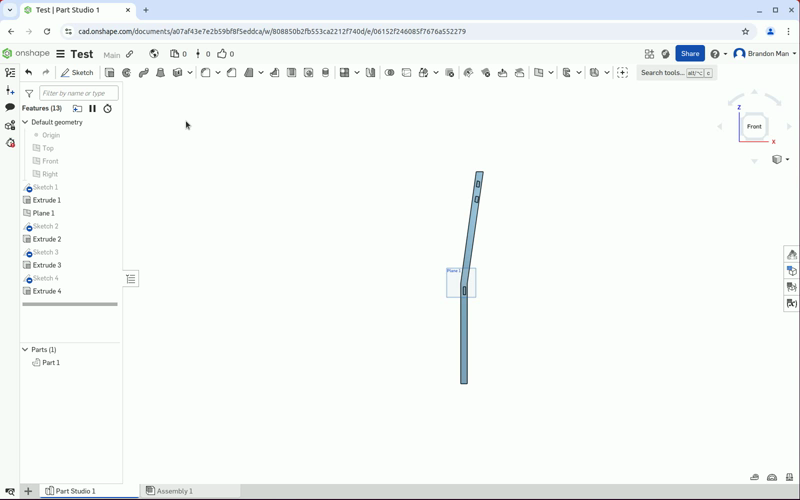
key(shift+h)
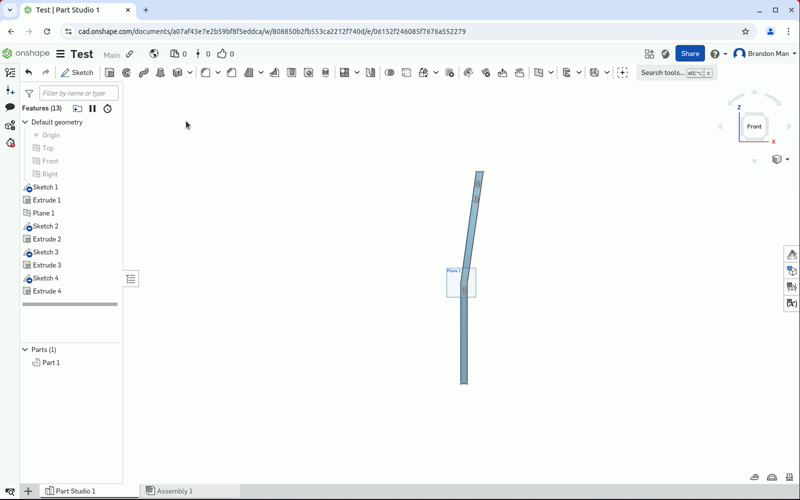
key(shift+h)
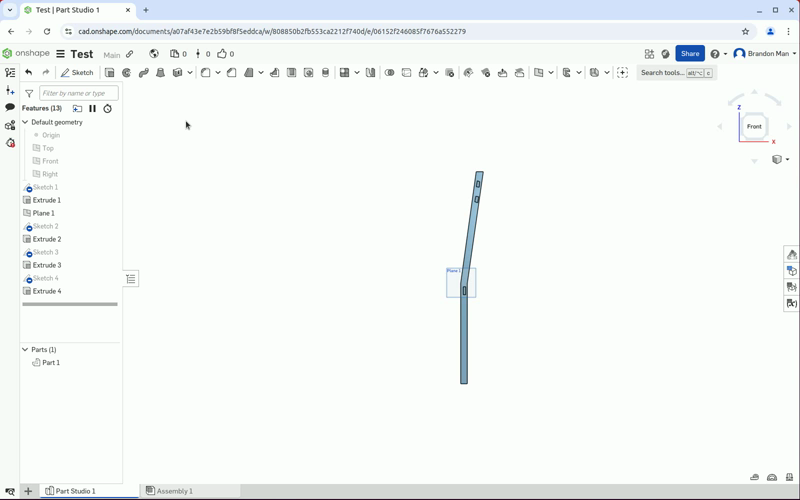
mouse_move(73, 189)
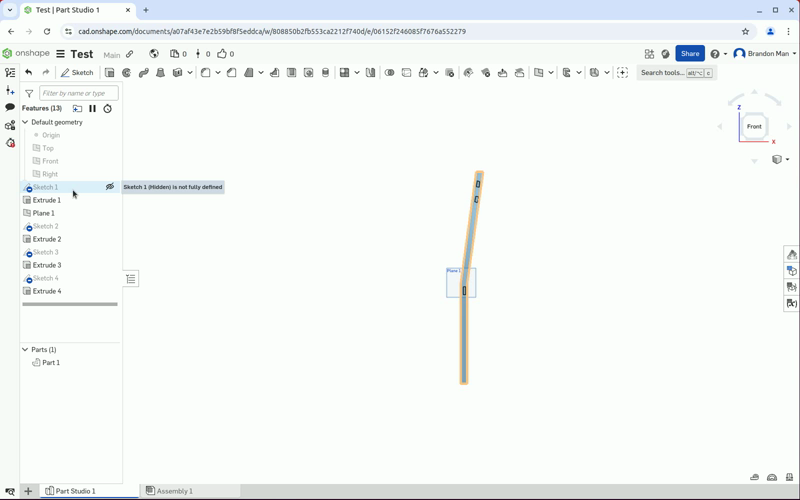
click(73, 189)
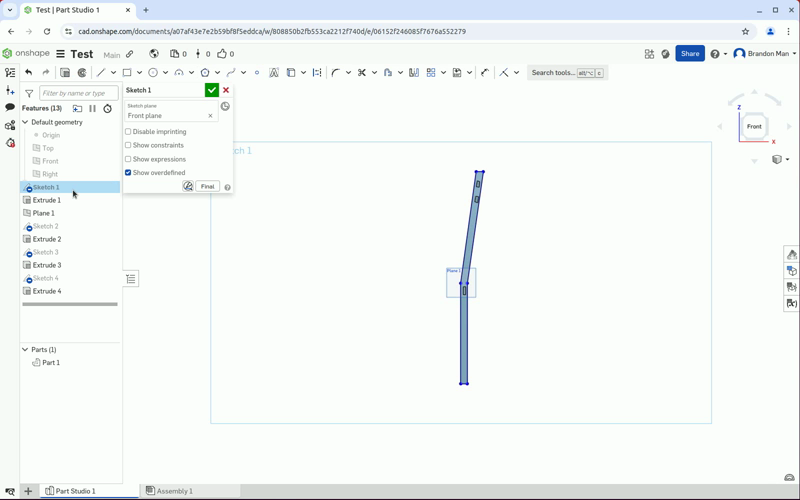
mouse_move(229, 92)
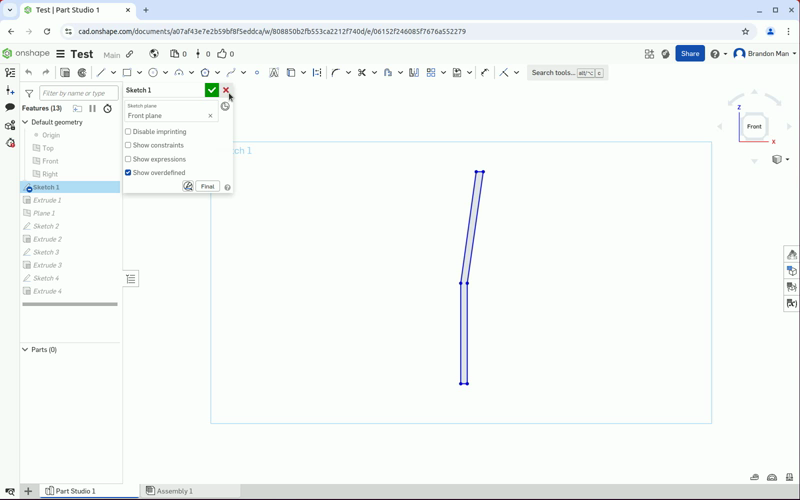
click(229, 92)
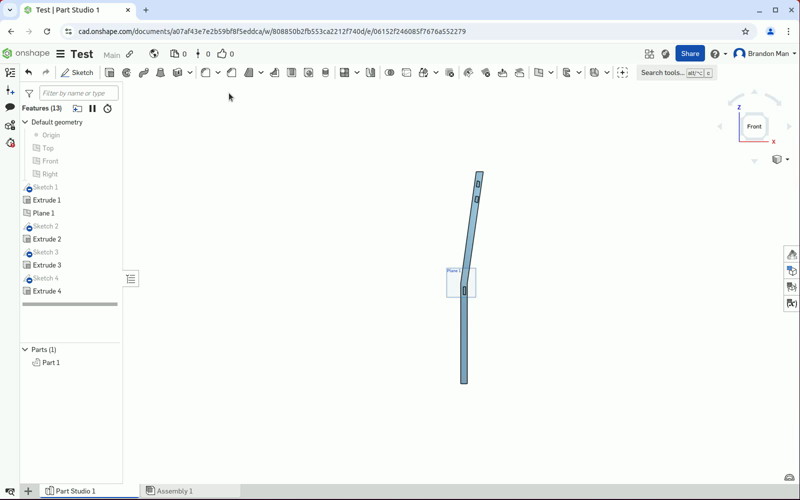
mouse_move(73, 352)
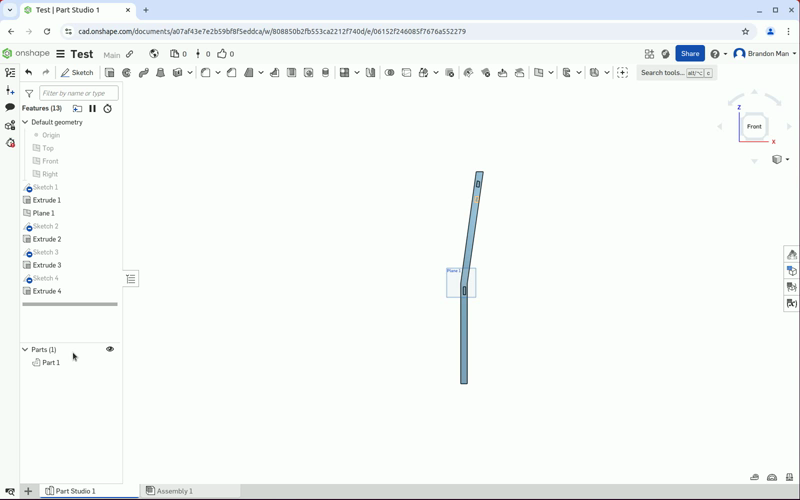
key(y)
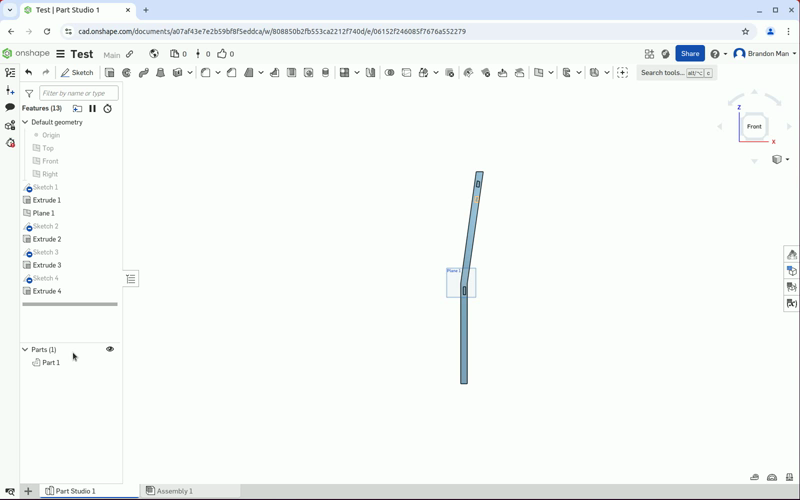
key(shift+p)
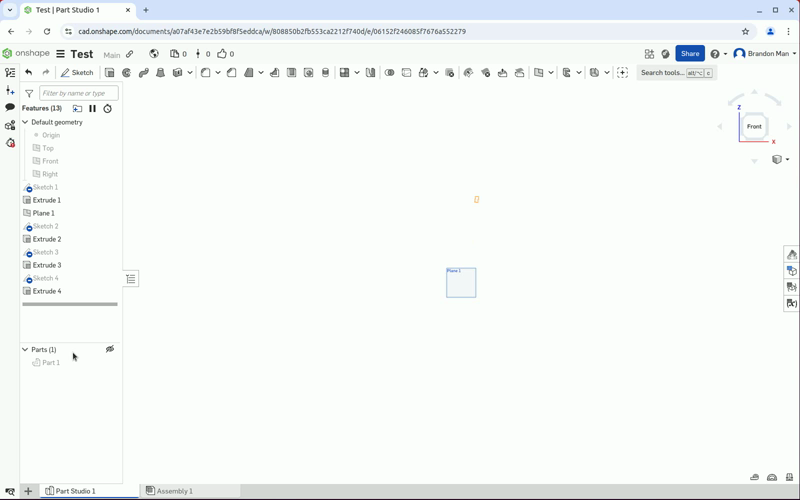
key(space)
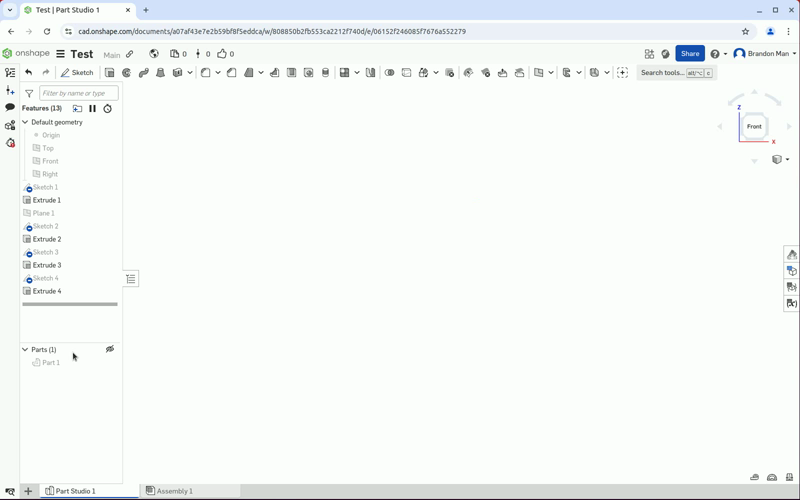
key_down(shift)
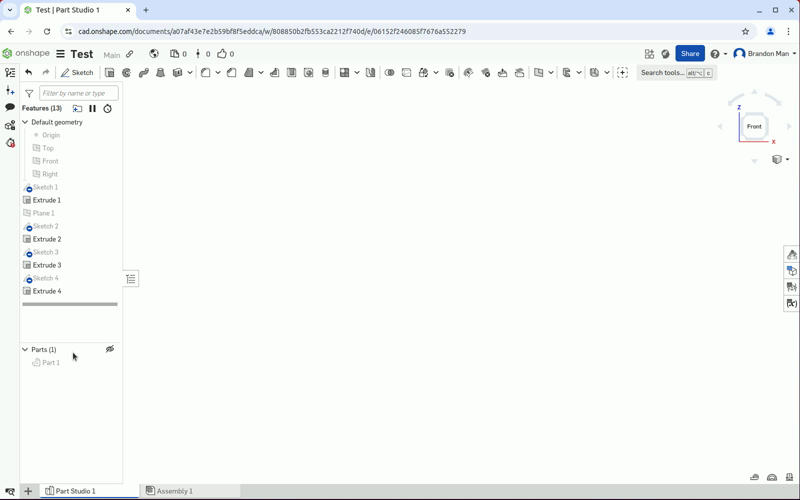
key(left)
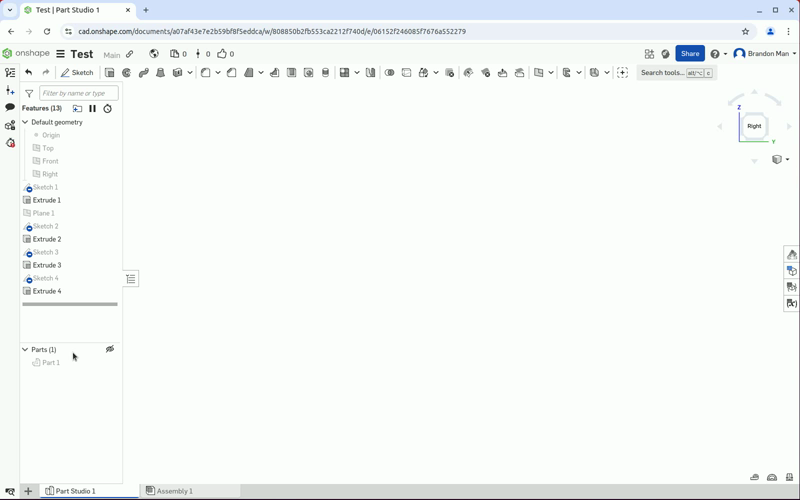
key_up(shift)
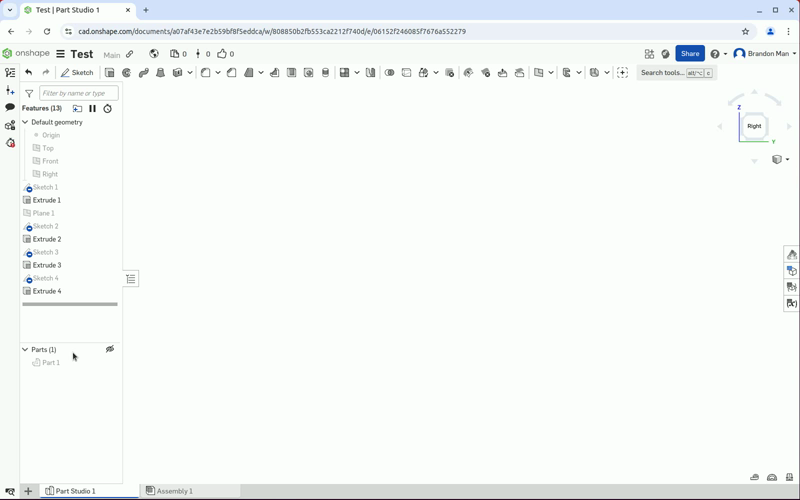
mouse_move(73, 352)
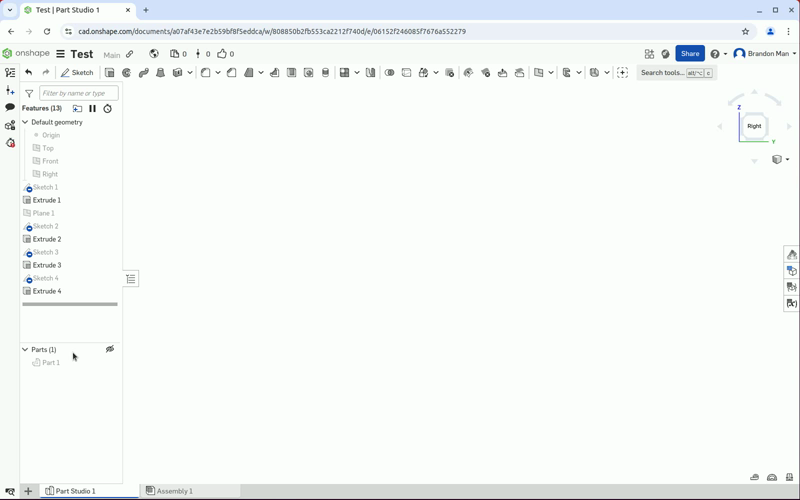
key(shift+y)
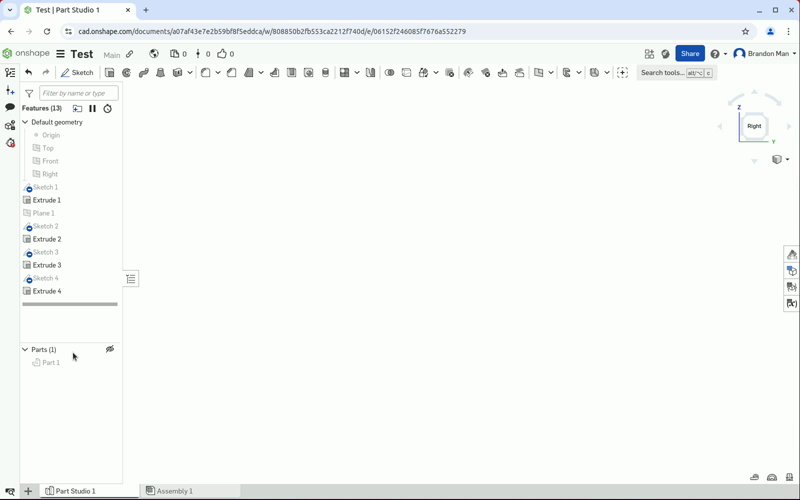
key(shift+s)
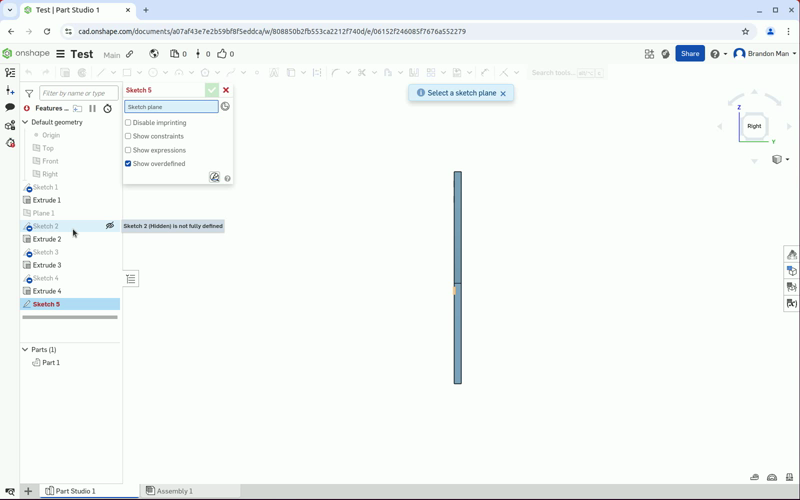
scroll(3)
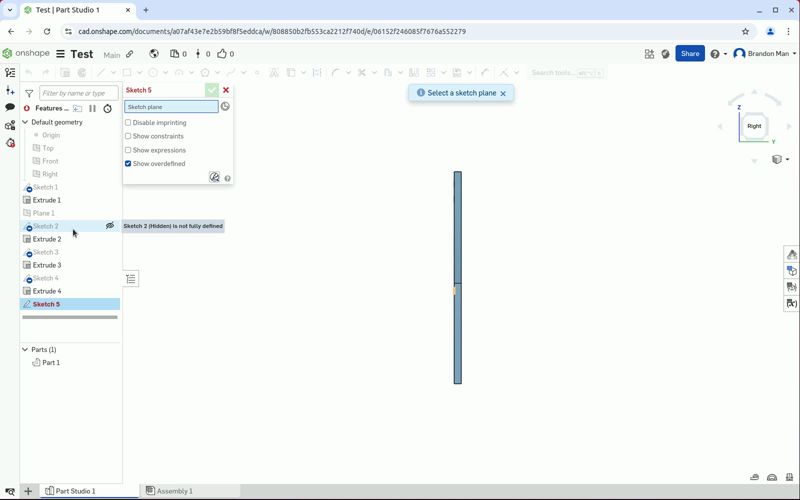
mouse_move(73, 176)
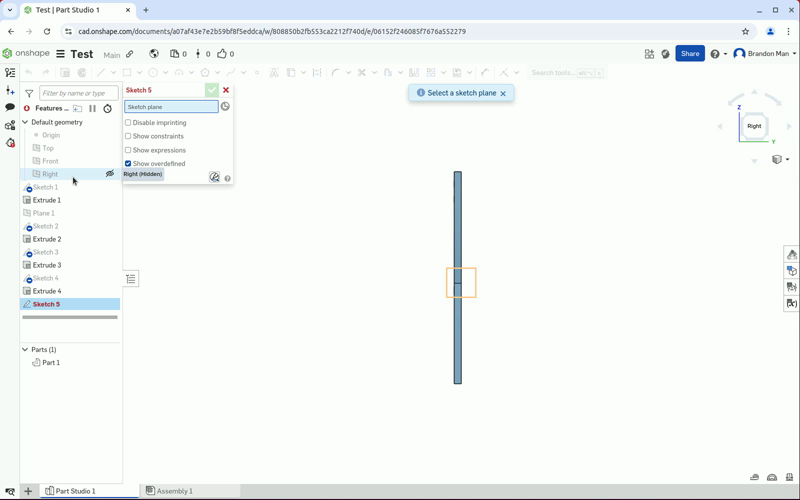
click(73, 176)
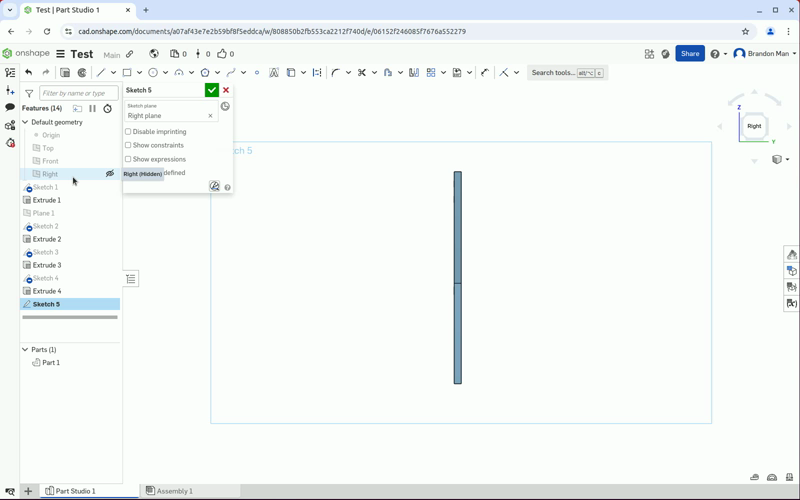
mouse_move(73, 352)
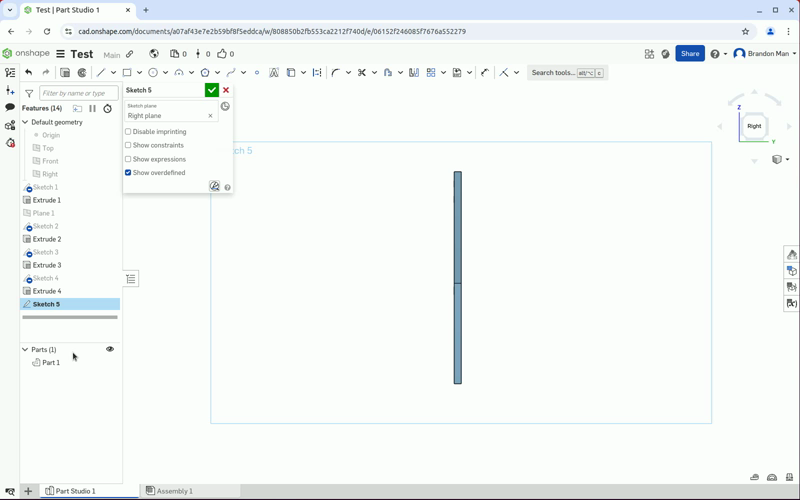
key(y)
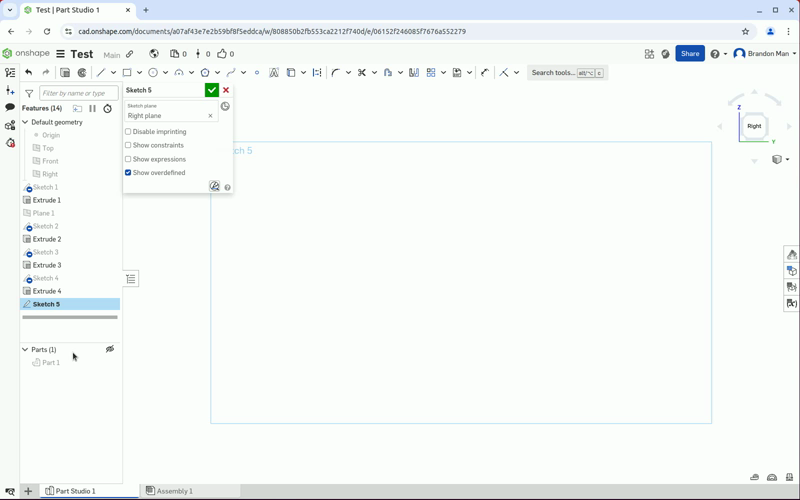
key(l)
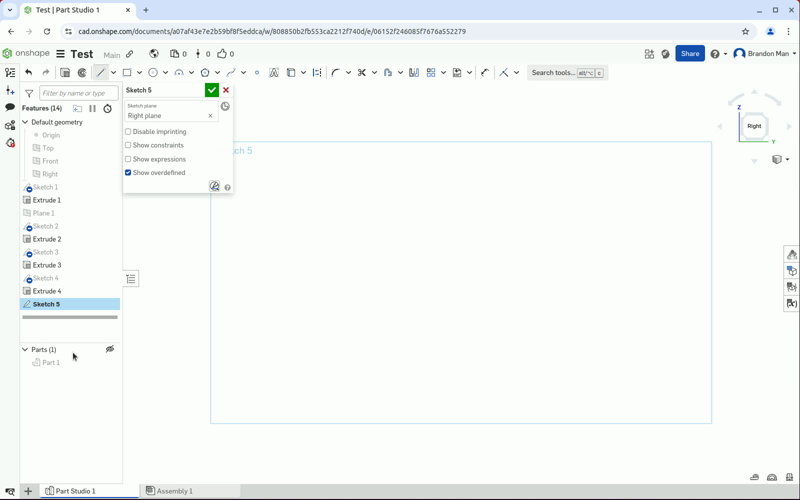
key_down(shift)
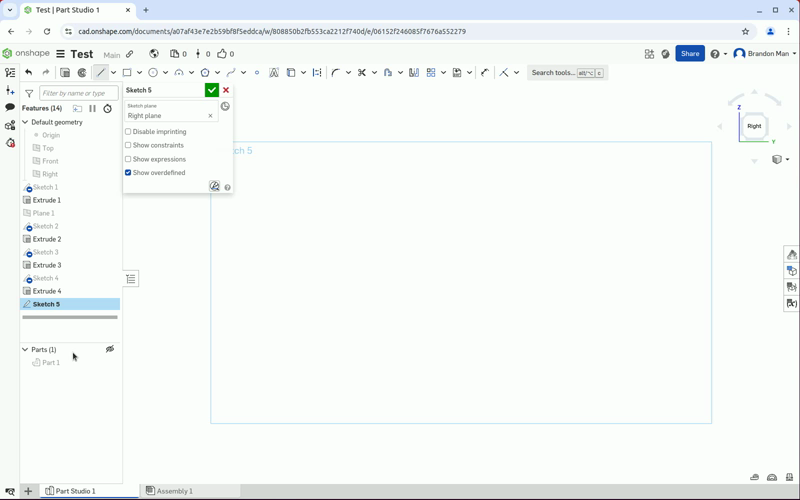
mouse_move(456, 294)
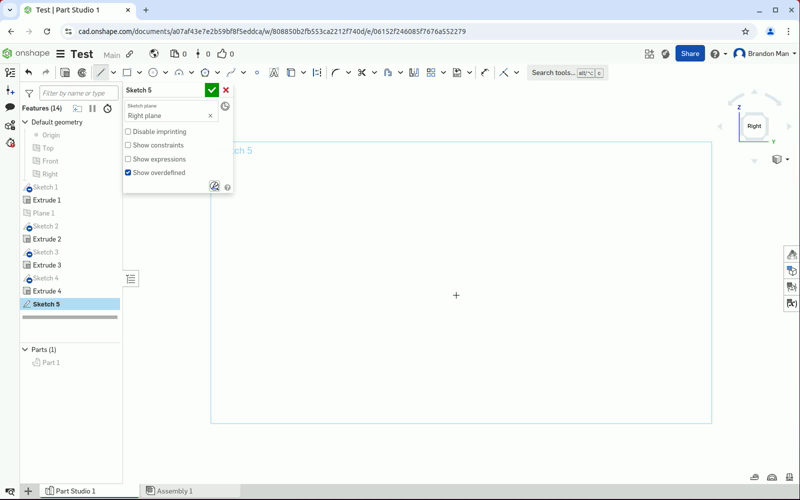
click(456, 294)
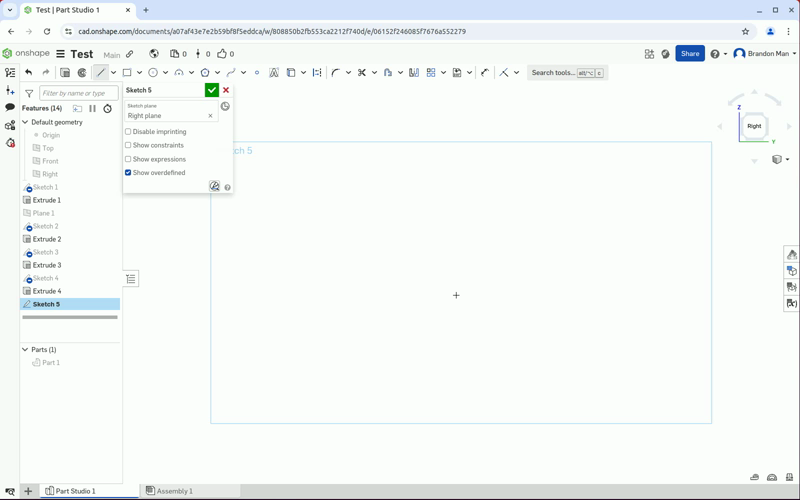
key_up(shift)
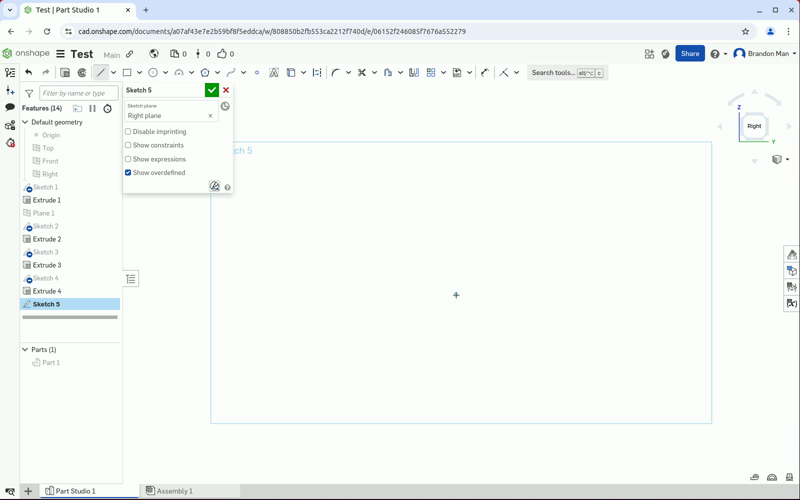
key_down(shift)
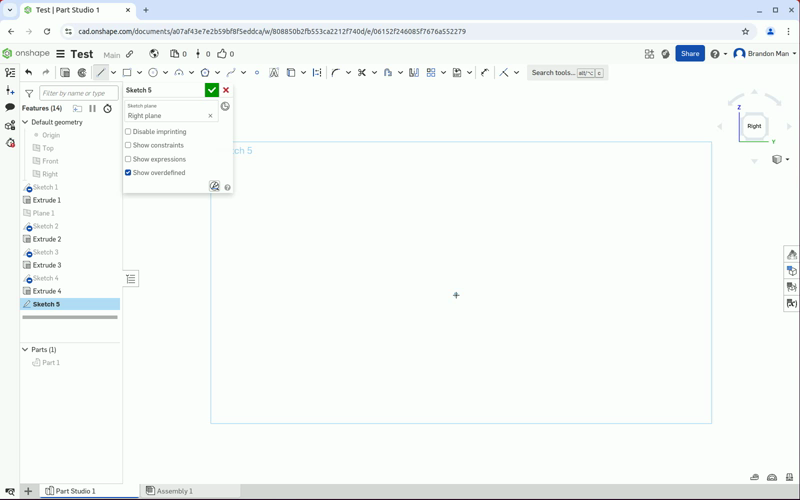
mouse_move(486, 294)
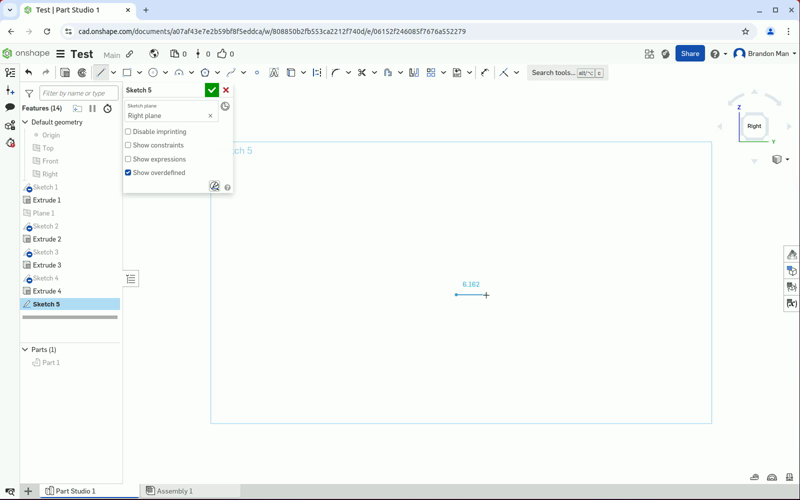
mouse_move(458, 294)
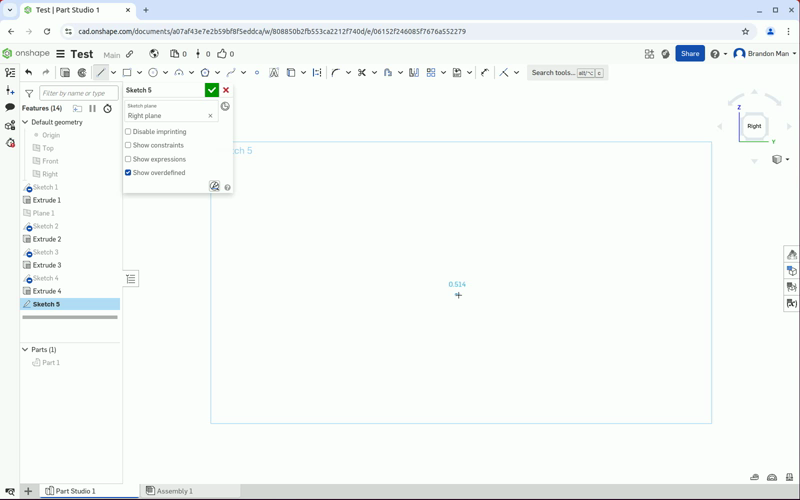
scroll(6)
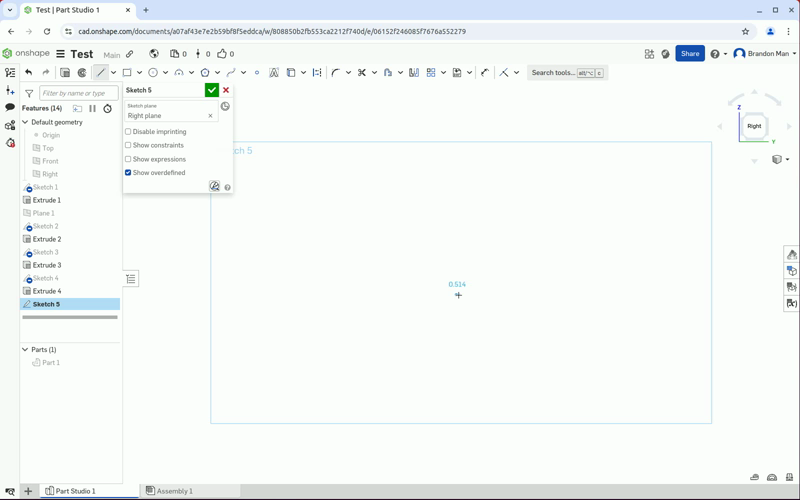
scroll(6)
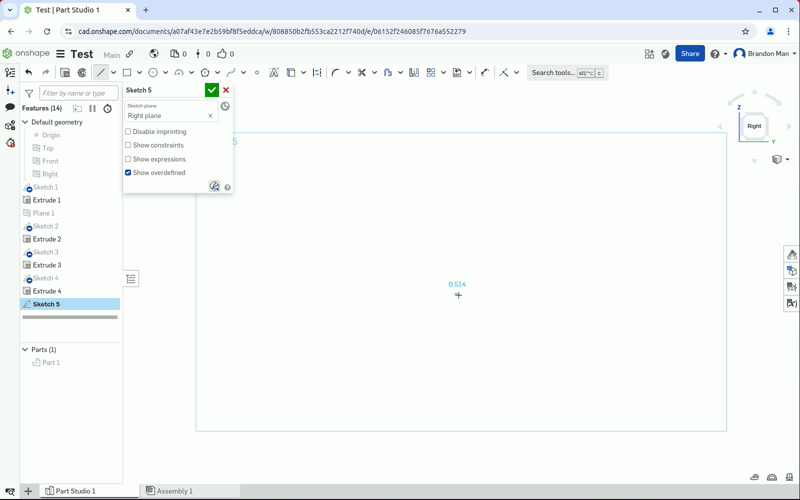
scroll(6)
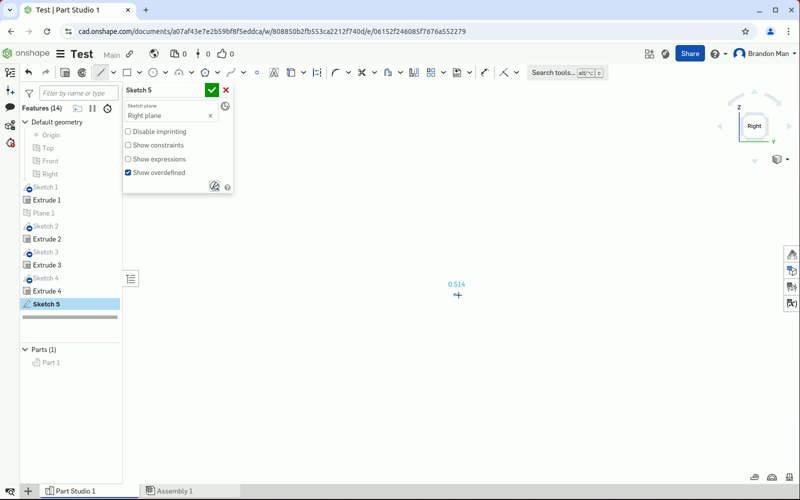
scroll(6)
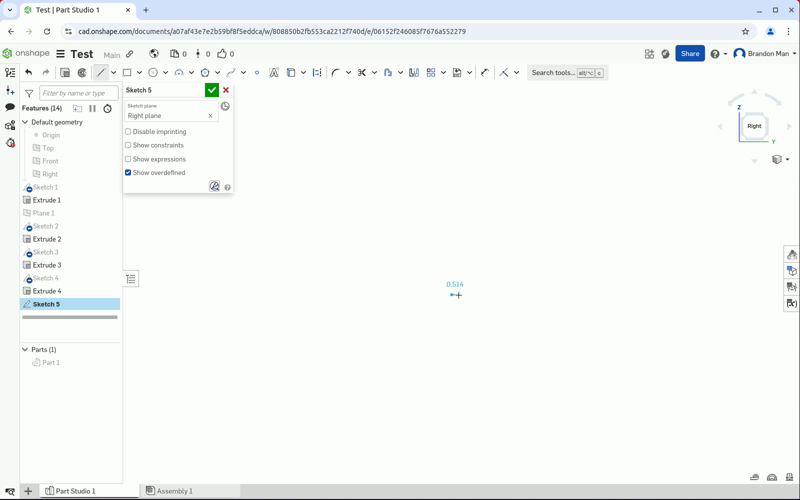
scroll(6)
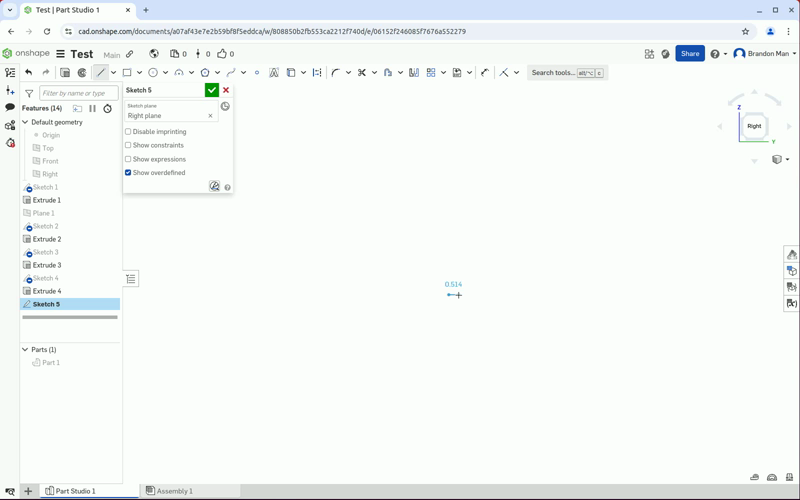
scroll(6)
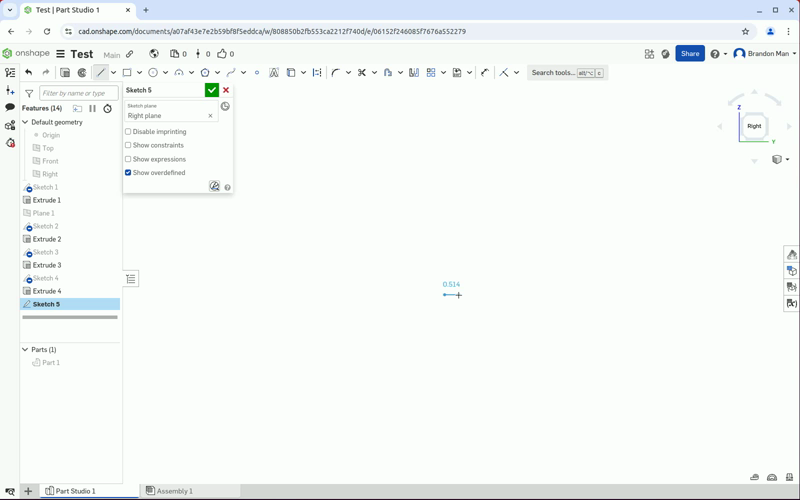
scroll(6)
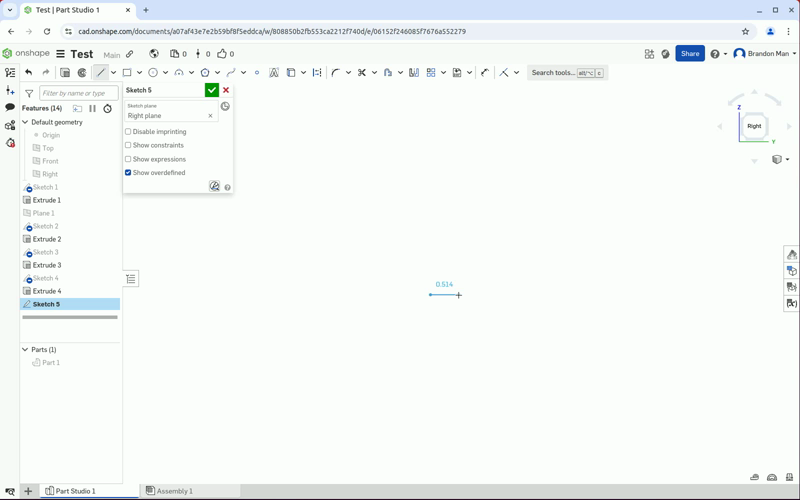
click(458, 294)
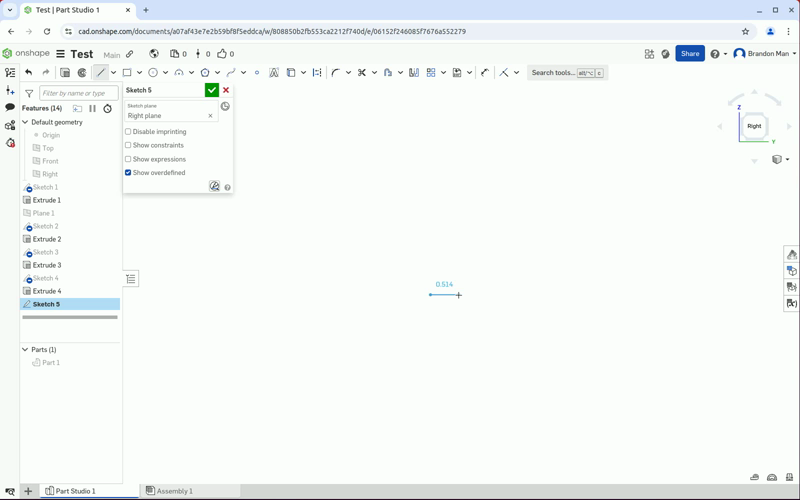
scroll(-6)
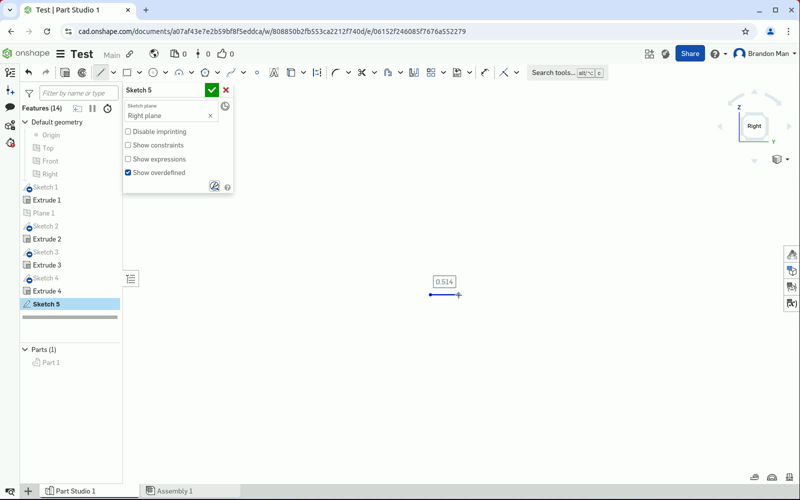
scroll(-6)
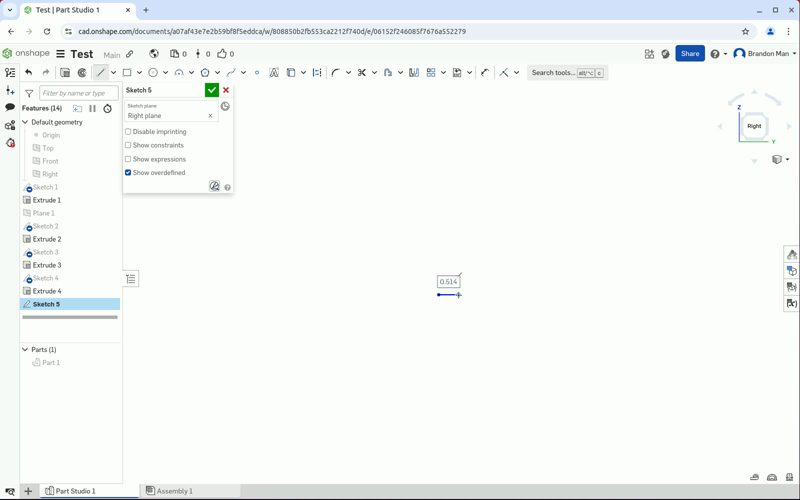
scroll(-6)
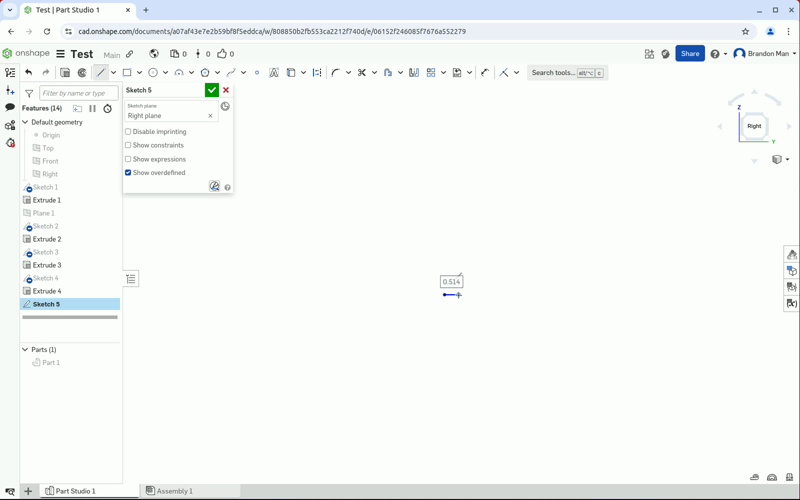
scroll(-6)
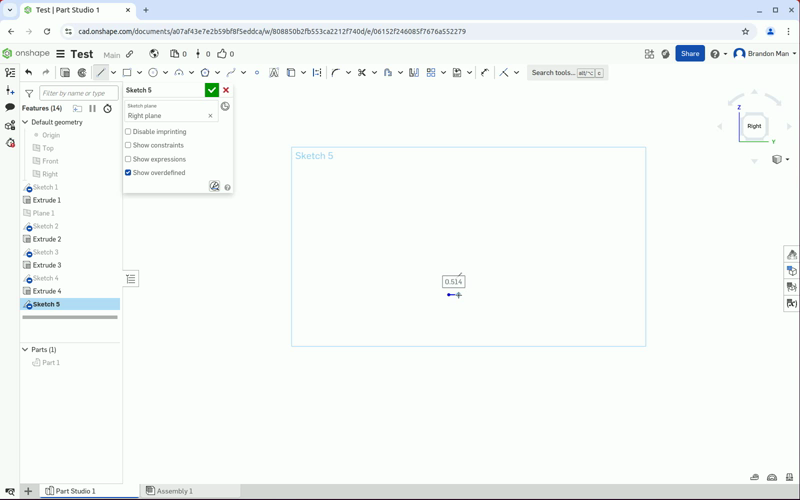
scroll(-6)
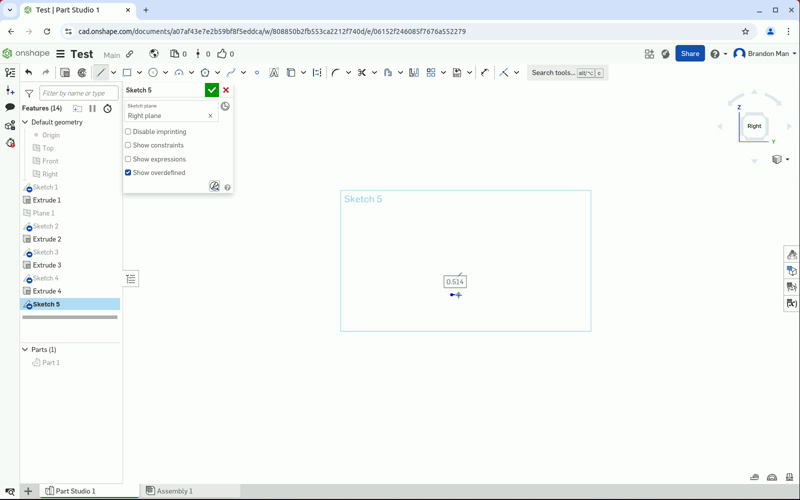
scroll(-6)
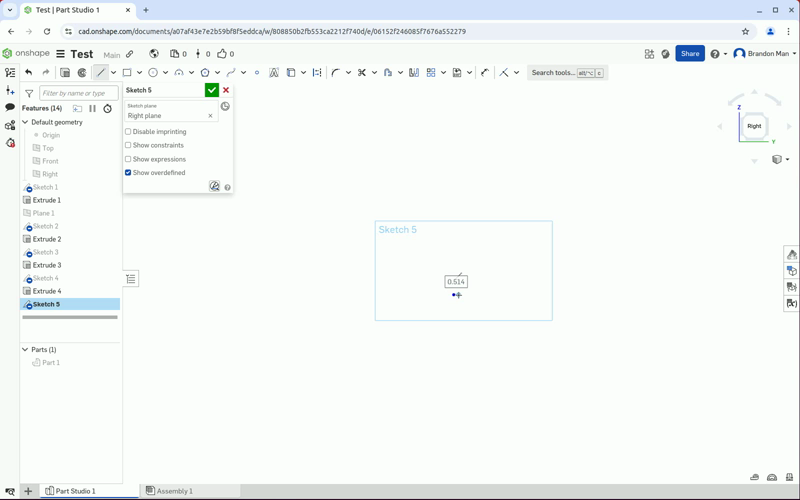
scroll(-6)
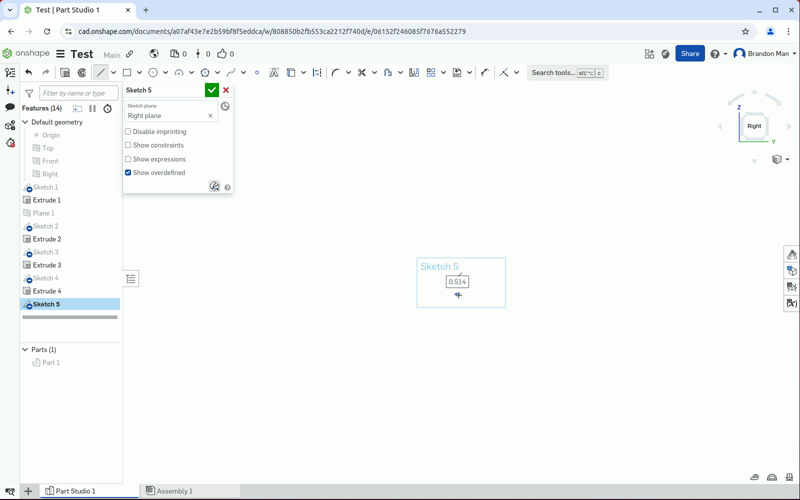
key_up(shift)
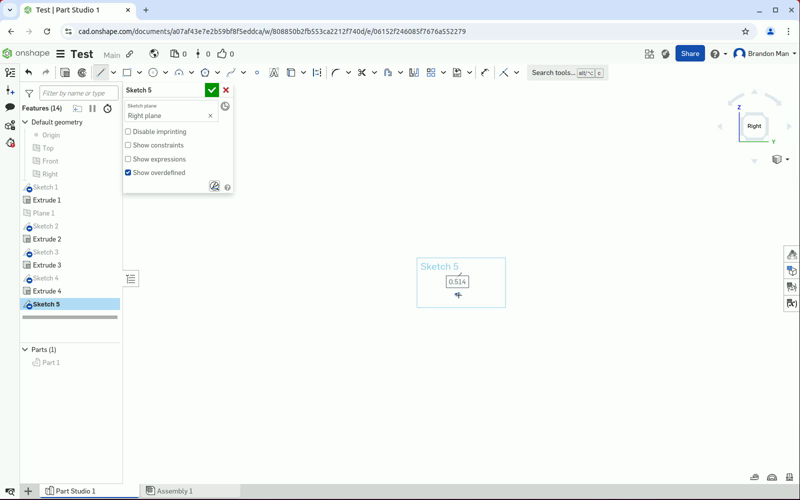
key_down(shift)
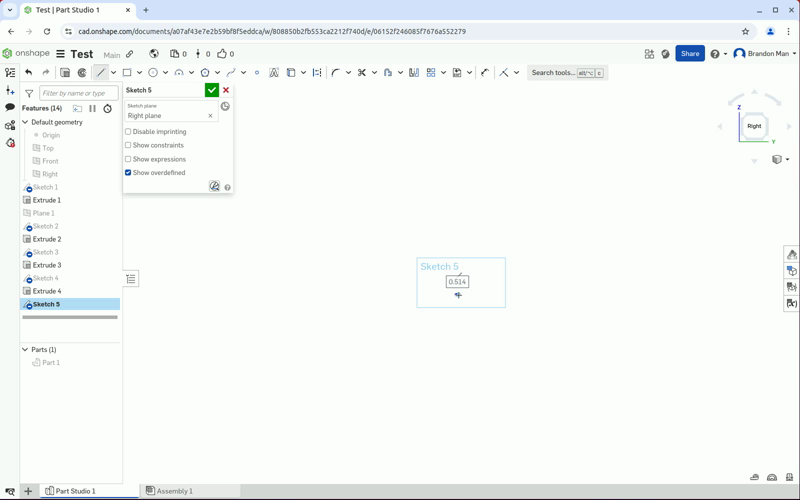
mouse_move(489, 294)
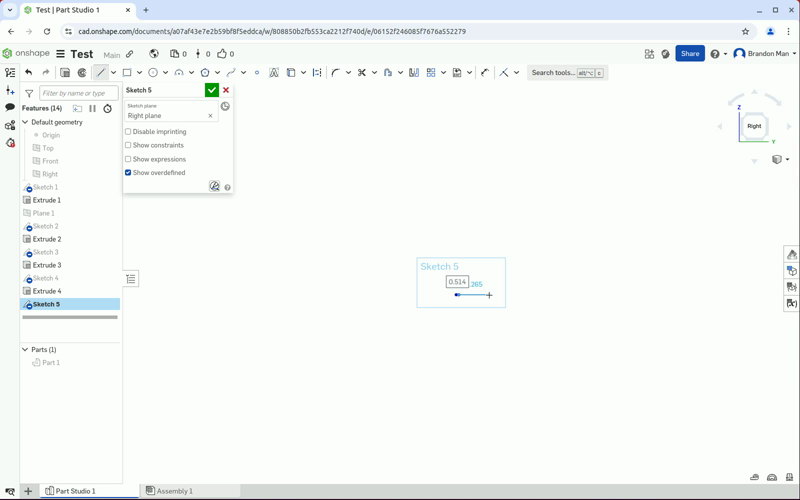
mouse_move(458, 286)
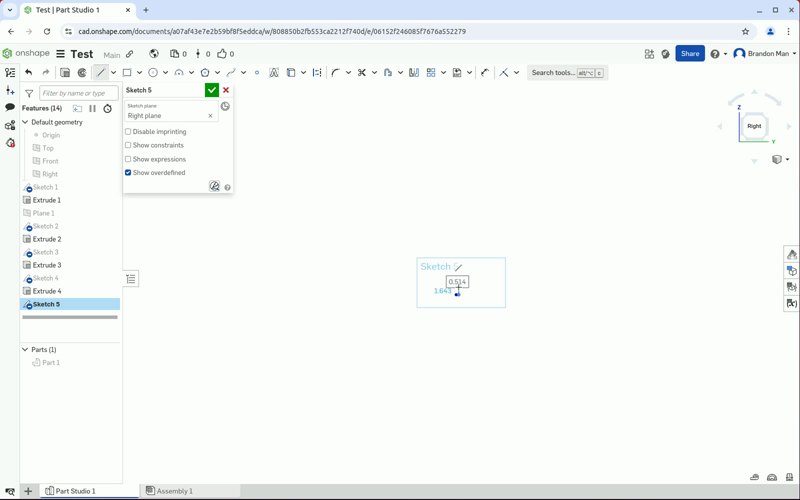
click(458, 286)
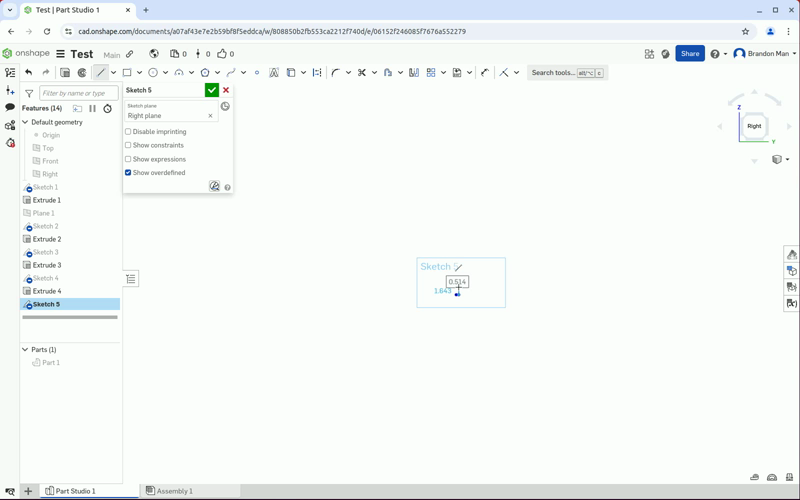
key_up(shift)
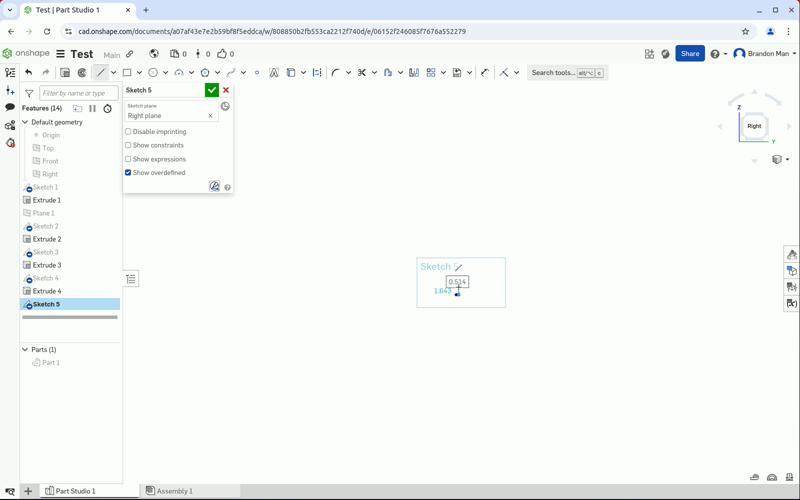
key_down(shift)
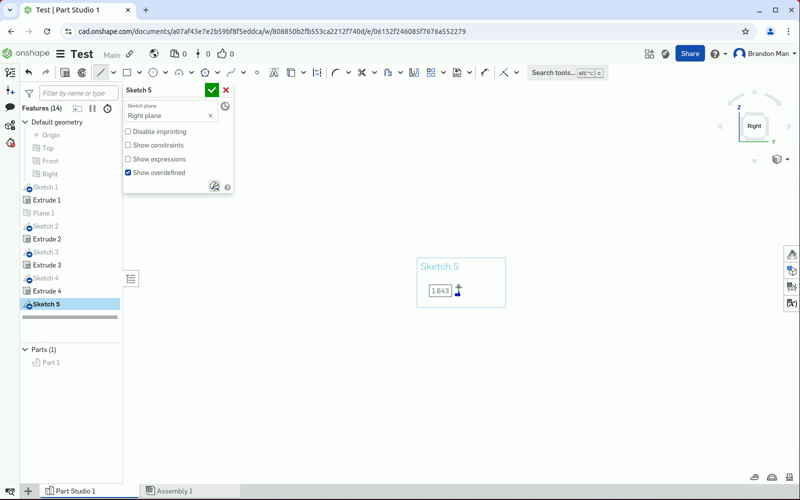
mouse_move(489, 286)
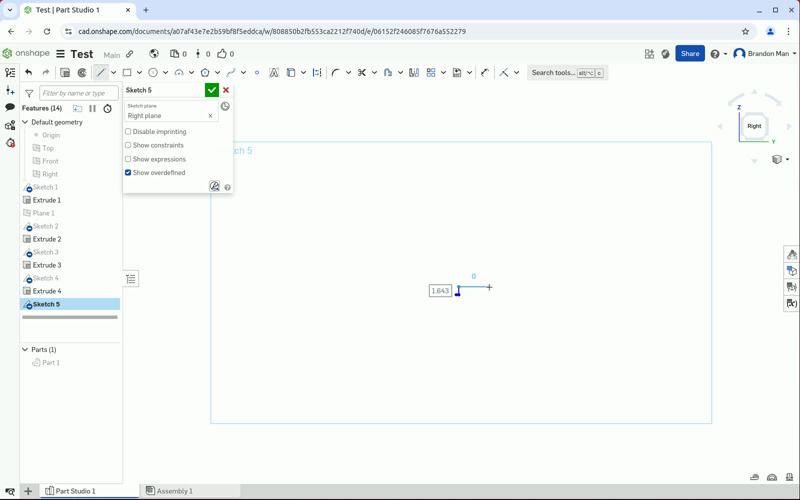
mouse_move(456, 286)
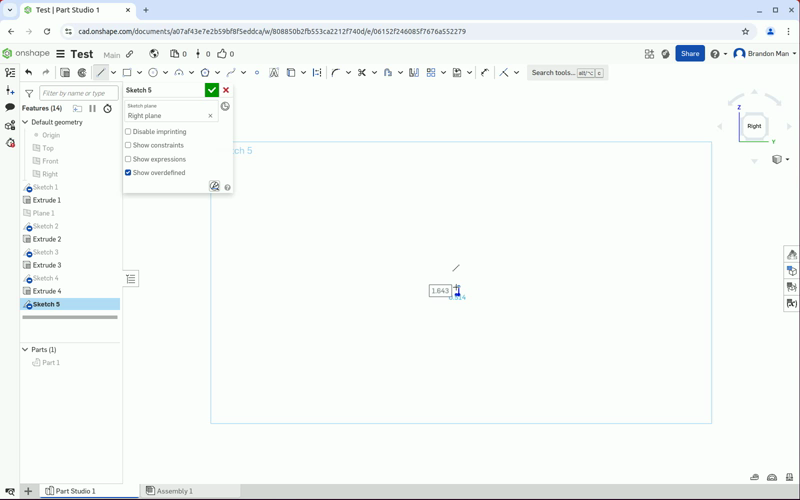
scroll(6)
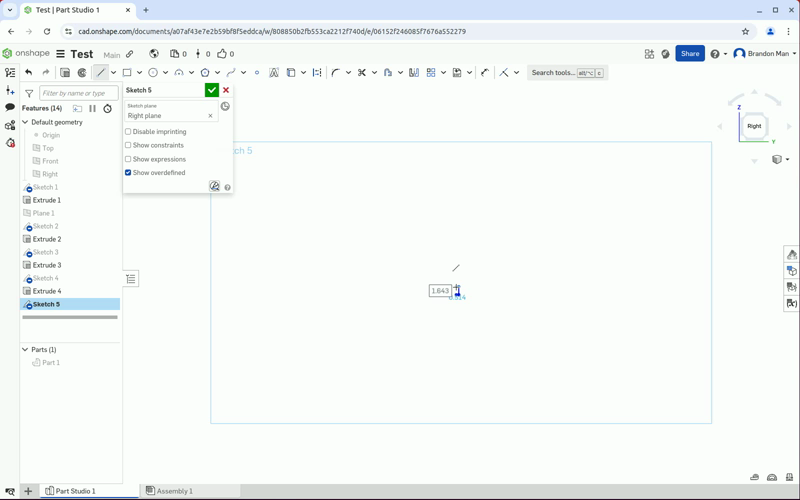
scroll(6)
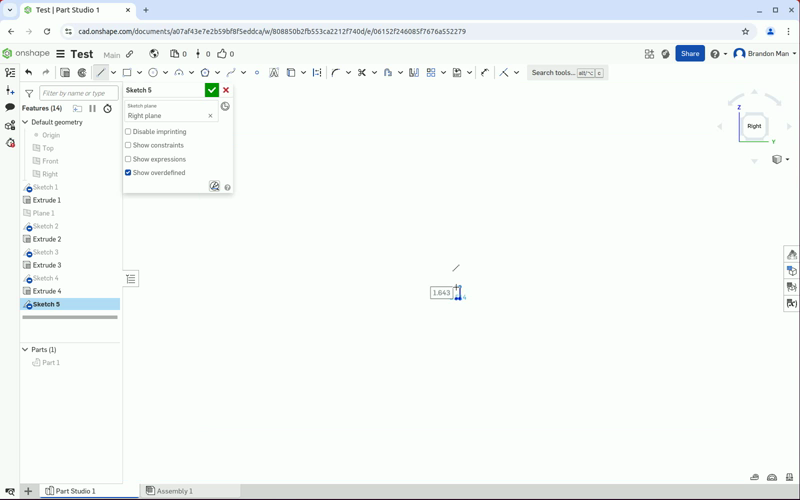
scroll(6)
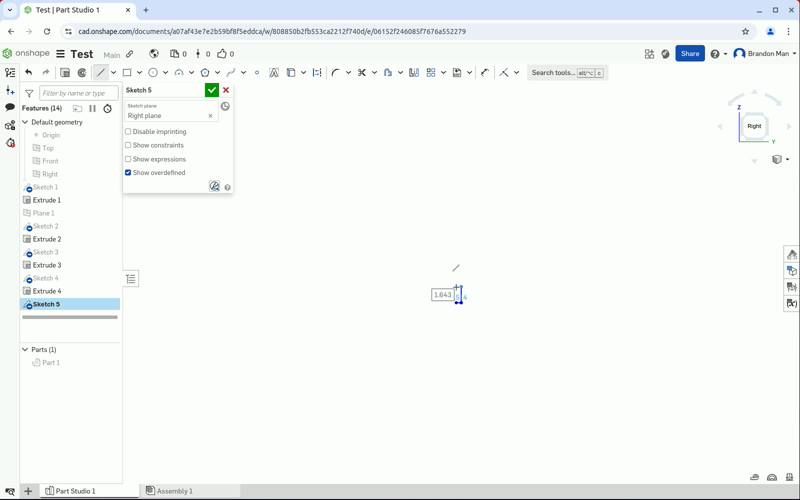
scroll(6)
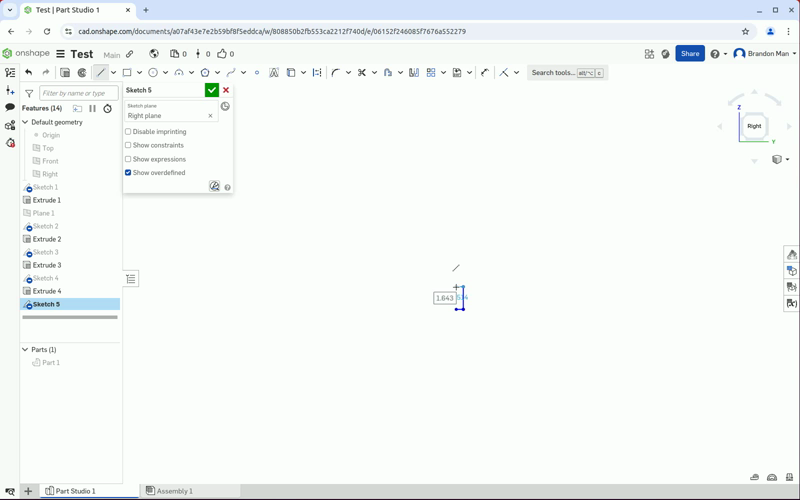
scroll(6)
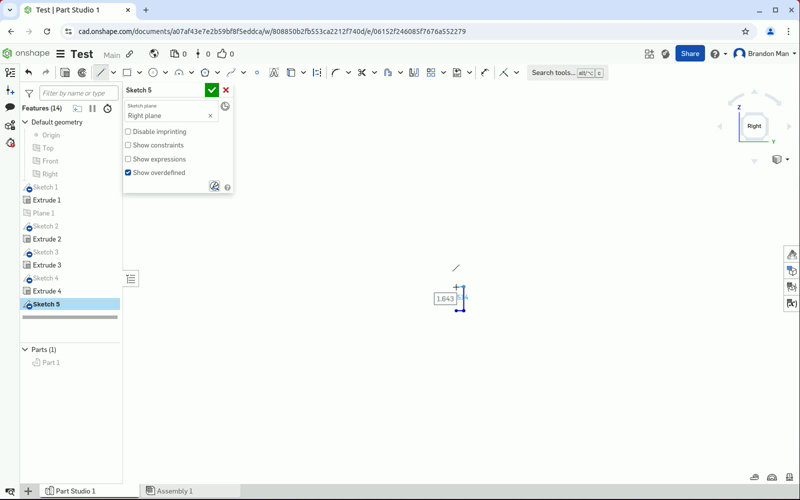
scroll(6)
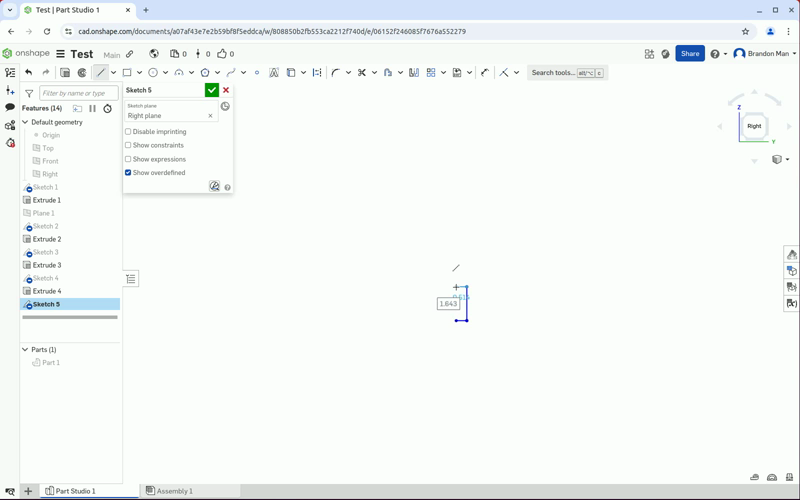
scroll(6)
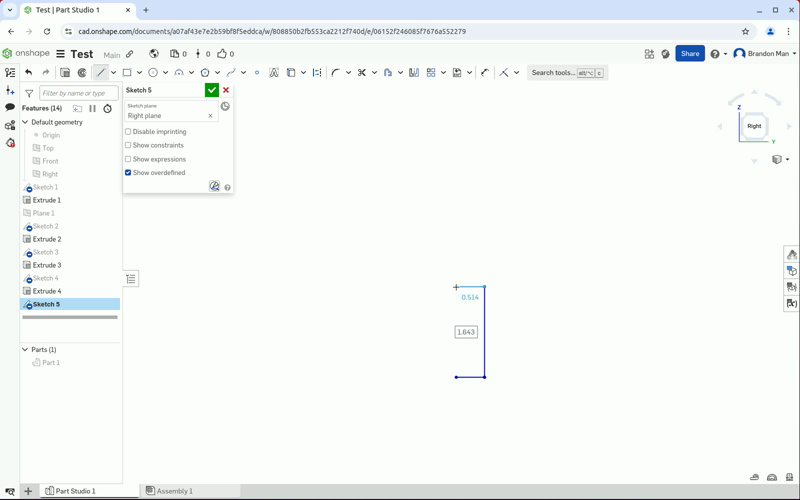
click(456, 286)
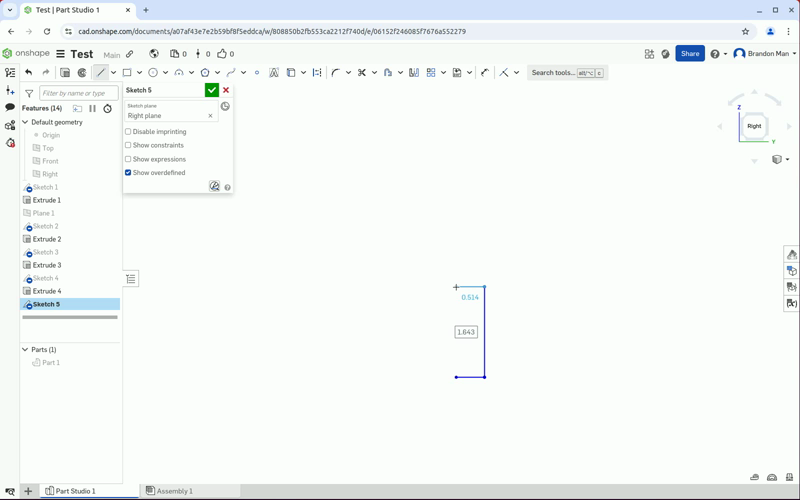
scroll(-6)
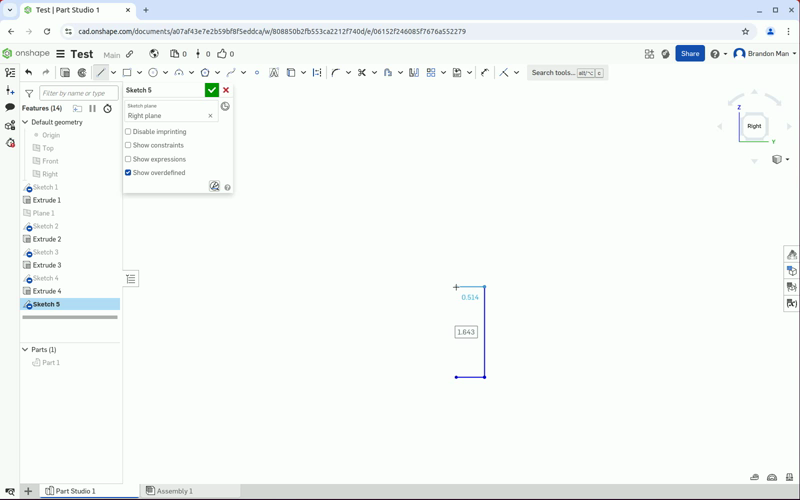
scroll(-6)
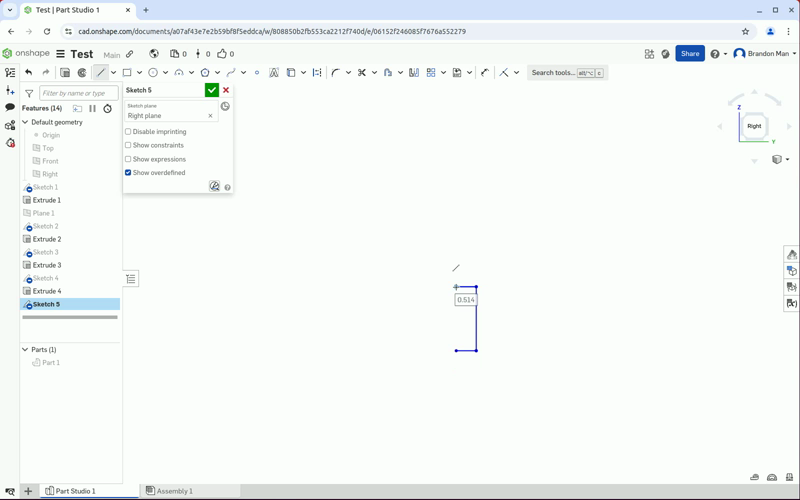
scroll(-6)
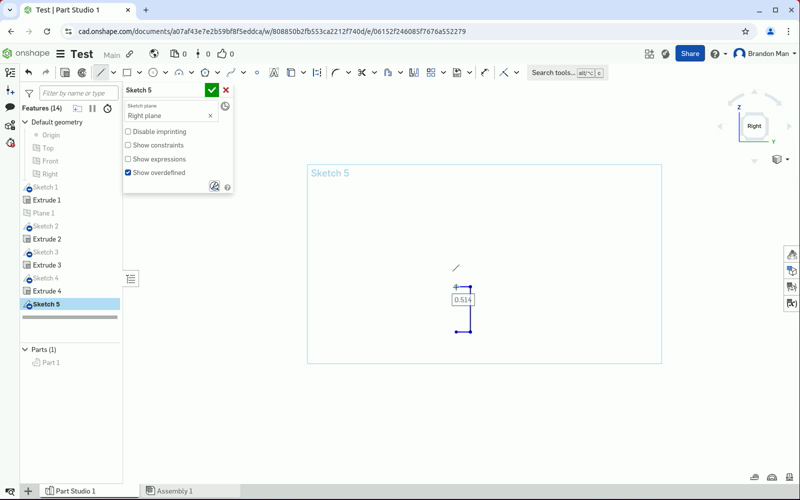
scroll(-6)
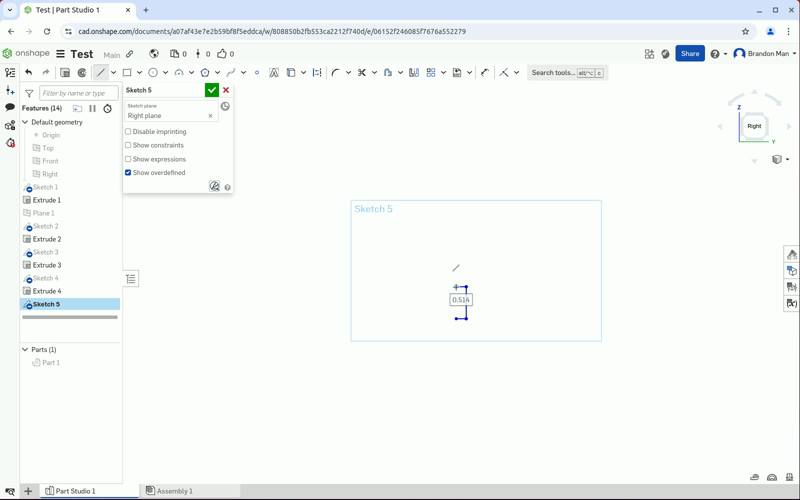
scroll(-6)
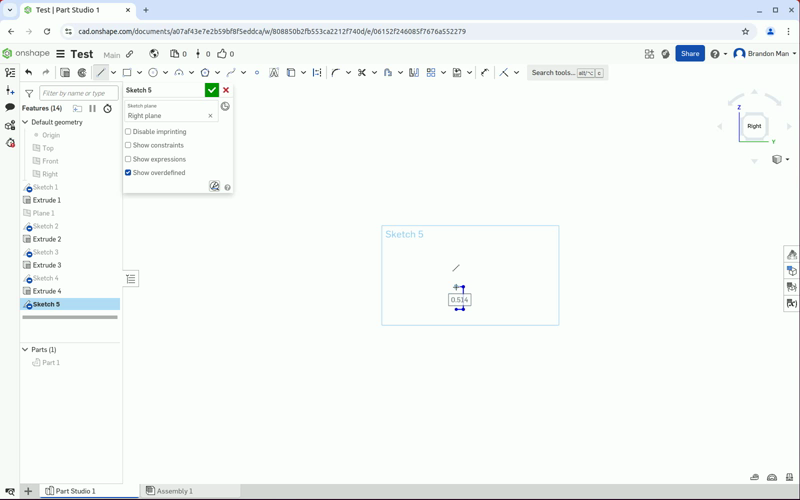
scroll(-6)
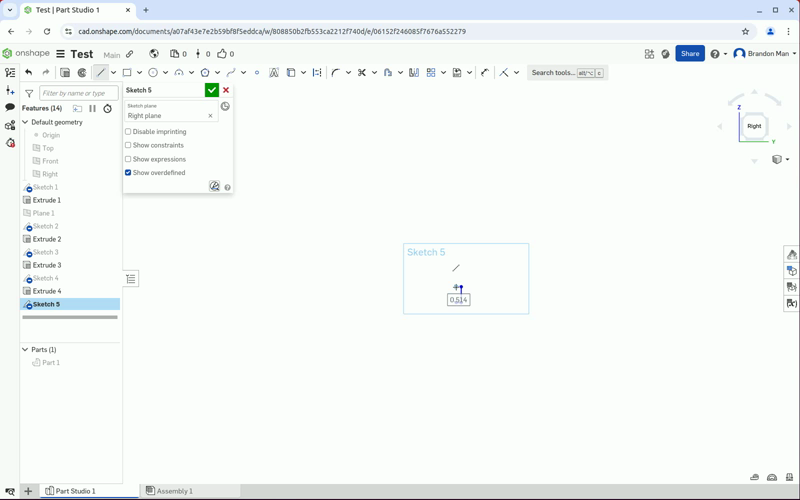
scroll(-6)
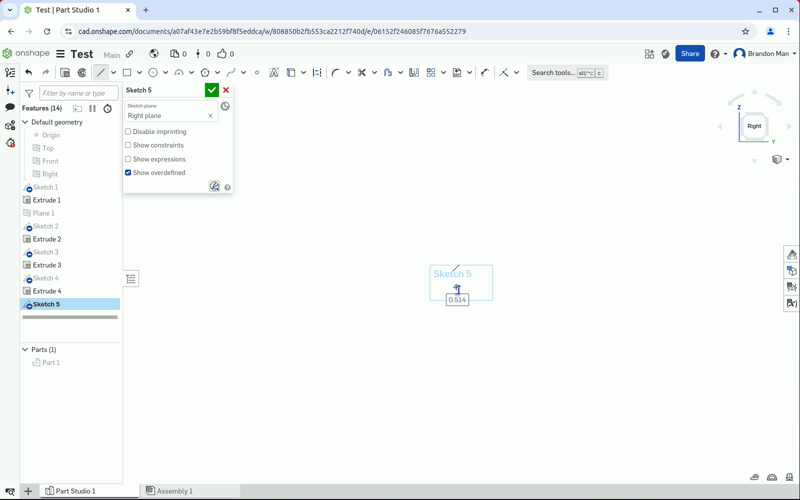
key_up(shift)
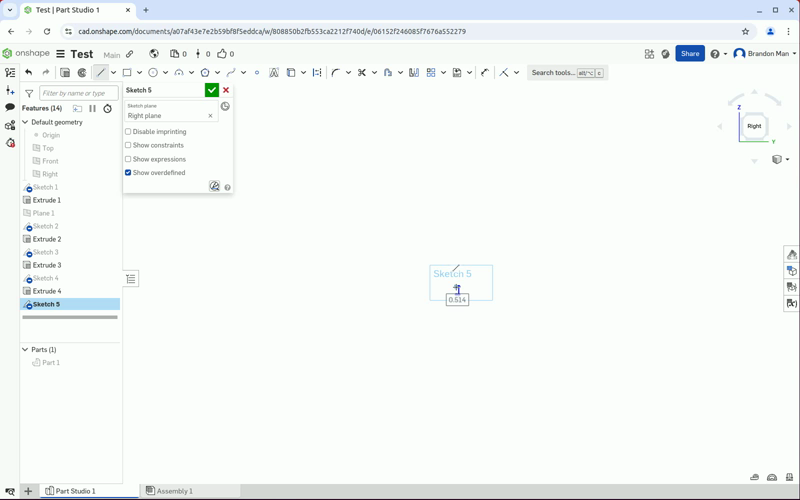
mouse_move(486, 286)
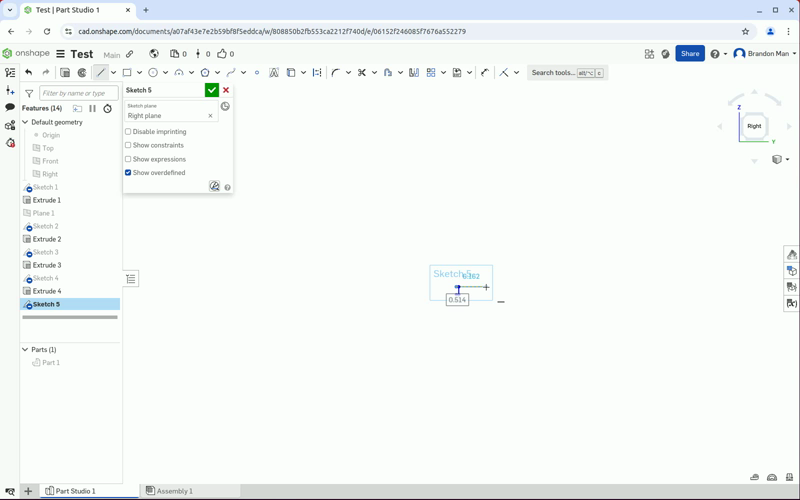
key_down(shift)
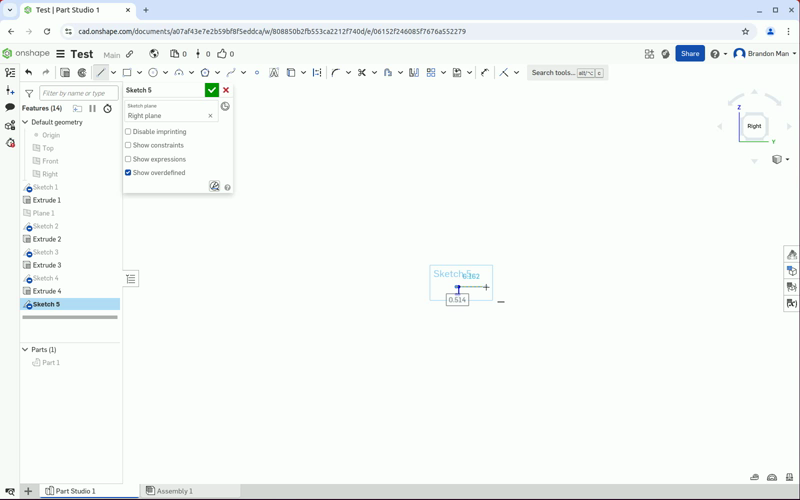
mouse_move(456, 294)
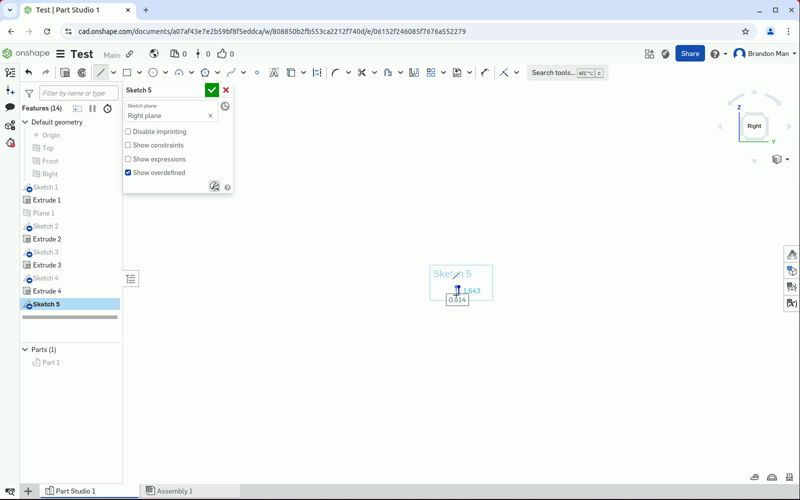
scroll(6)
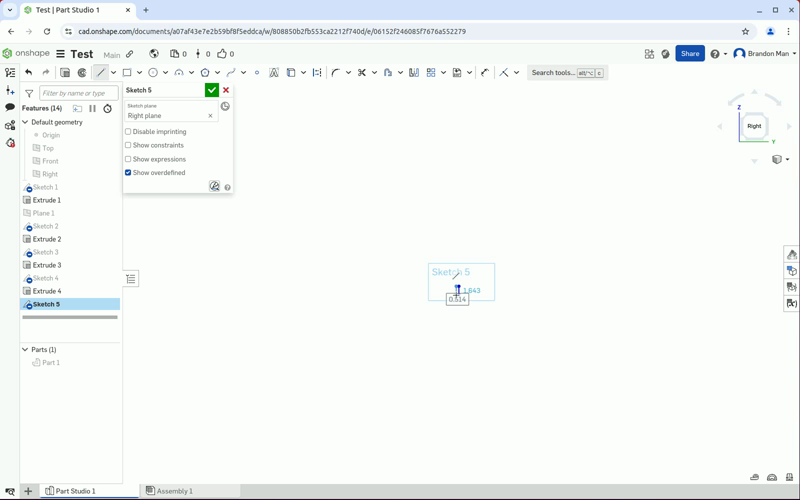
scroll(6)
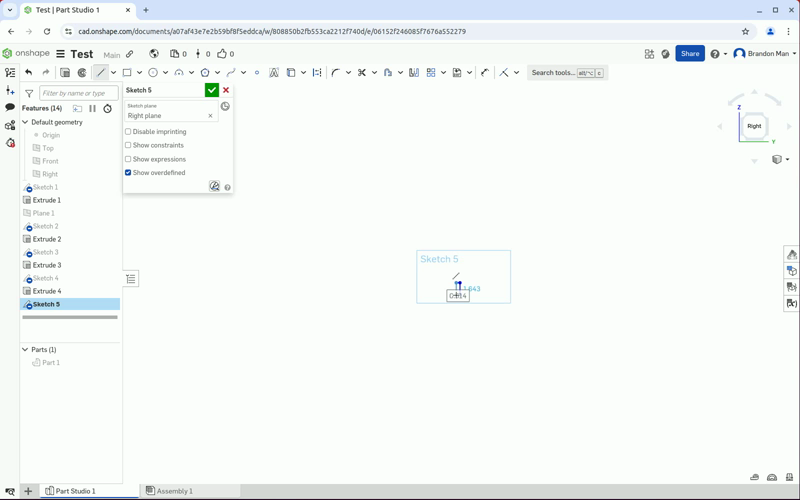
scroll(6)
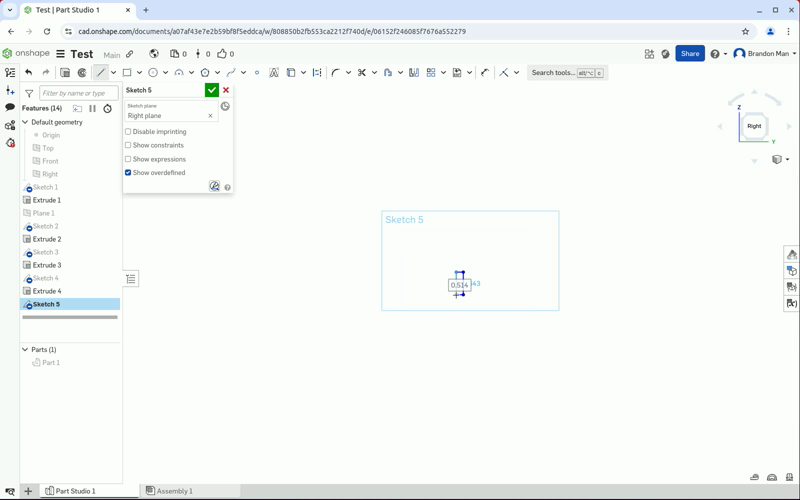
scroll(6)
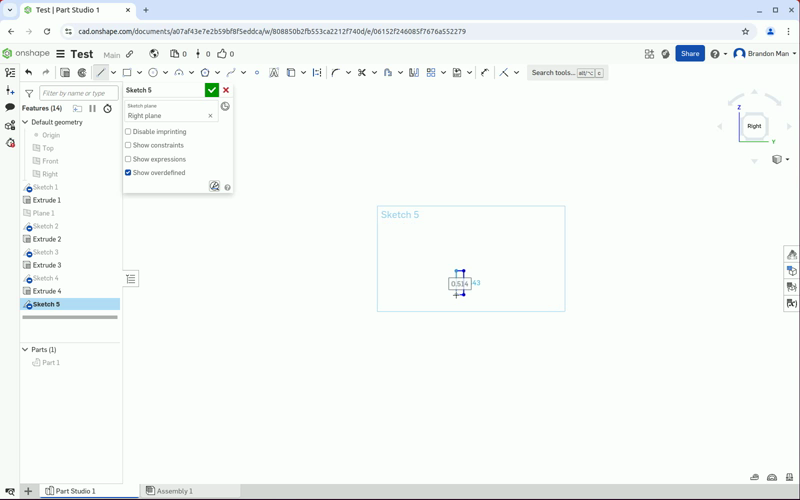
scroll(6)
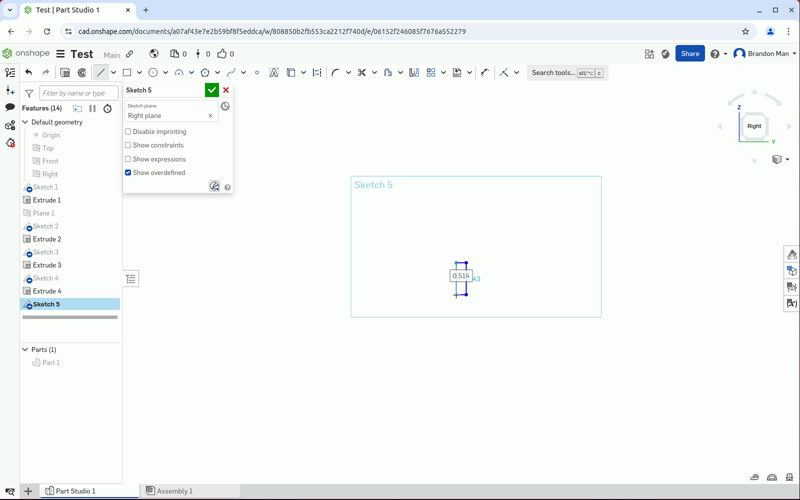
scroll(6)
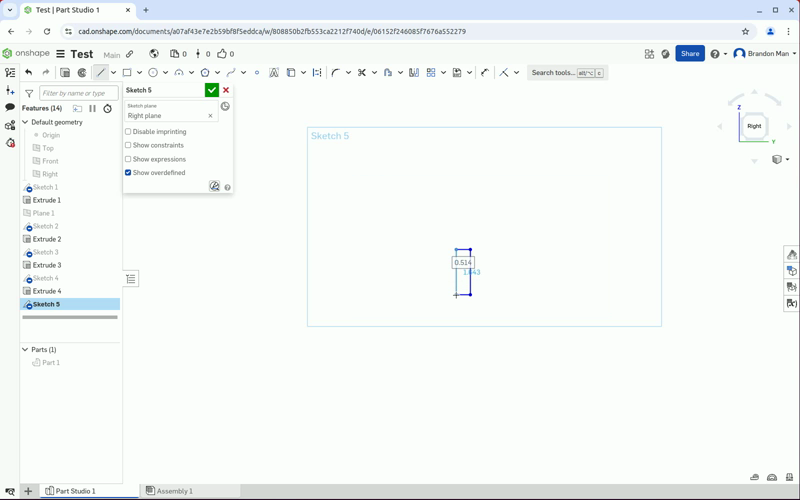
scroll(6)
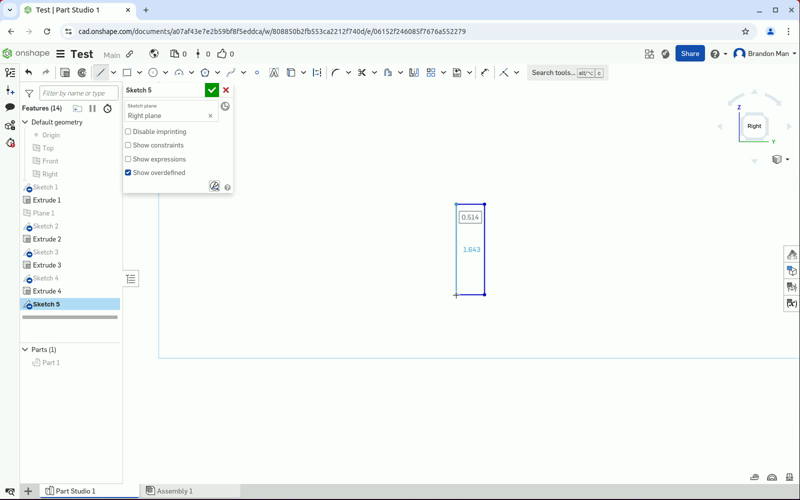
key_up(shift)
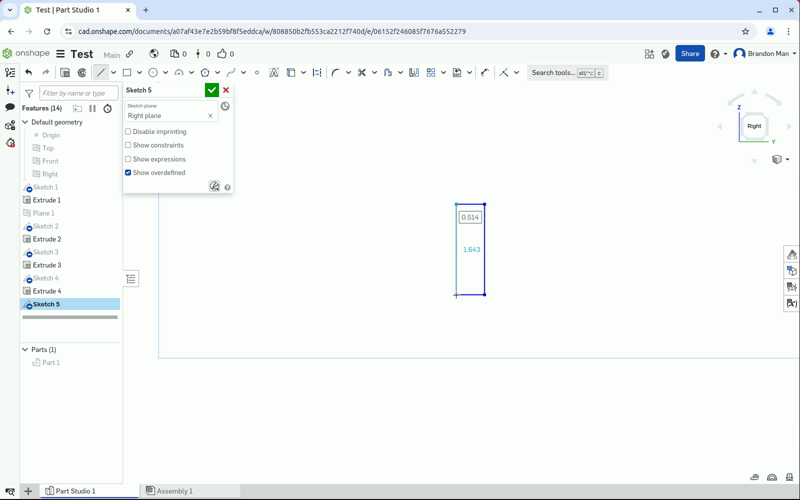
click(456, 294)
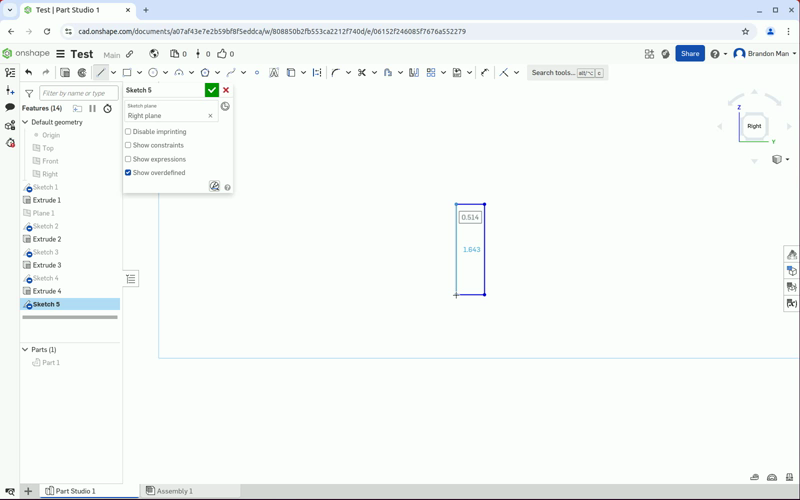
scroll(-6)
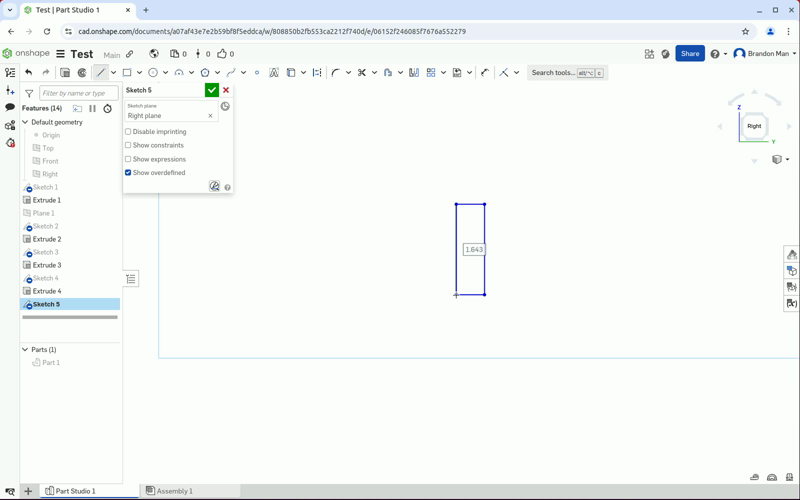
scroll(-6)
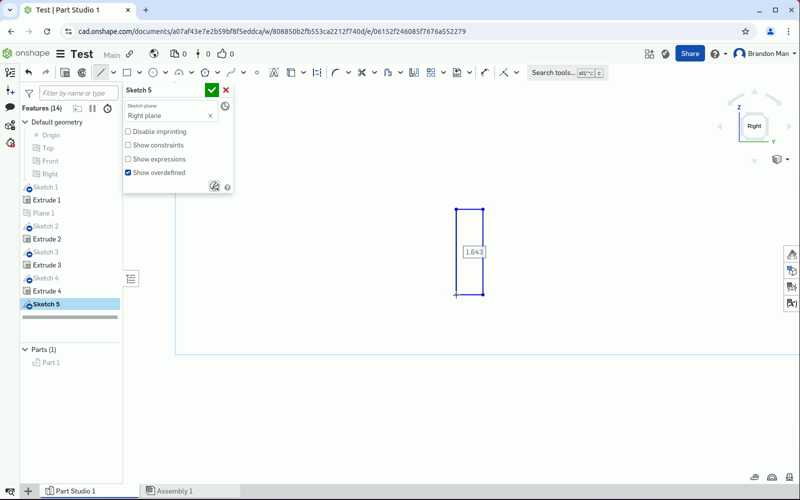
scroll(-6)
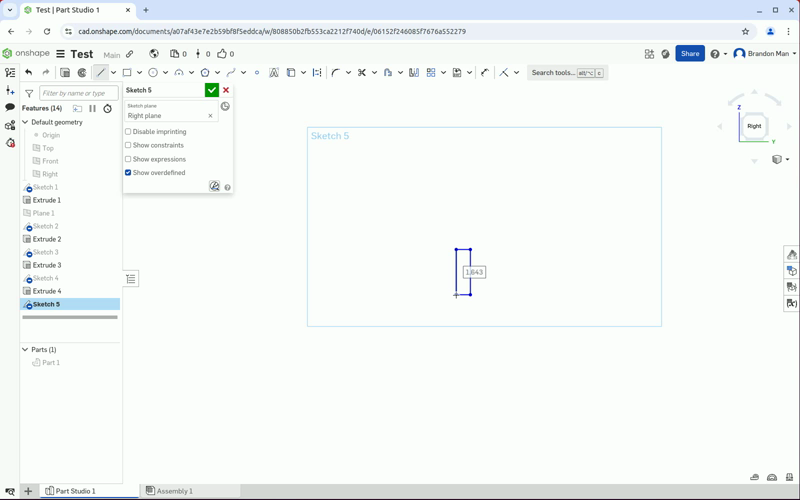
scroll(-6)
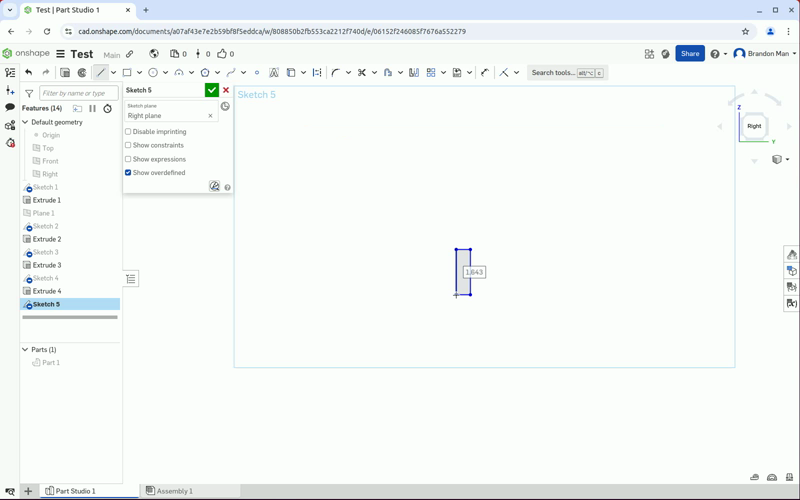
scroll(-6)
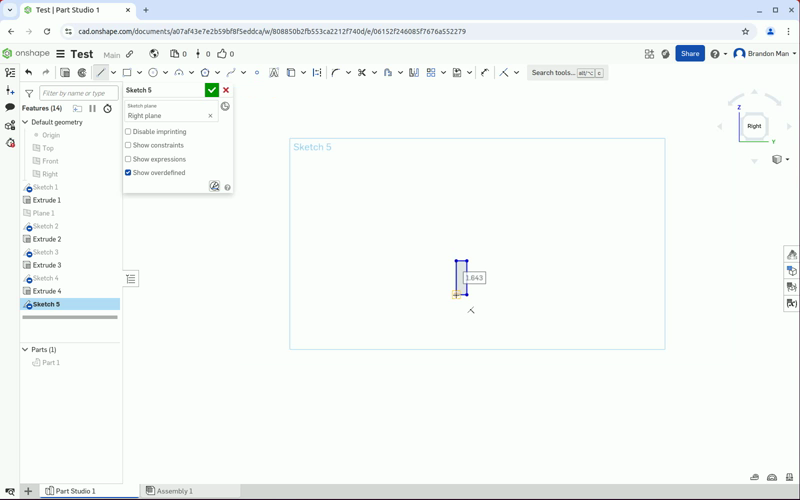
scroll(-6)
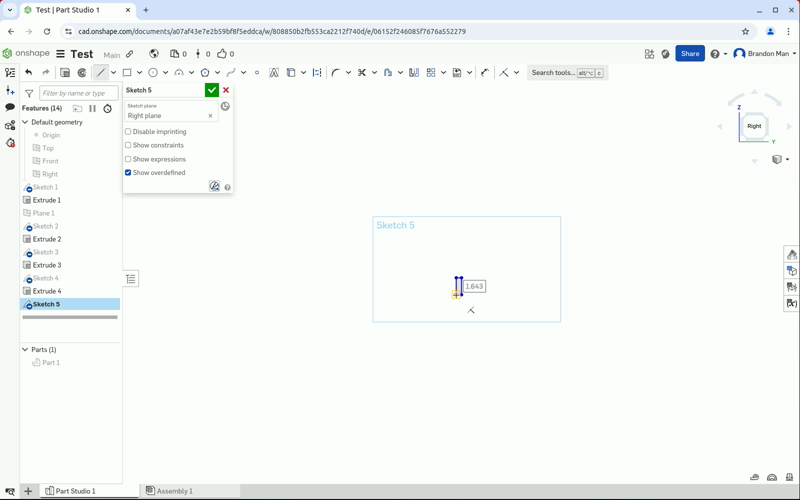
scroll(-6)
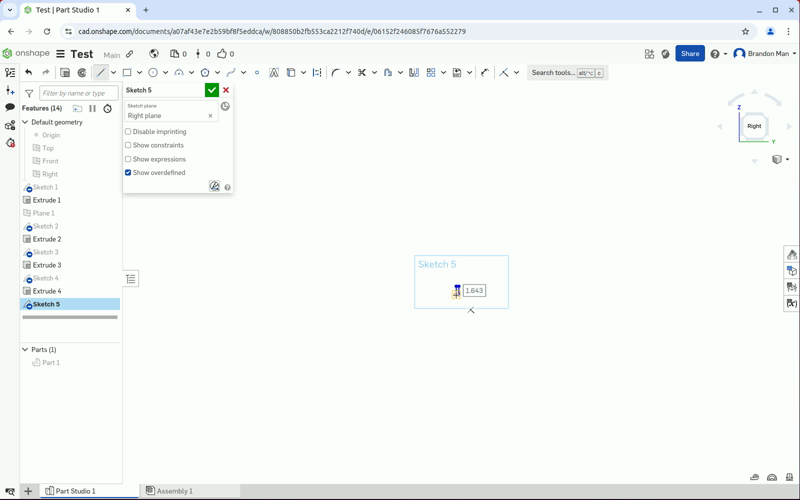
key(esc)
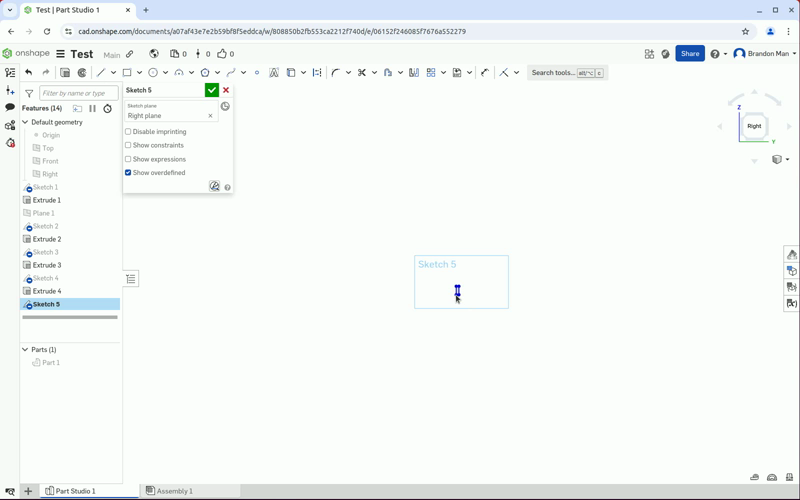
mouse_move(456, 291)
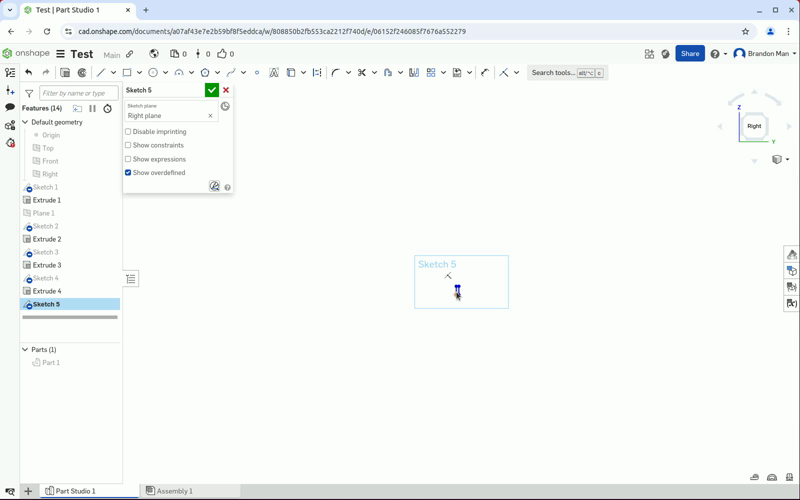
scroll(6)
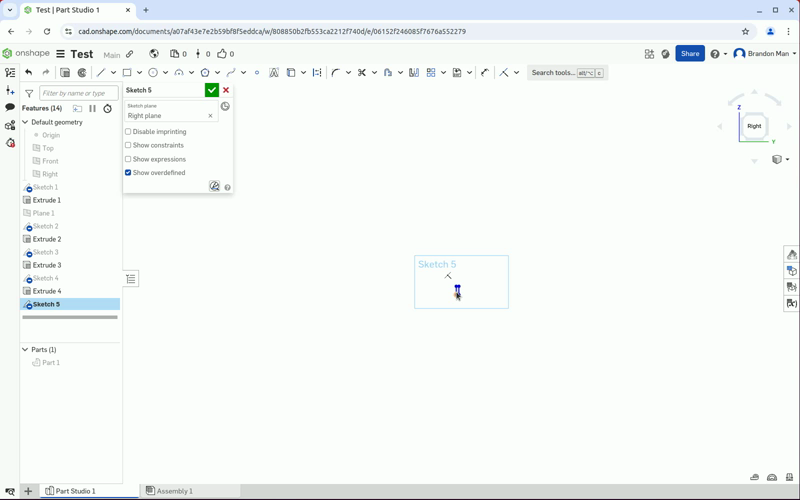
scroll(6)
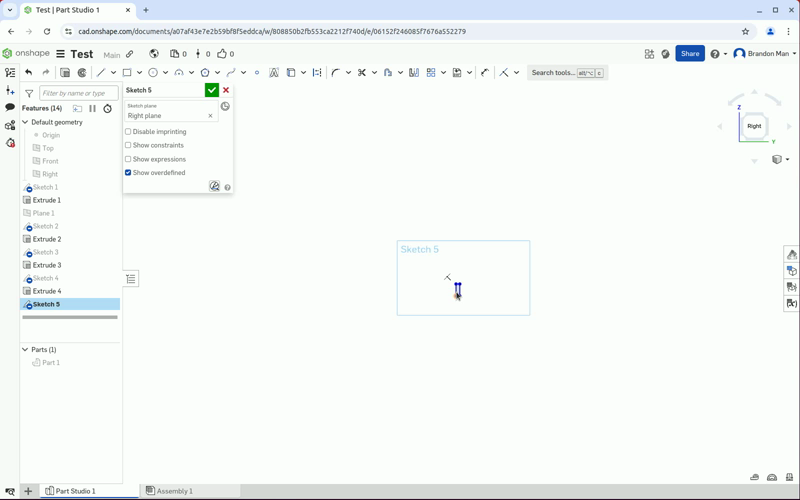
scroll(6)
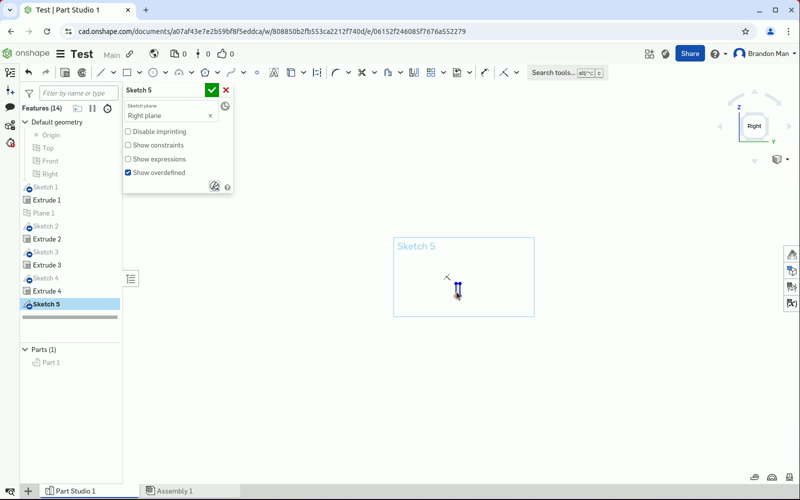
scroll(6)
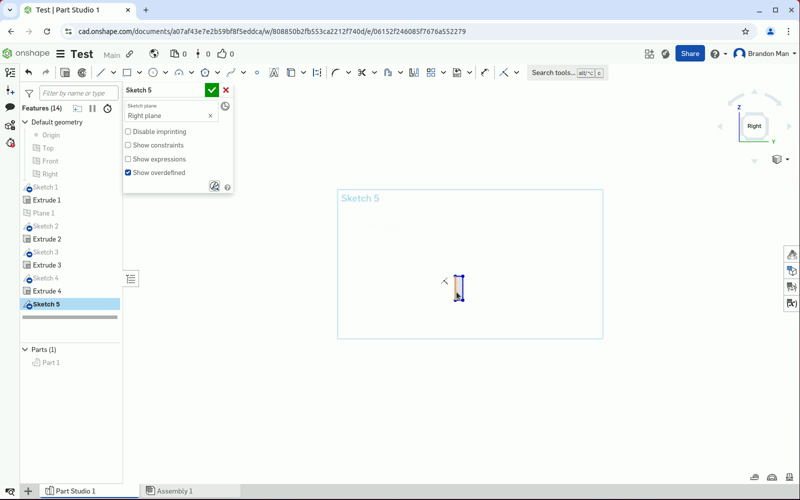
scroll(6)
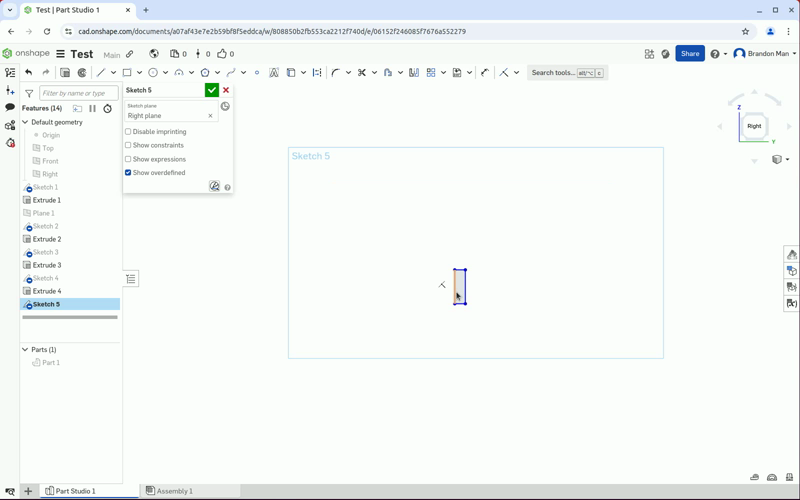
scroll(6)
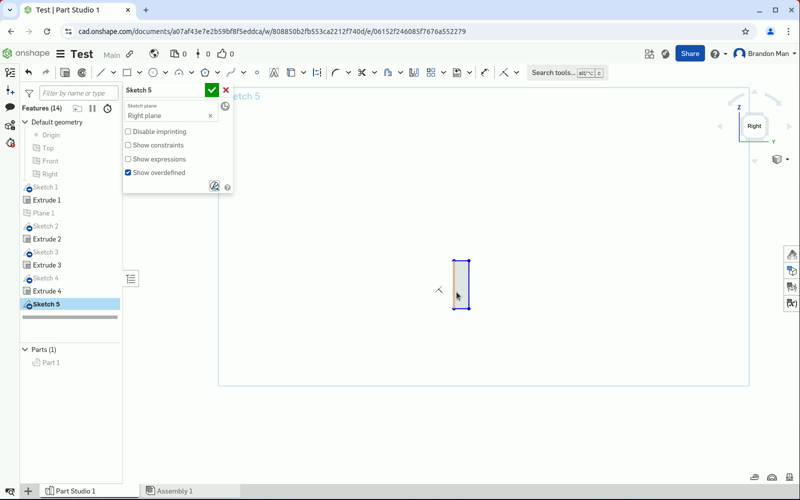
scroll(6)
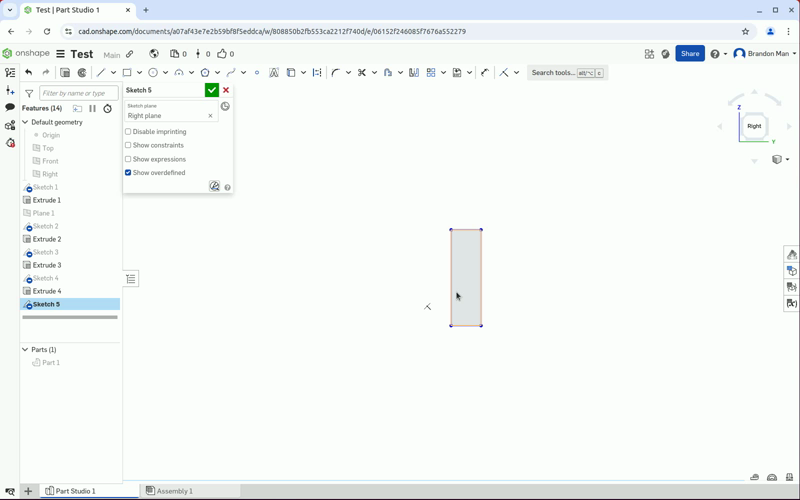
click(456, 291)
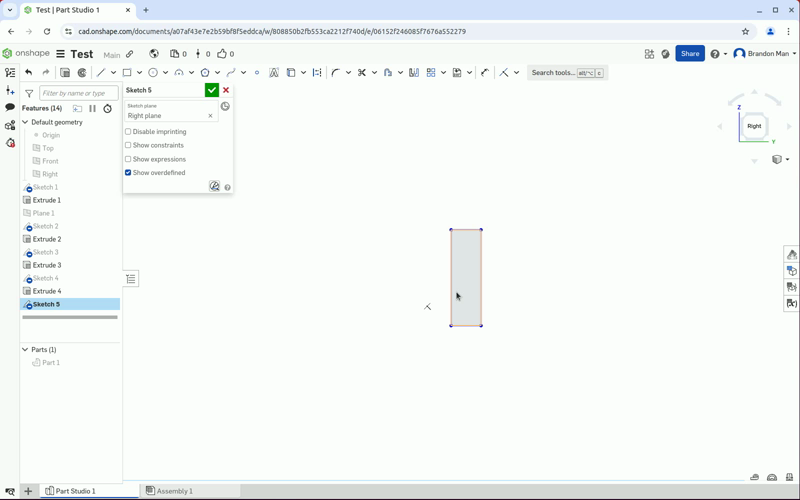
scroll(-6)
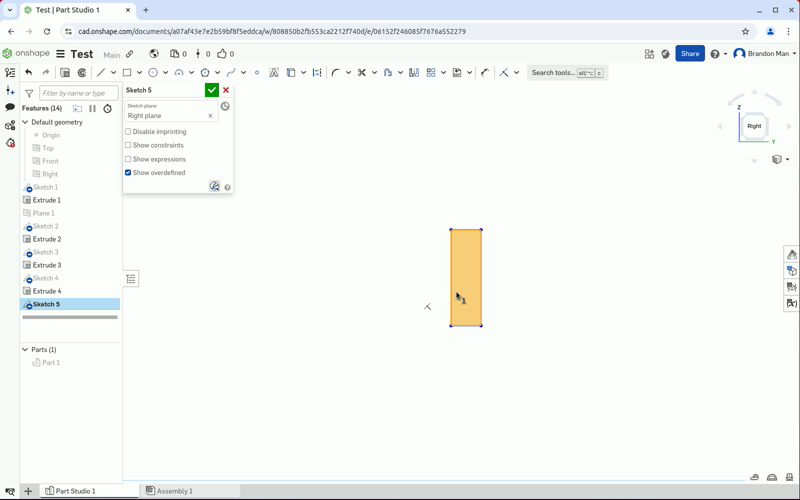
scroll(-6)
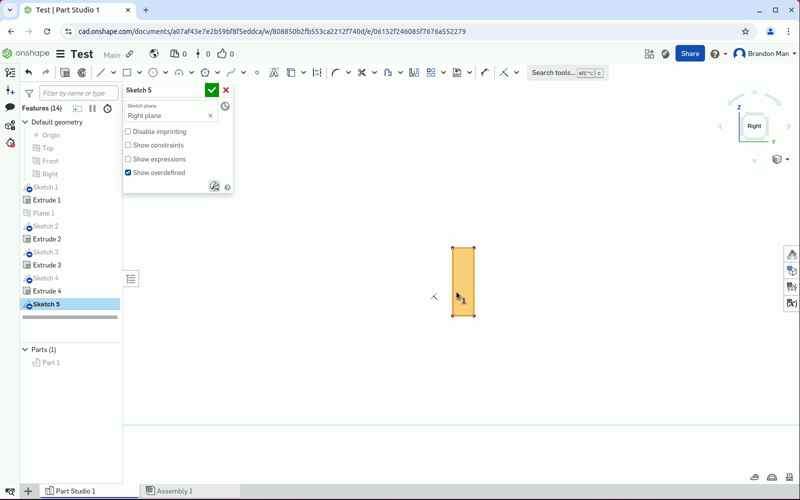
scroll(-6)
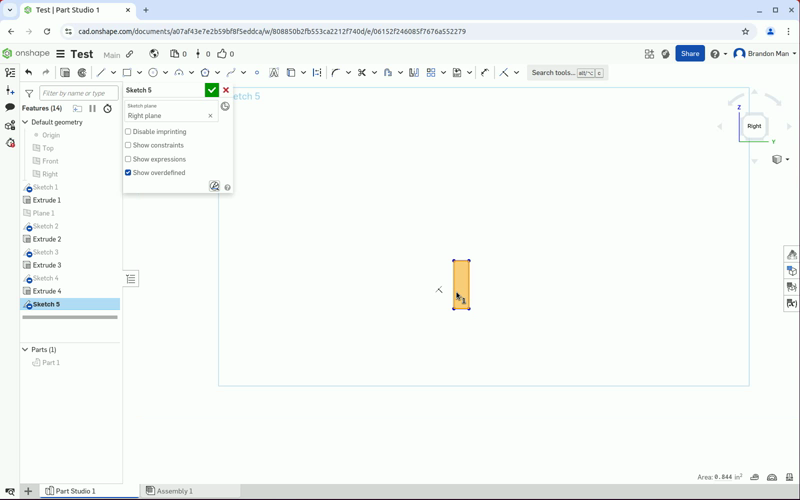
scroll(-6)
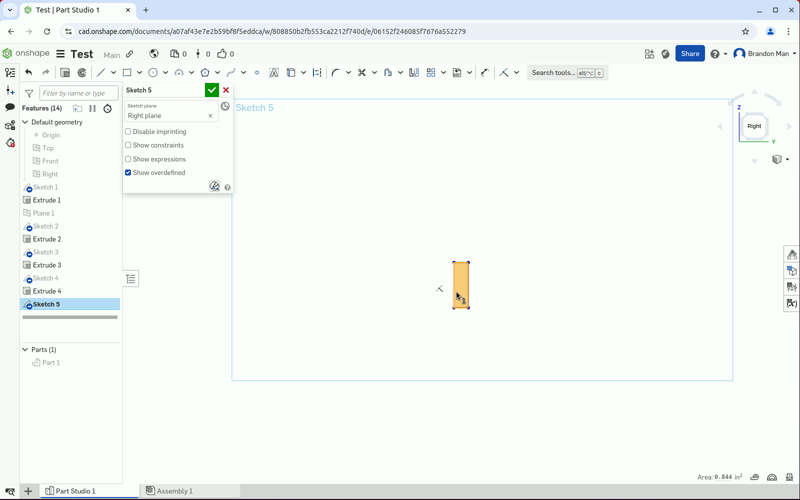
scroll(-6)
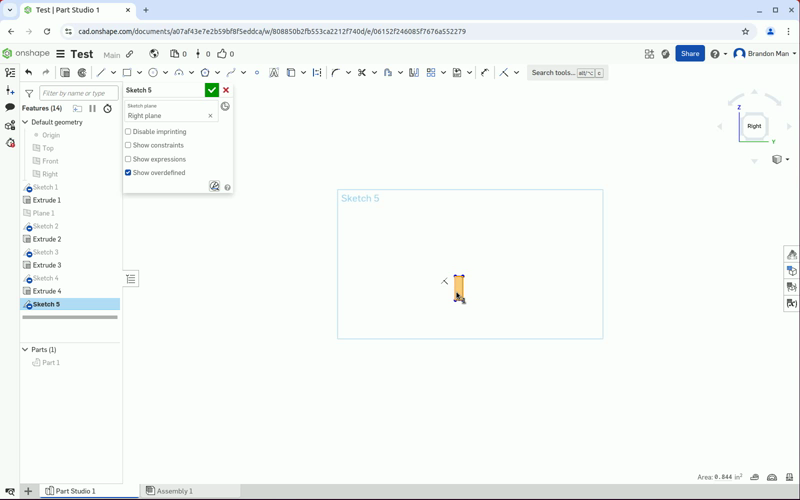
scroll(-6)
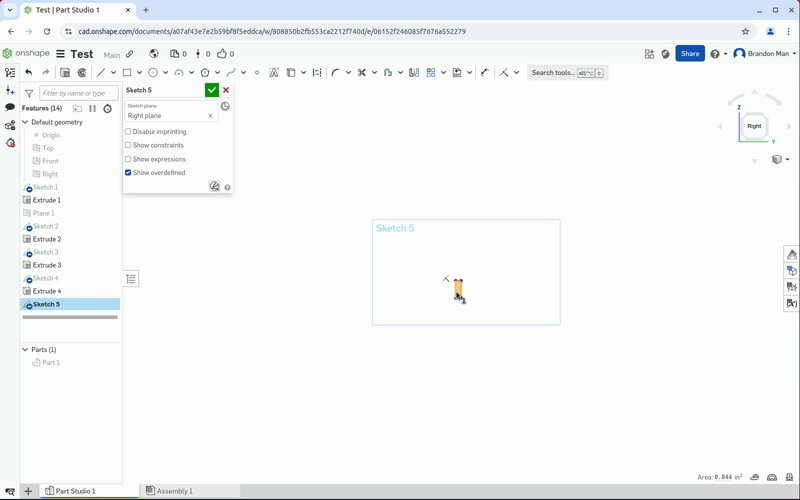
scroll(-6)
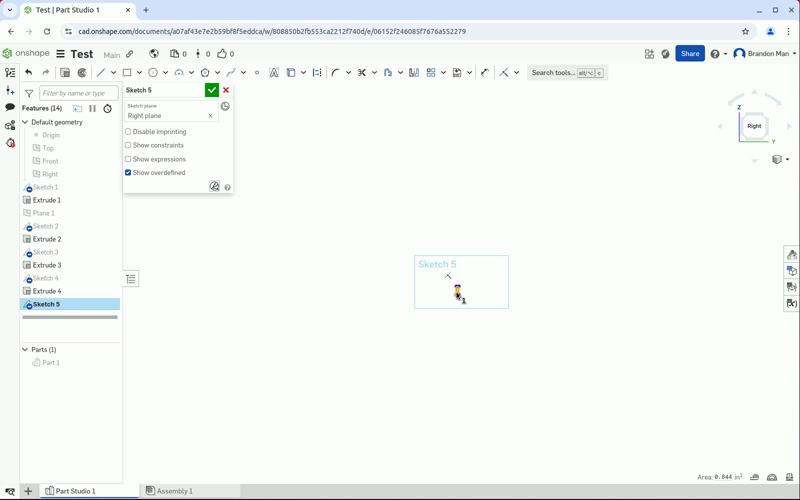
mouse_move(73, 352)
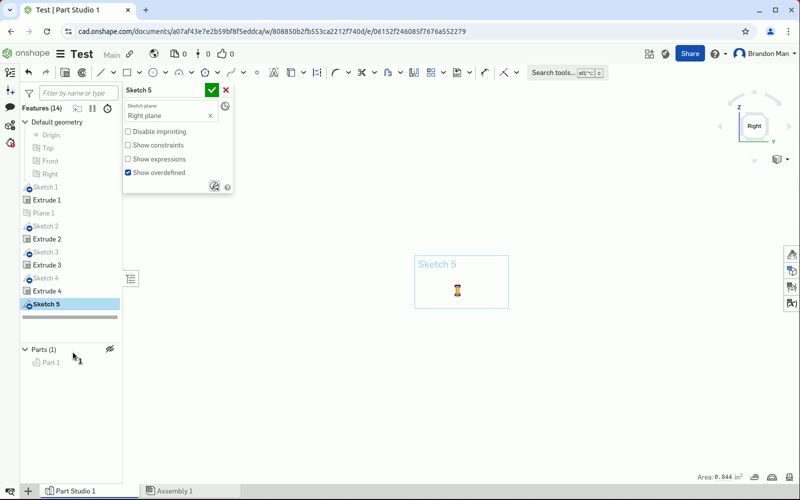
key(shift+y)
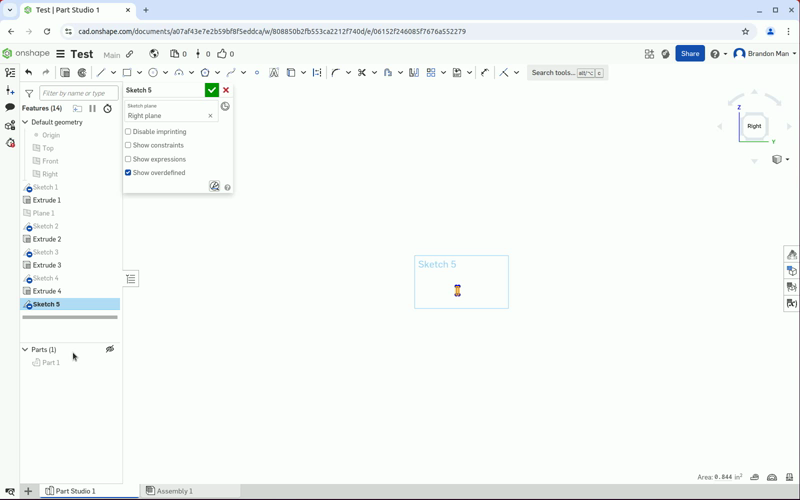
key(shift+e)
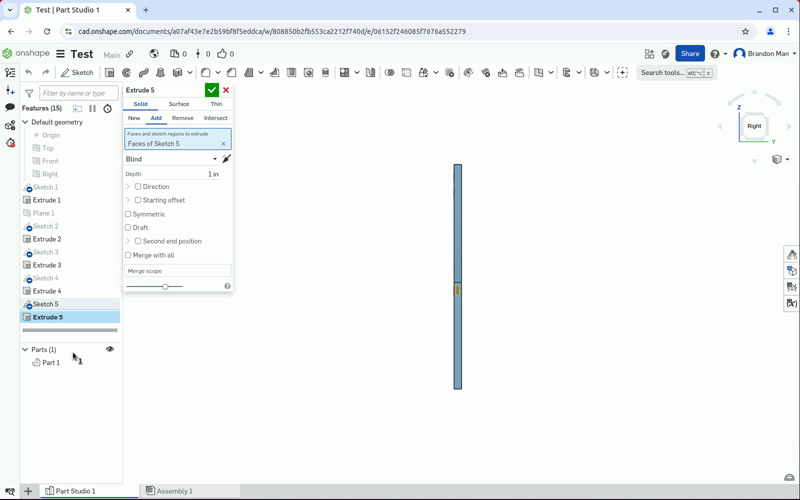
mouse_move(143, 106)
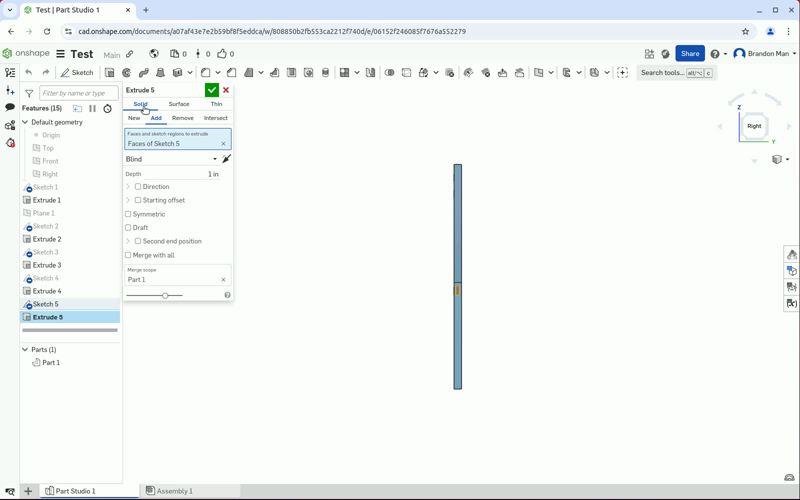
click(143, 106)
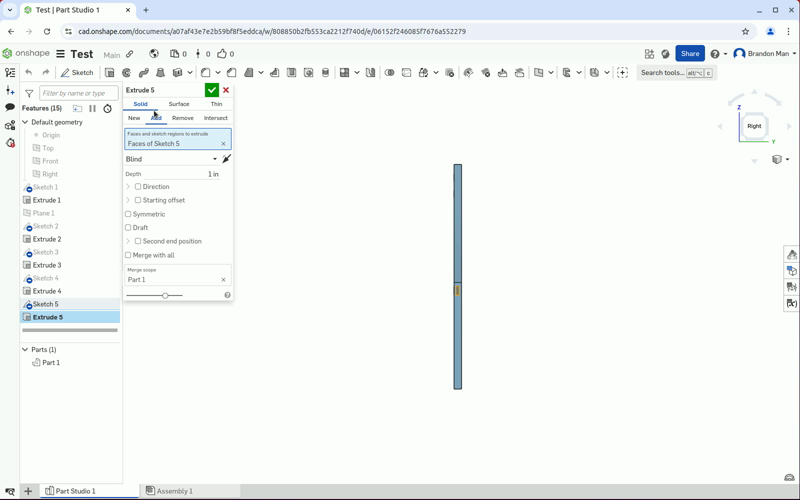
mouse_move(186, 120)
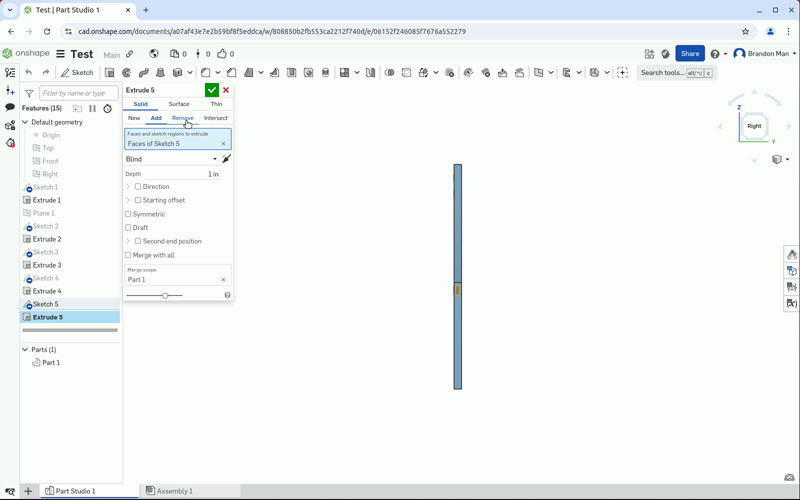
click(186, 120)
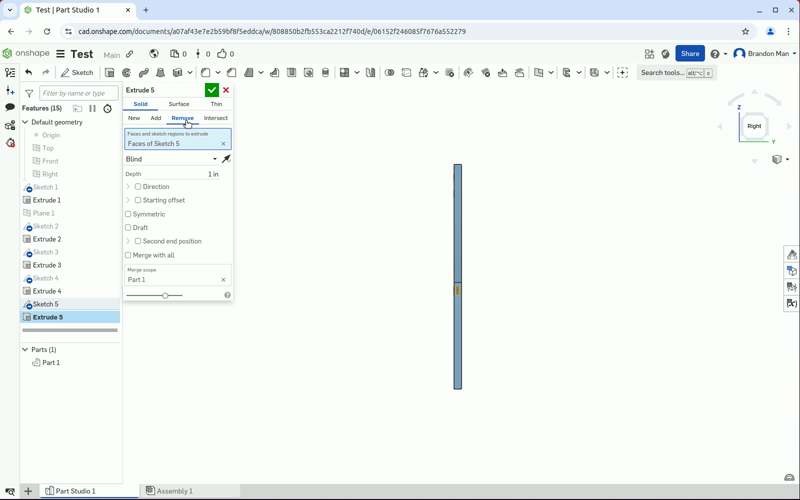
key(tab, 4)
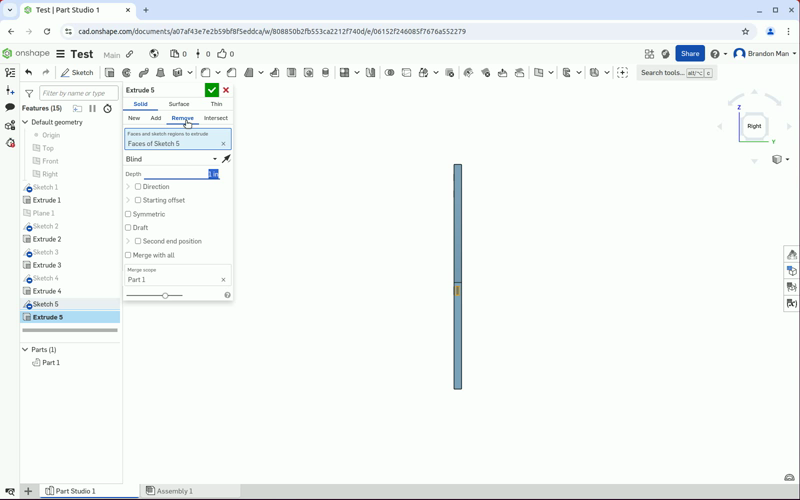
text(0.481)
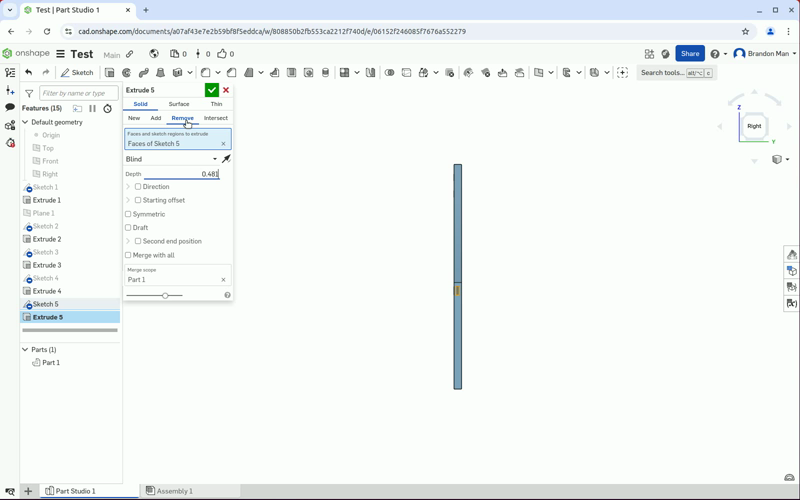
key(tab, 6)
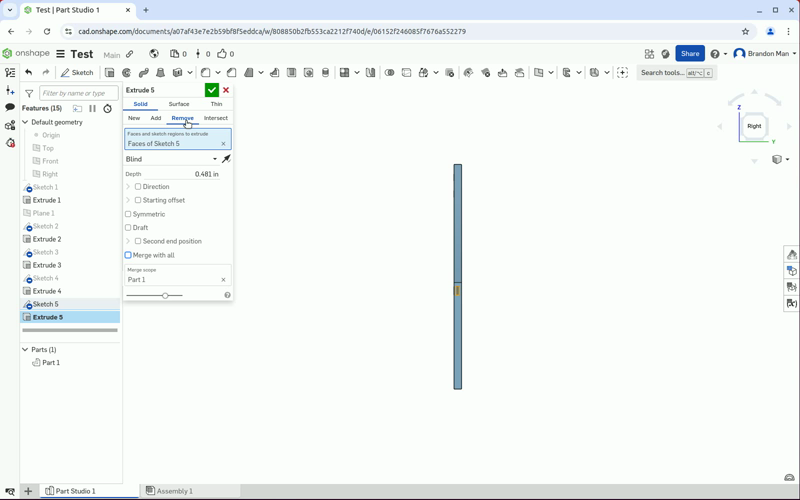
key(space)
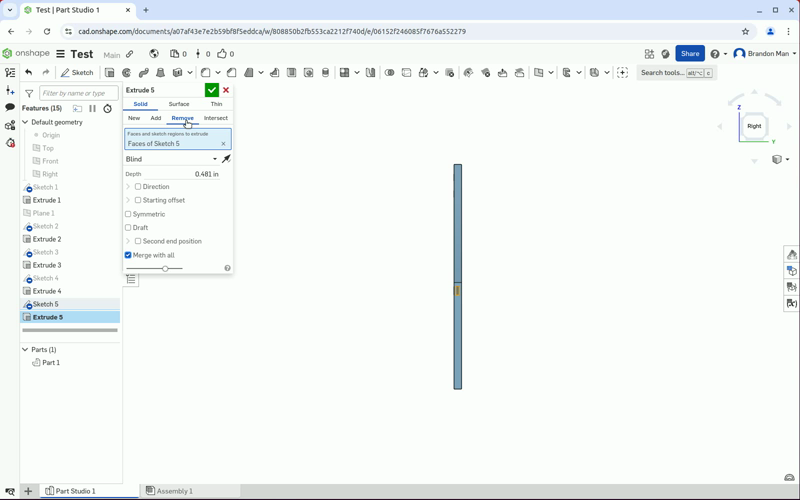
key(enter)
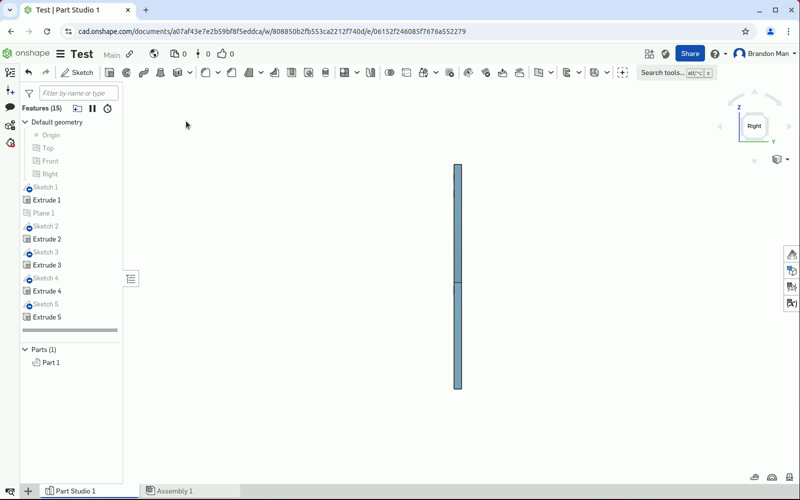
key(shift+h)
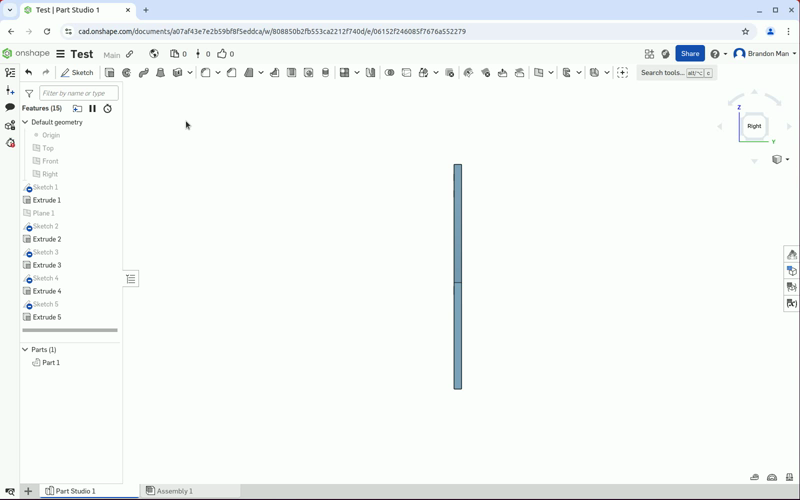
key(shift+h)
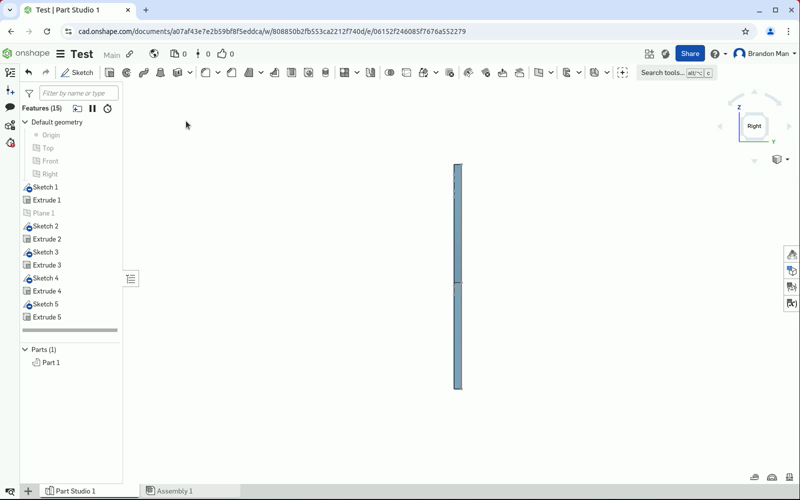
key(shift+7)
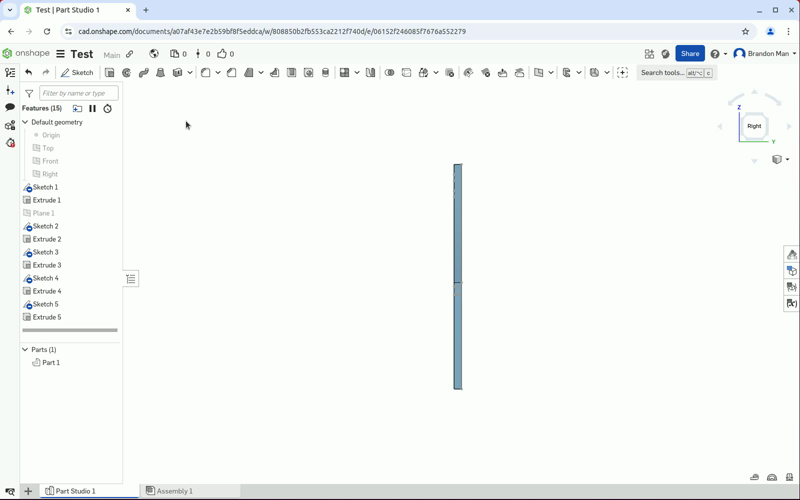
key(right, 2)
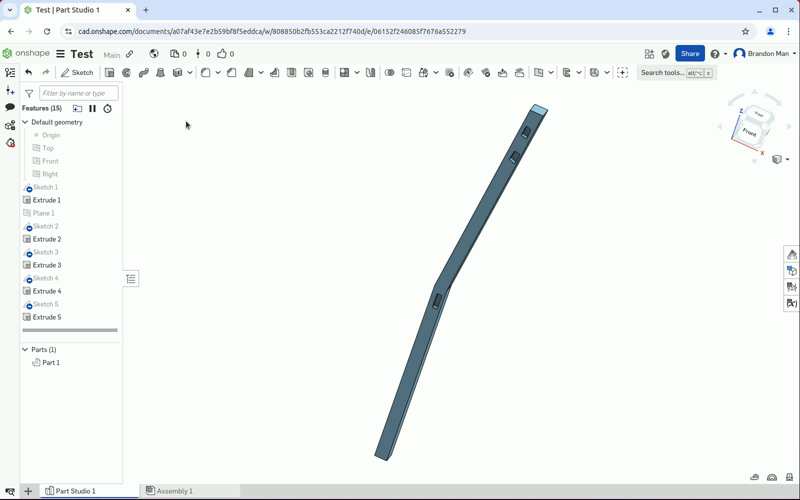
key(down, 2)
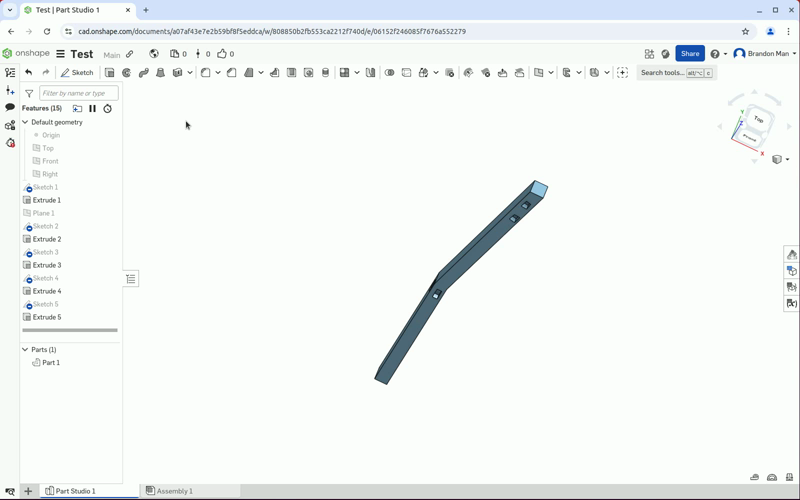
key(up, 2)
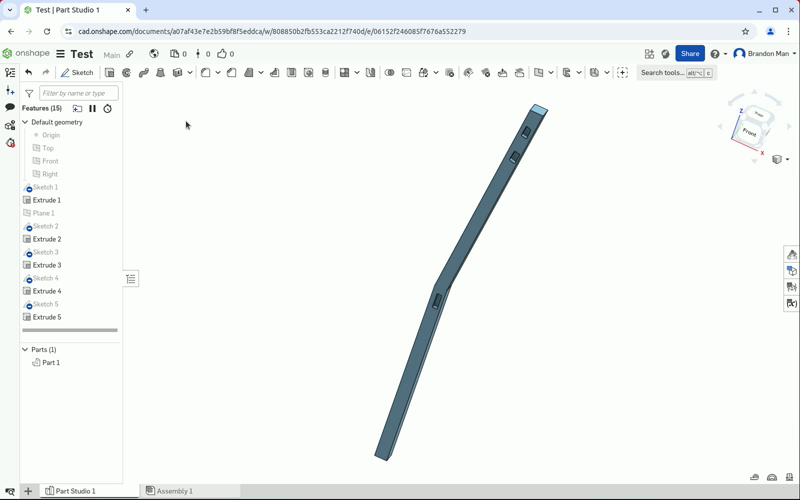
key(left, 2)
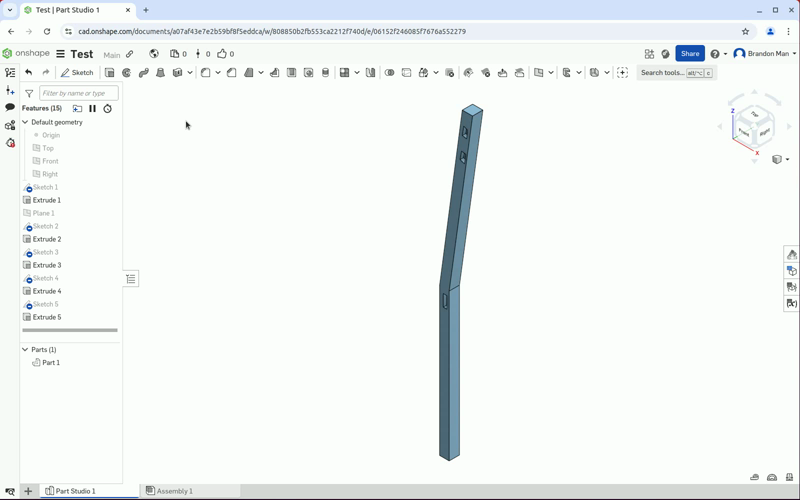
mouse_move(73, 189)
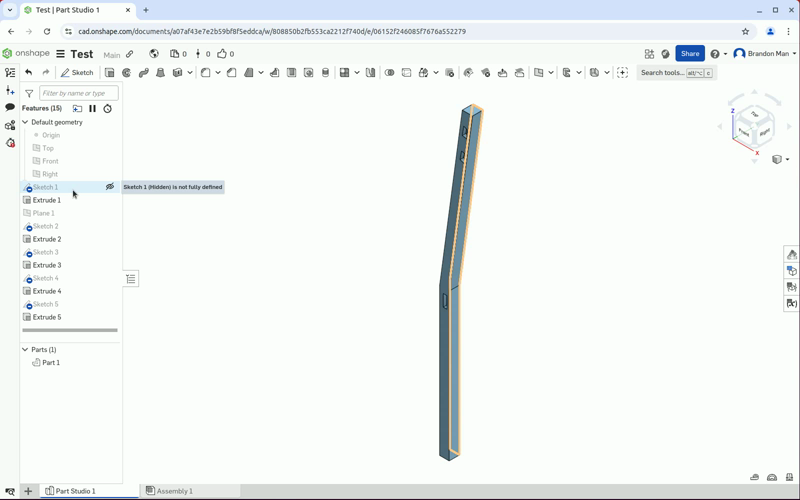
click(73, 189)